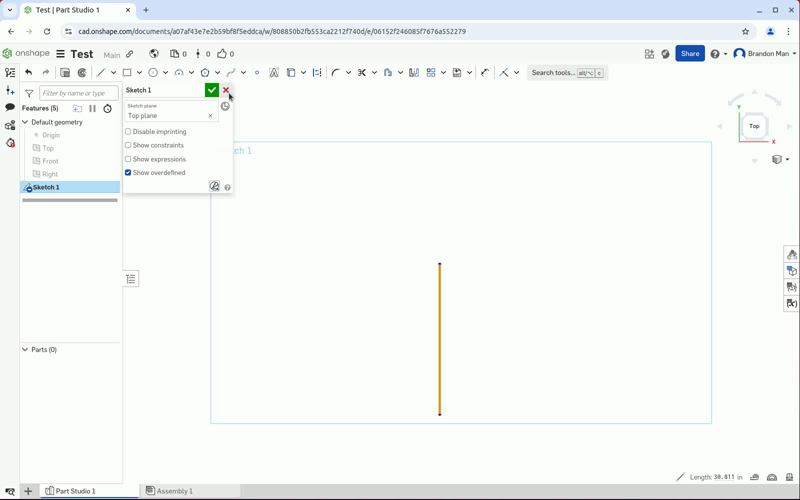
key(shift+h)
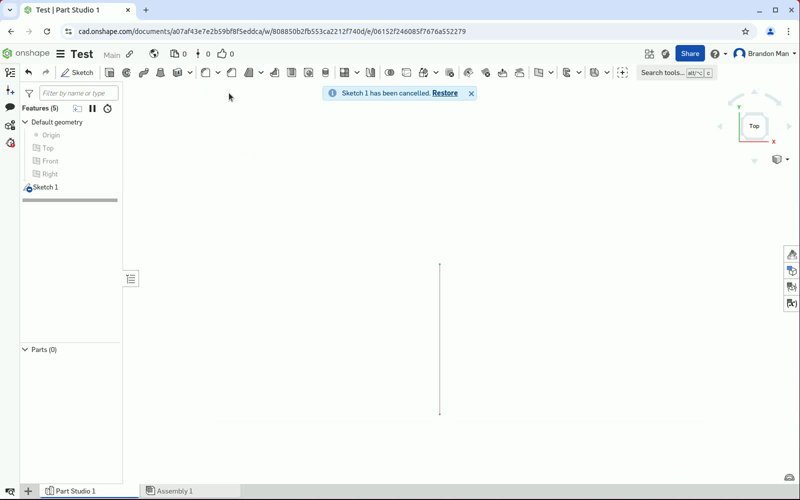
key(shift+s)
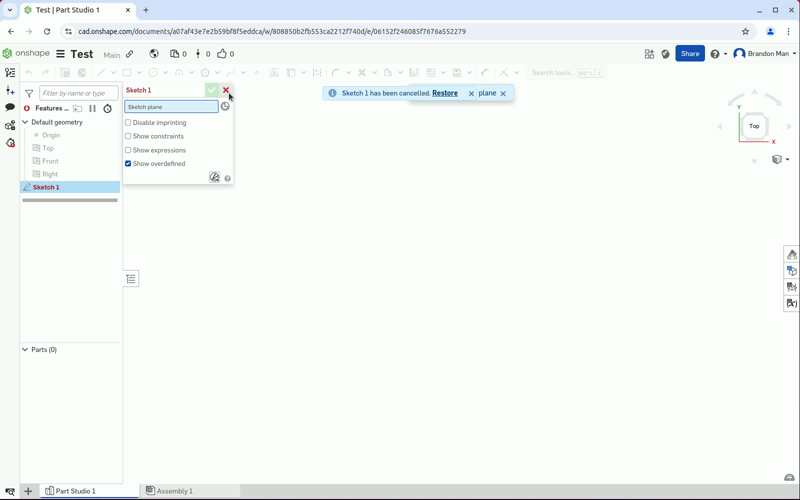
mouse_move(73, 150)
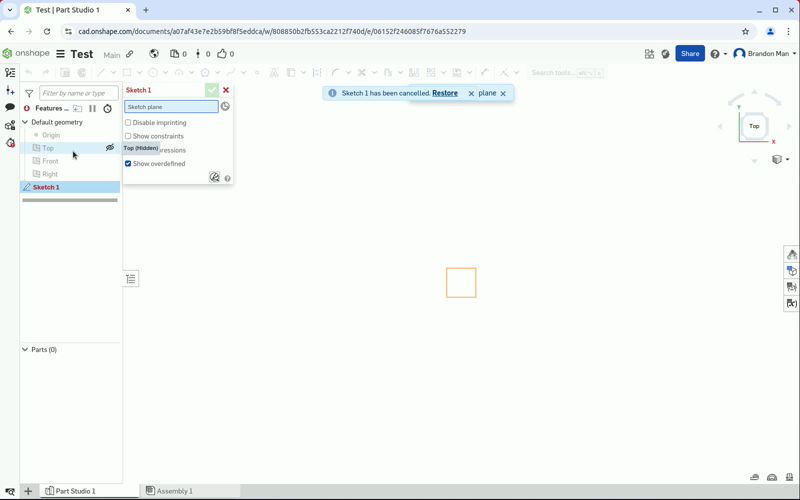
click(73, 150)
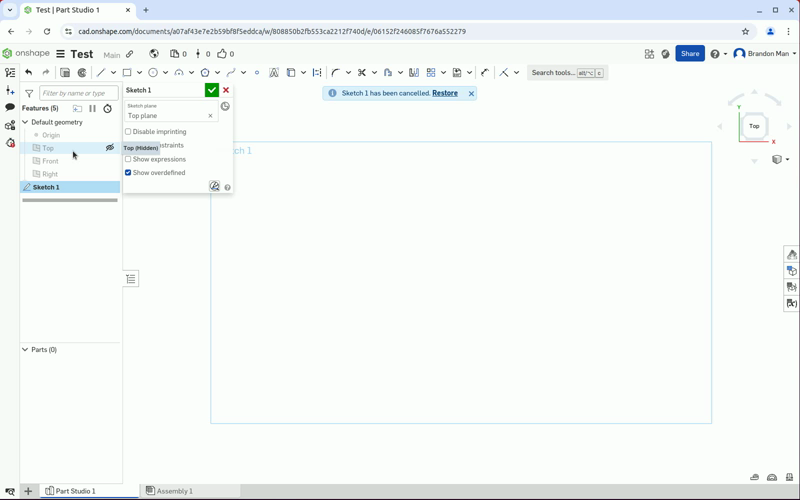
mouse_move(73, 352)
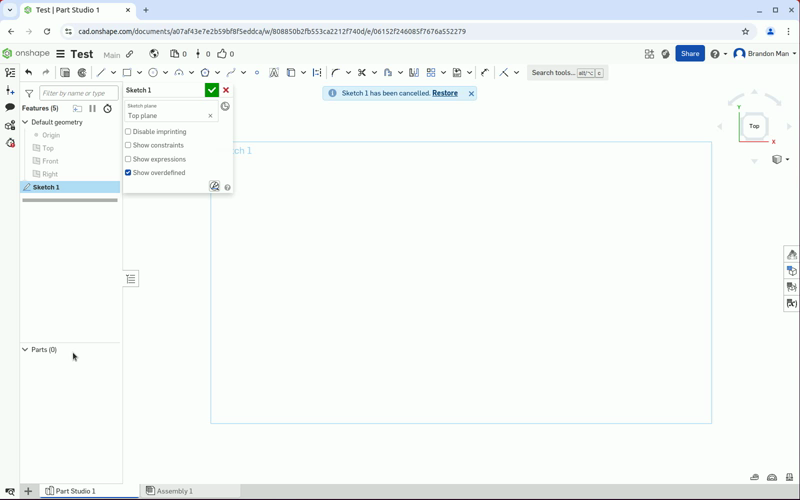
key(y)
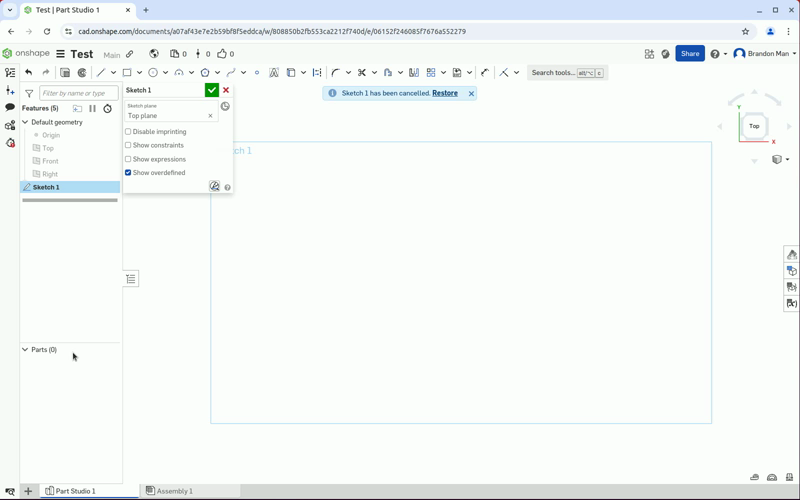
key(a)
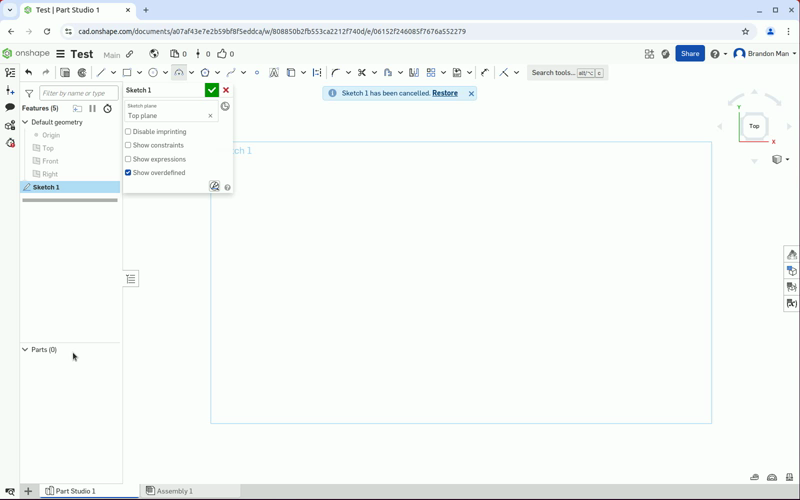
key_down(shift)
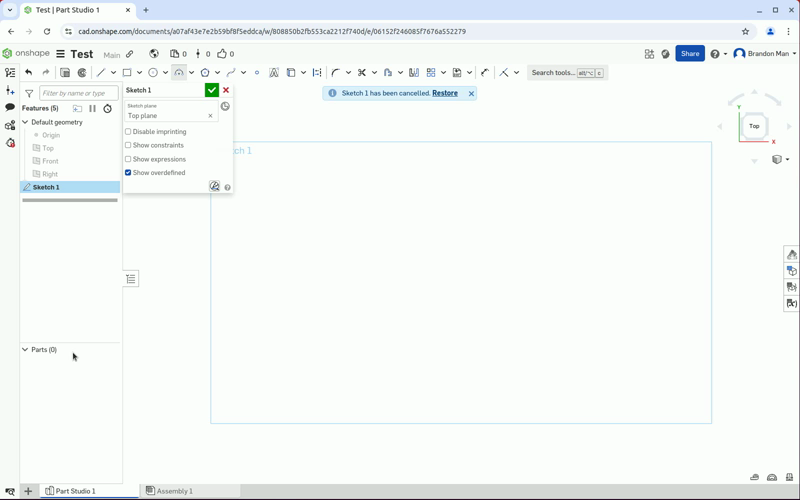
mouse_move(423, 206)
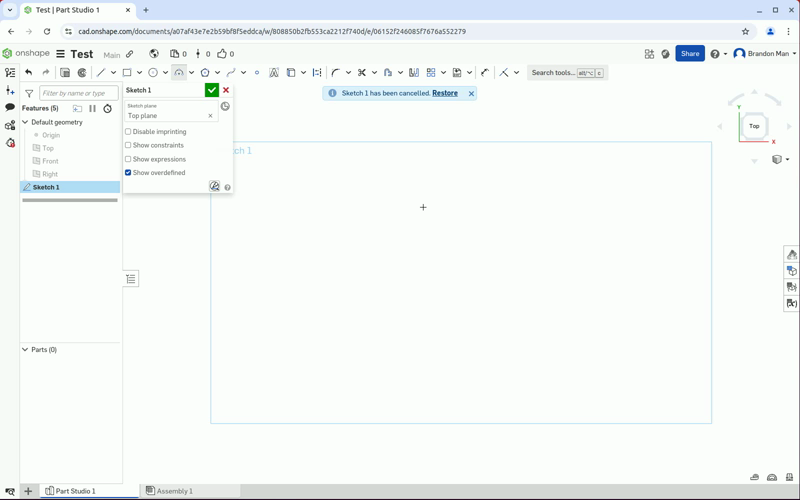
click(423, 206)
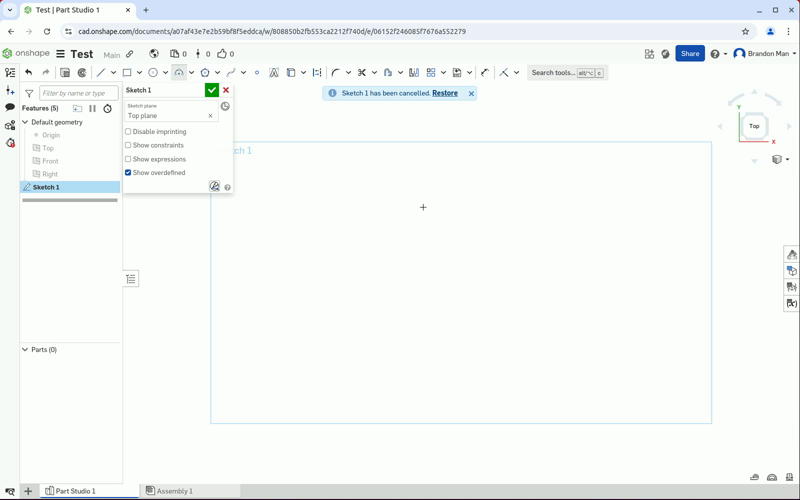
key_up(shift)
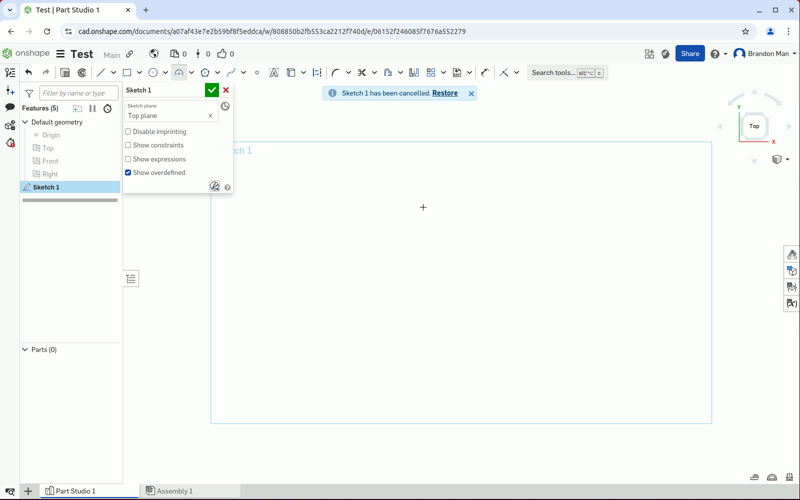
key_down(shift)
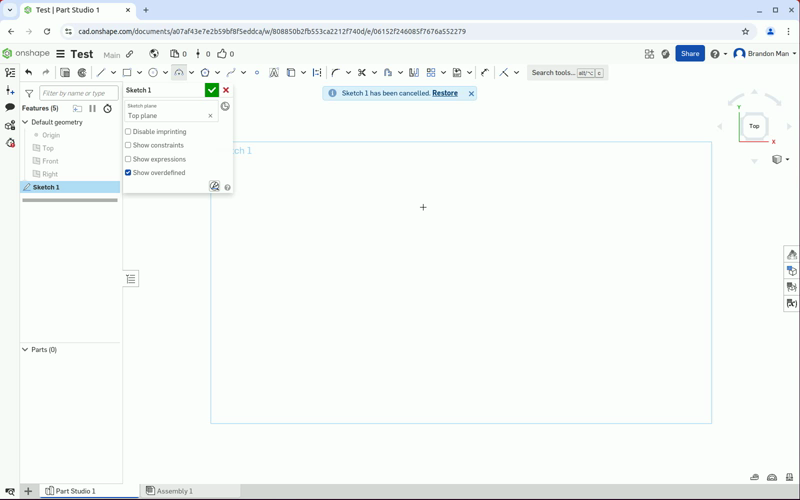
mouse_move(444, 204)
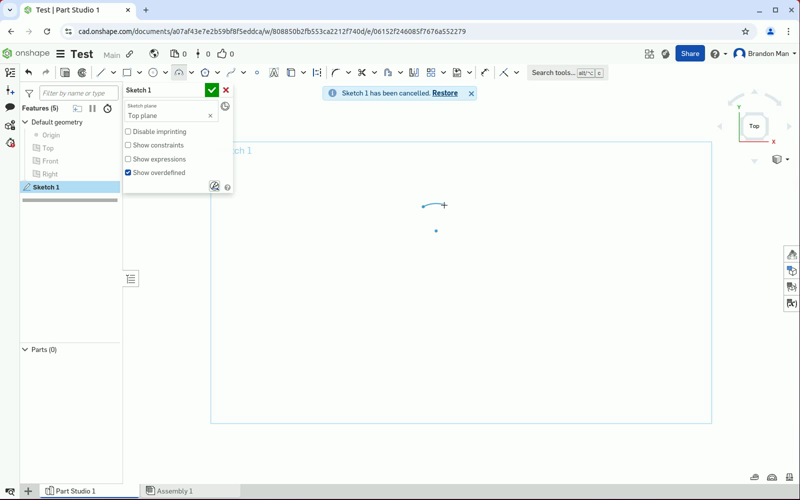
click(444, 204)
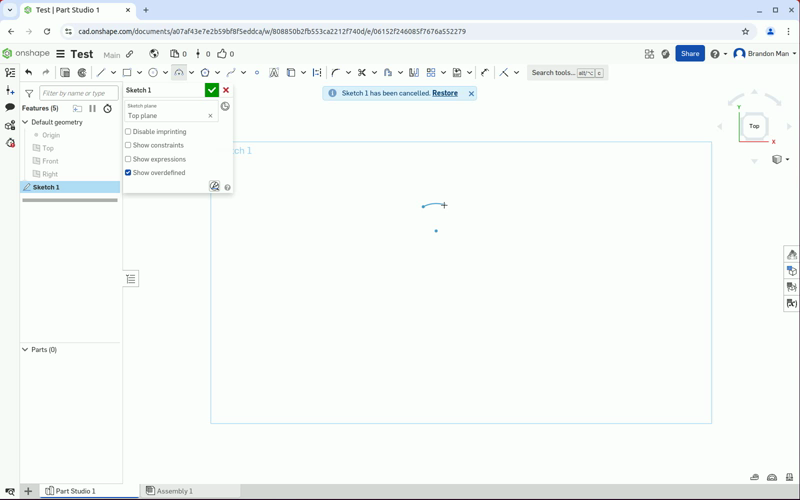
mouse_move(433, 204)
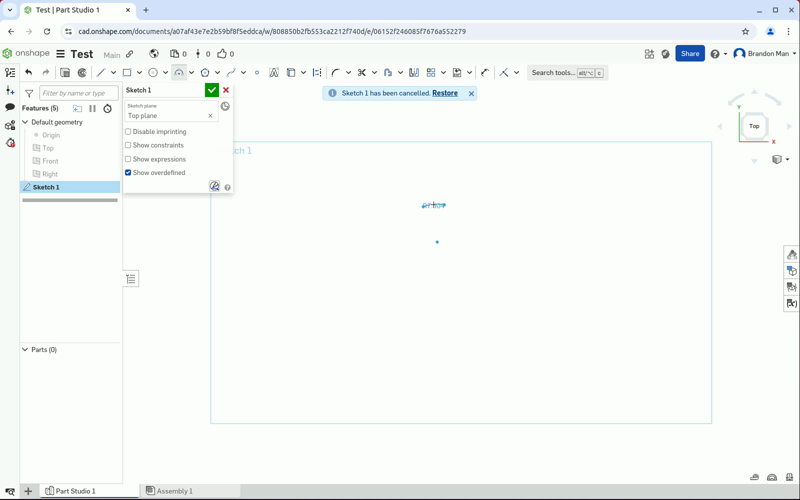
click(433, 204)
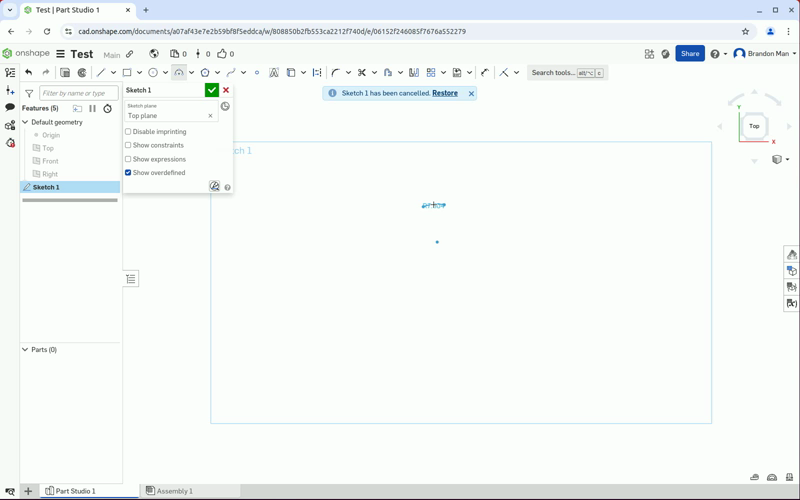
key_up(shift)
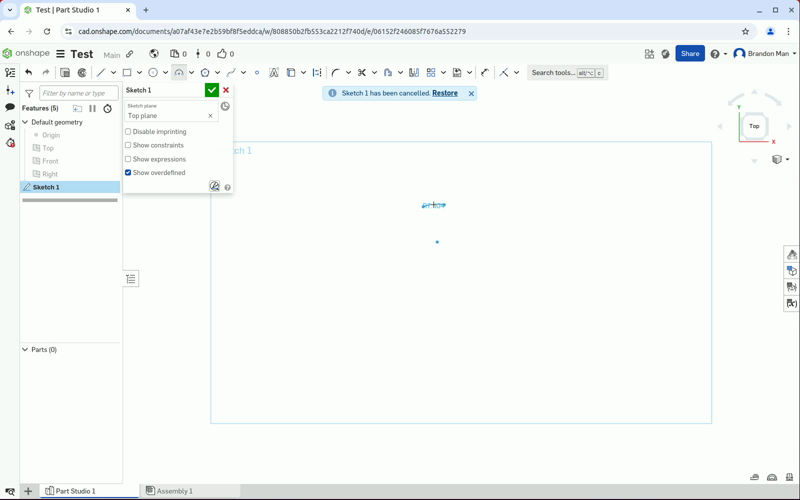
mouse_move(444, 204)
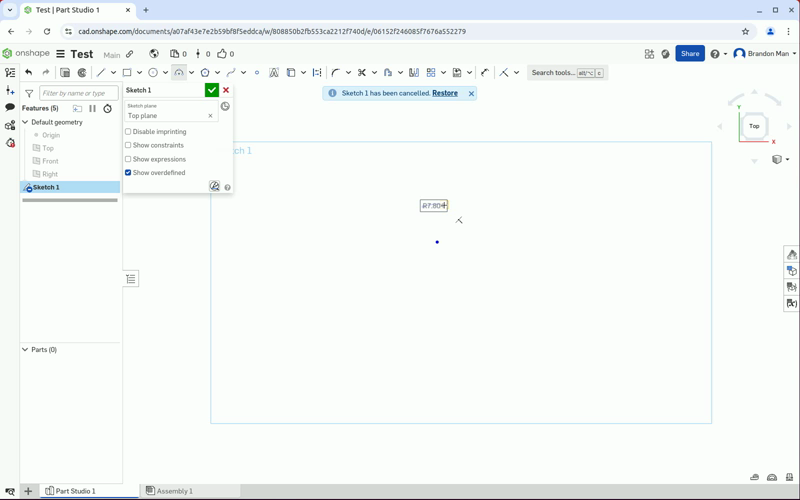
click(444, 204)
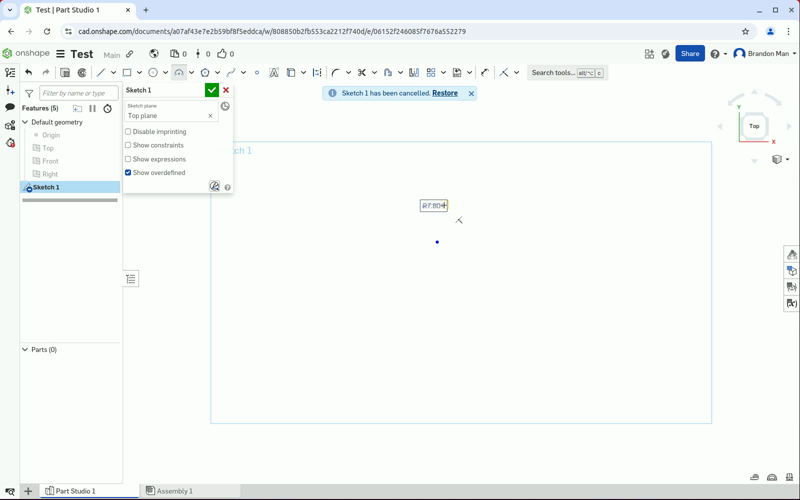
mouse_move(423, 206)
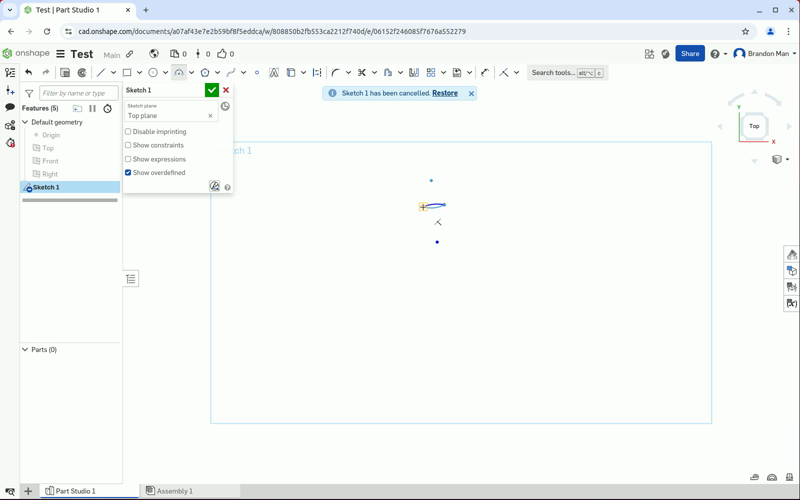
click(423, 206)
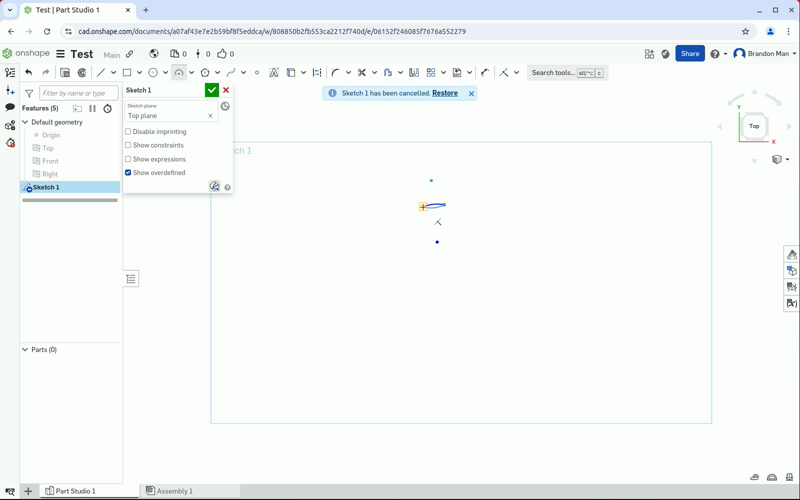
key_down(shift)
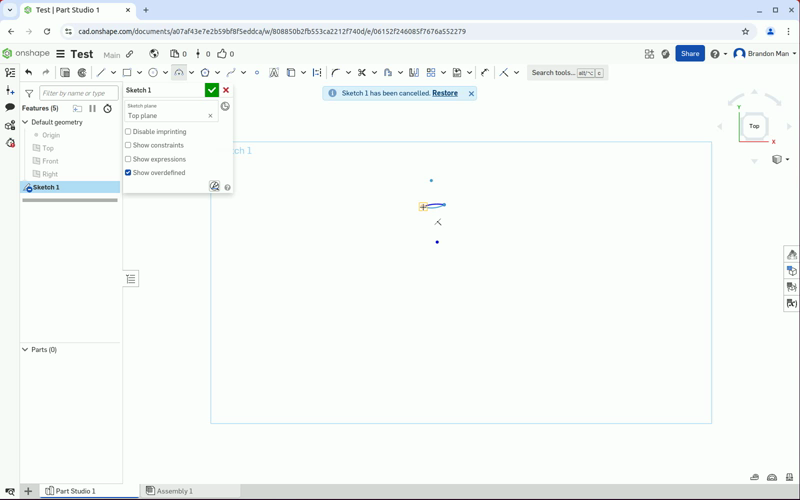
mouse_move(431, 177)
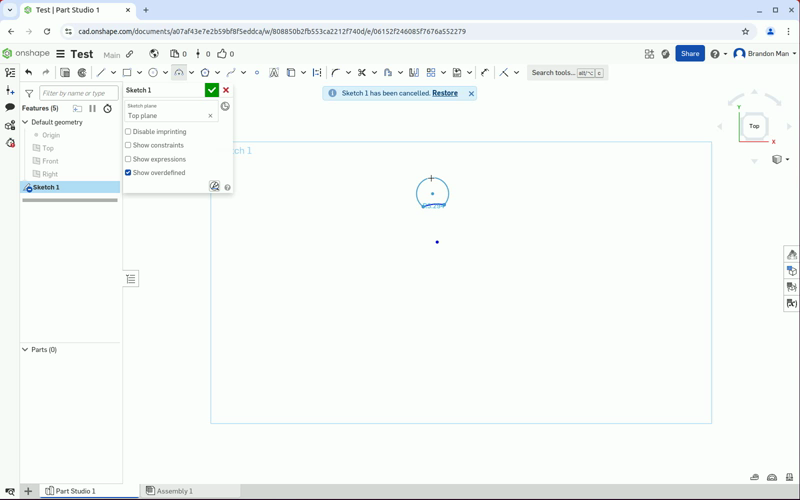
click(431, 177)
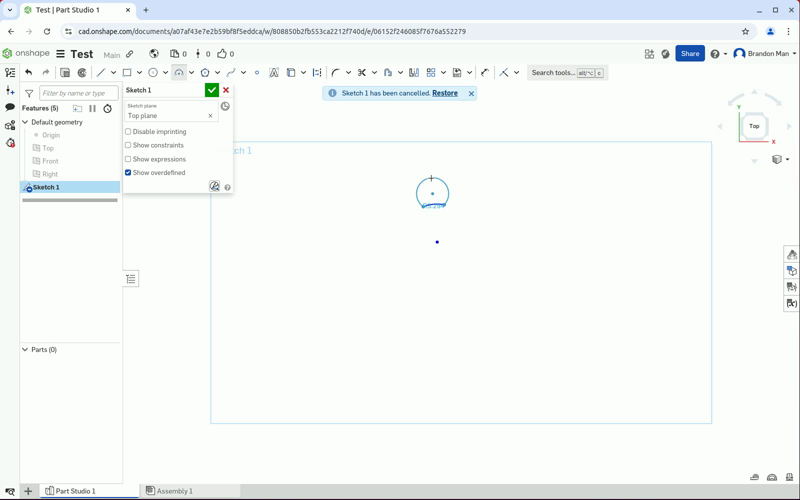
key_up(shift)
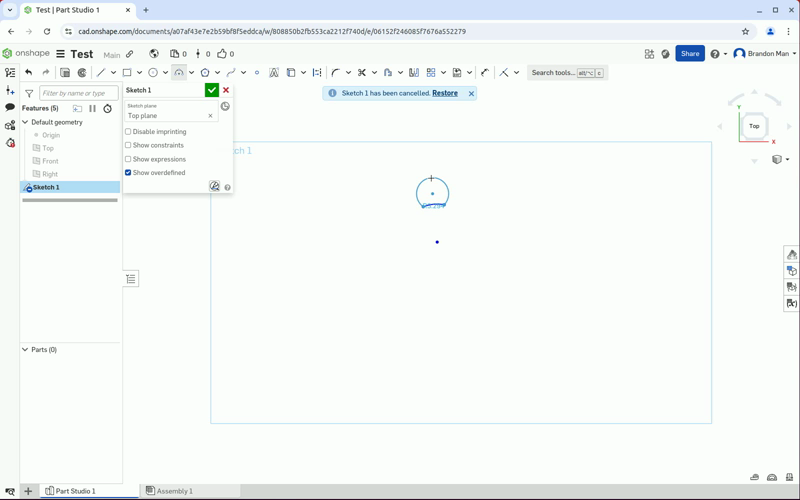
key(esc)
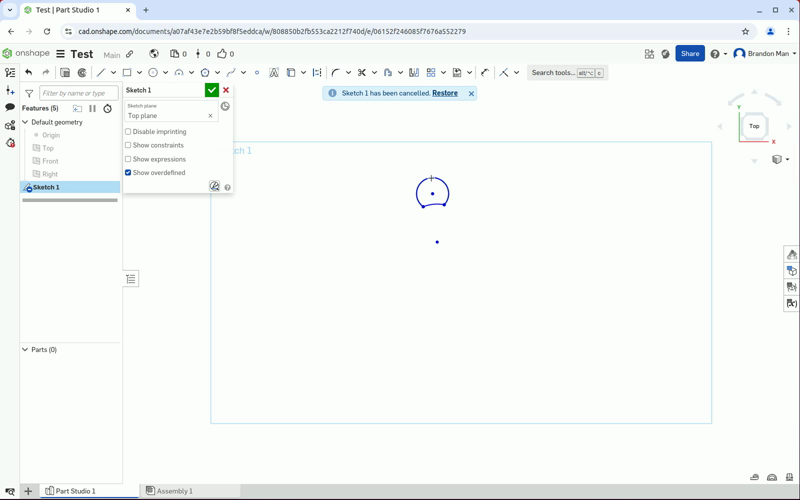
key(c)
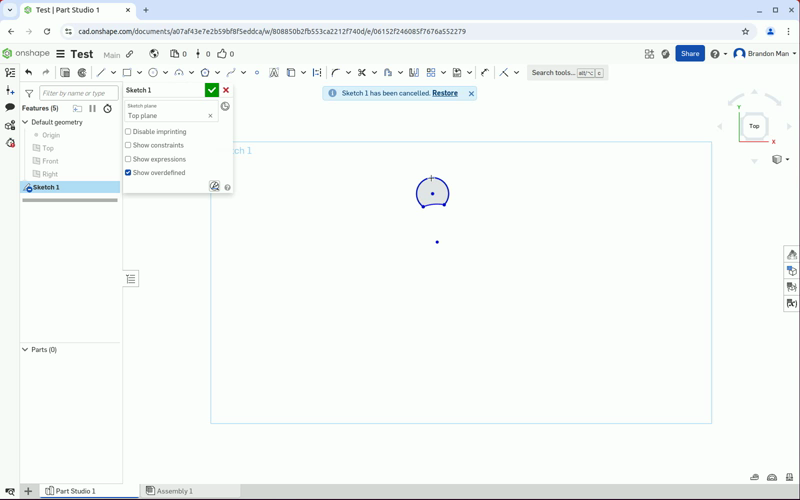
key_down(shift)
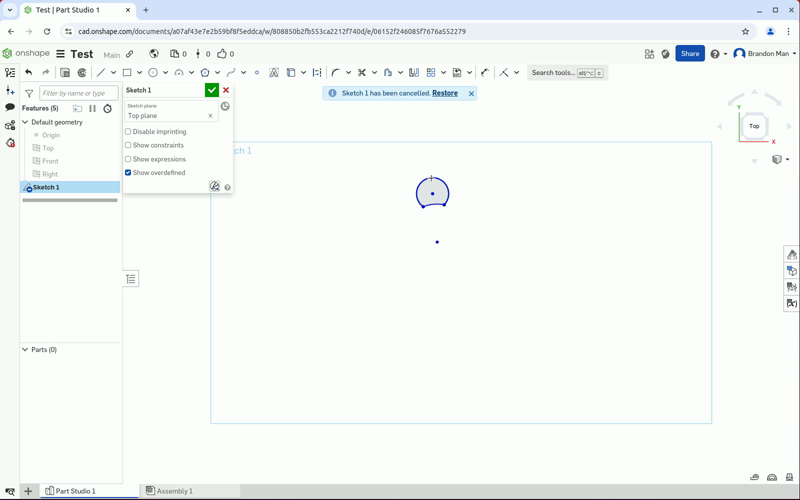
mouse_move(432, 193)
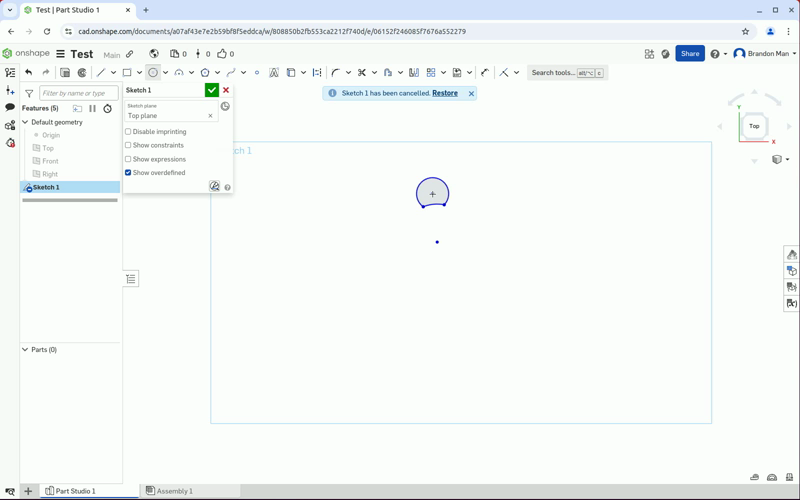
click(432, 193)
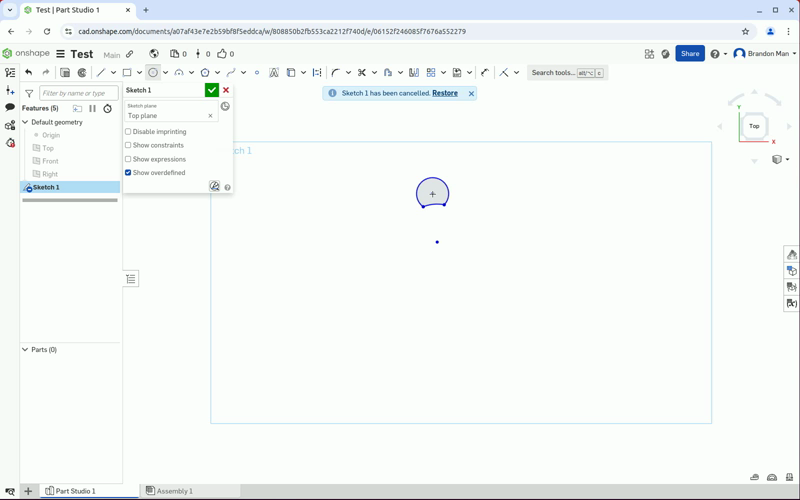
key_up(shift)
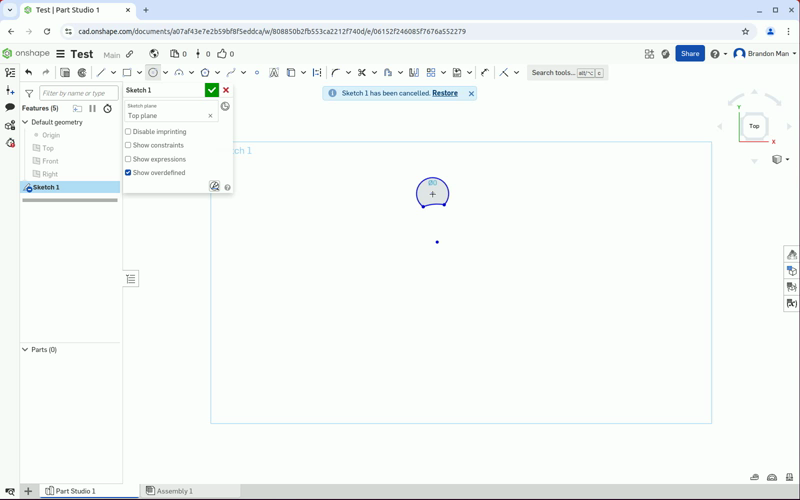
mouse_move(441, 193)
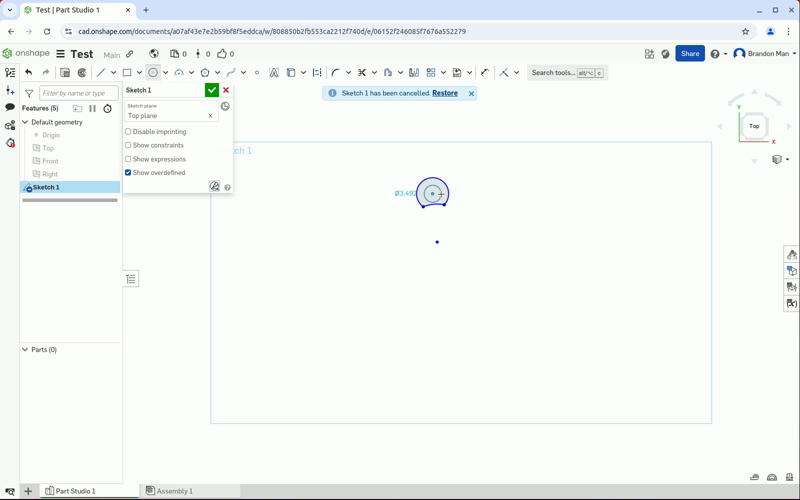
click(441, 193)
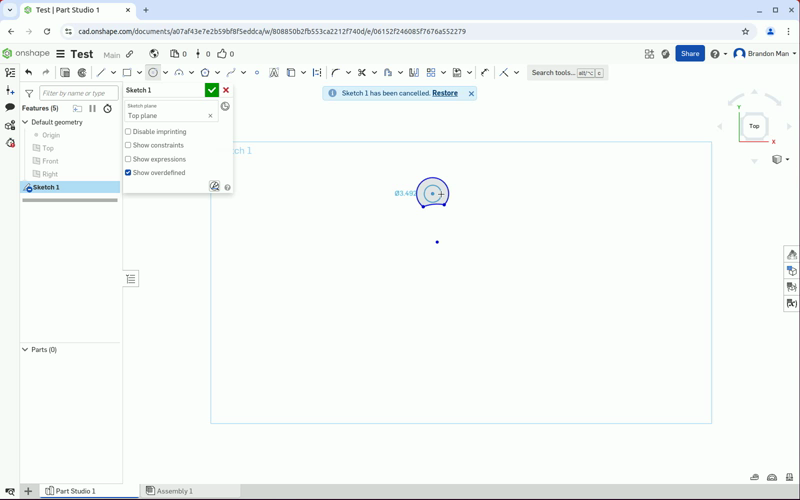
key(esc)
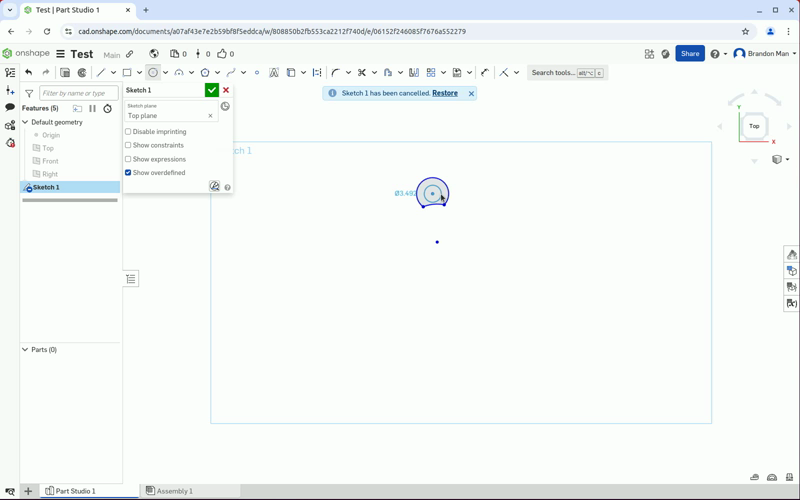
mouse_move(441, 199)
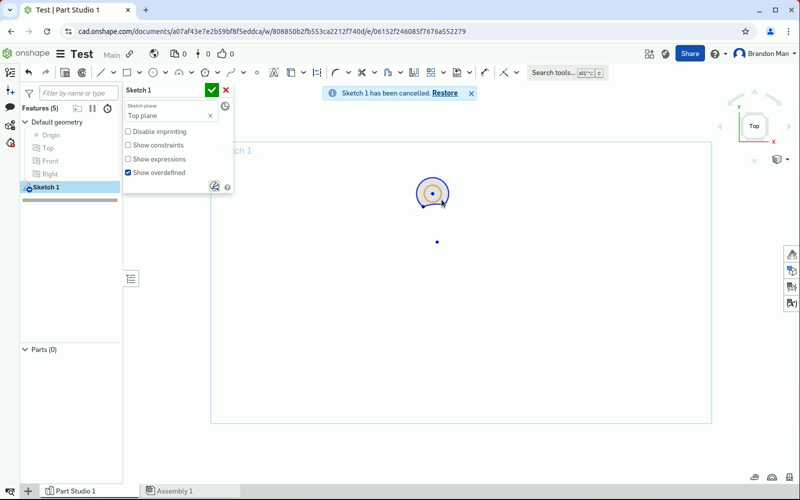
scroll(6)
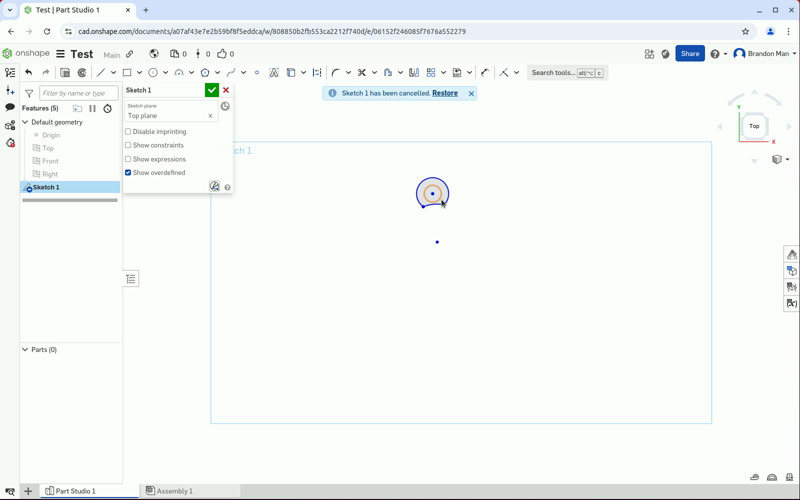
scroll(6)
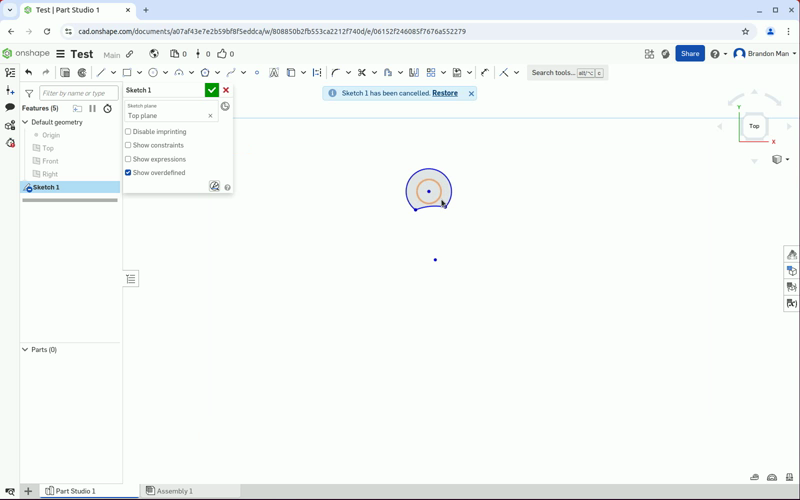
scroll(6)
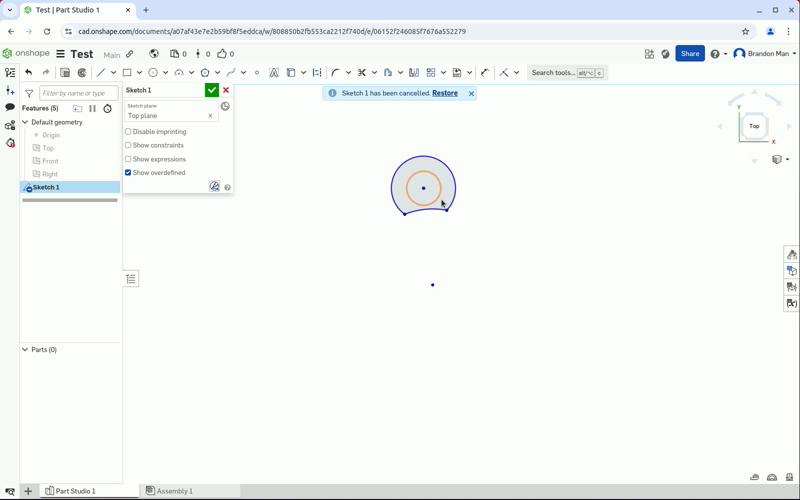
scroll(6)
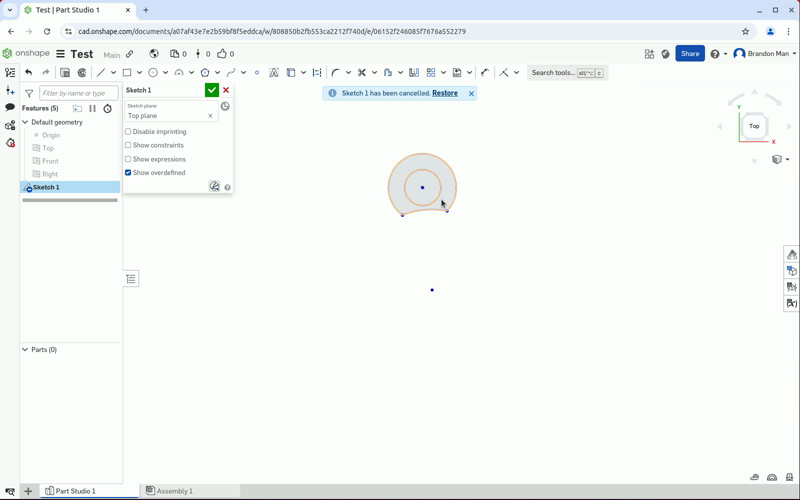
scroll(6)
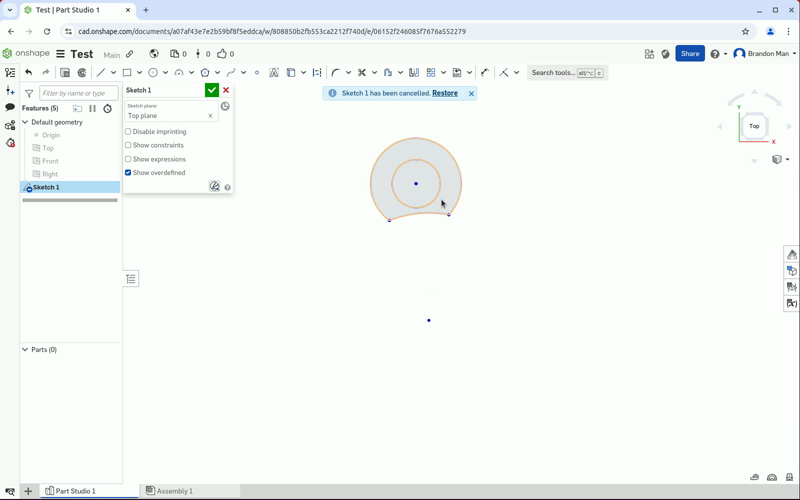
scroll(6)
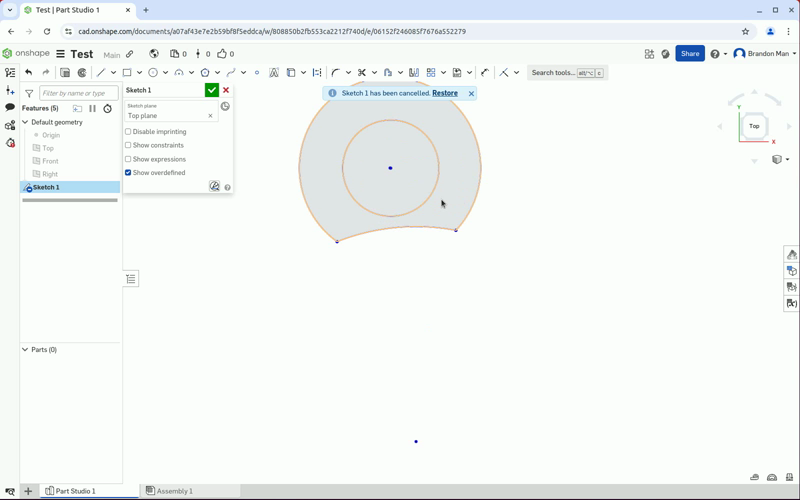
scroll(6)
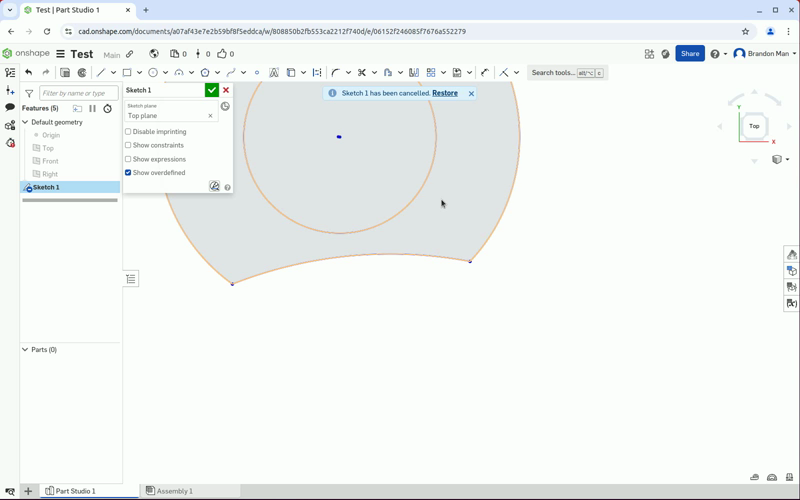
click(441, 199)
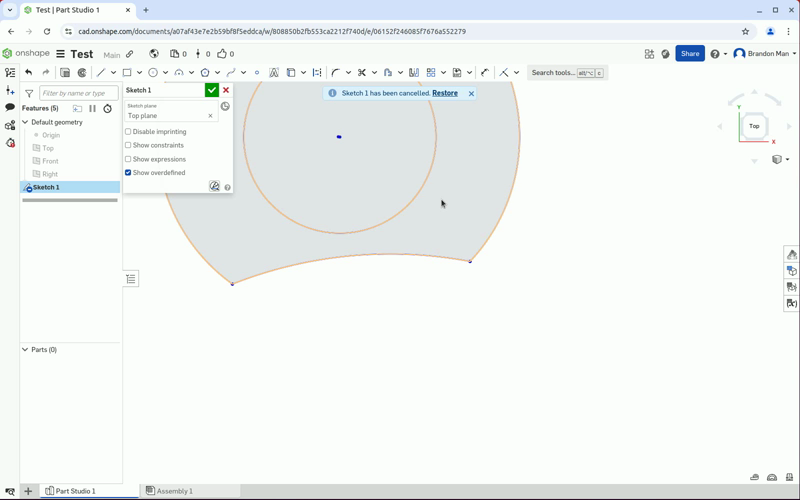
scroll(-6)
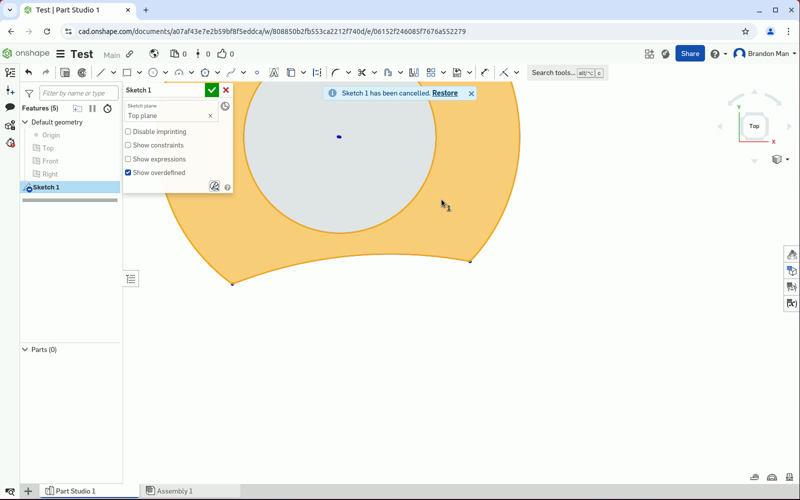
scroll(-6)
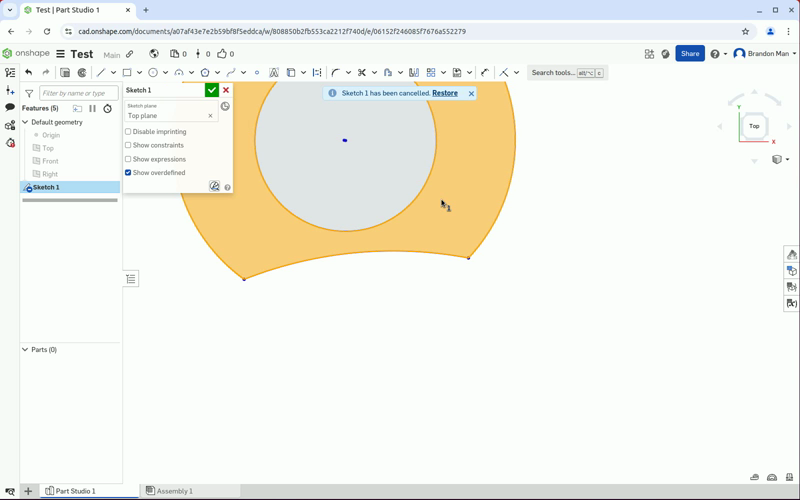
scroll(-6)
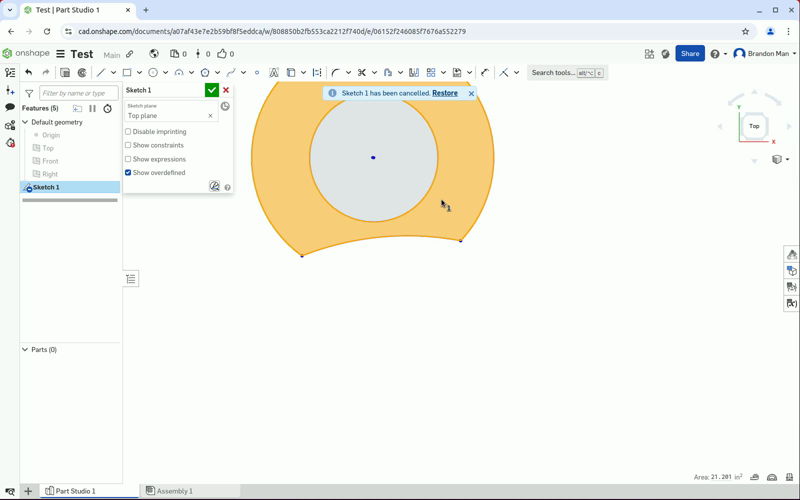
scroll(-6)
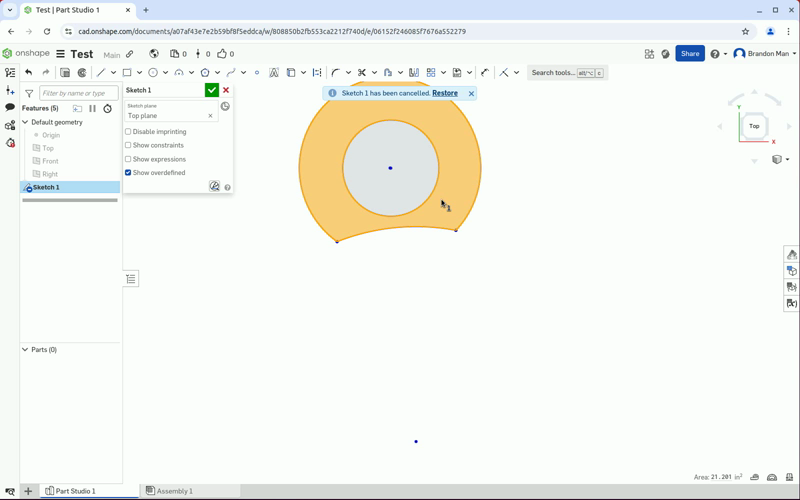
scroll(-6)
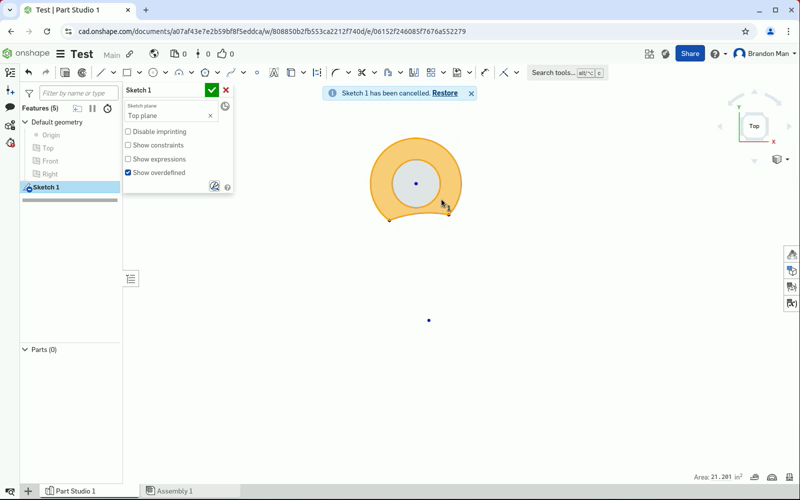
scroll(-6)
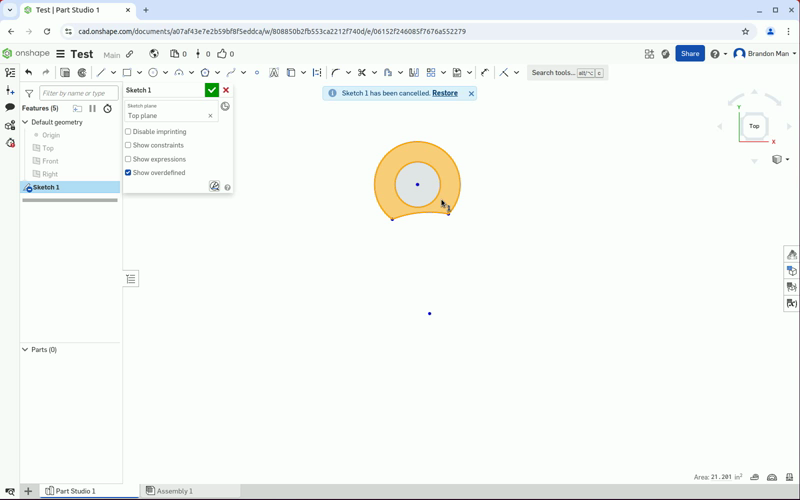
scroll(-6)
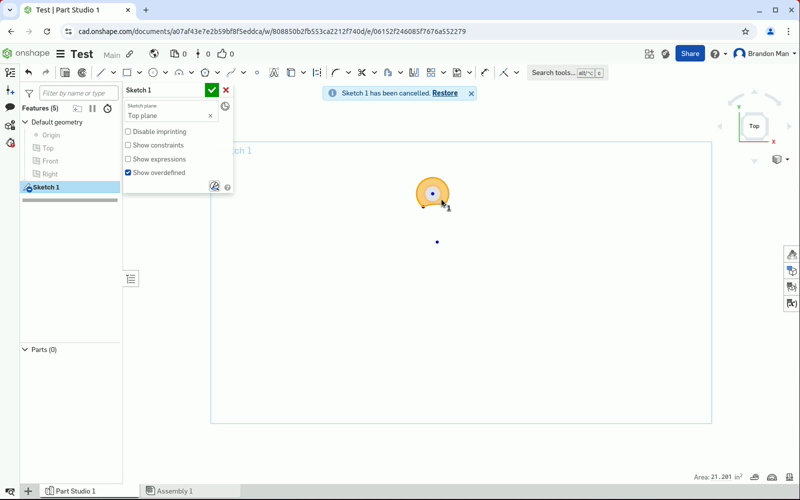
mouse_move(73, 352)
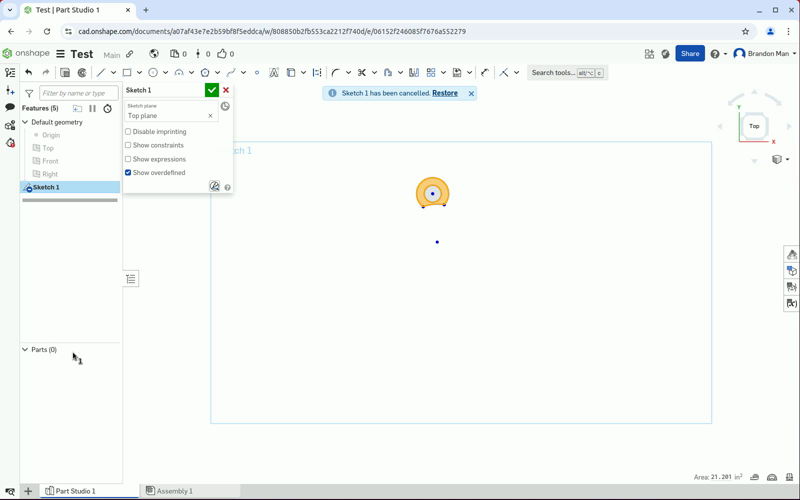
key(shift+y)
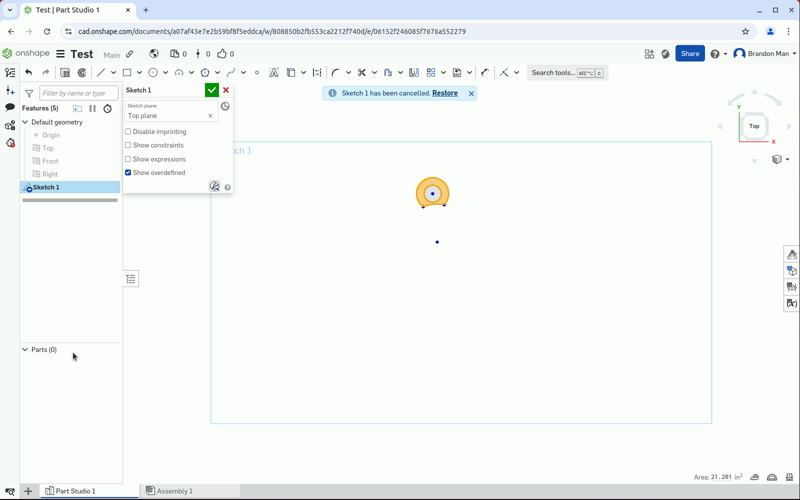
key(shift+e)
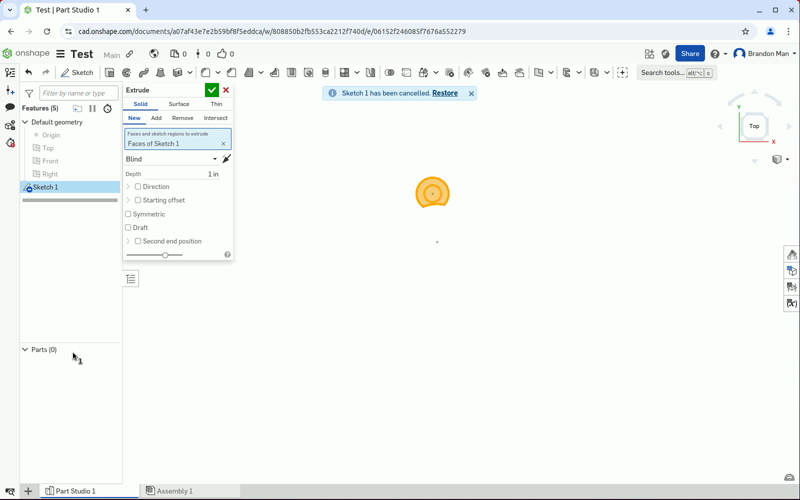
mouse_move(143, 106)
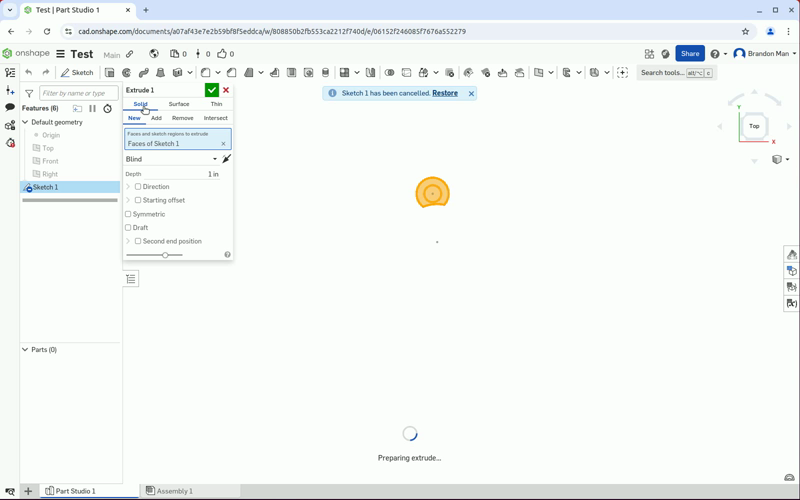
click(143, 106)
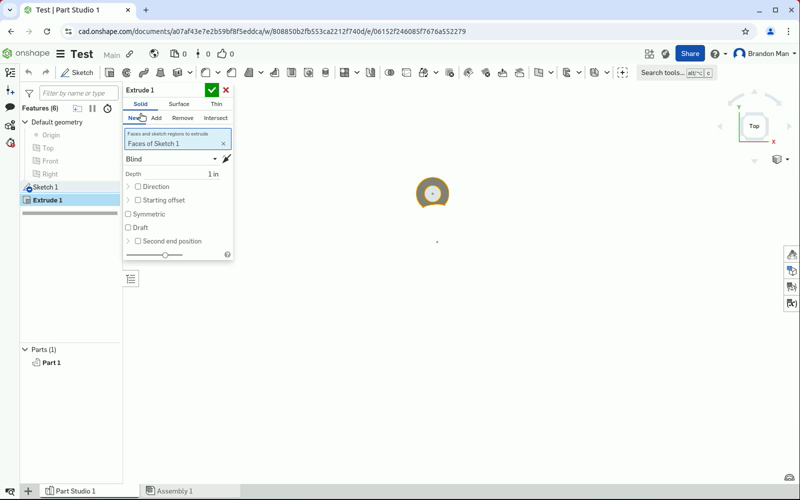
mouse_move(137, 120)
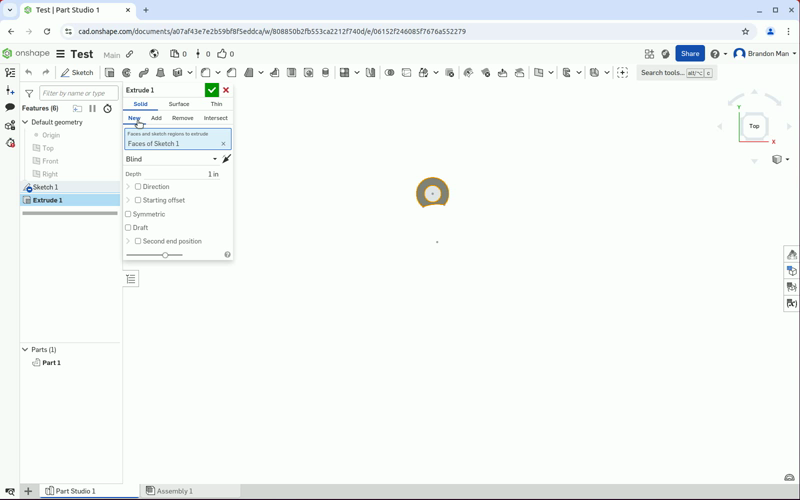
click(137, 120)
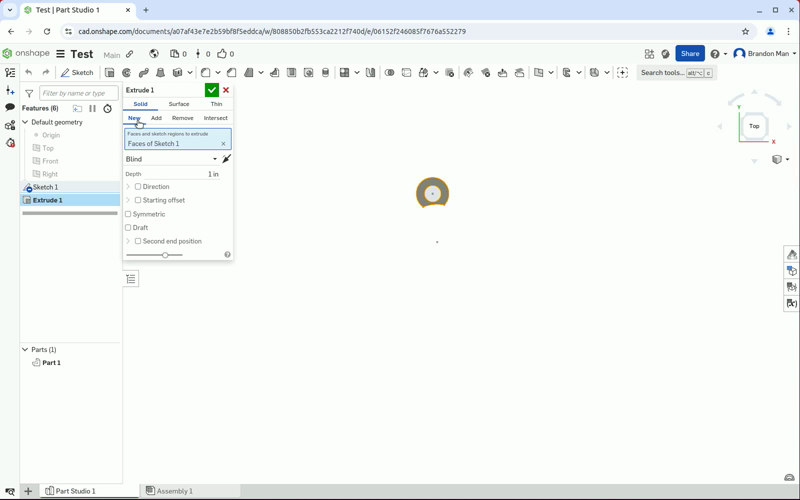
key(tab, 4)
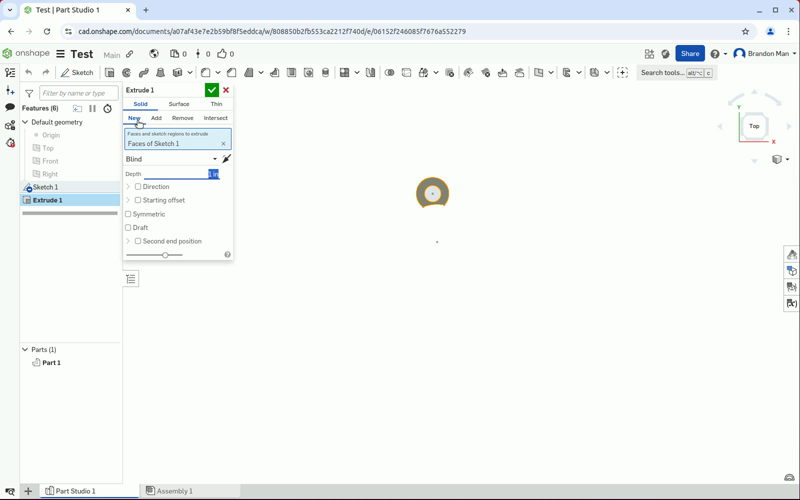
text(2.166)
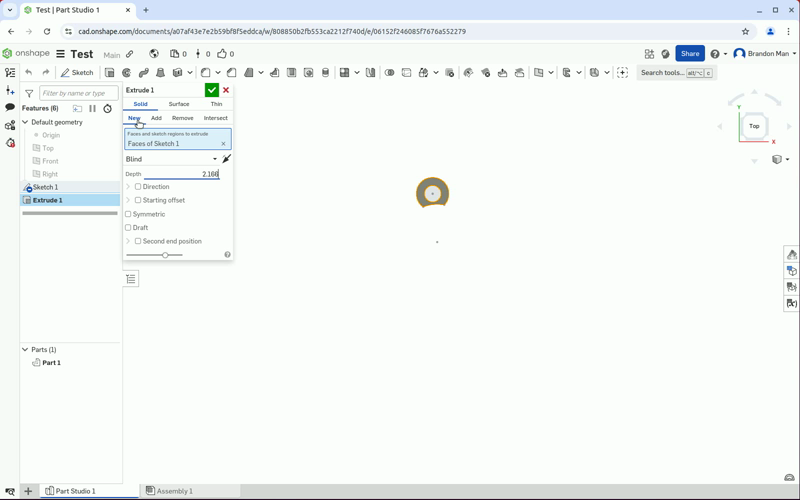
key(enter)
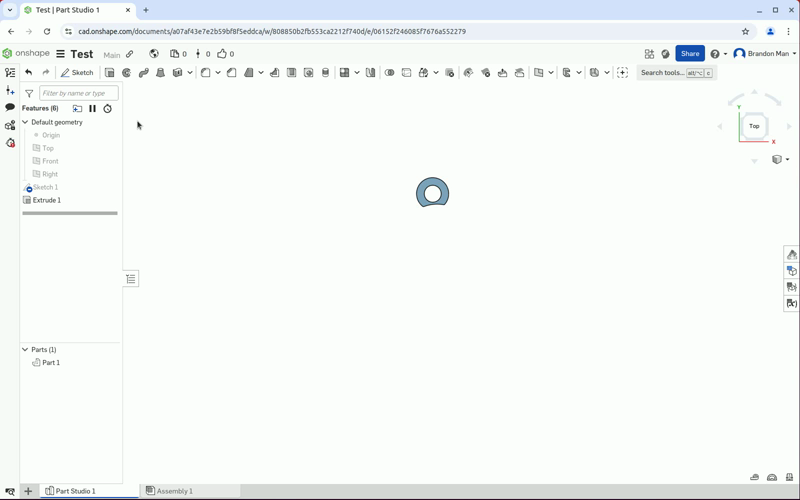
key(shift+h)
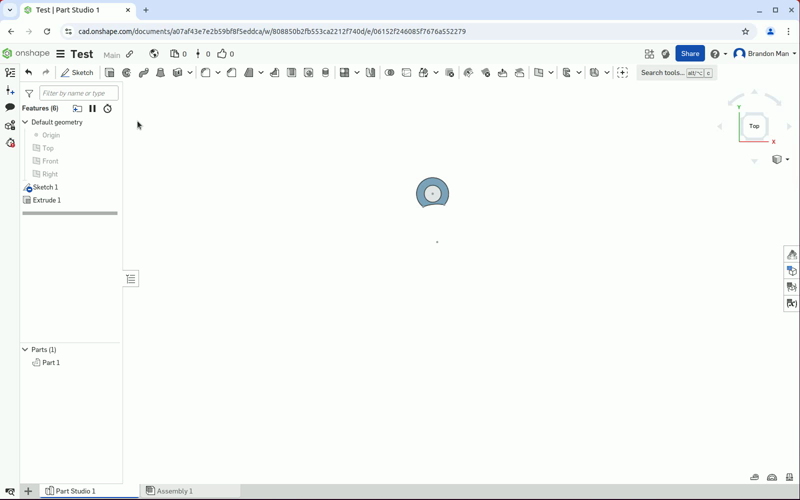
key(shift+h)
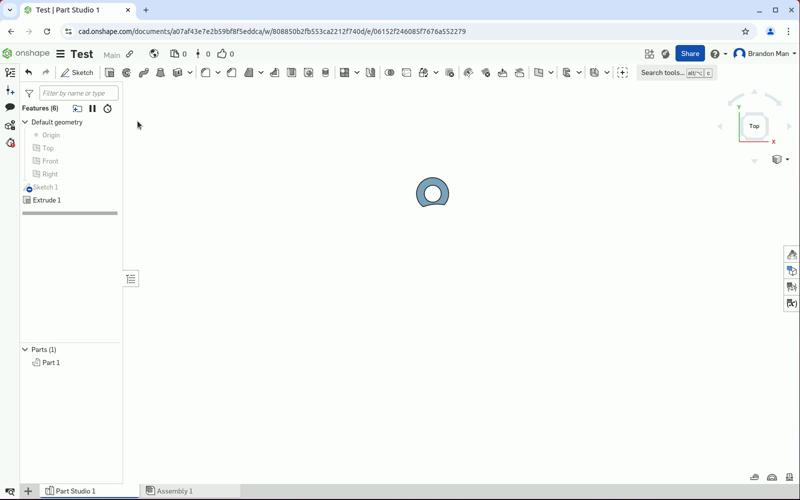
mouse_move(73, 189)
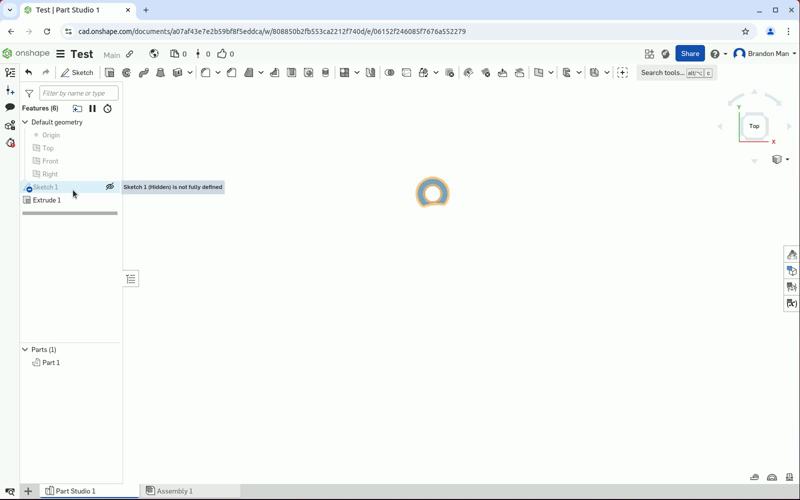
click(73, 189)
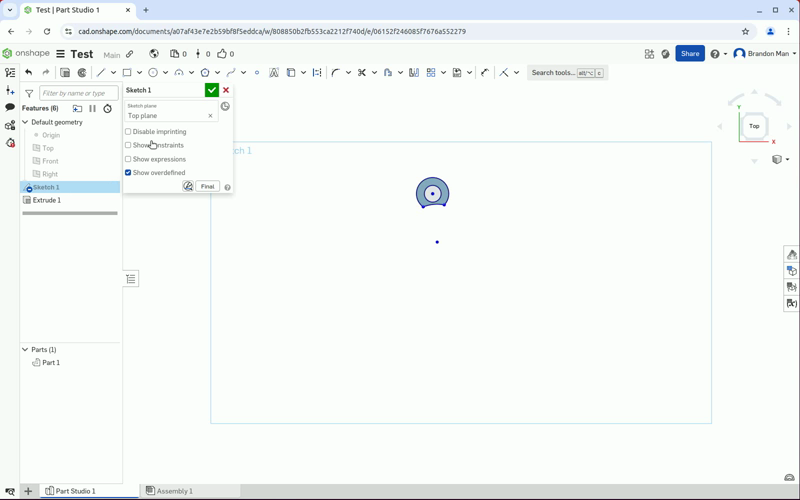
mouse_move(229, 92)
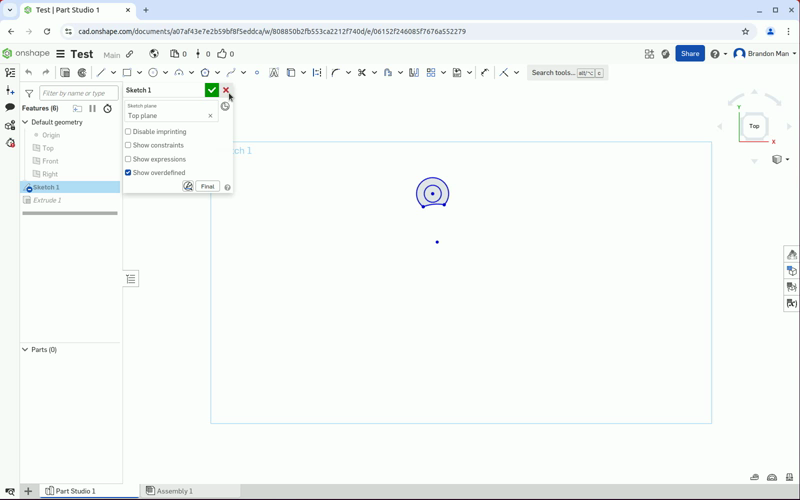
click(229, 92)
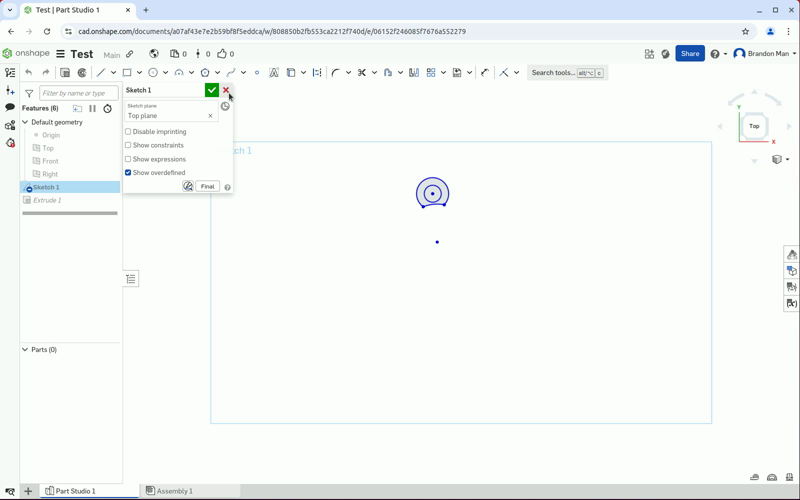
key(shift+s)
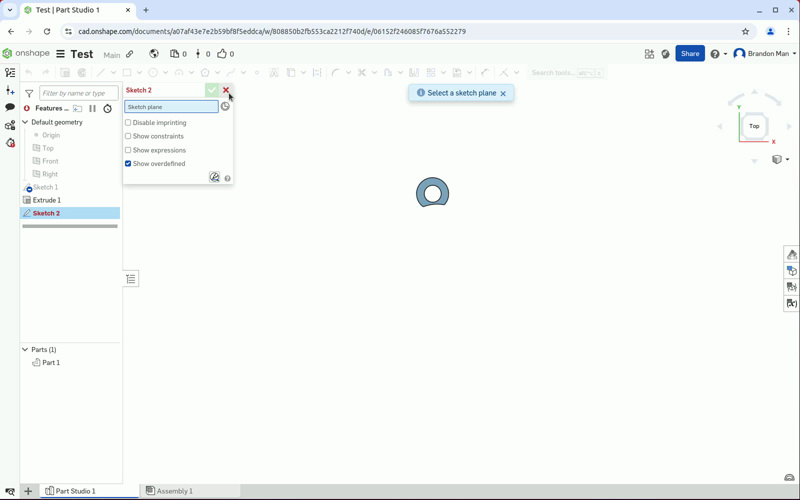
mouse_move(73, 150)
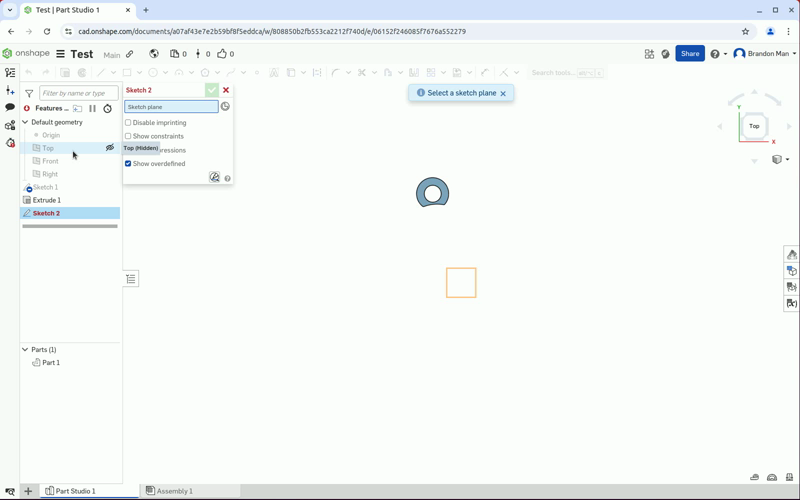
click(73, 150)
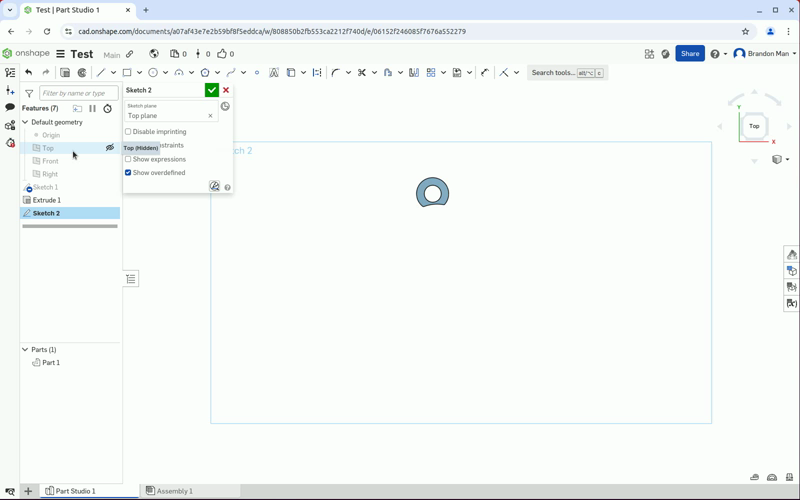
mouse_move(73, 352)
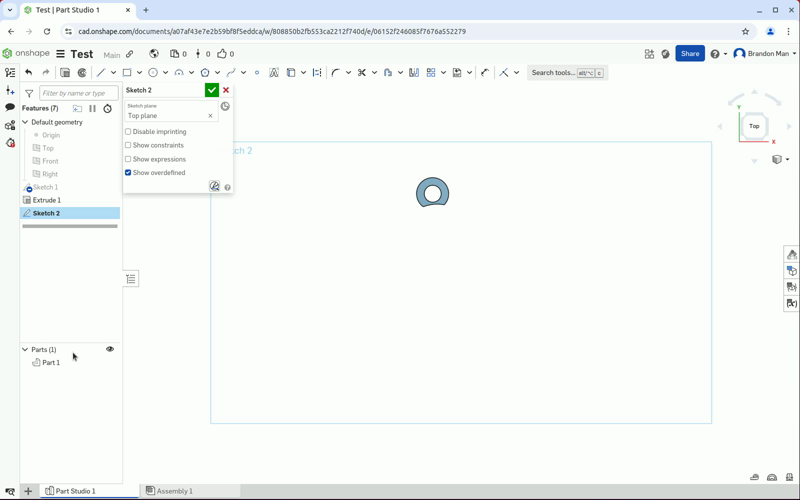
key(y)
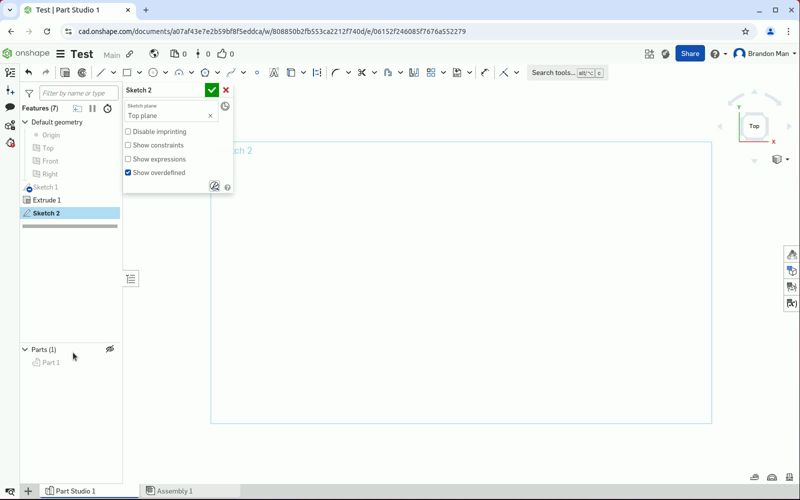
key(a)
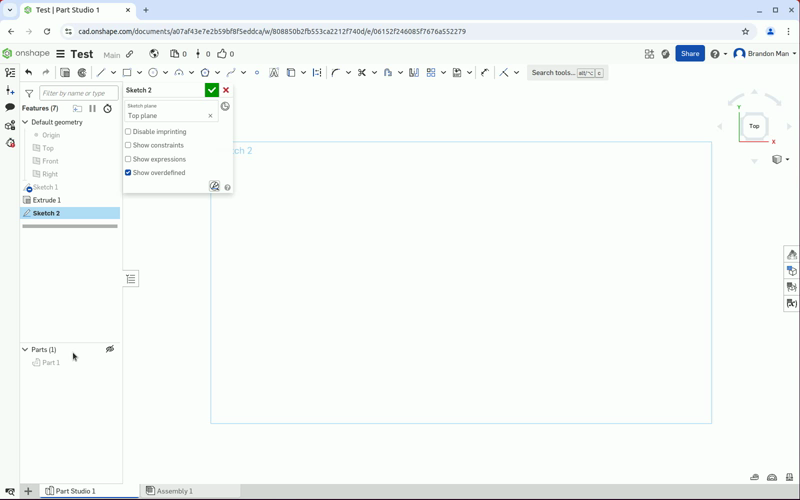
key_down(shift)
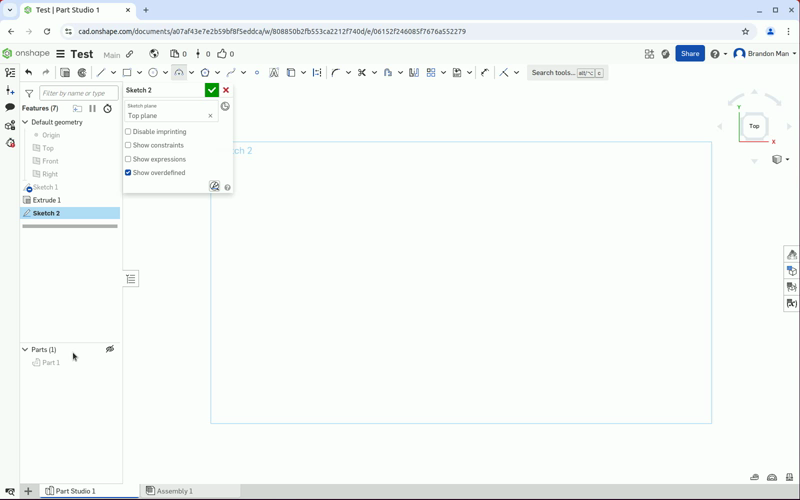
mouse_move(423, 206)
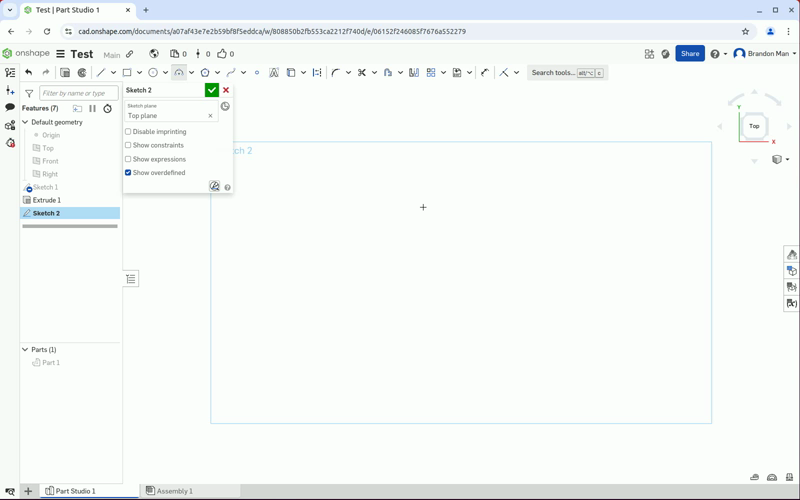
click(423, 206)
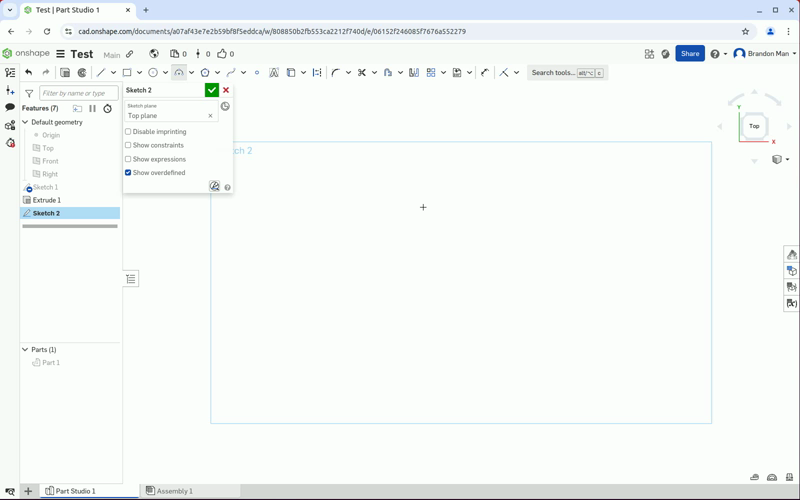
key_up(shift)
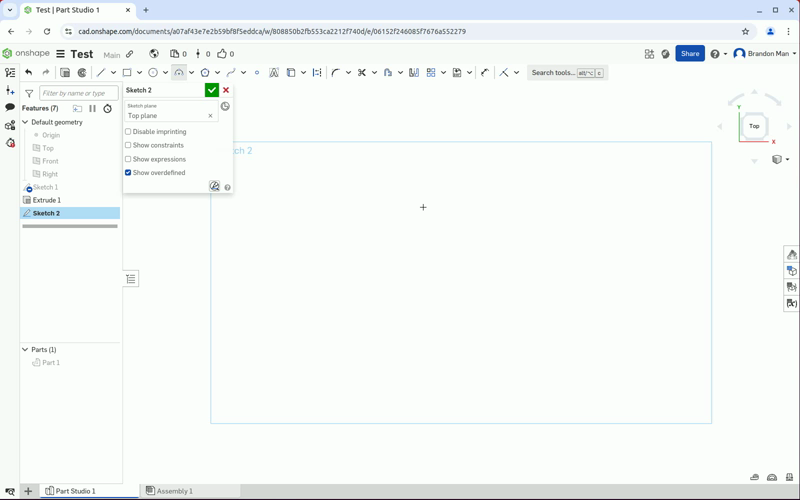
key_down(shift)
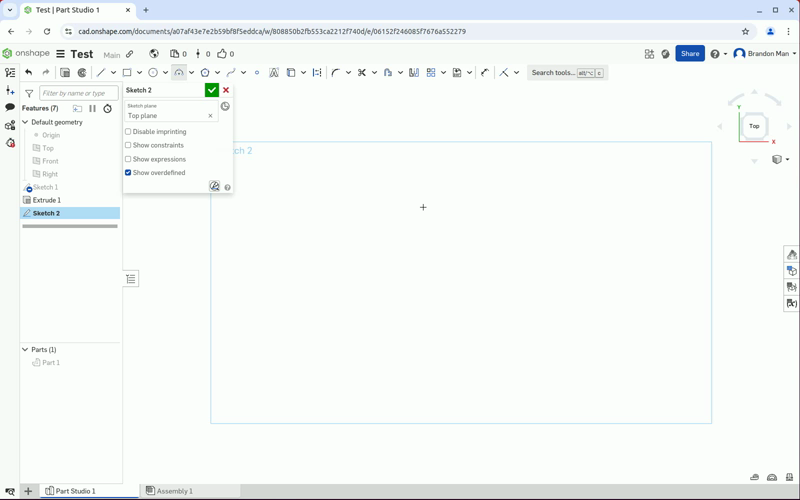
mouse_move(445, 204)
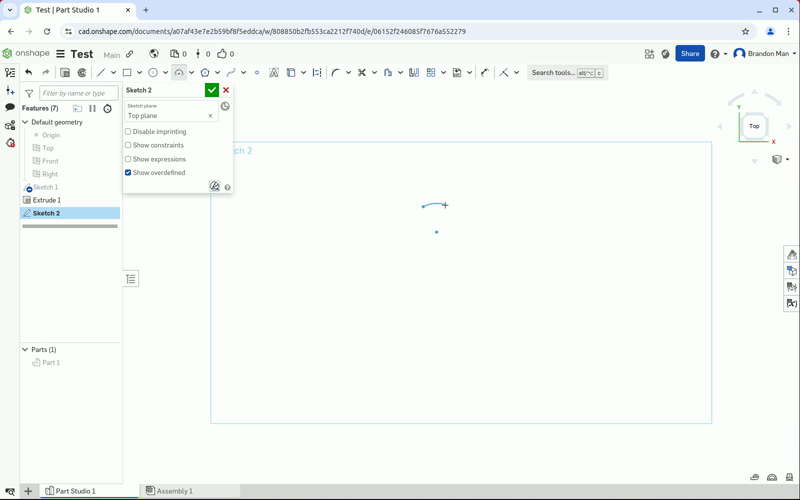
click(445, 204)
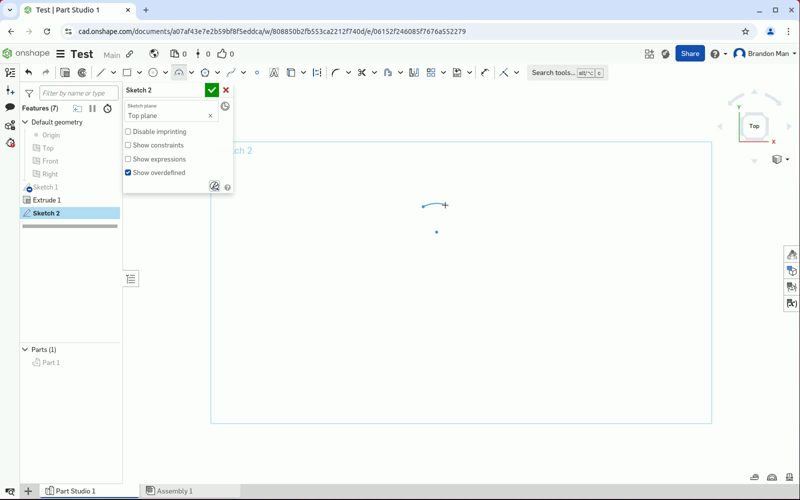
mouse_move(434, 209)
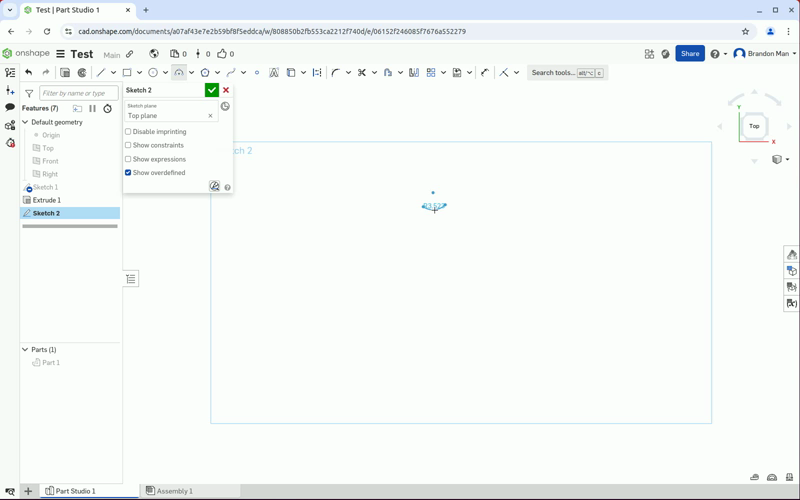
click(434, 209)
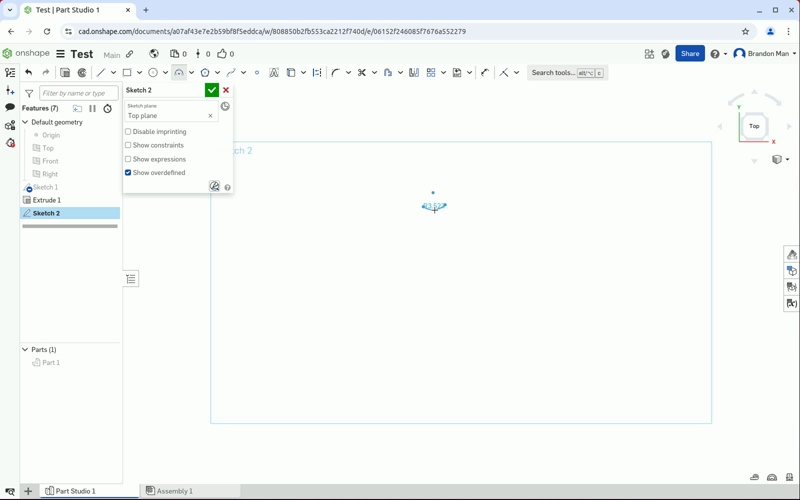
key_up(shift)
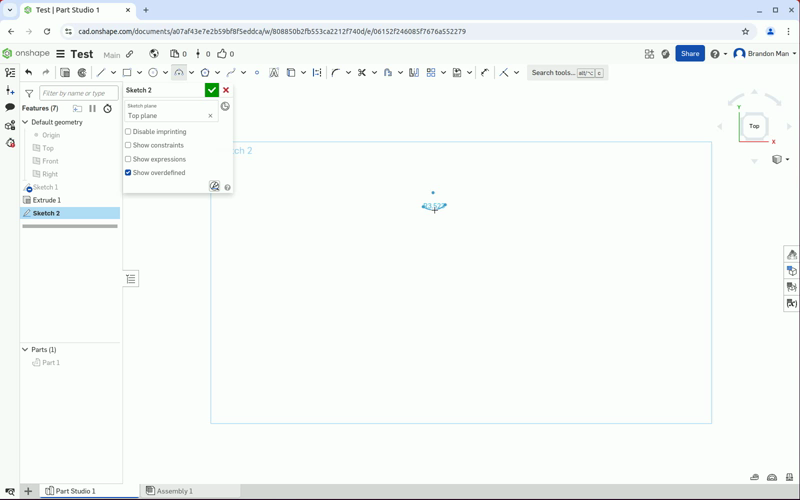
mouse_move(445, 204)
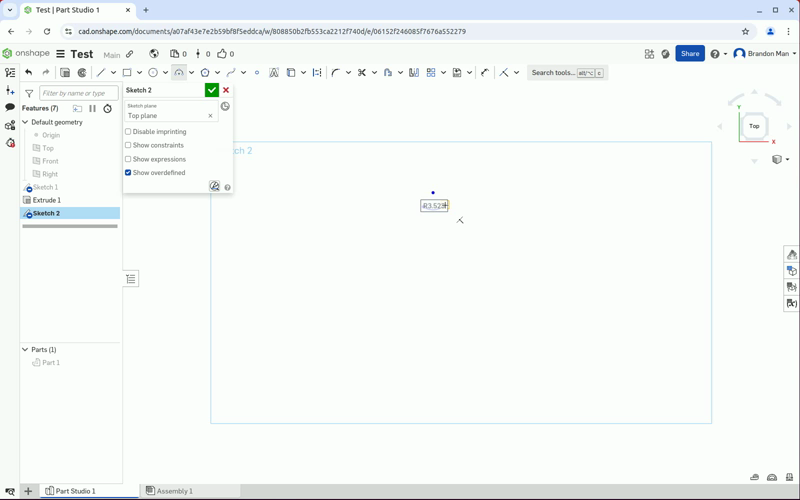
click(445, 204)
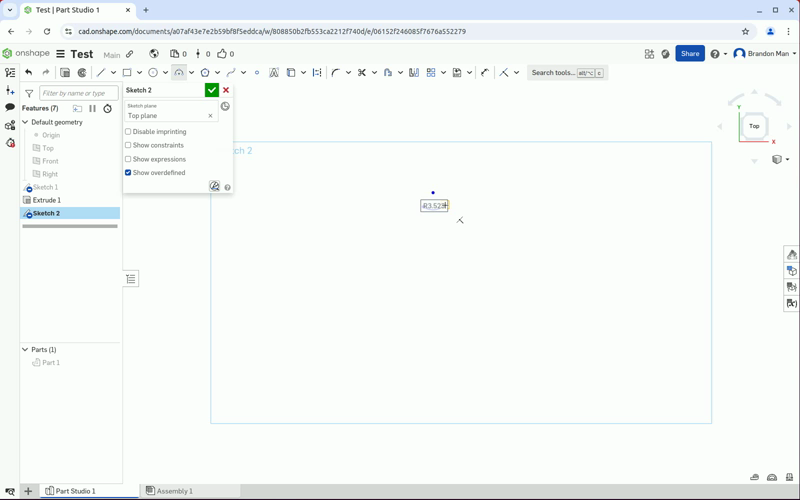
mouse_move(423, 206)
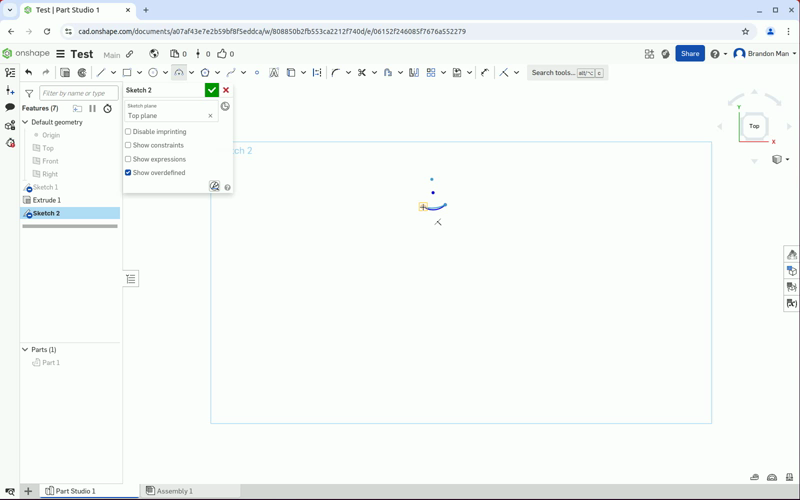
click(423, 206)
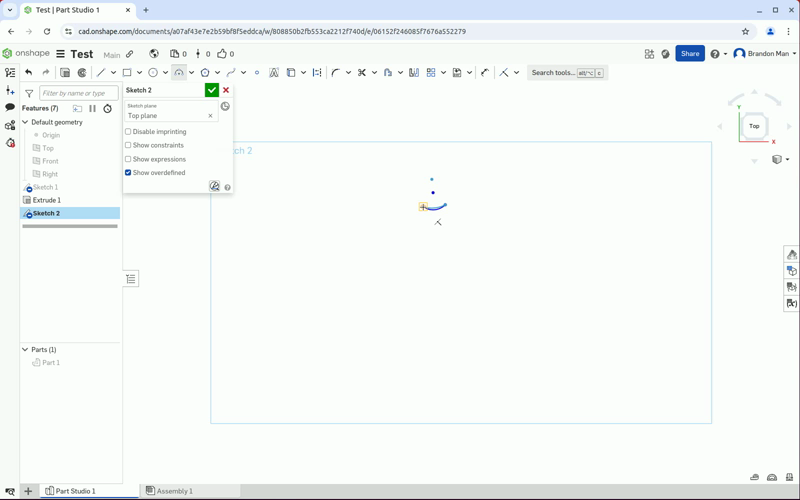
key_down(shift)
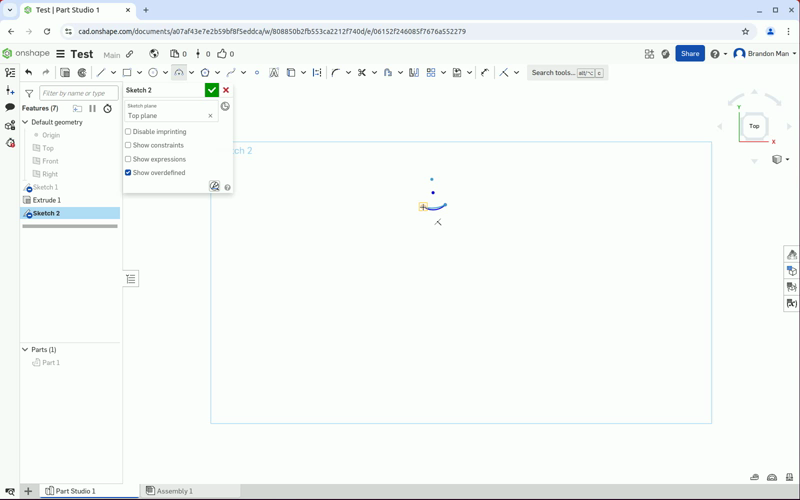
mouse_move(434, 204)
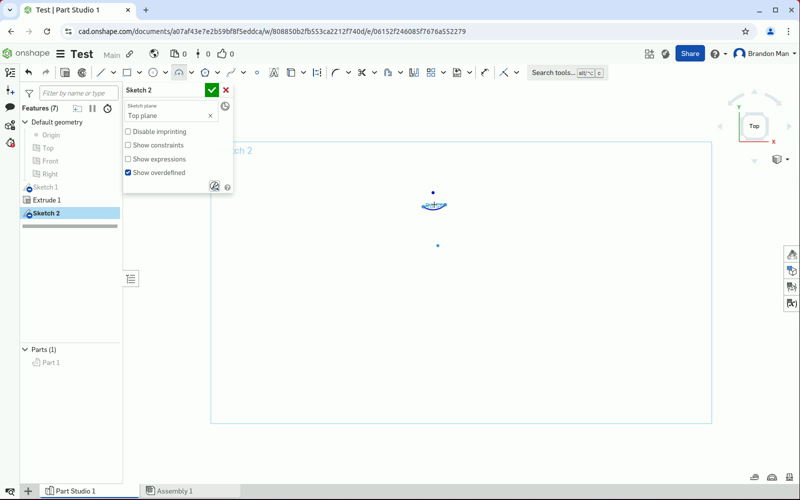
click(434, 204)
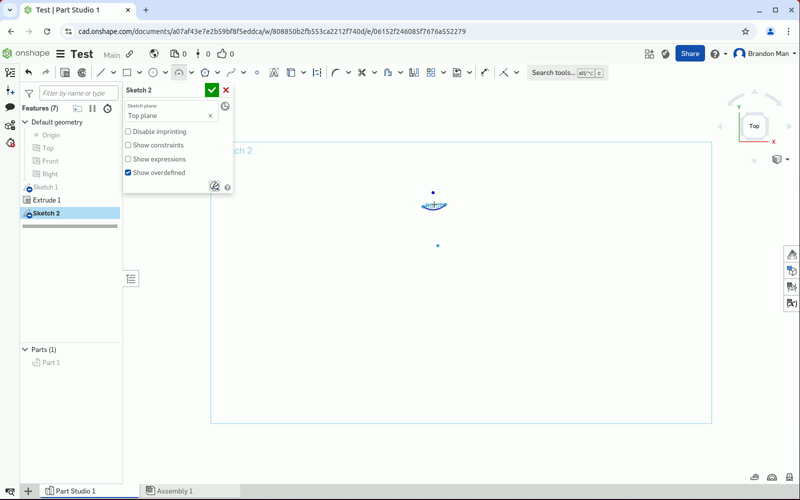
key_up(shift)
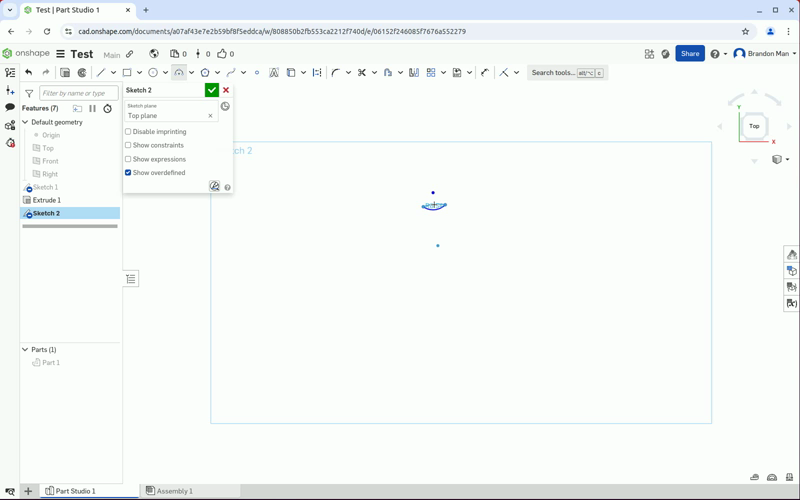
key(esc)
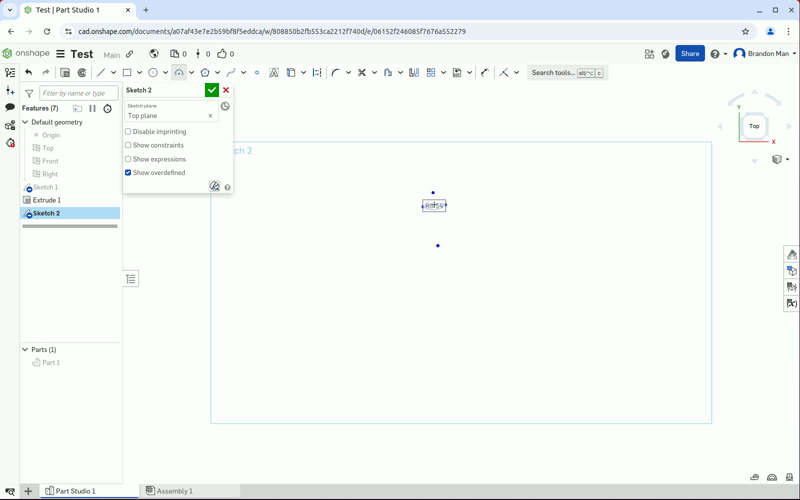
mouse_move(437, 205)
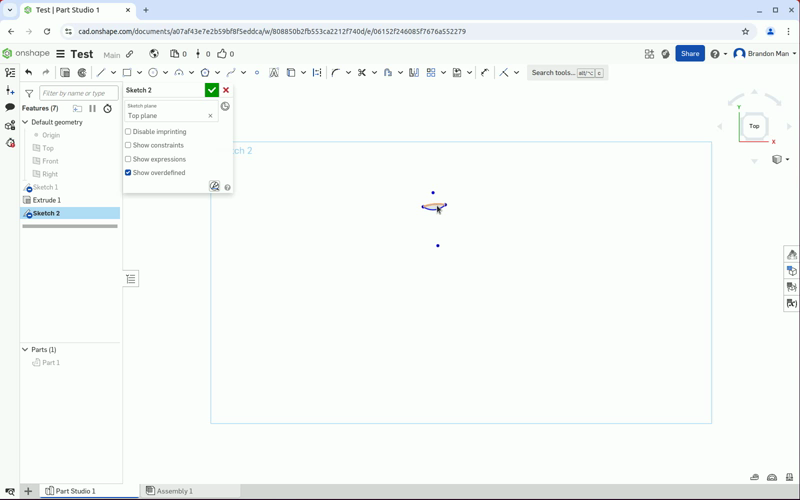
scroll(6)
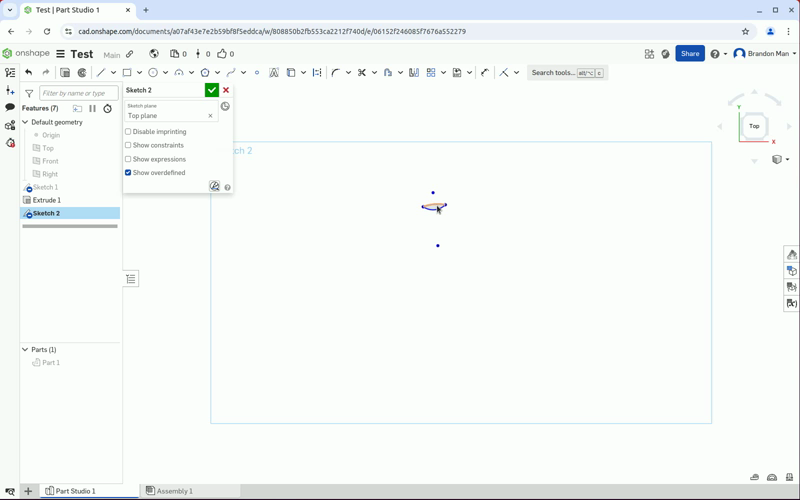
scroll(6)
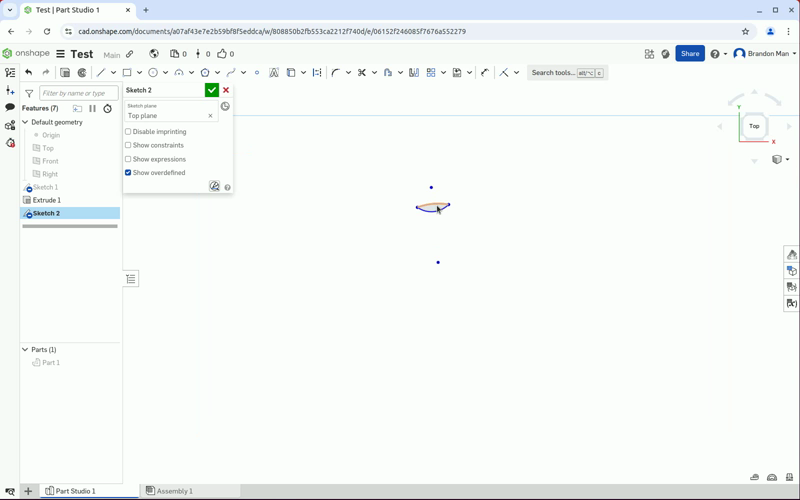
scroll(6)
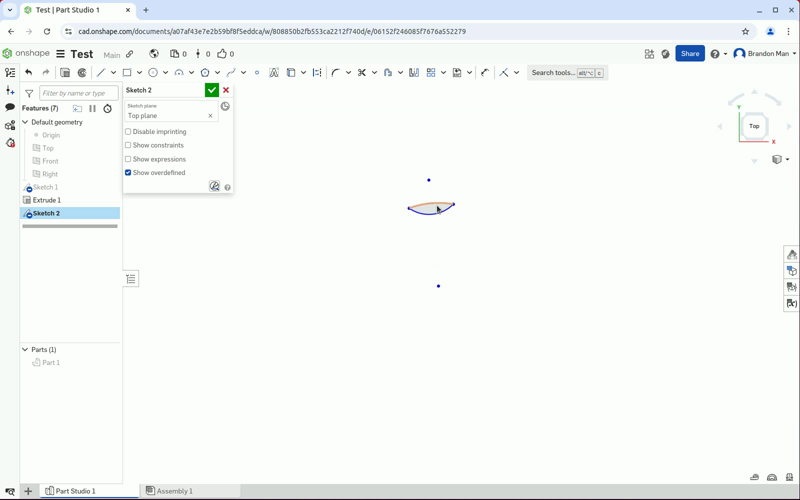
scroll(6)
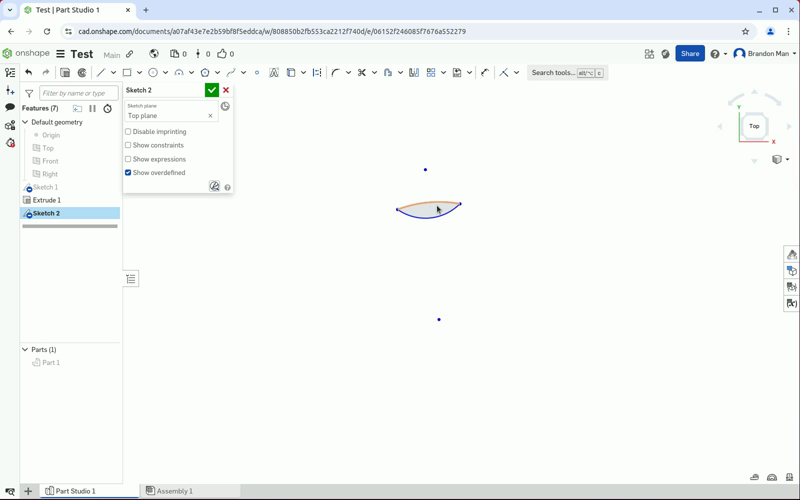
scroll(6)
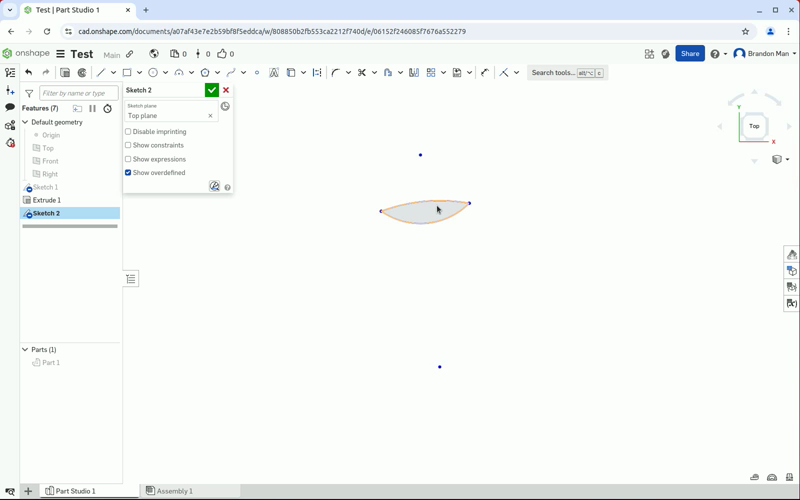
scroll(6)
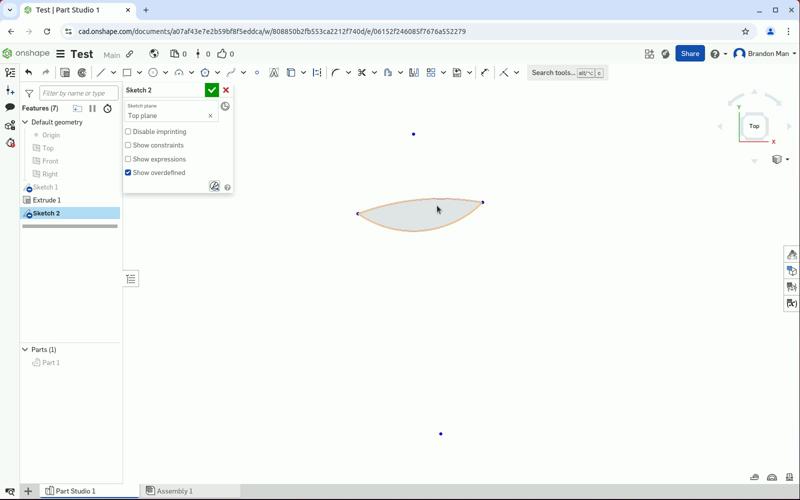
scroll(6)
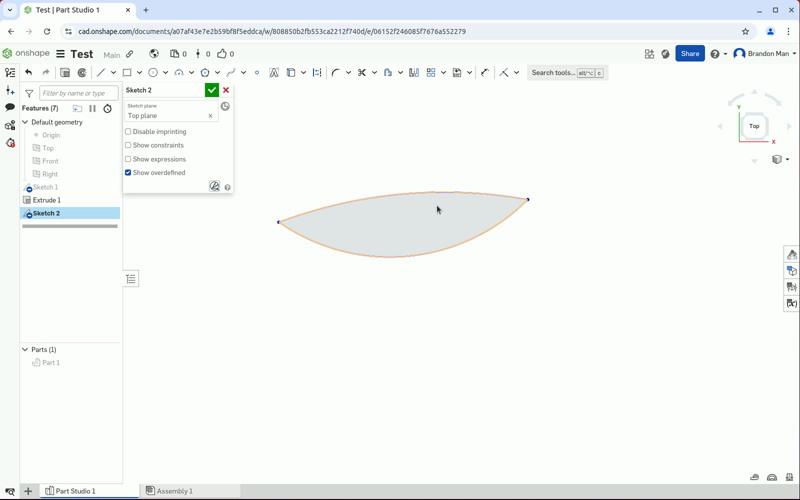
click(437, 205)
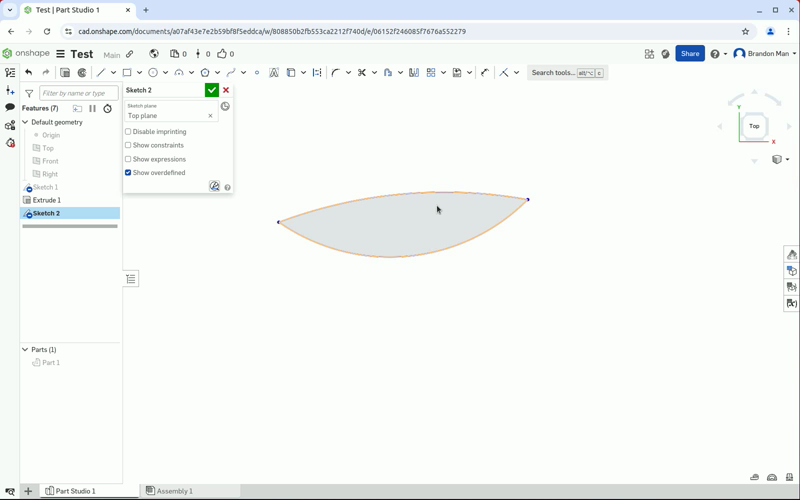
scroll(-6)
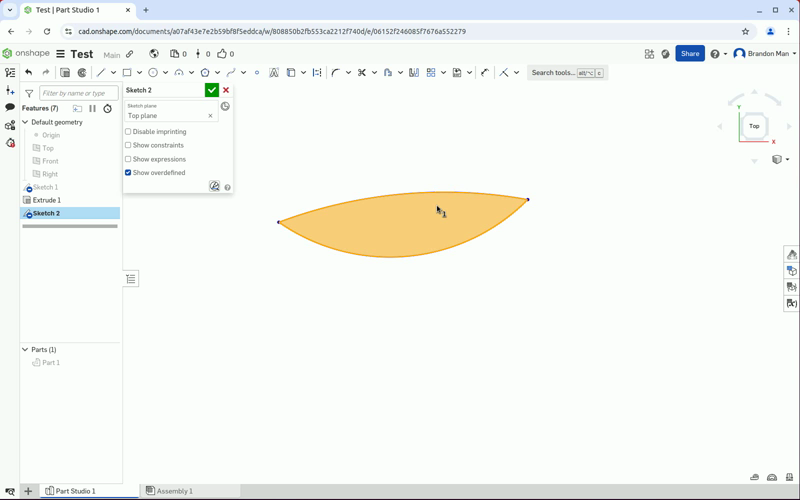
scroll(-6)
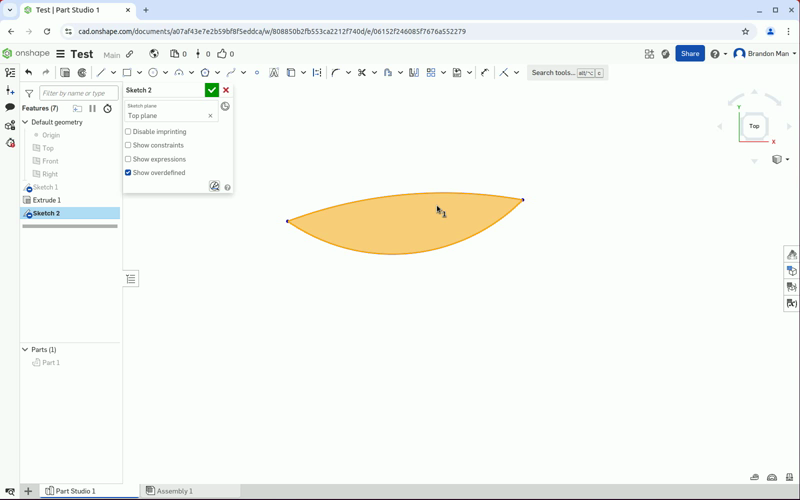
scroll(-6)
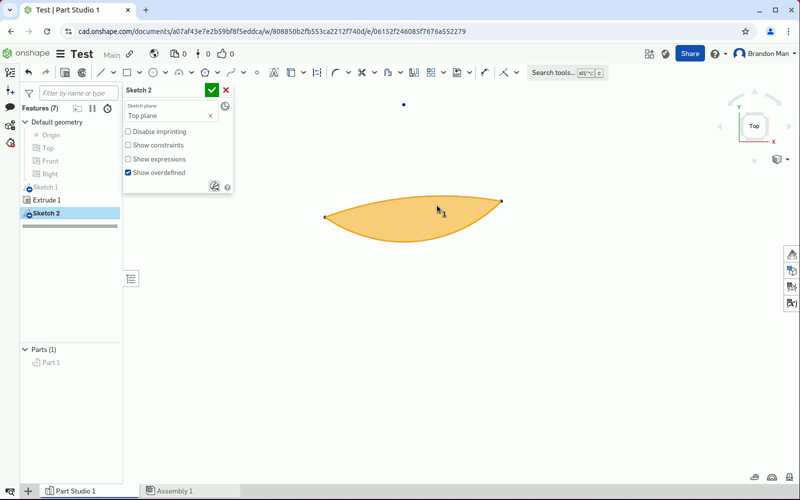
scroll(-6)
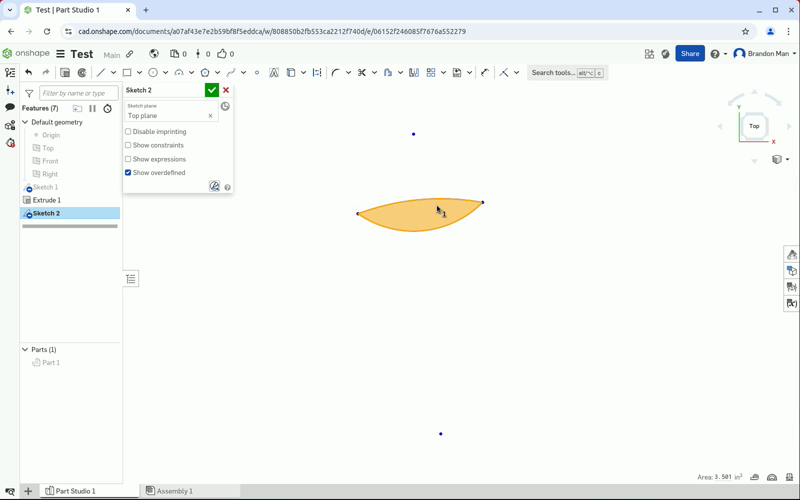
scroll(-6)
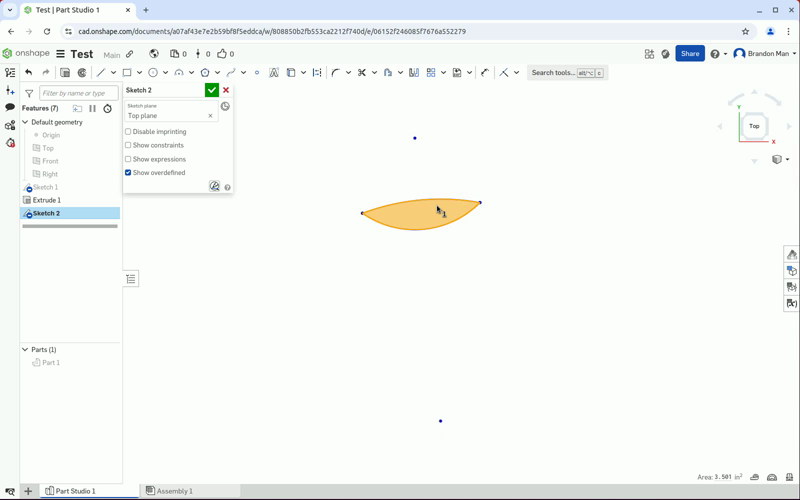
scroll(-6)
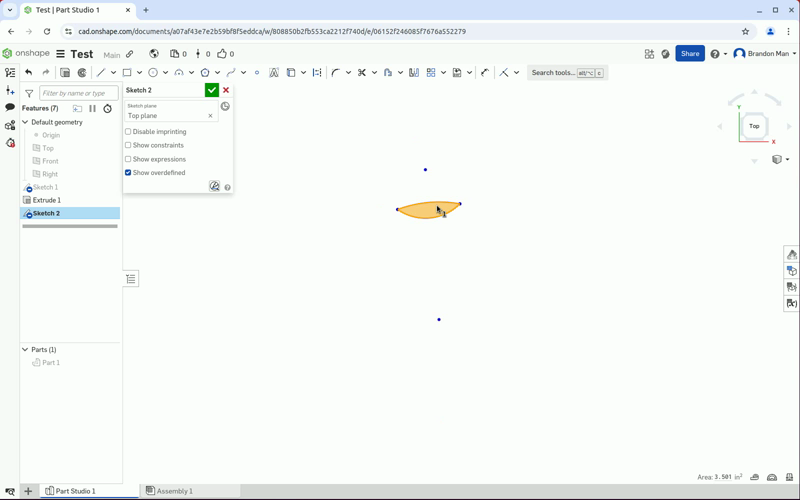
scroll(-6)
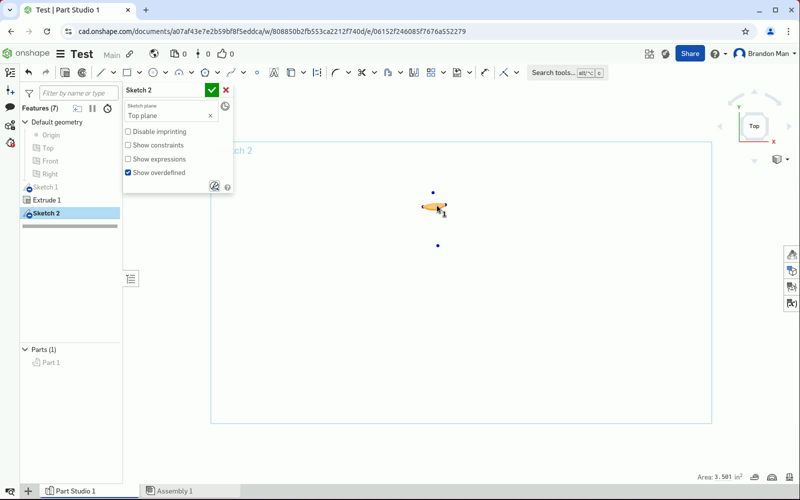
mouse_move(73, 352)
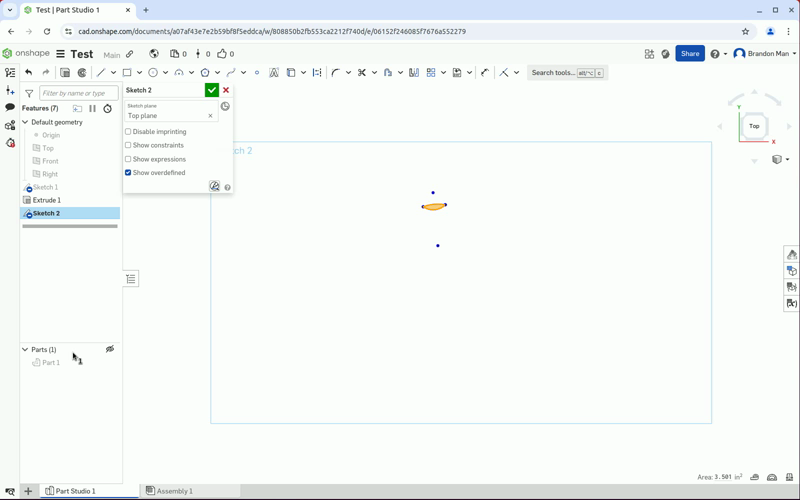
key(shift+y)
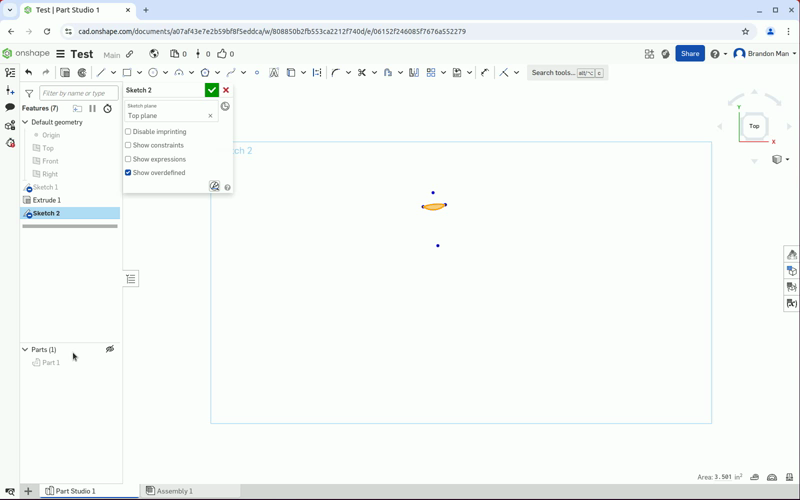
key(shift+e)
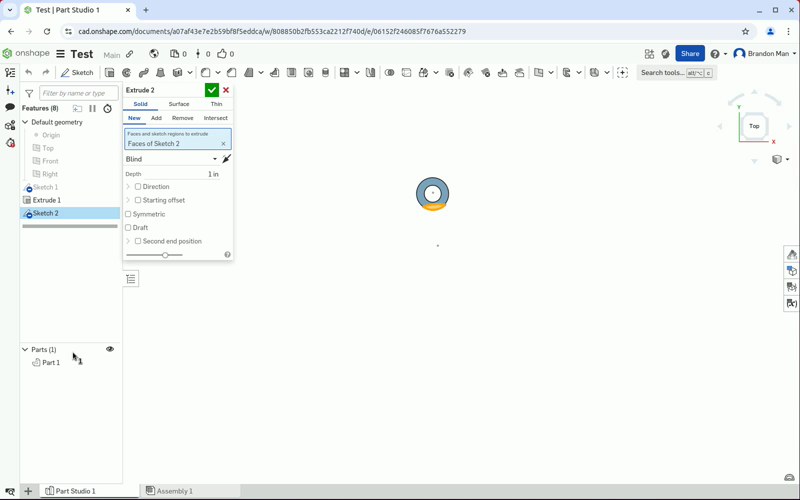
mouse_move(143, 106)
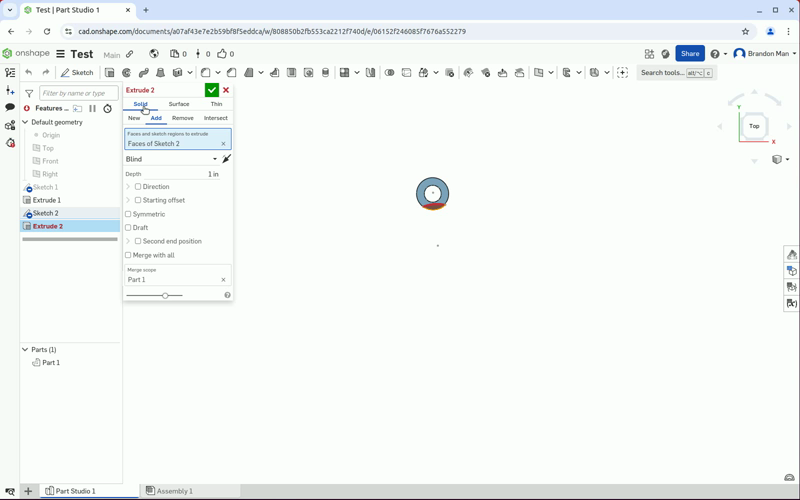
click(143, 106)
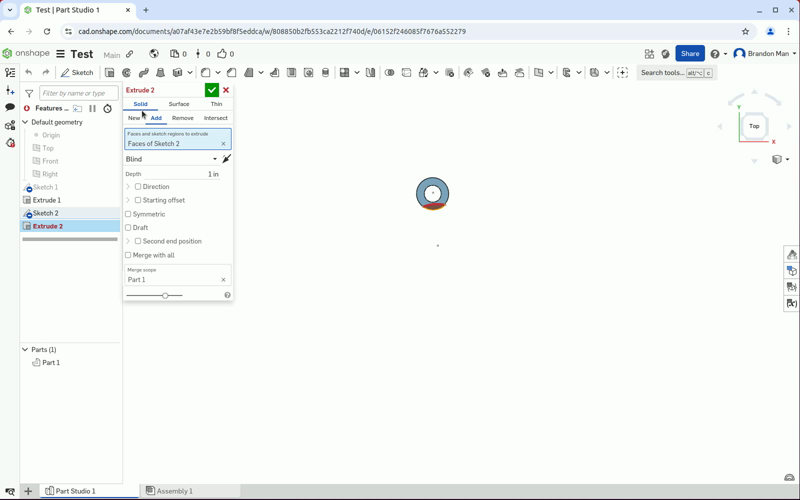
mouse_move(137, 120)
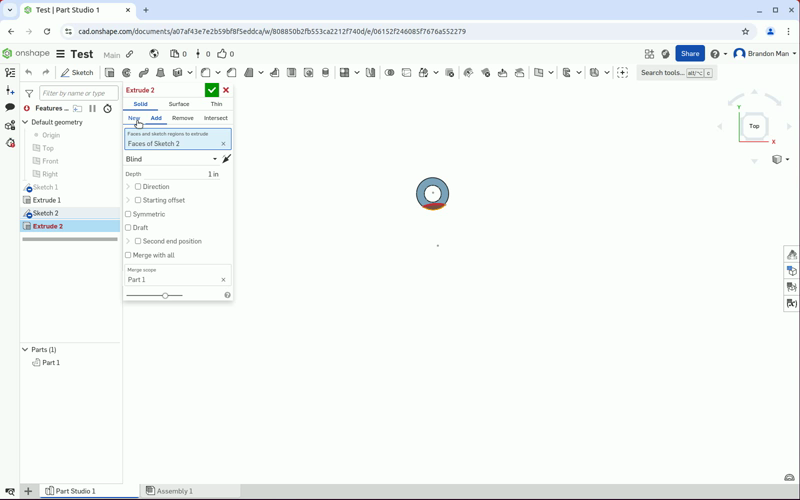
click(137, 120)
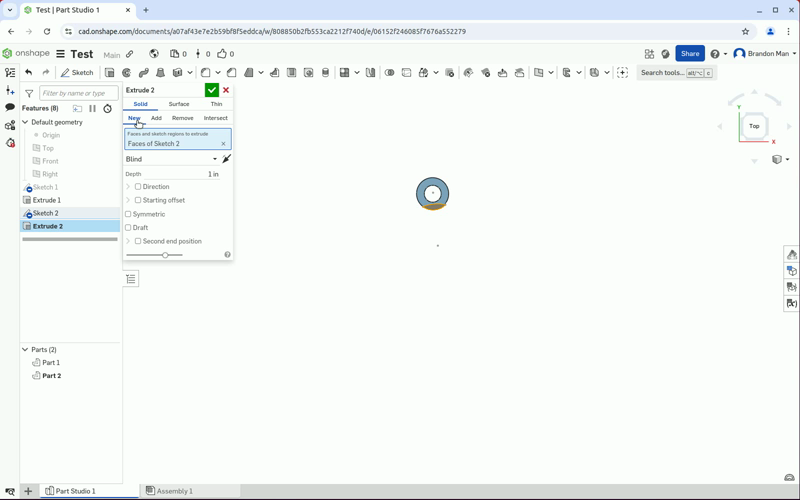
key(tab, 4)
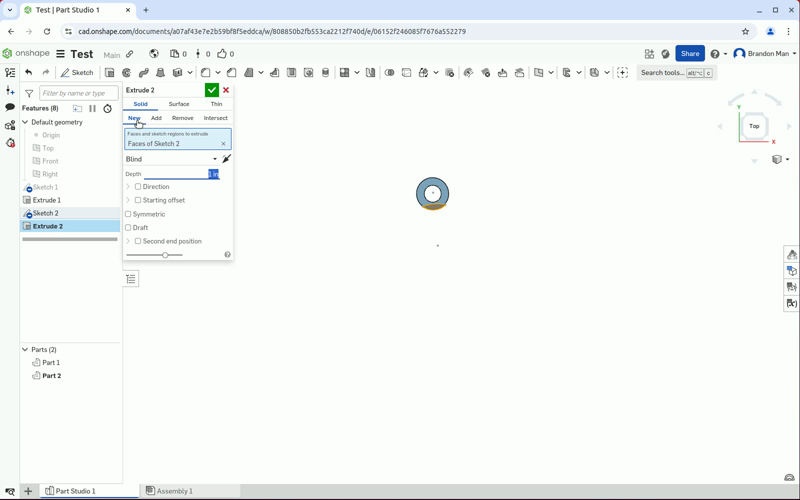
text(2.166)
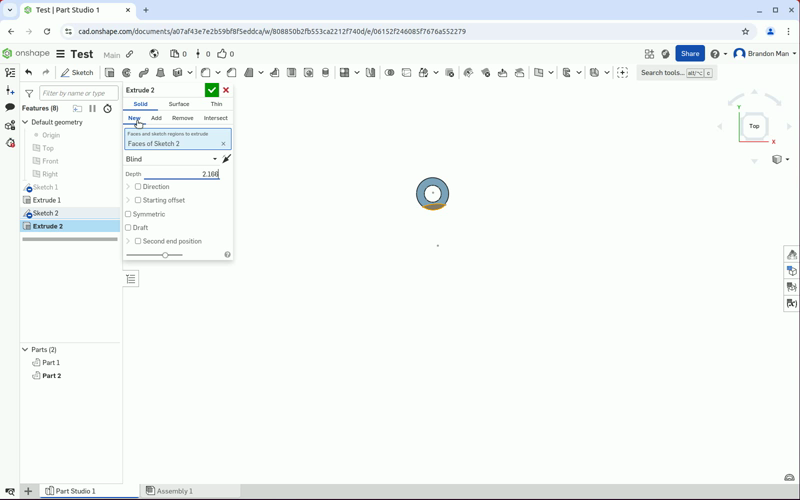
key(enter)
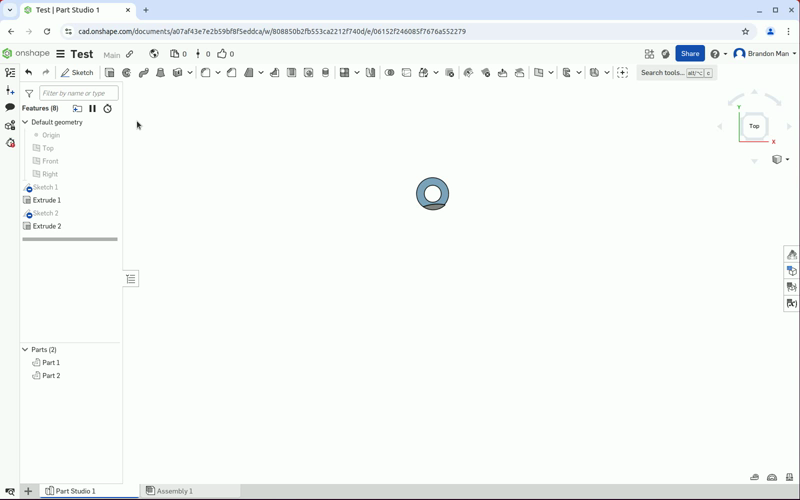
key(shift+h)
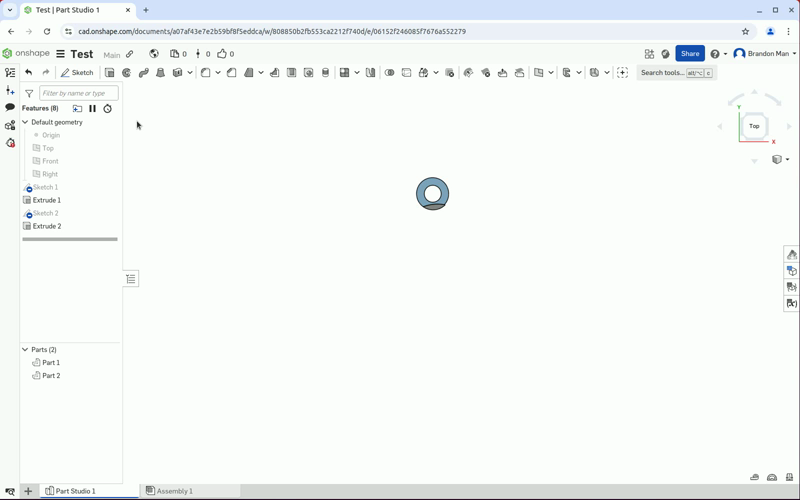
key(shift+h)
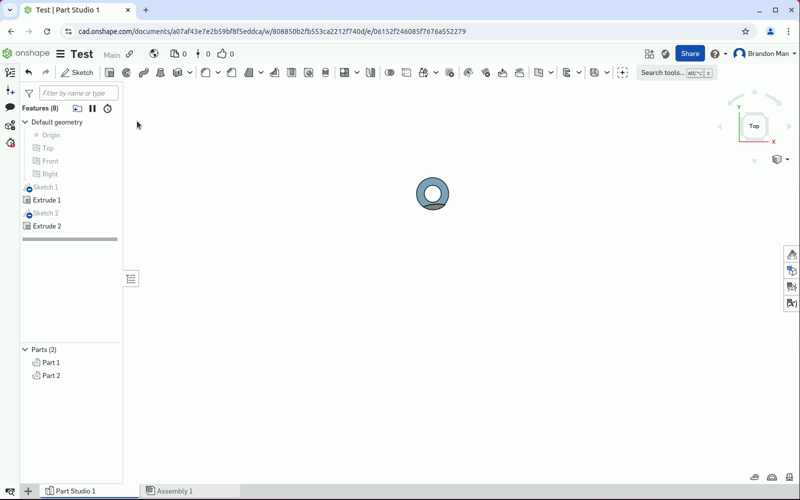
mouse_move(73, 189)
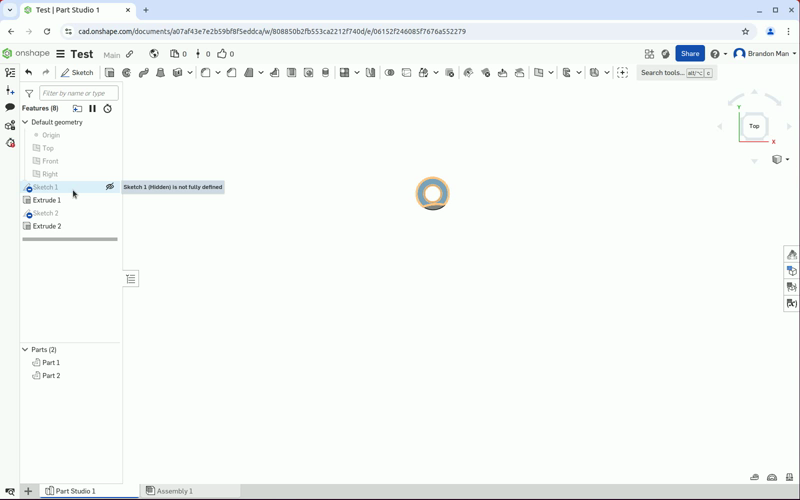
click(73, 189)
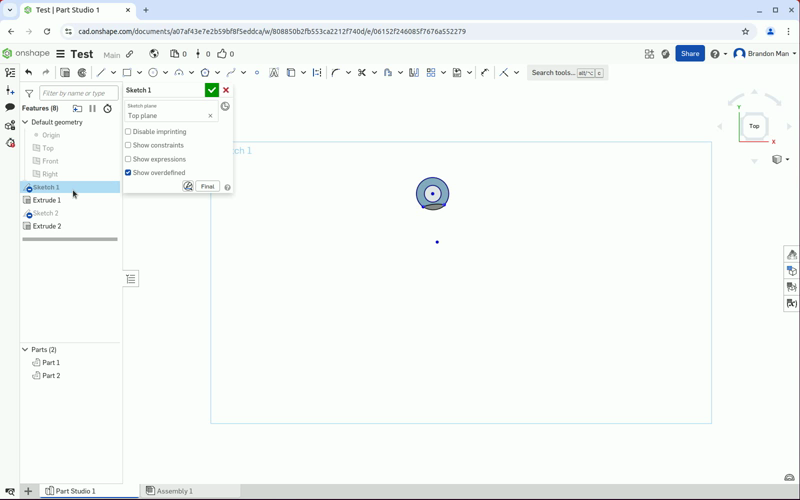
mouse_move(229, 92)
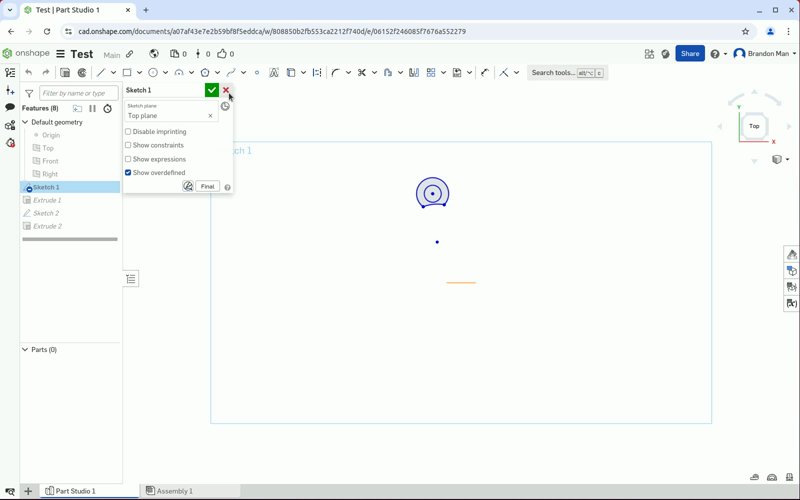
click(229, 92)
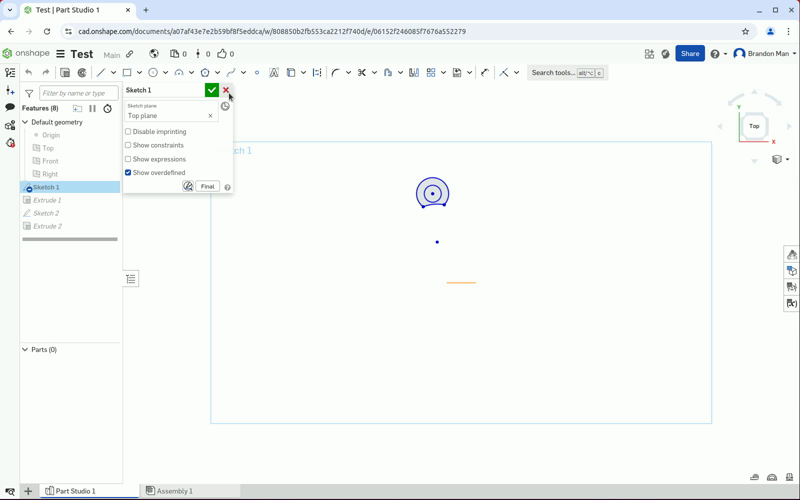
key(shift+s)
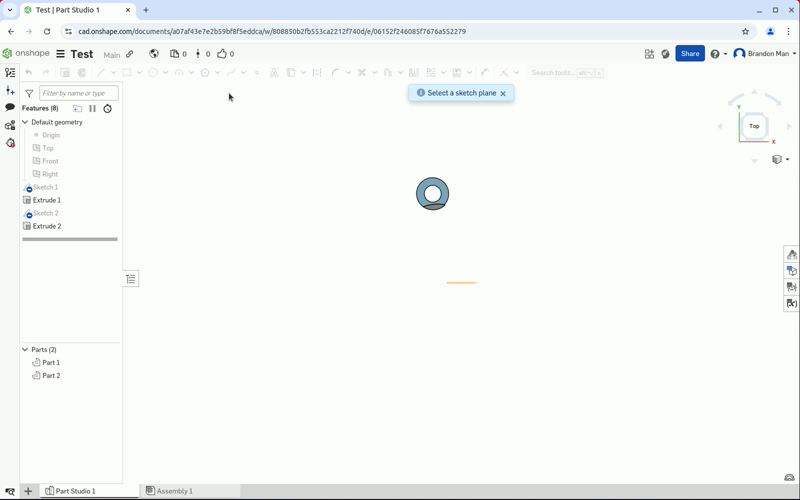
mouse_move(73, 150)
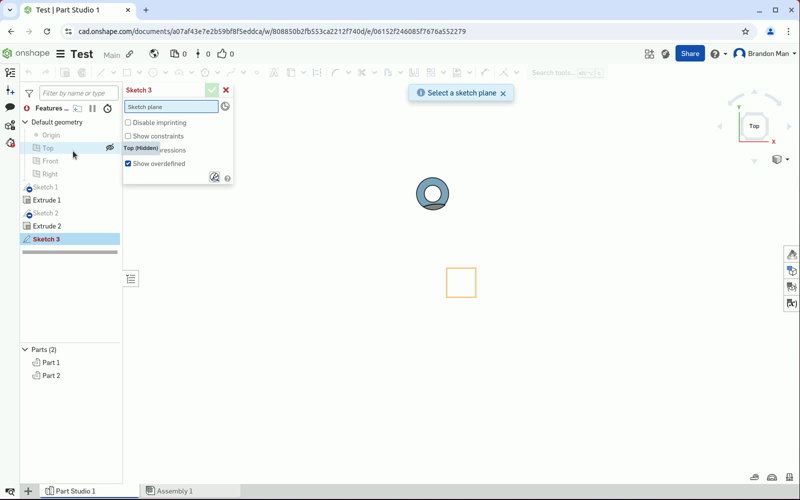
click(73, 150)
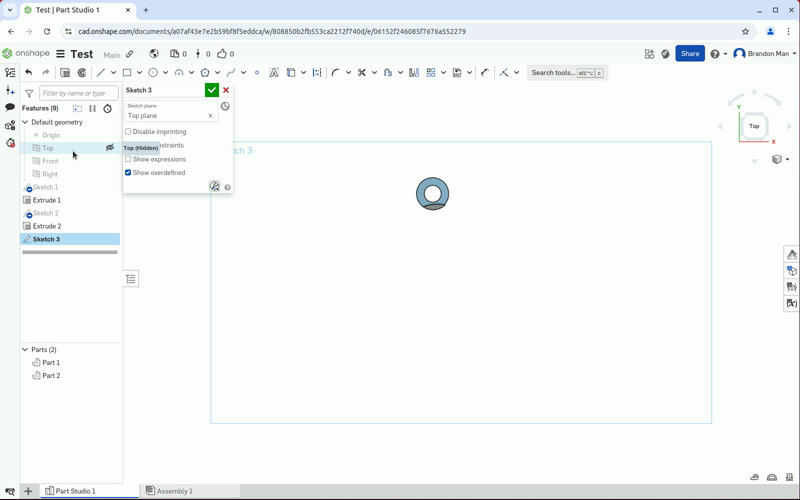
mouse_move(73, 352)
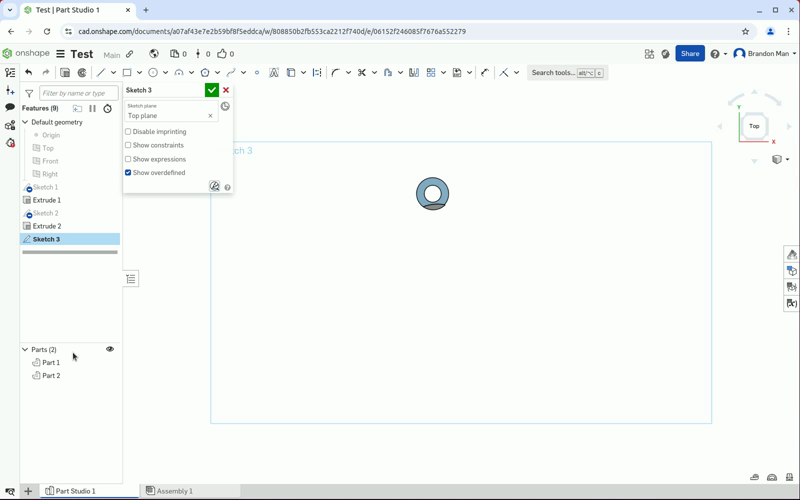
key(y)
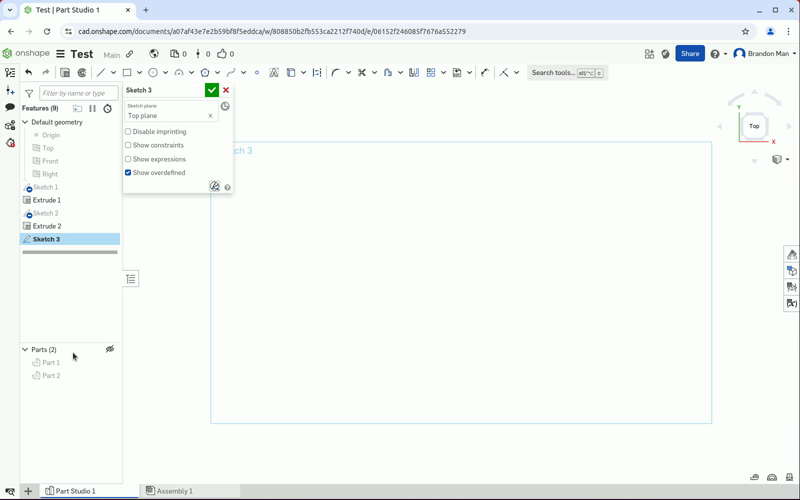
key(a)
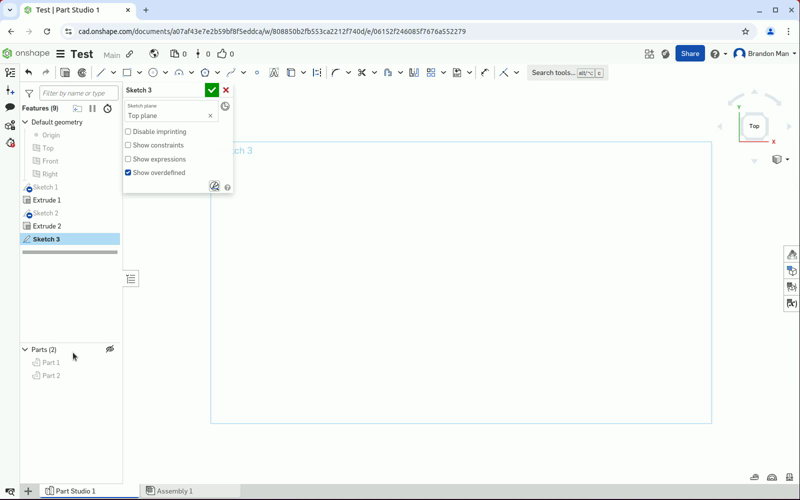
key_down(shift)
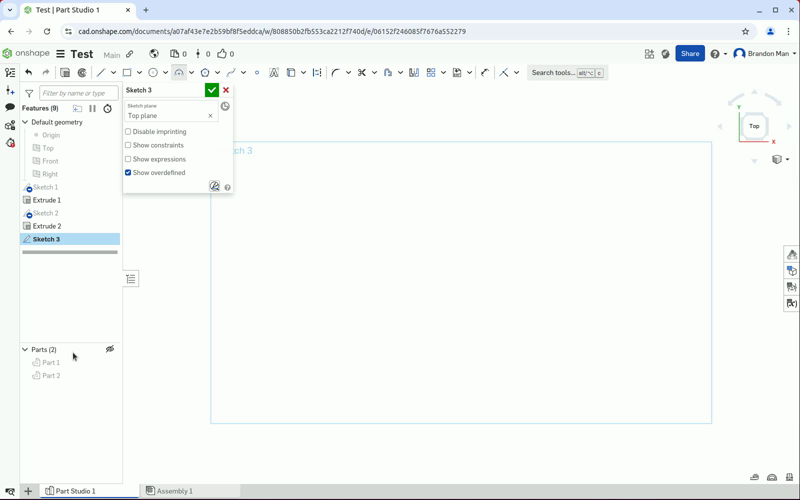
mouse_move(423, 206)
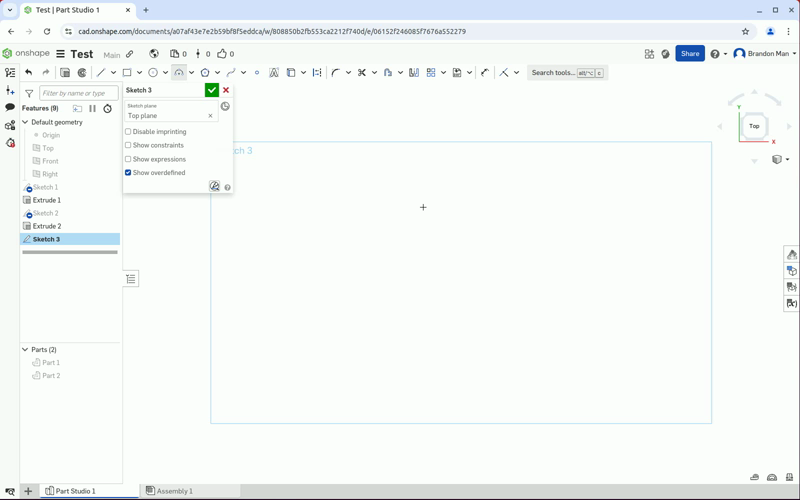
click(423, 206)
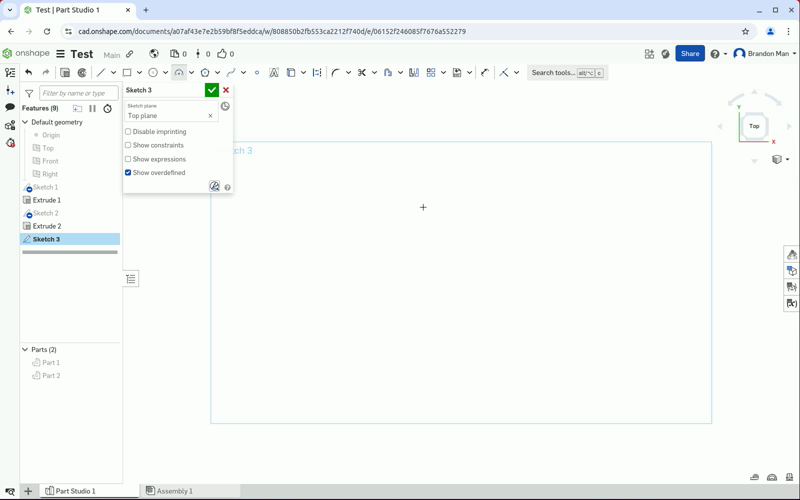
key_up(shift)
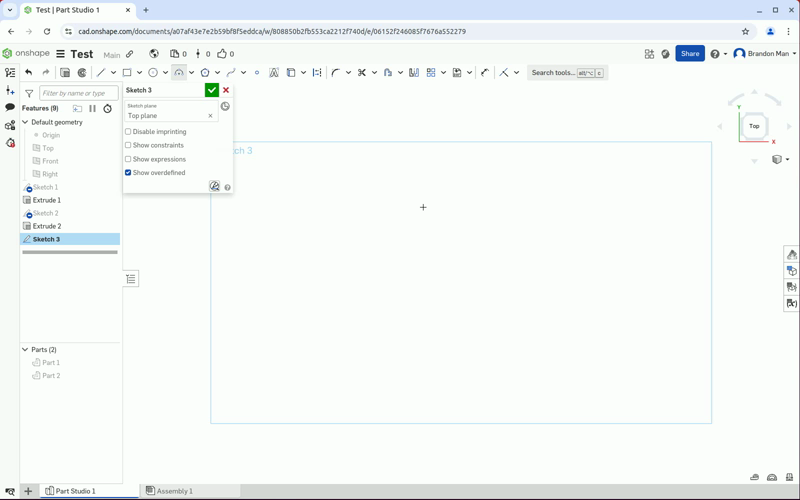
key_down(shift)
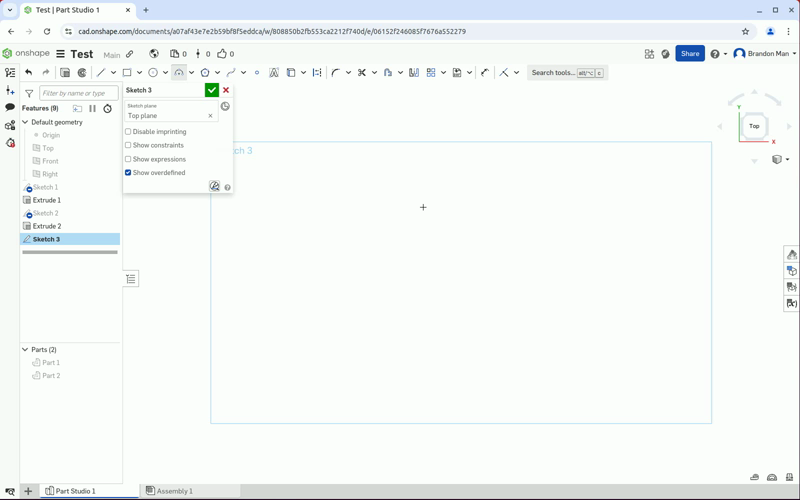
mouse_move(526, 255)
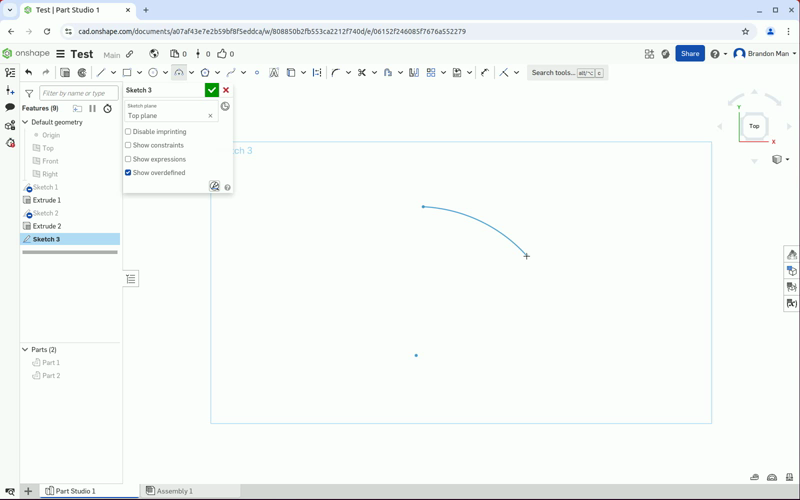
click(526, 255)
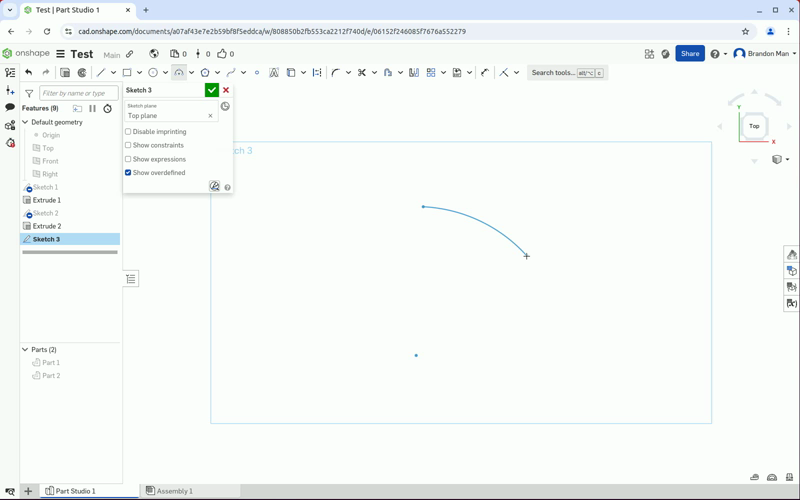
mouse_move(402, 384)
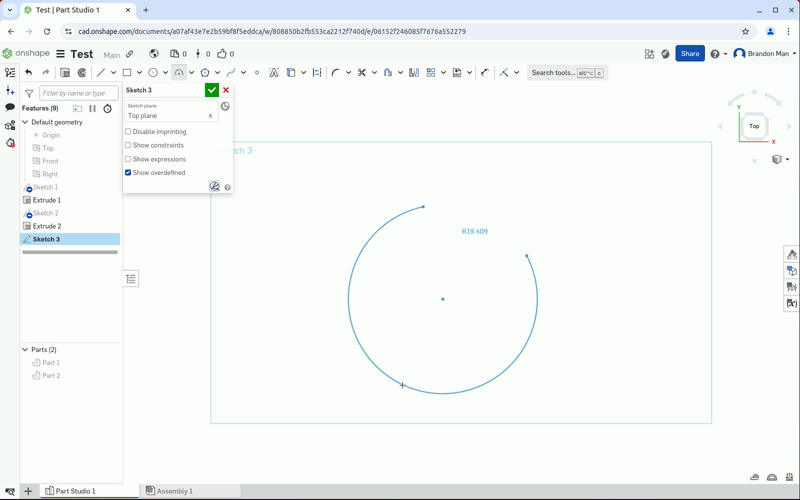
click(402, 384)
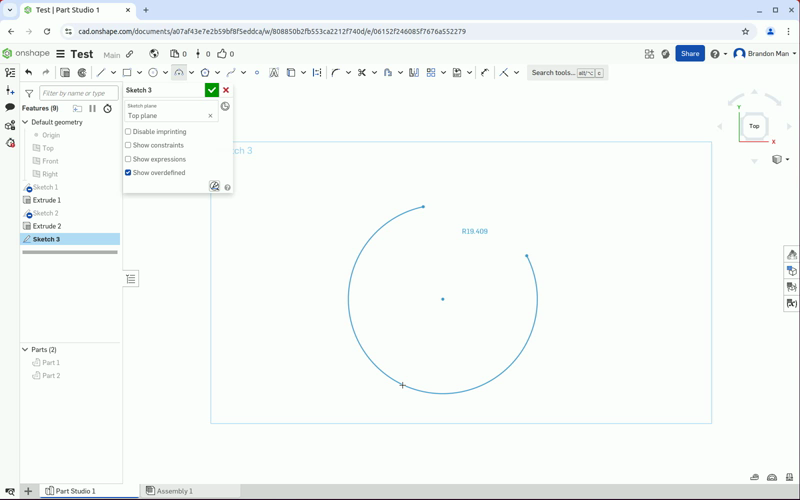
key_up(shift)
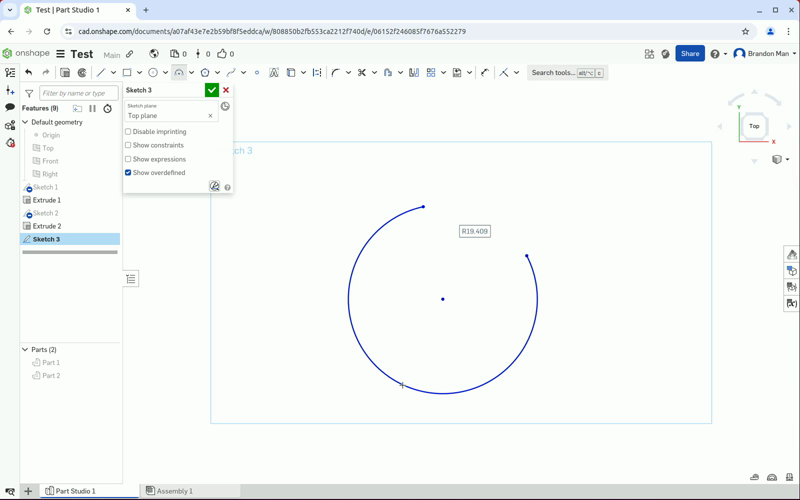
mouse_move(526, 255)
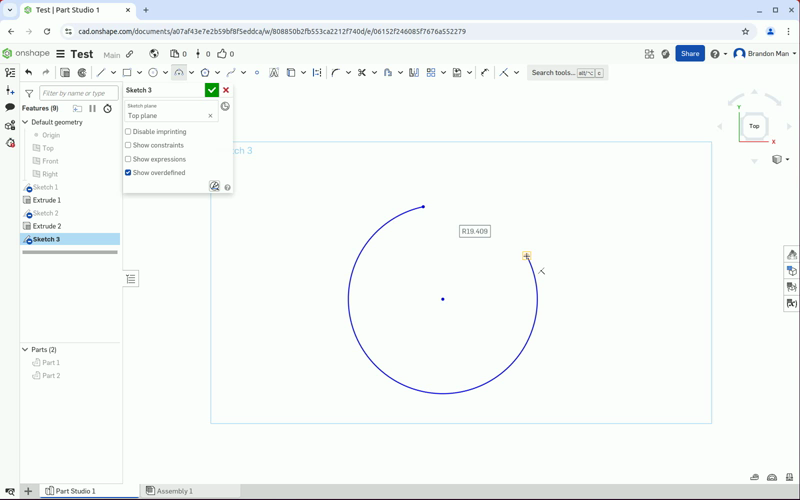
click(526, 255)
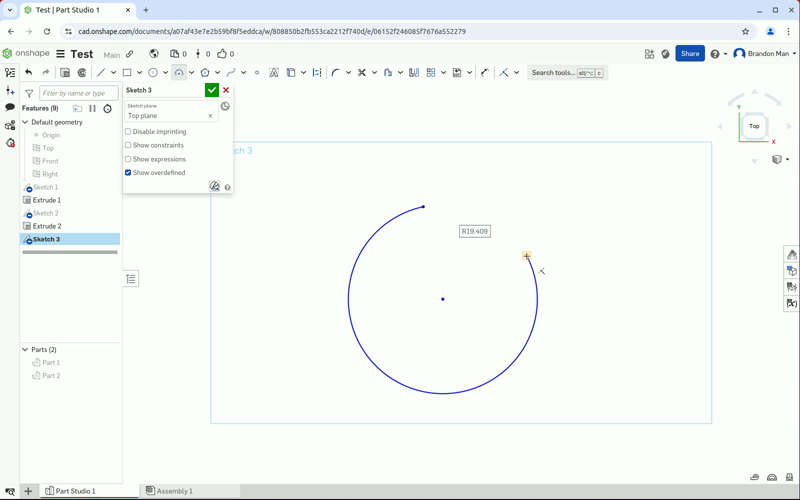
key_down(shift)
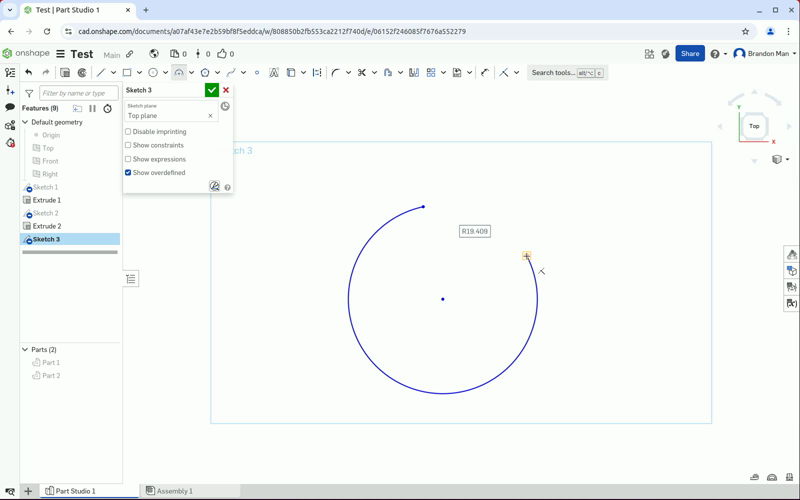
mouse_move(495, 222)
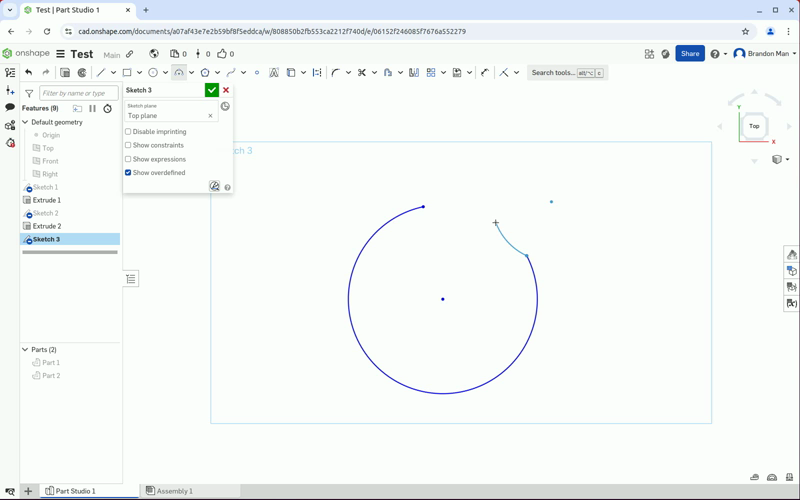
click(495, 222)
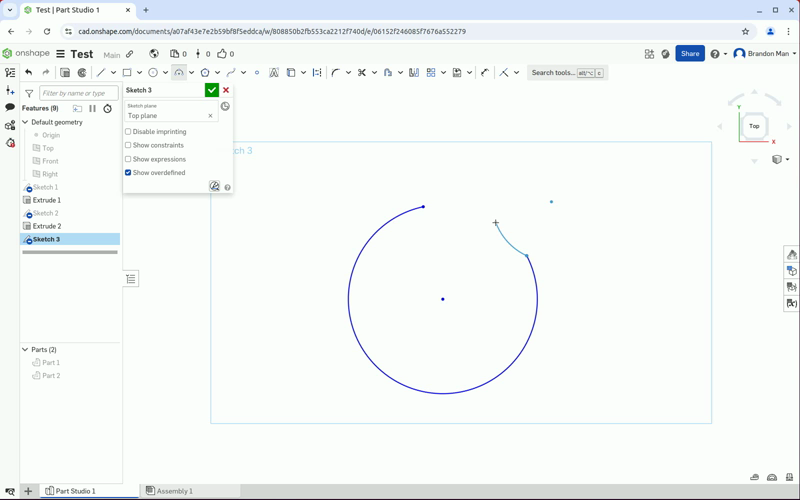
mouse_move(411, 332)
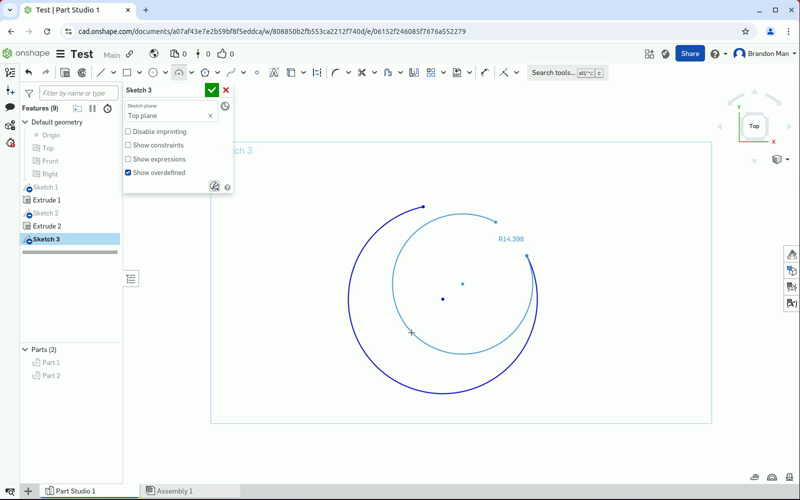
click(411, 332)
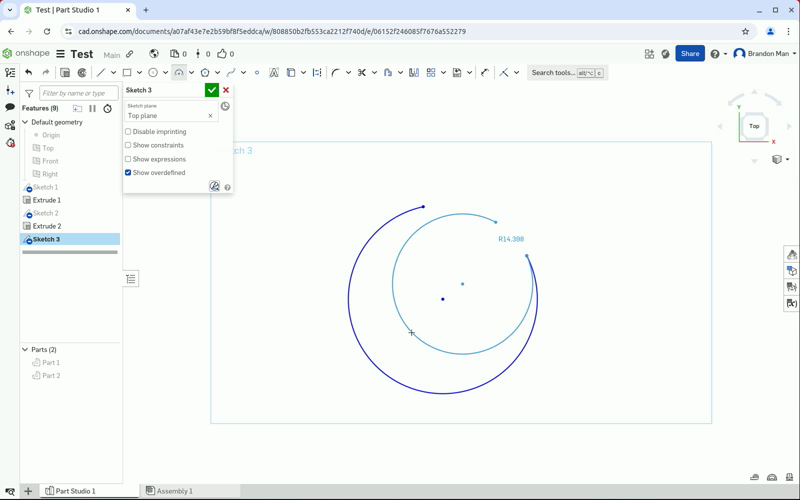
key_up(shift)
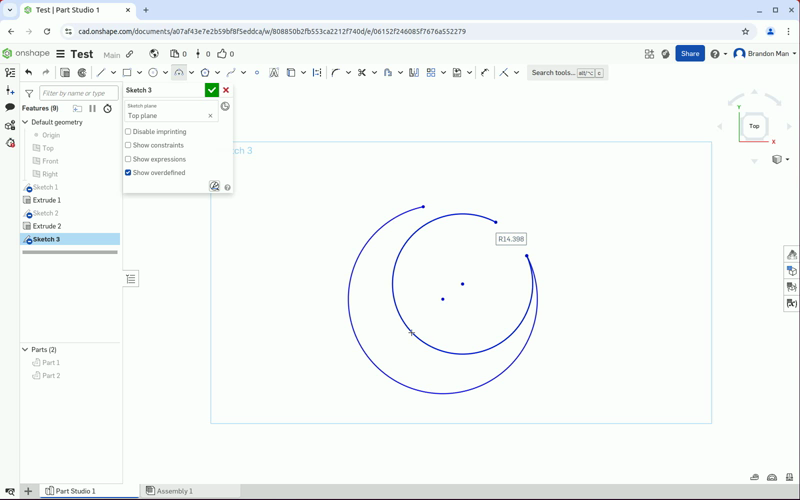
mouse_move(495, 222)
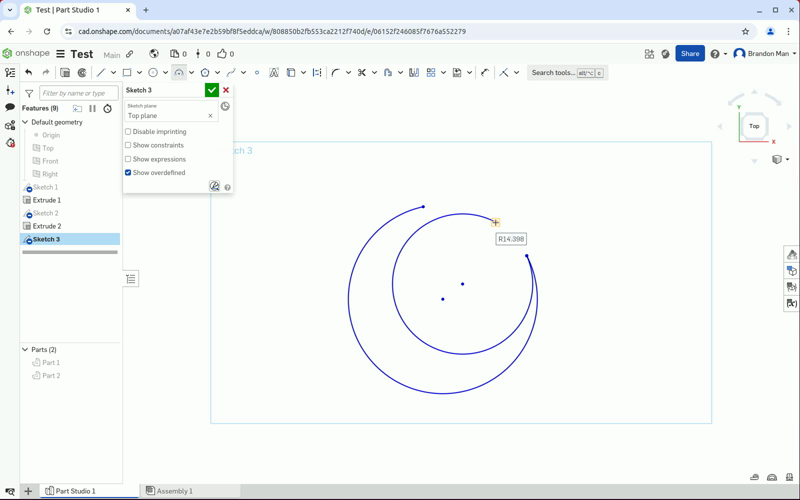
click(495, 222)
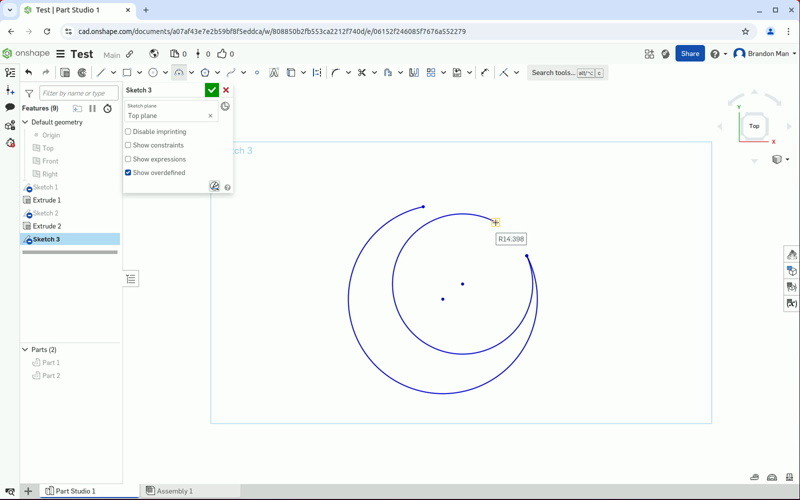
key_down(shift)
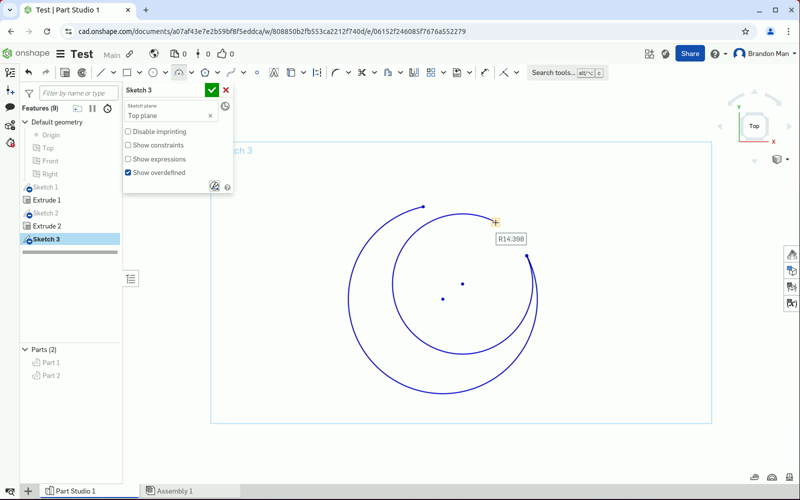
mouse_move(444, 204)
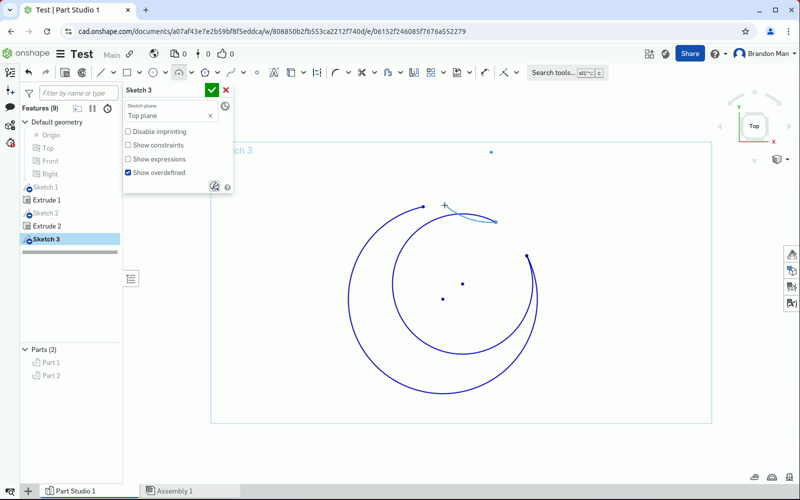
click(444, 204)
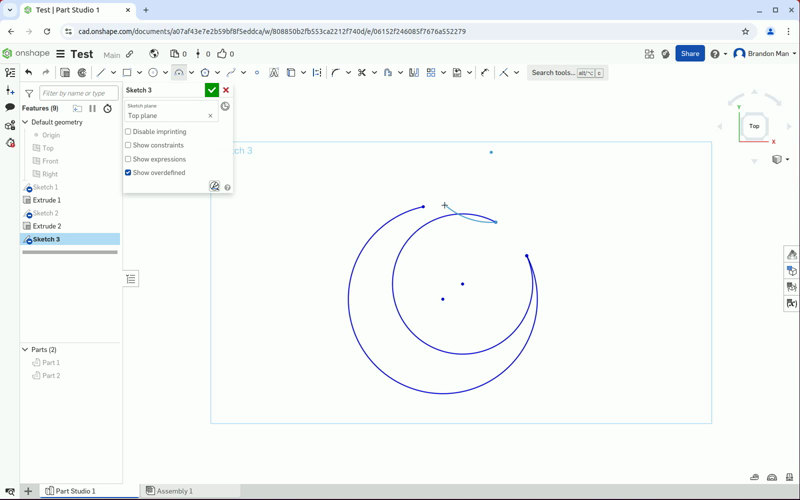
mouse_move(471, 209)
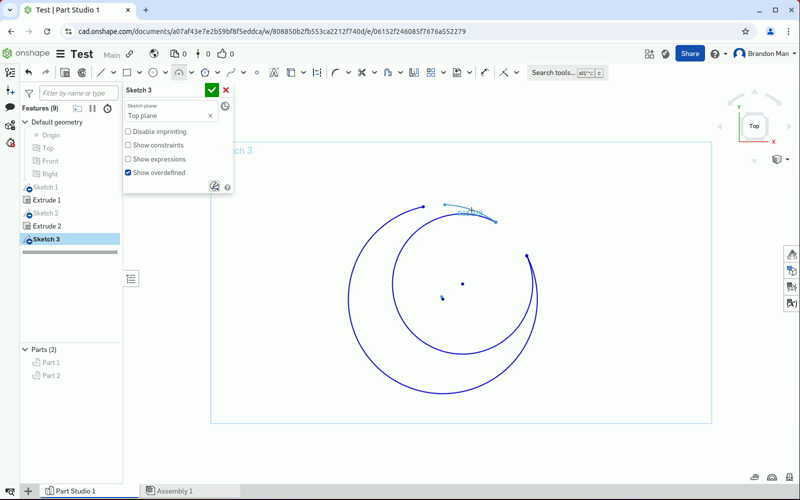
click(471, 209)
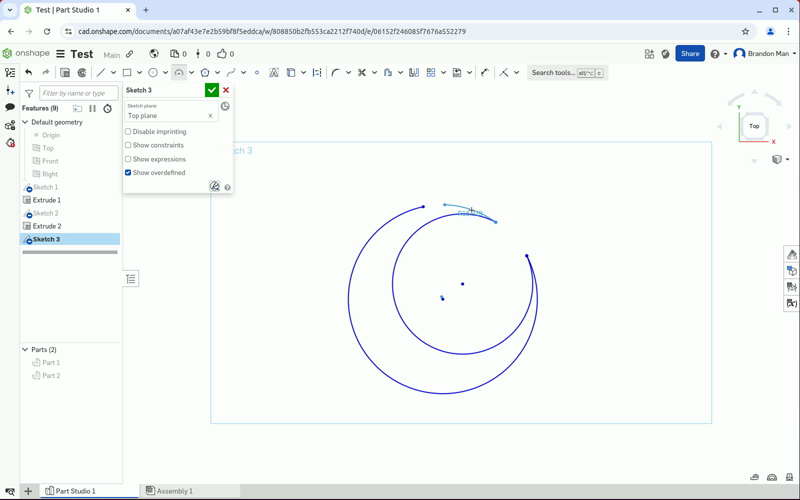
key_up(shift)
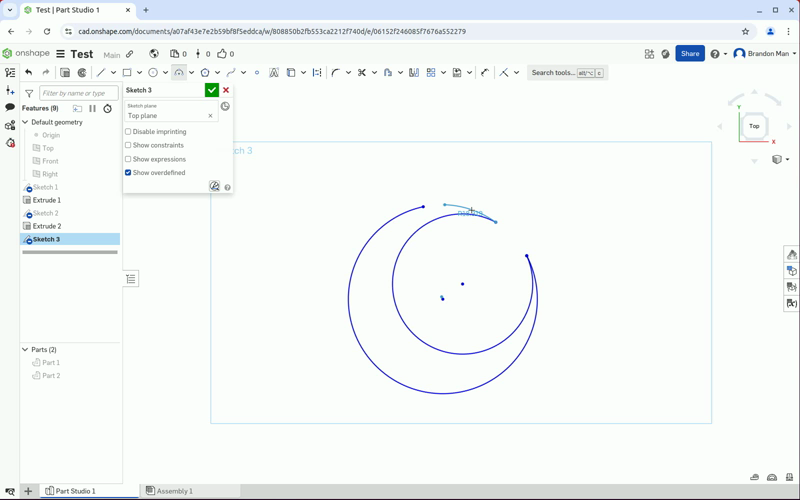
mouse_move(444, 204)
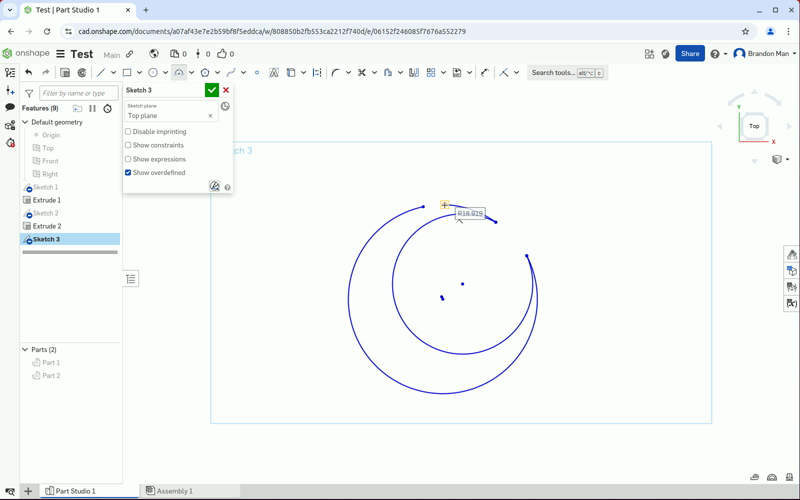
click(444, 204)
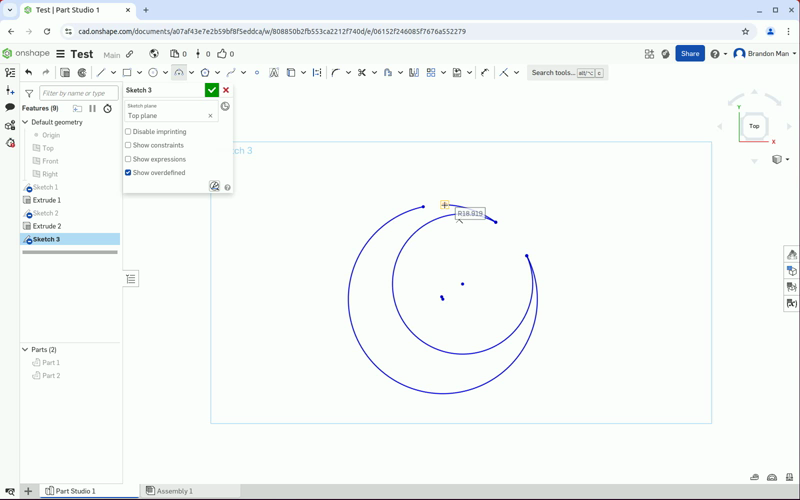
mouse_move(423, 206)
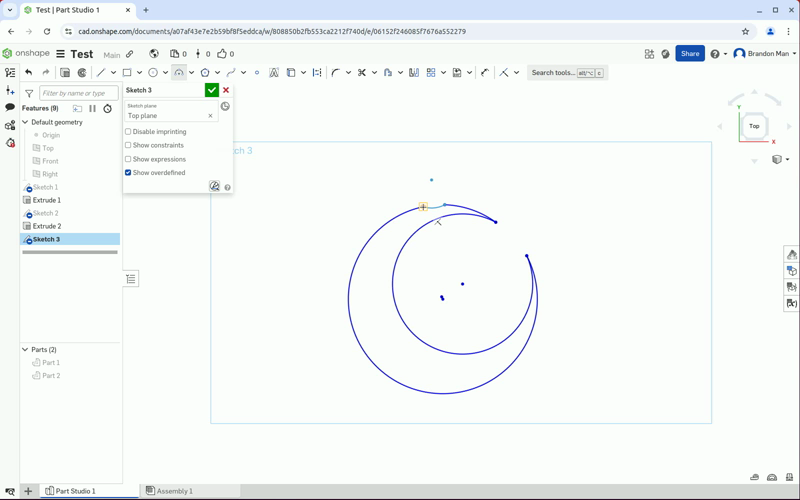
click(423, 206)
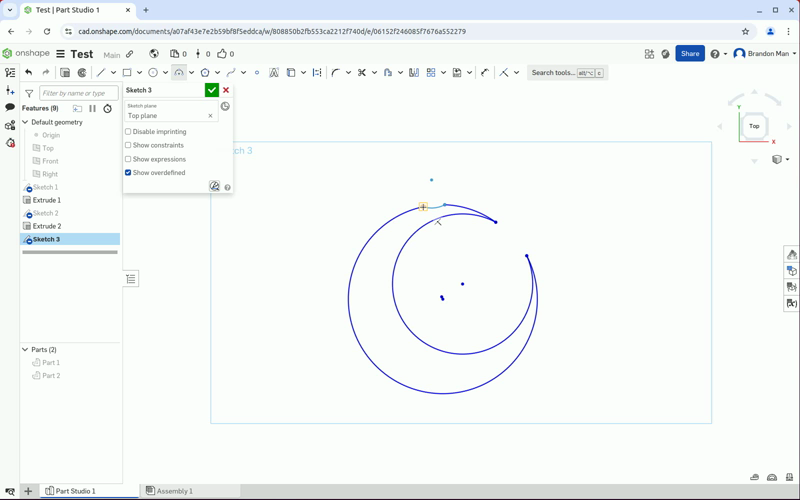
key_down(shift)
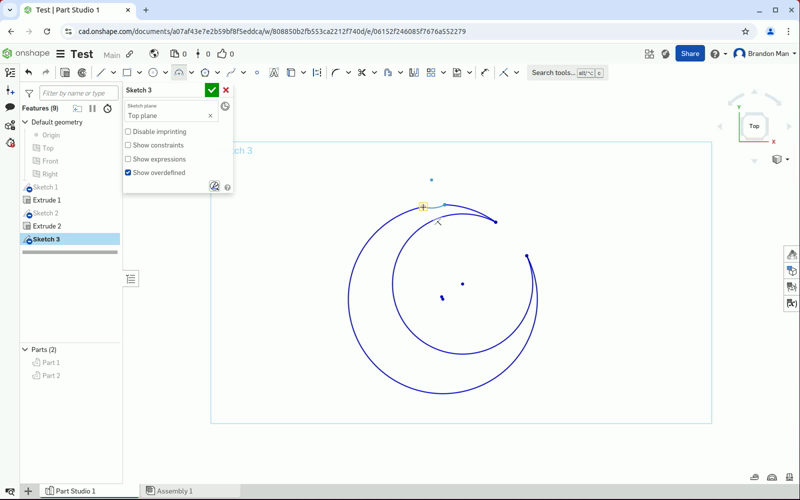
mouse_move(434, 209)
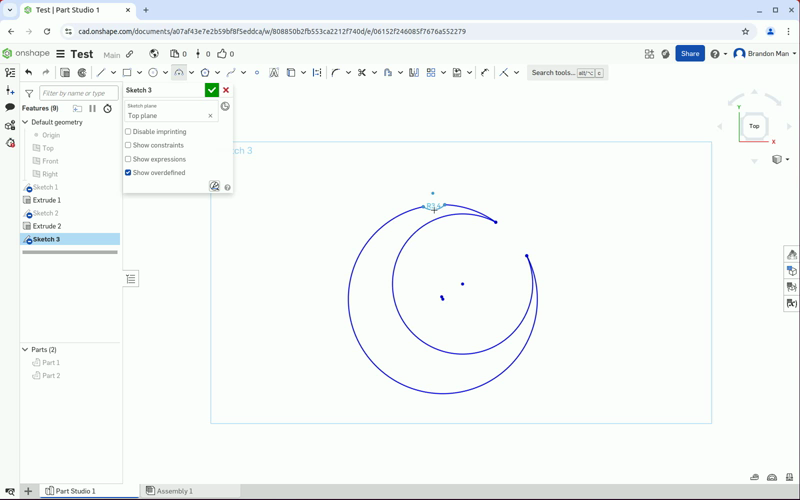
click(434, 209)
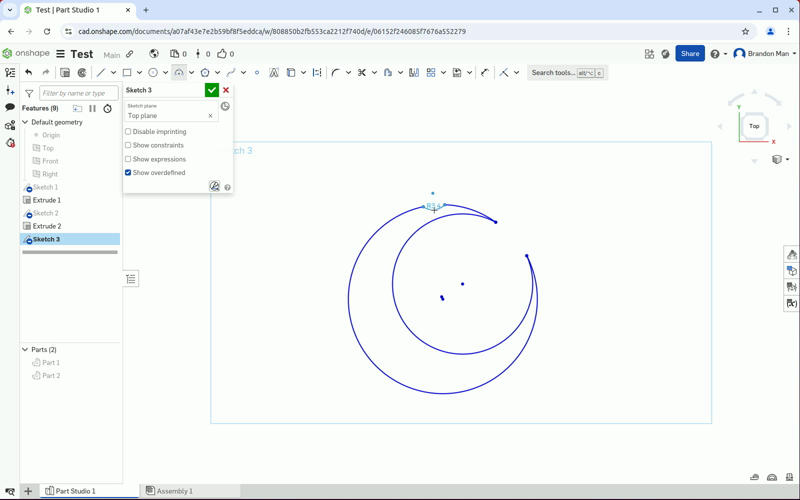
key_up(shift)
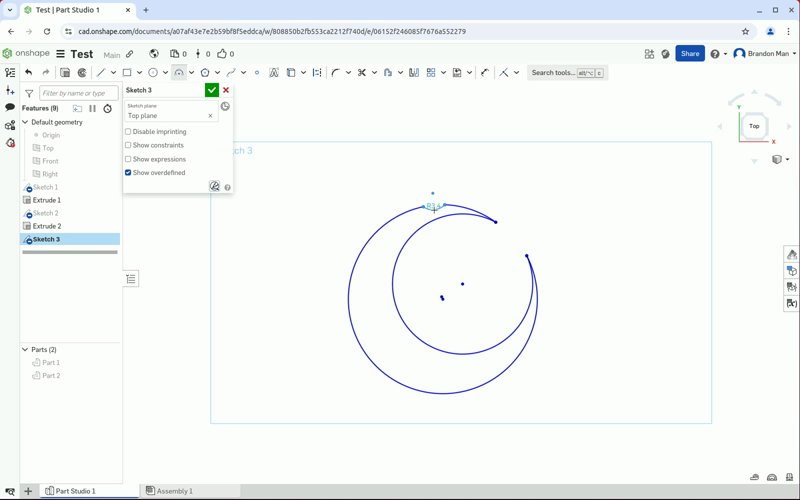
key(esc)
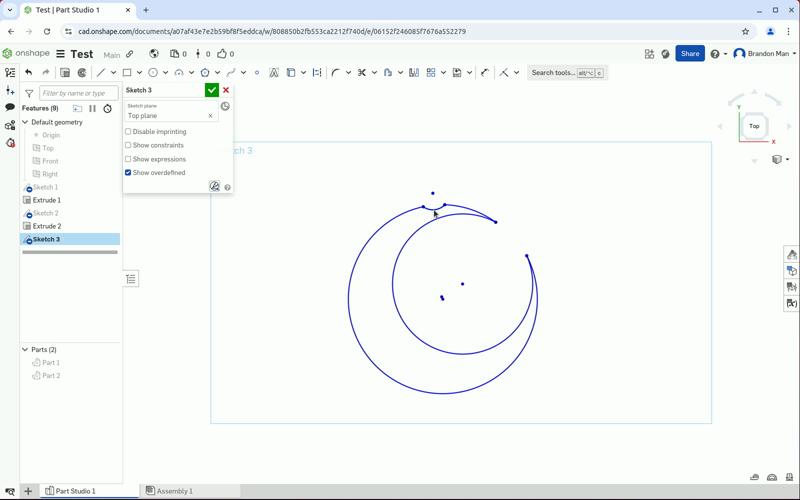
key(a)
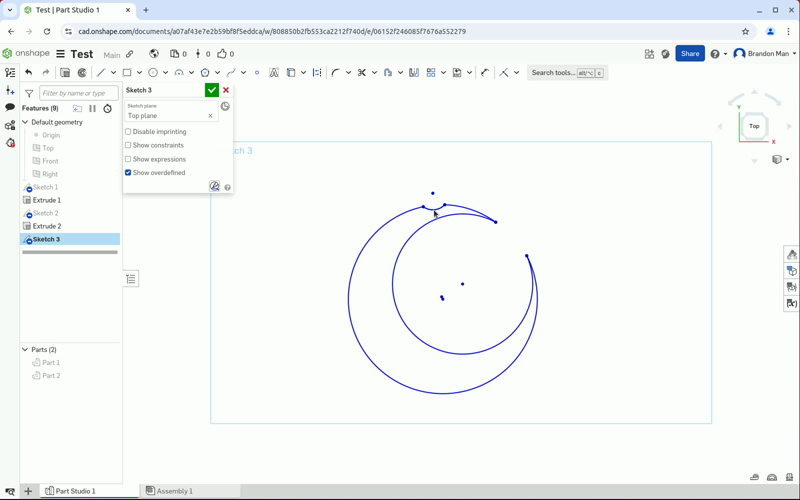
key_down(shift)
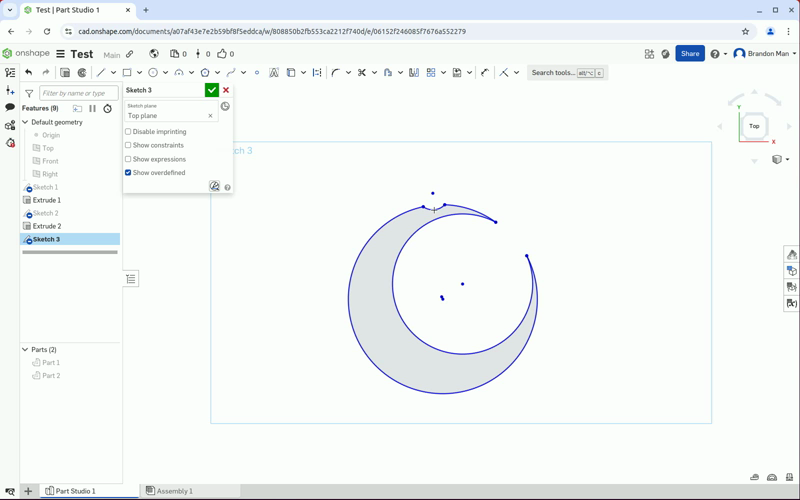
mouse_move(386, 267)
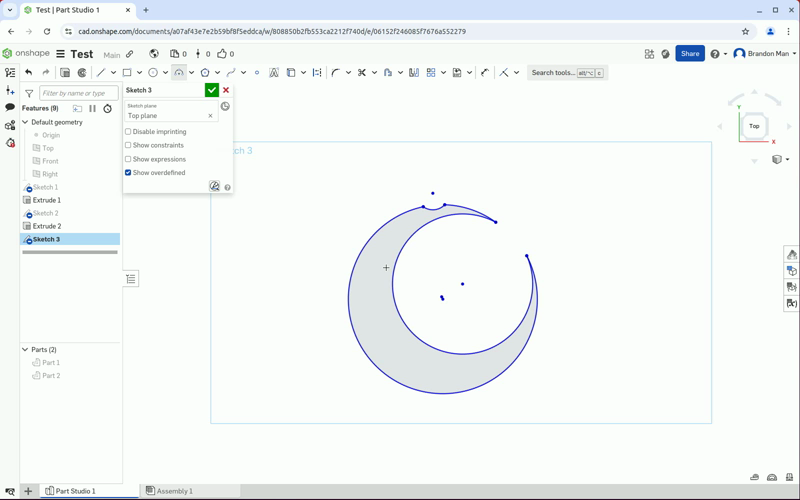
click(386, 267)
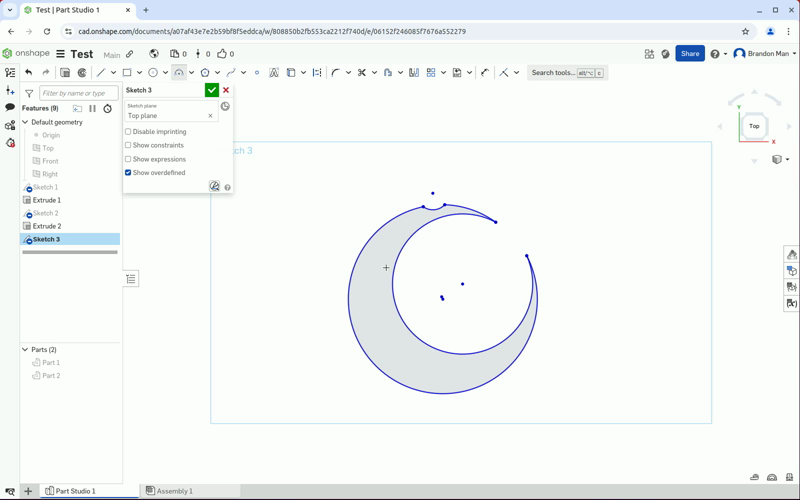
key_up(shift)
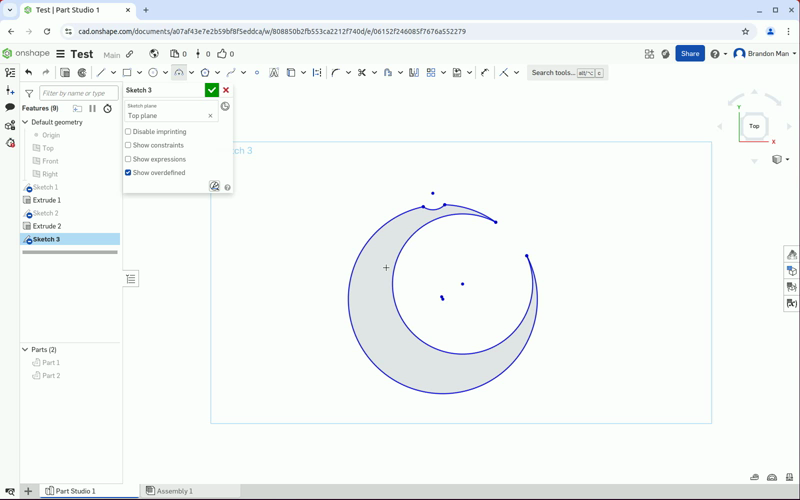
key_down(shift)
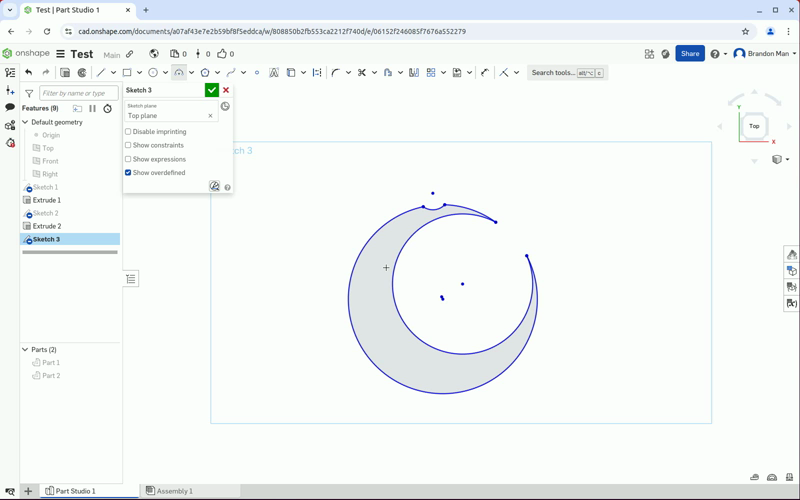
mouse_move(532, 304)
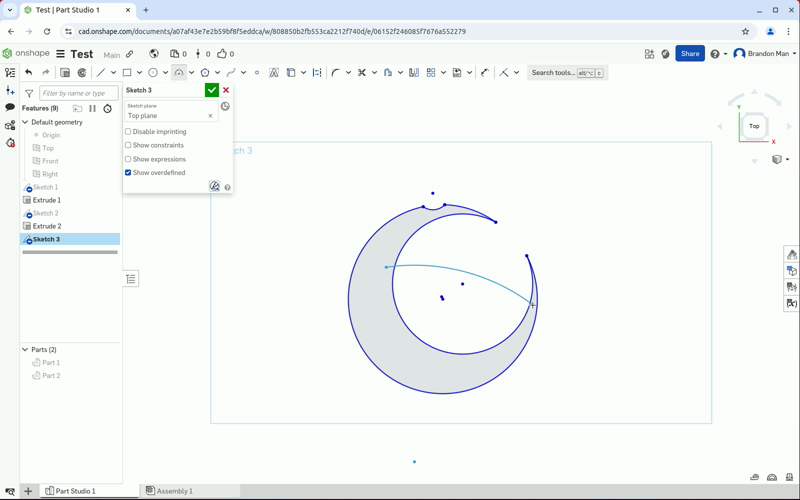
click(532, 304)
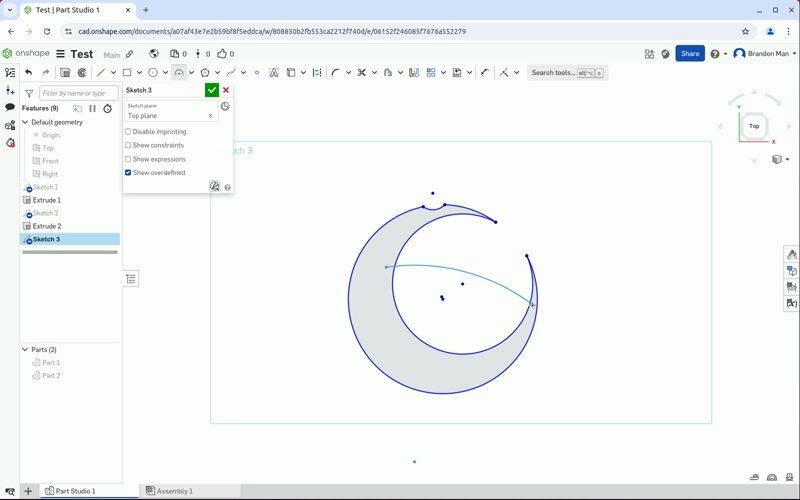
mouse_move(441, 355)
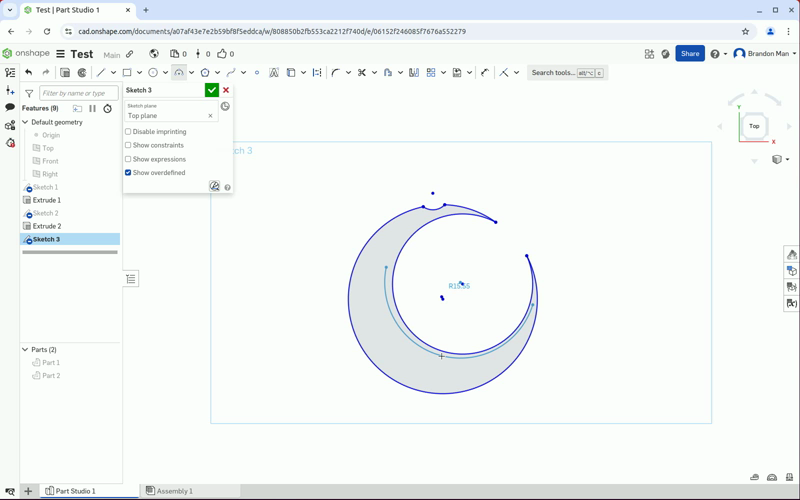
click(441, 355)
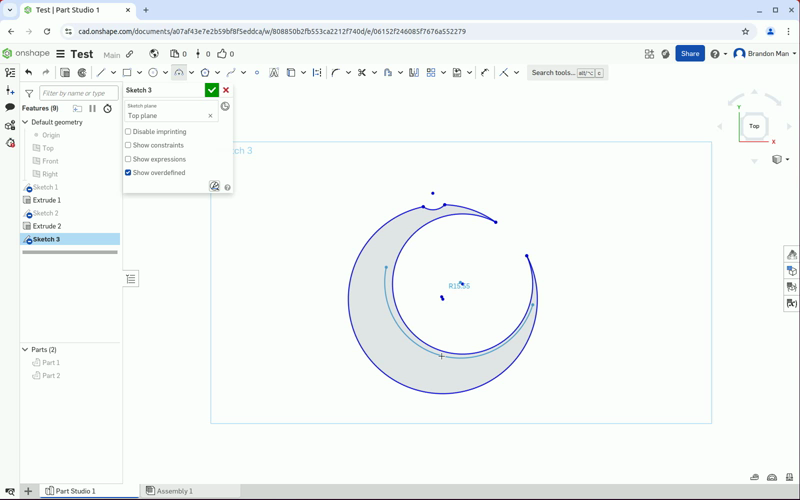
key_up(shift)
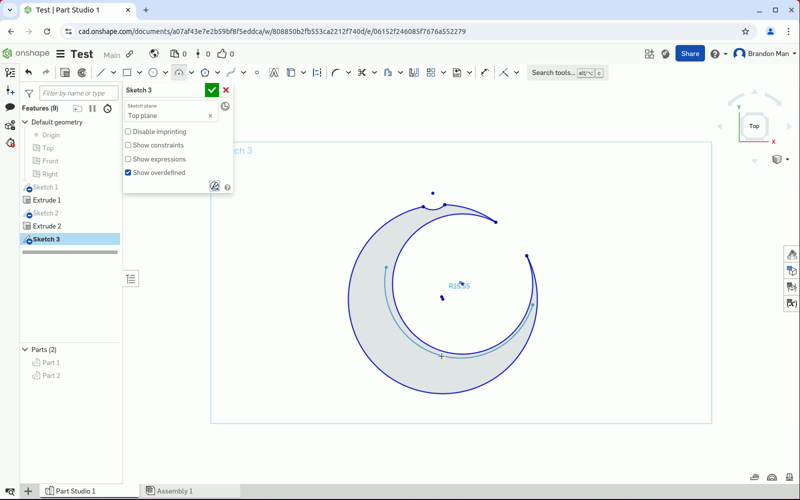
mouse_move(532, 304)
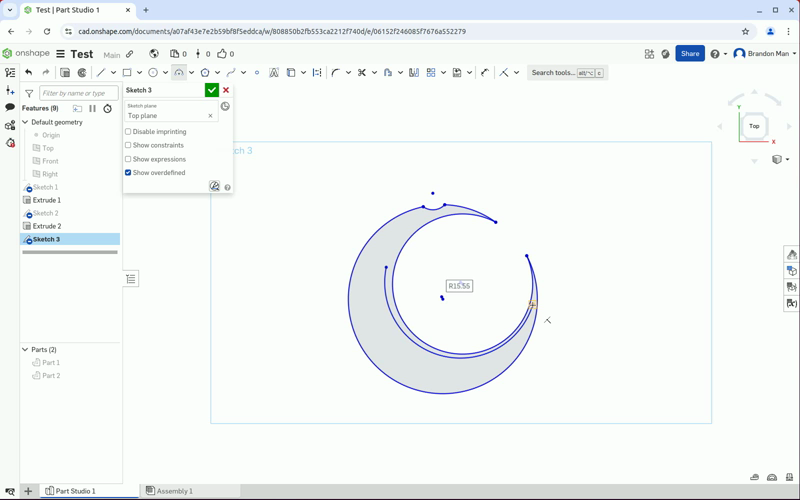
click(532, 304)
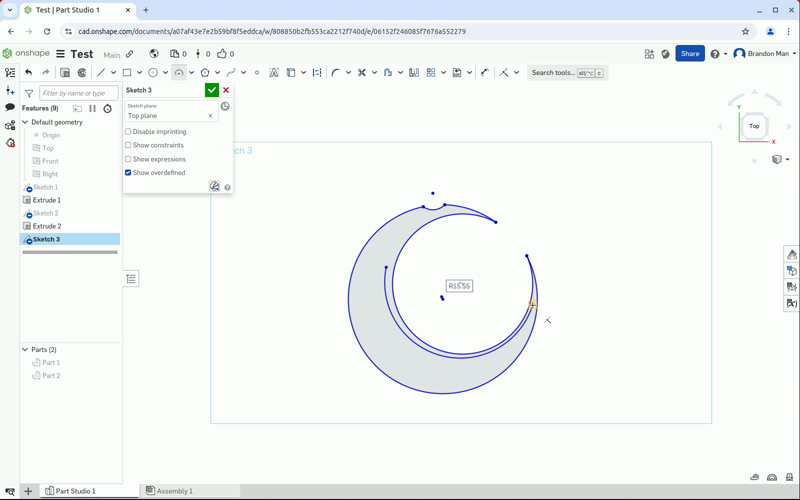
key_down(shift)
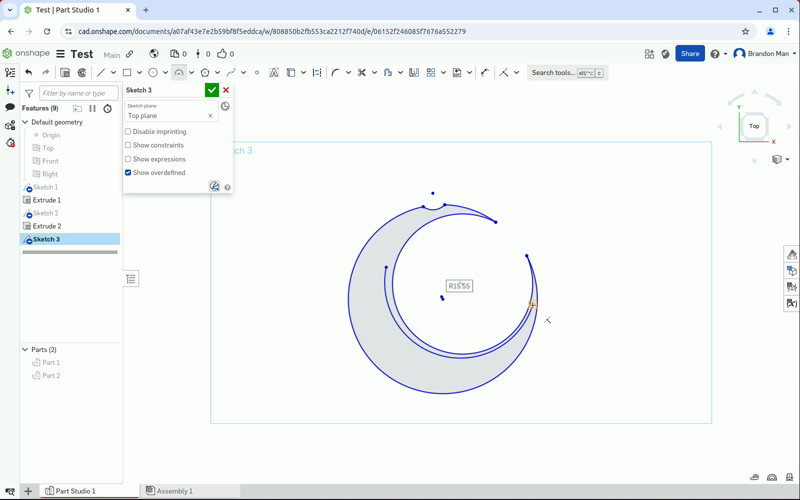
mouse_move(440, 210)
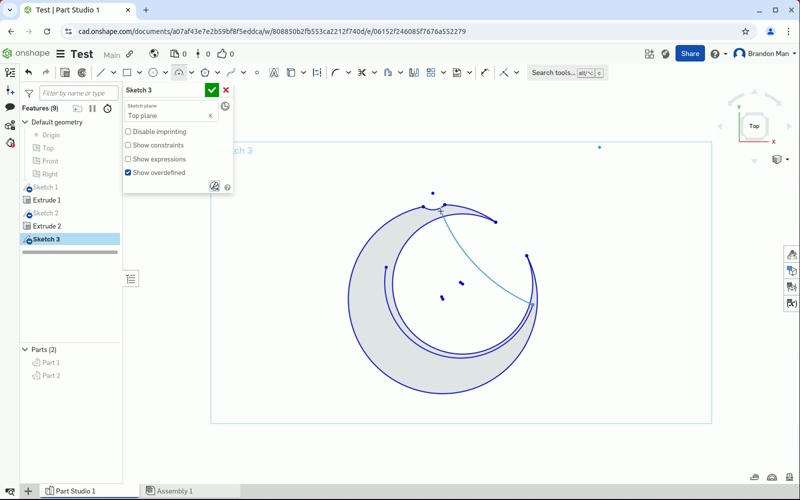
click(440, 210)
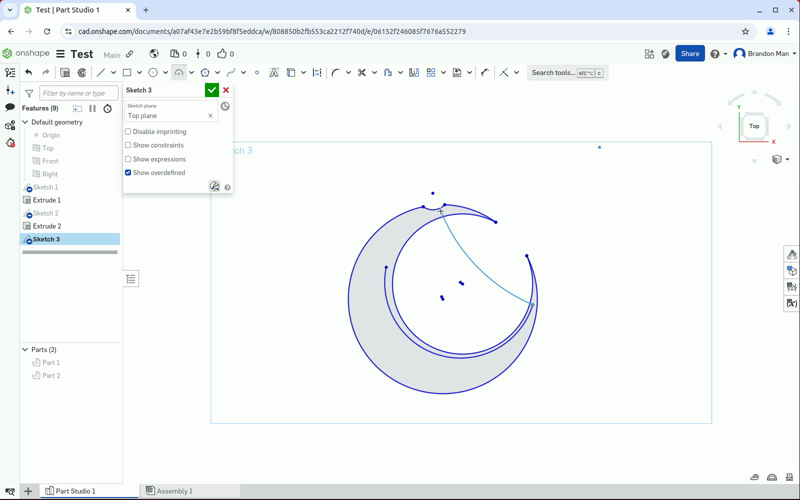
mouse_move(380, 360)
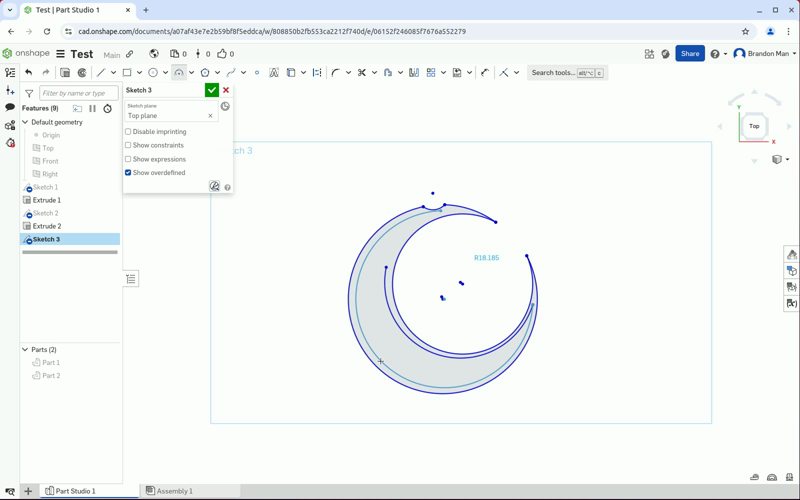
click(380, 360)
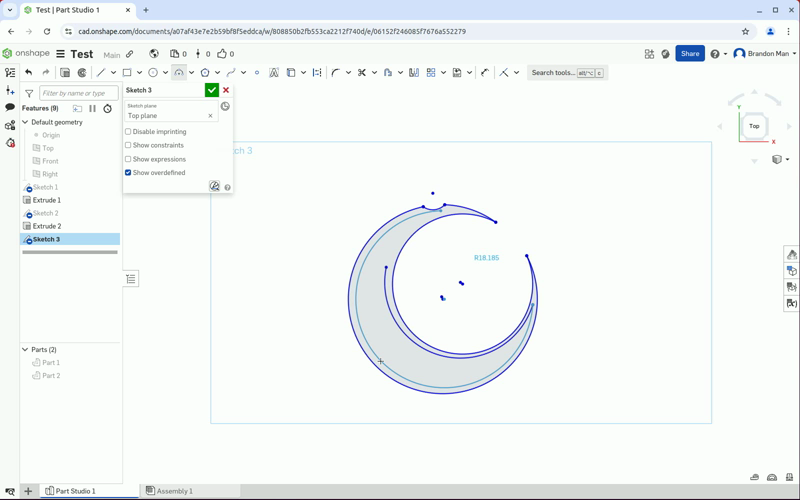
key_up(shift)
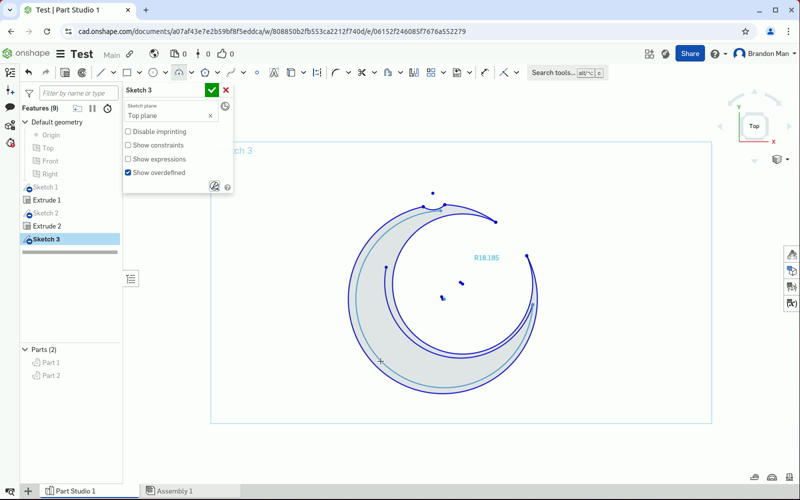
mouse_move(440, 210)
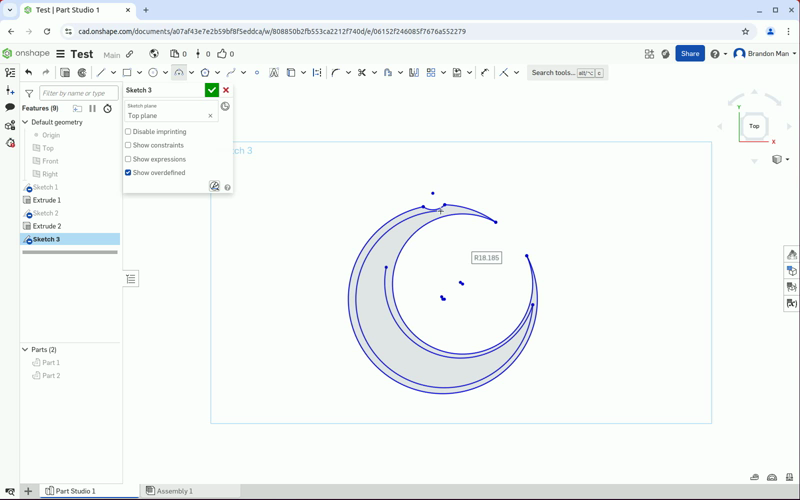
click(440, 210)
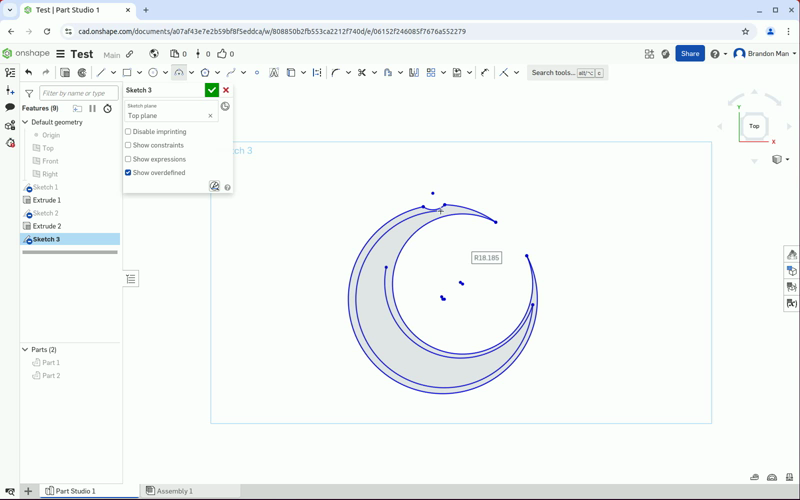
key_down(shift)
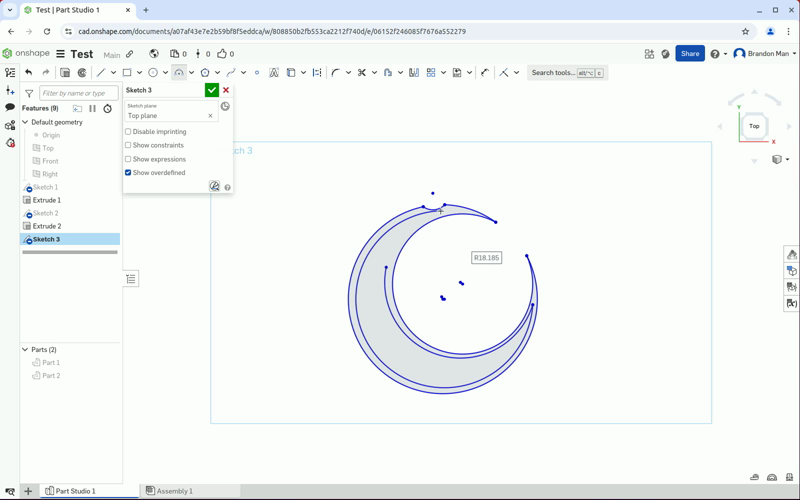
mouse_move(405, 232)
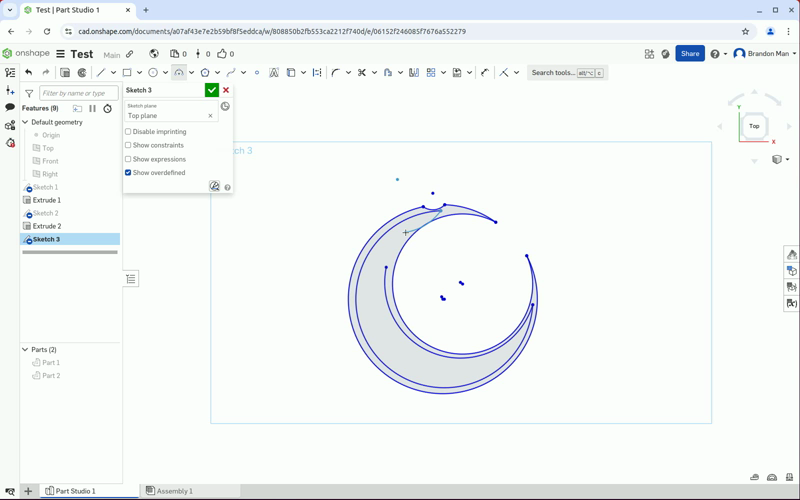
click(405, 232)
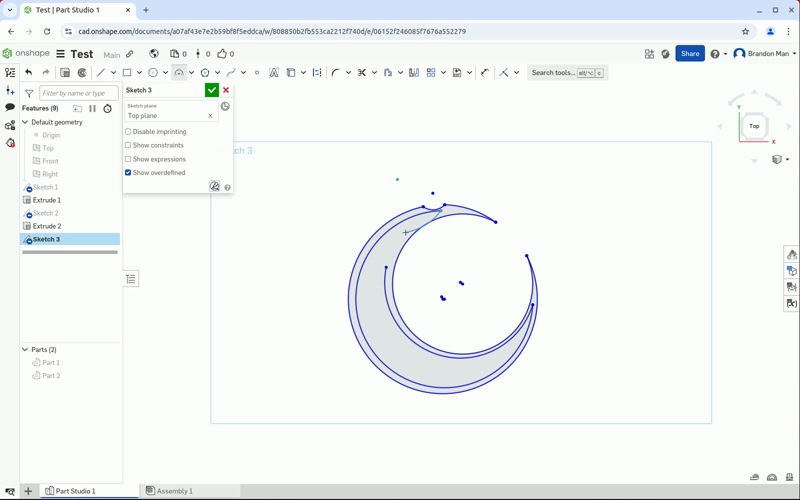
mouse_move(421, 219)
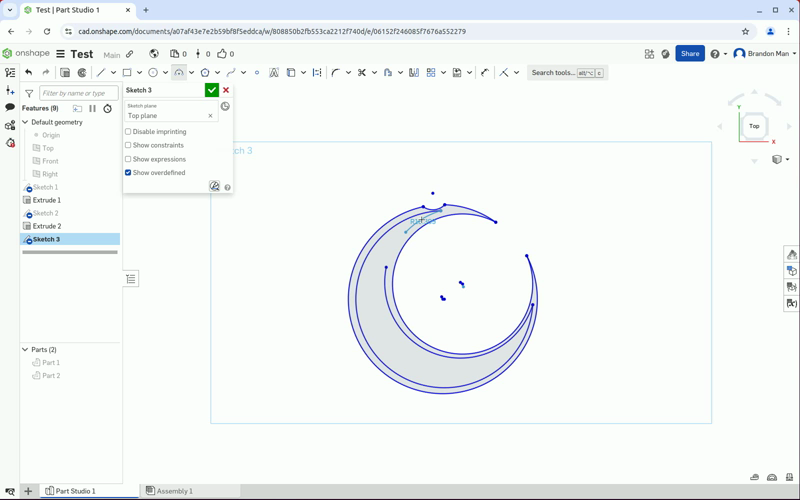
click(421, 219)
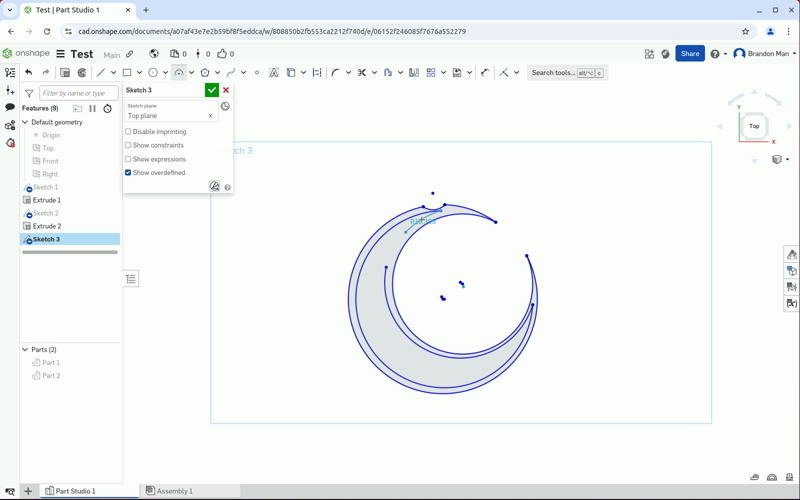
key_up(shift)
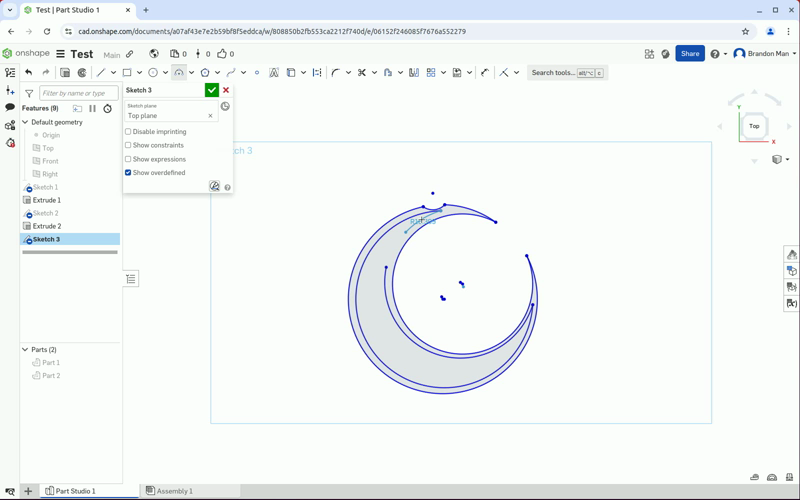
key(esc)
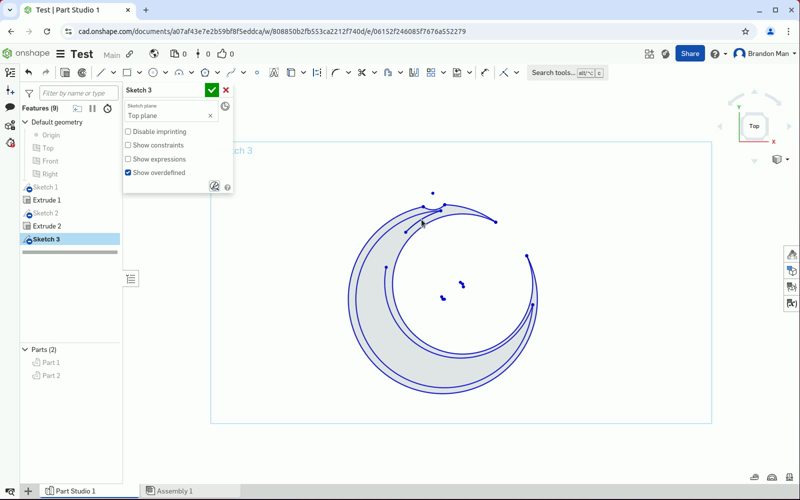
key(l)
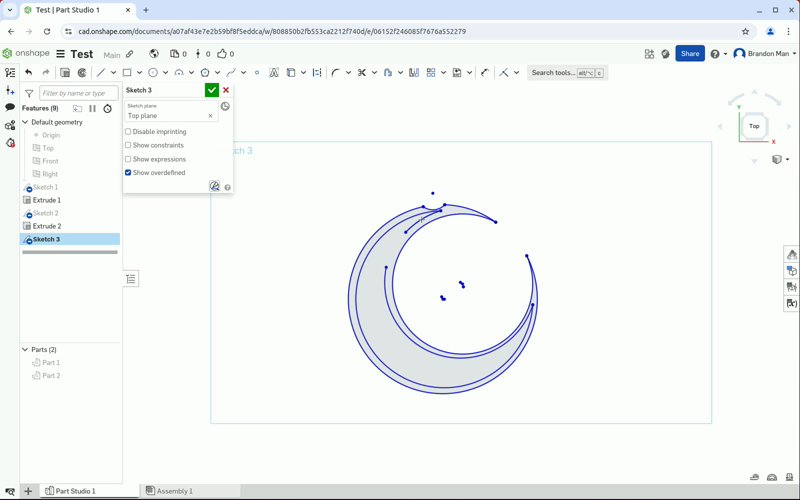
mouse_move(405, 232)
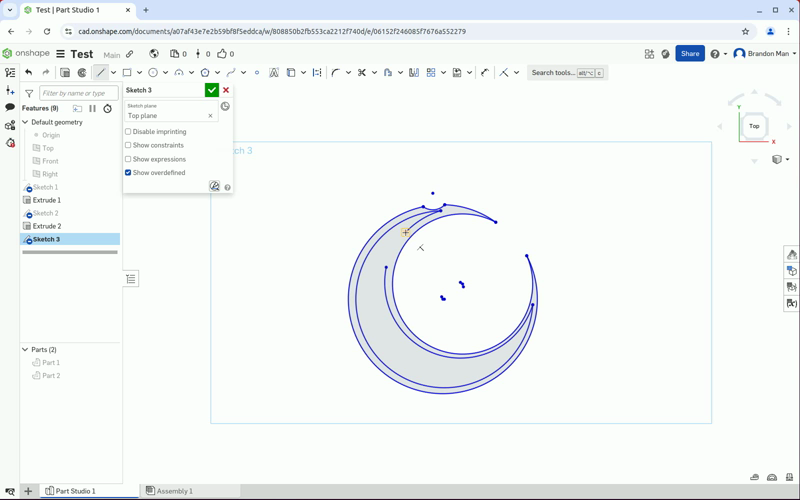
click(405, 232)
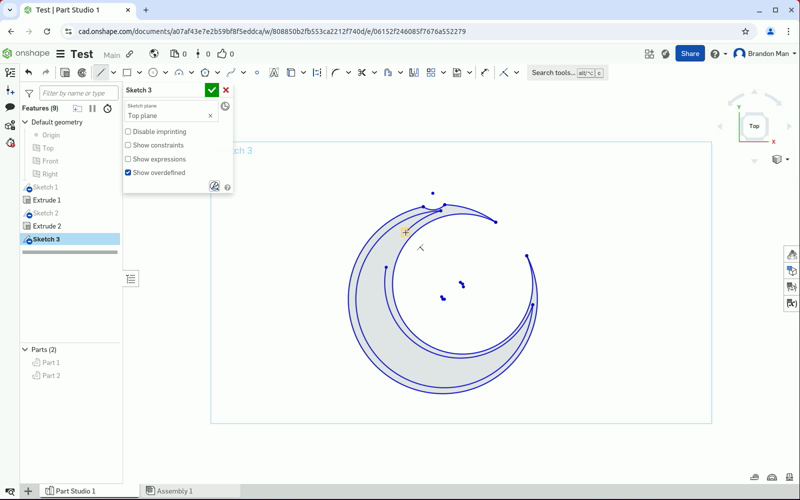
key_down(shift)
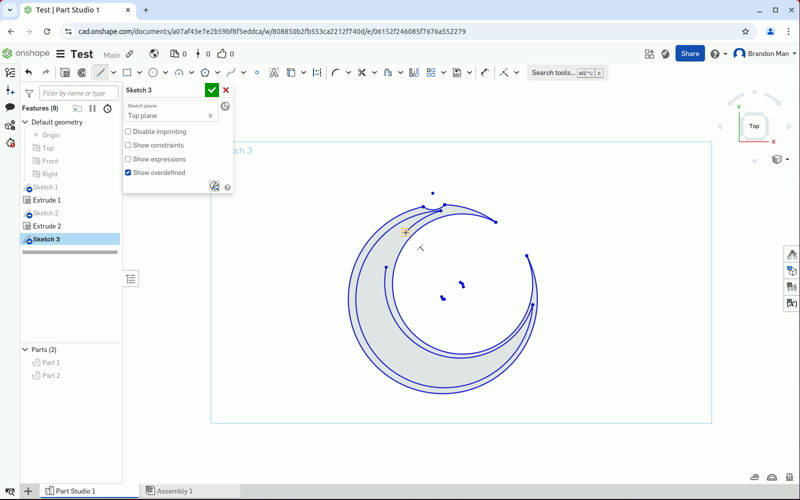
mouse_move(435, 232)
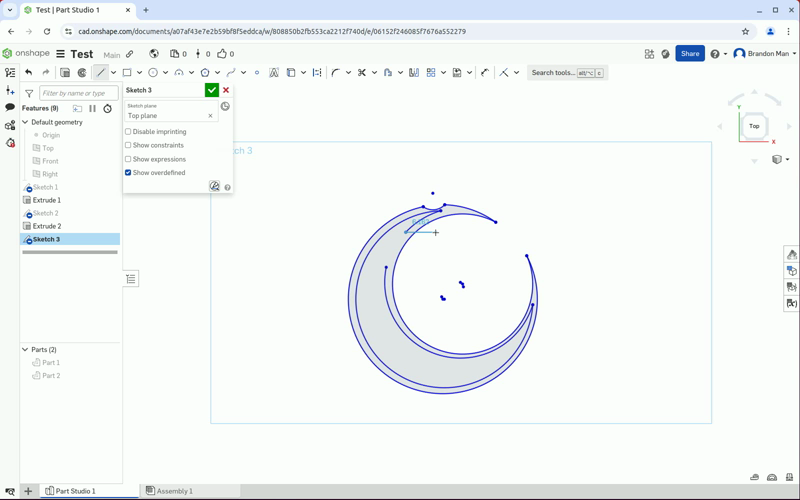
mouse_move(403, 232)
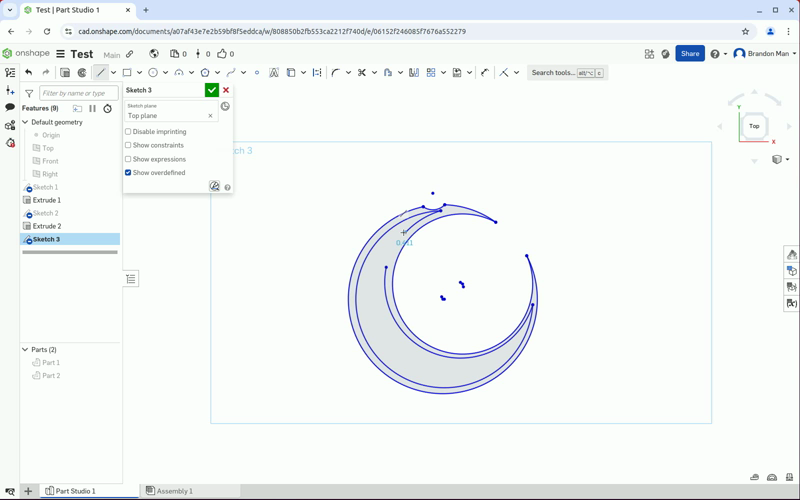
scroll(6)
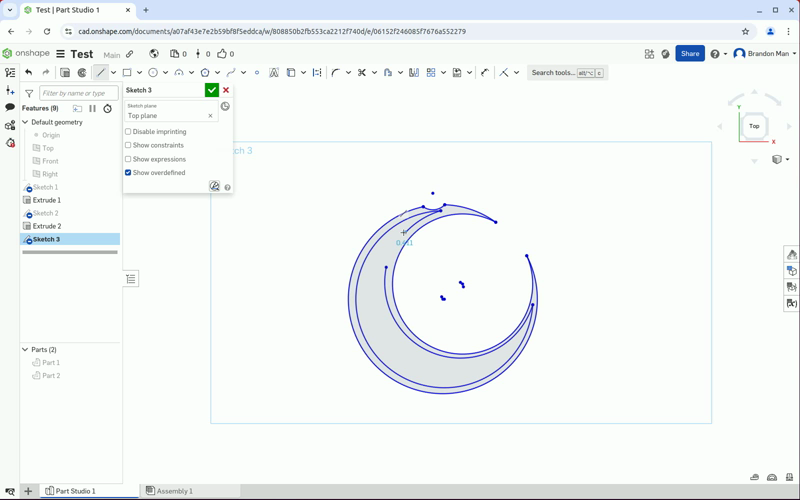
scroll(6)
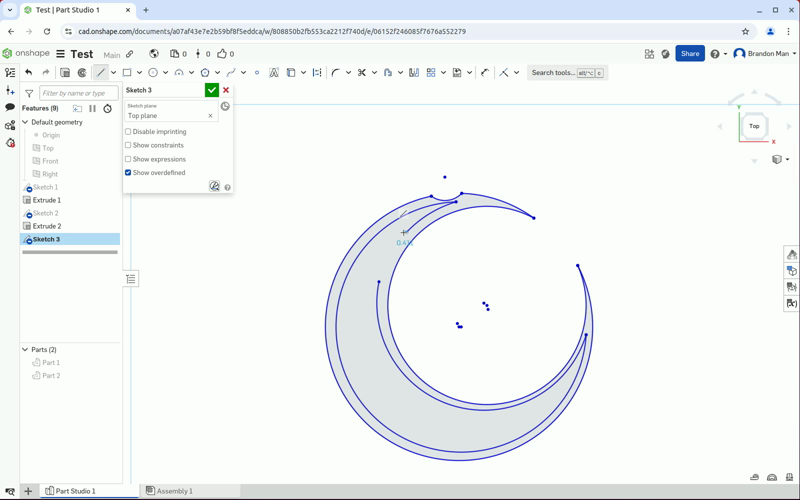
scroll(6)
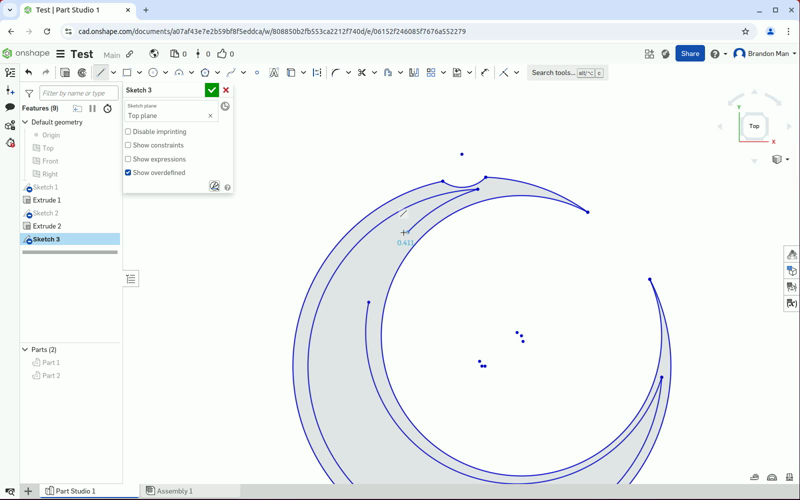
scroll(6)
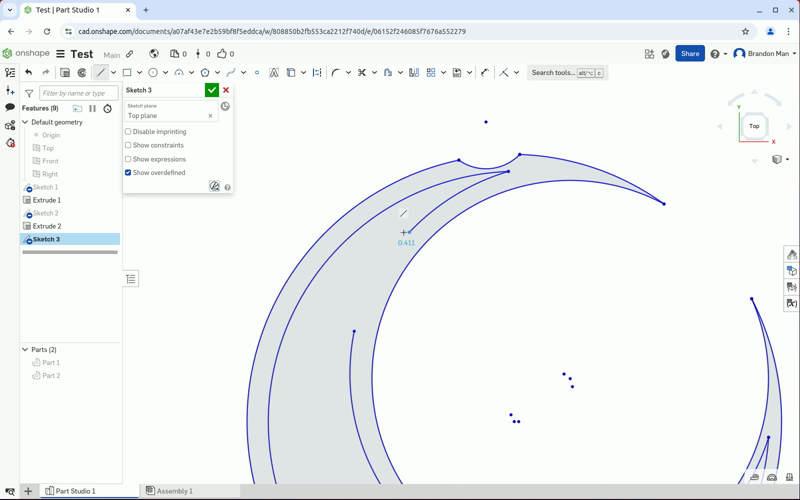
scroll(6)
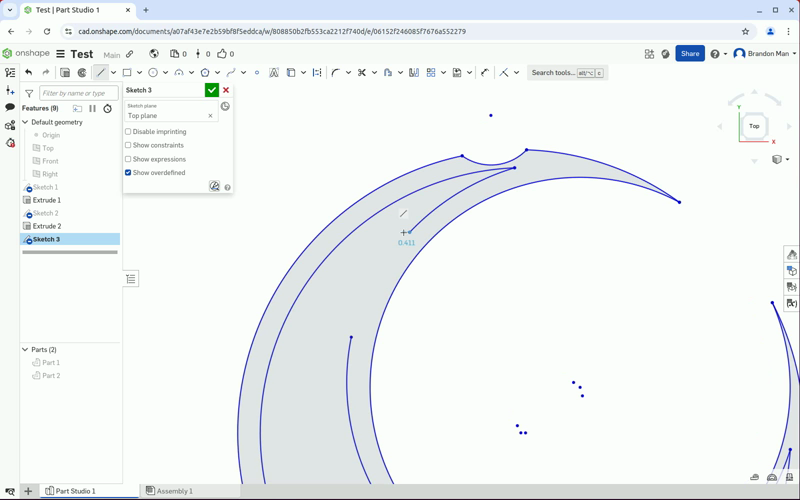
scroll(6)
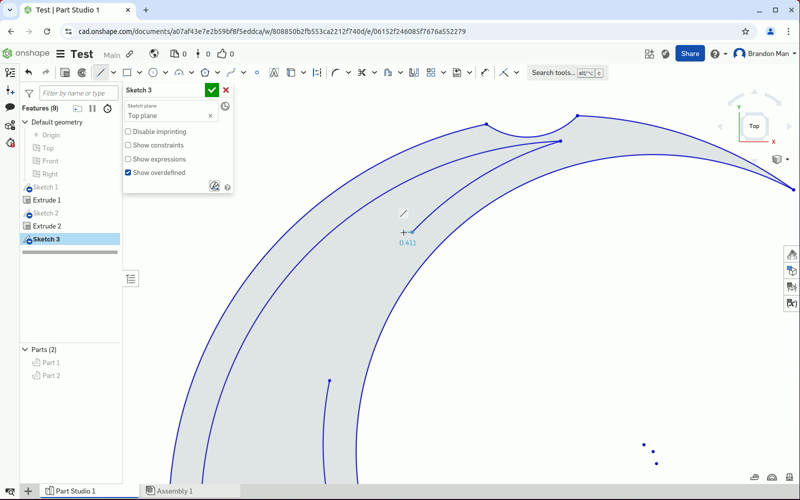
scroll(6)
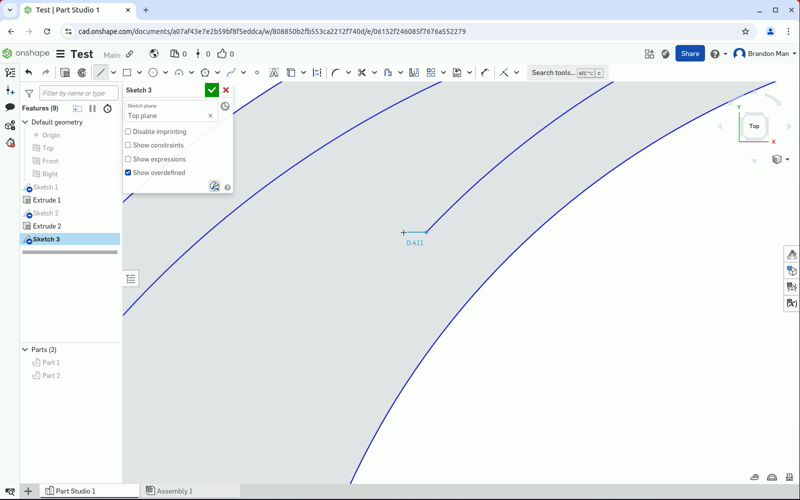
click(403, 232)
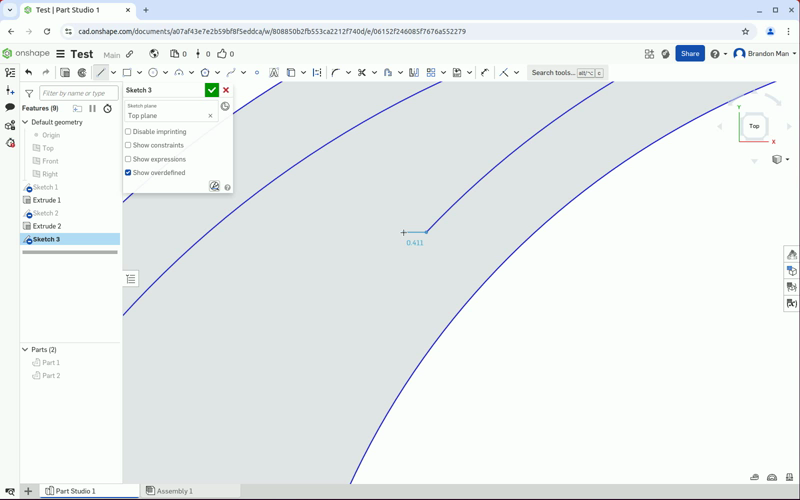
scroll(-6)
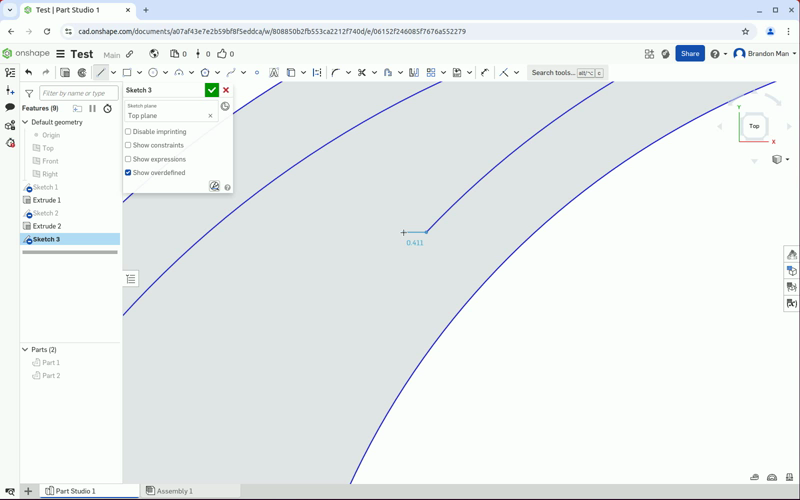
scroll(-6)
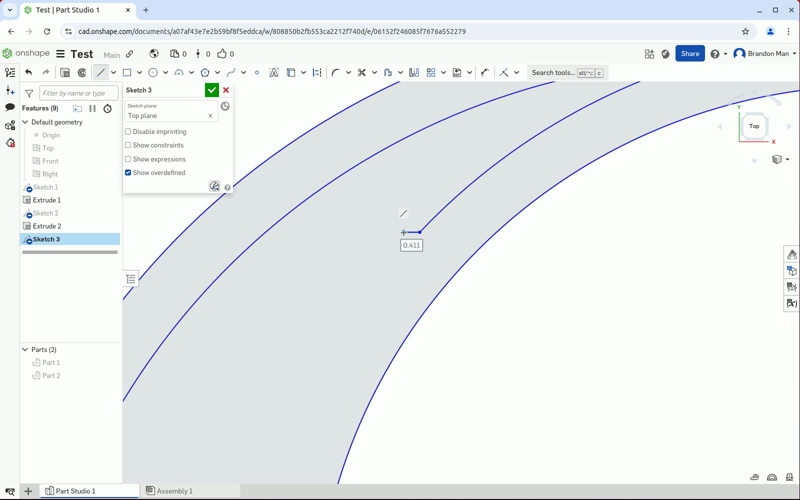
scroll(-6)
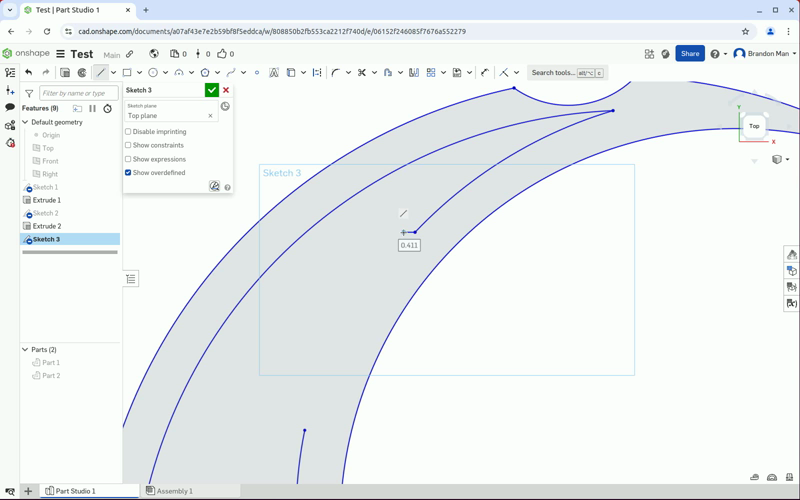
scroll(-6)
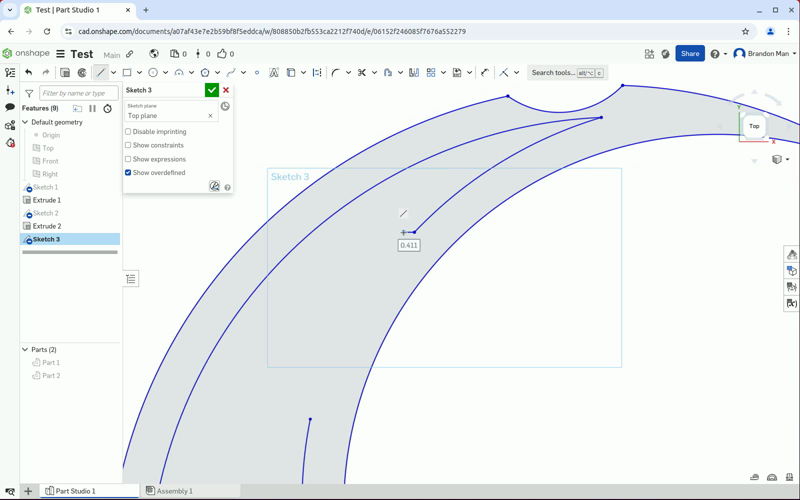
scroll(-6)
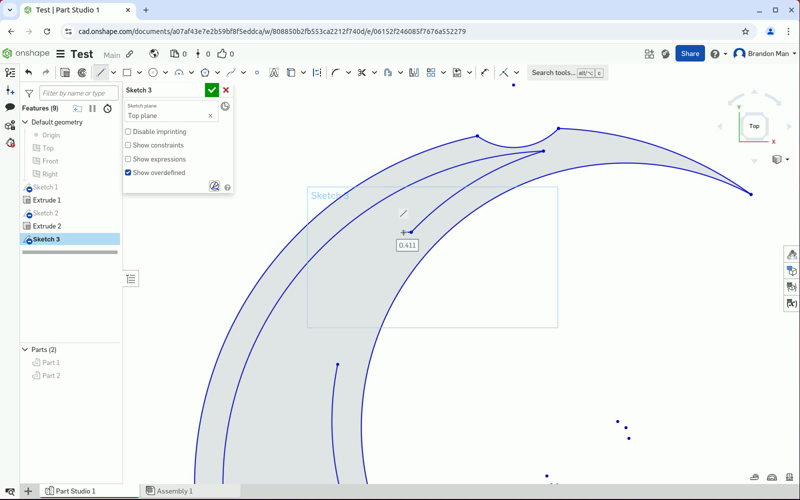
scroll(-6)
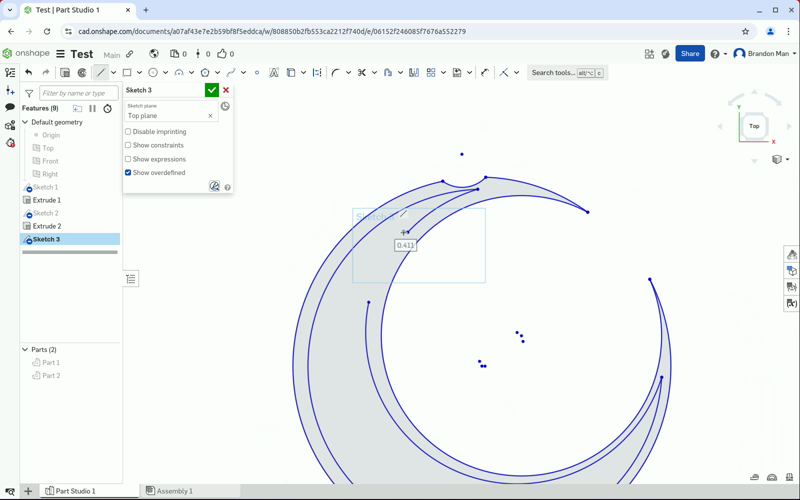
scroll(-6)
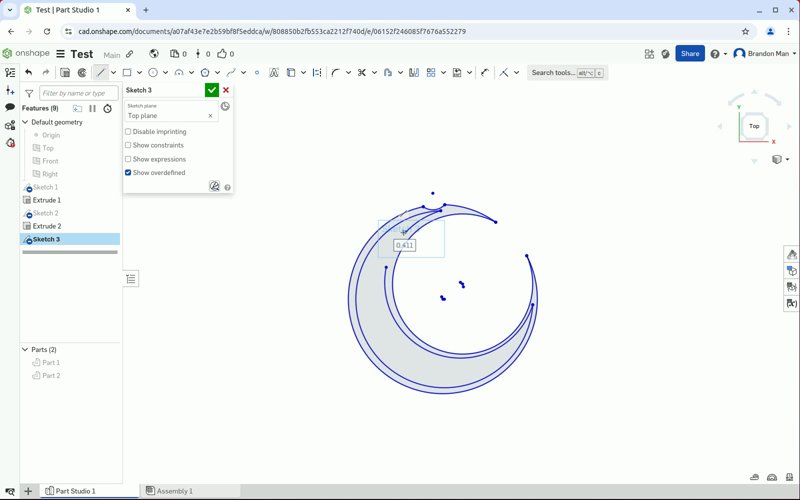
key_up(shift)
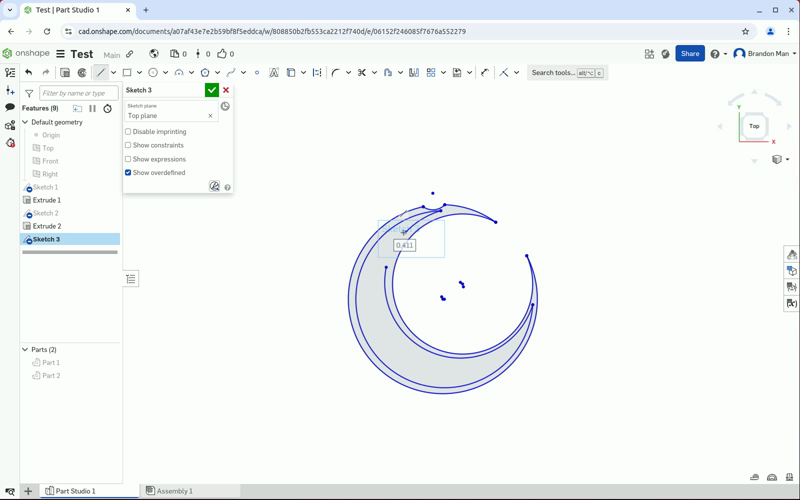
key(esc)
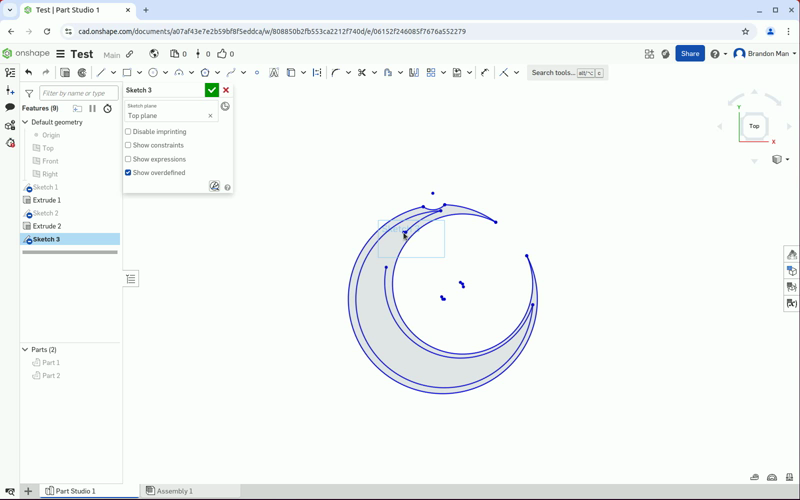
key(a)
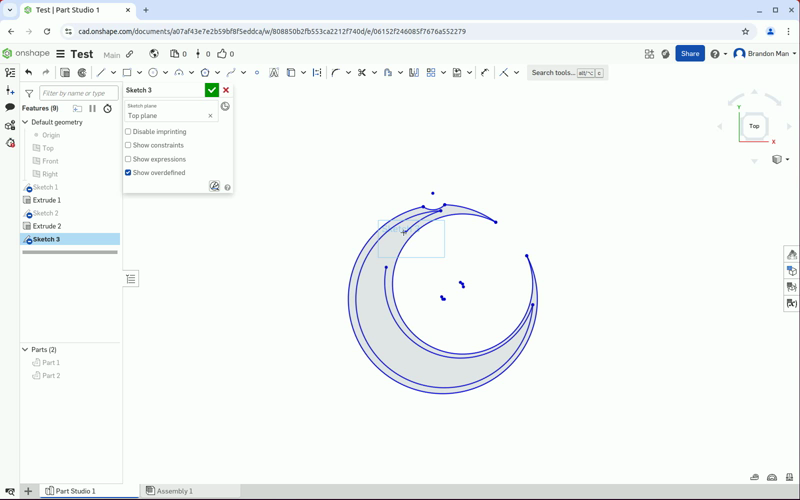
mouse_move(403, 232)
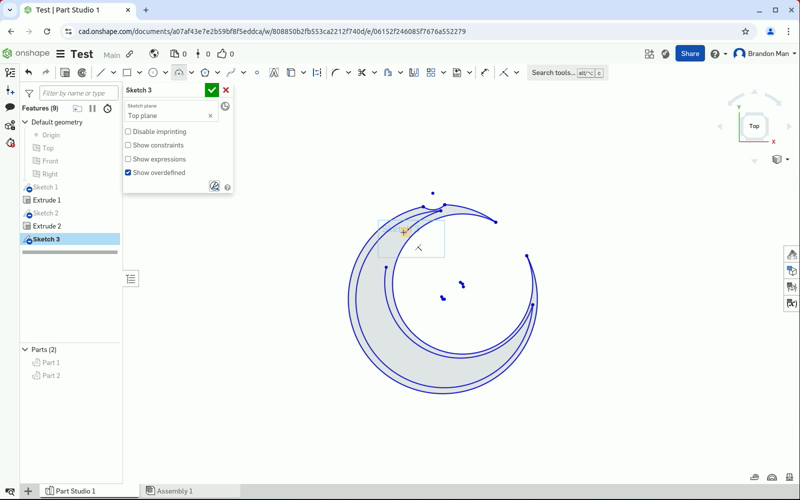
scroll(6)
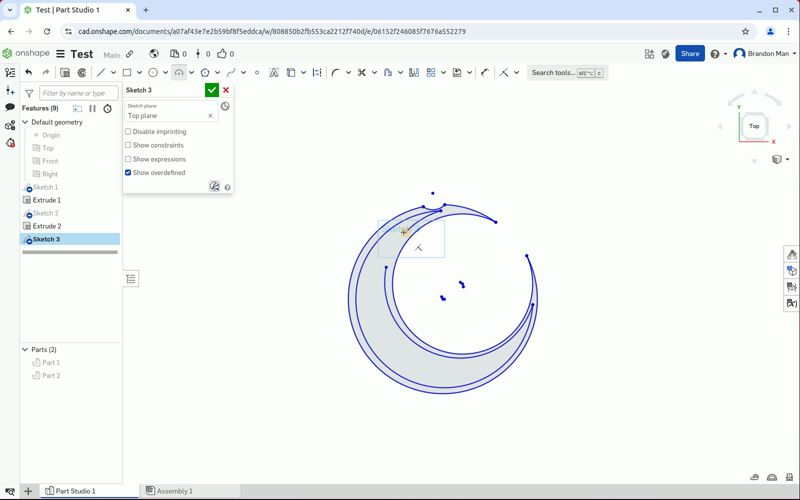
scroll(6)
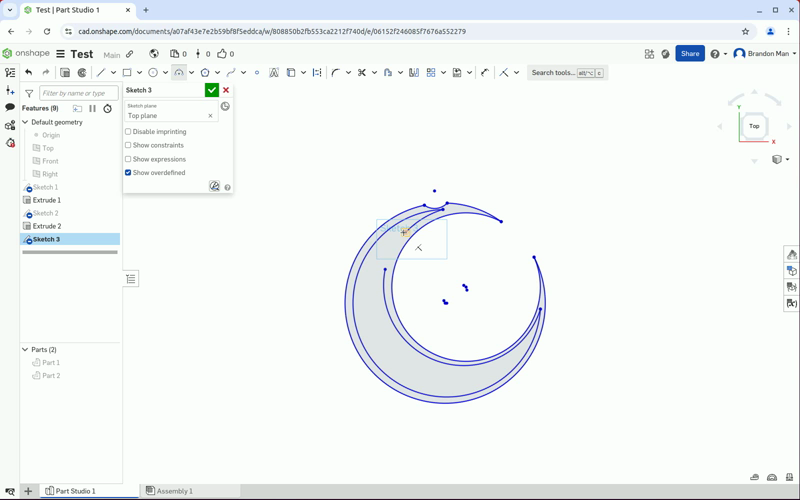
scroll(6)
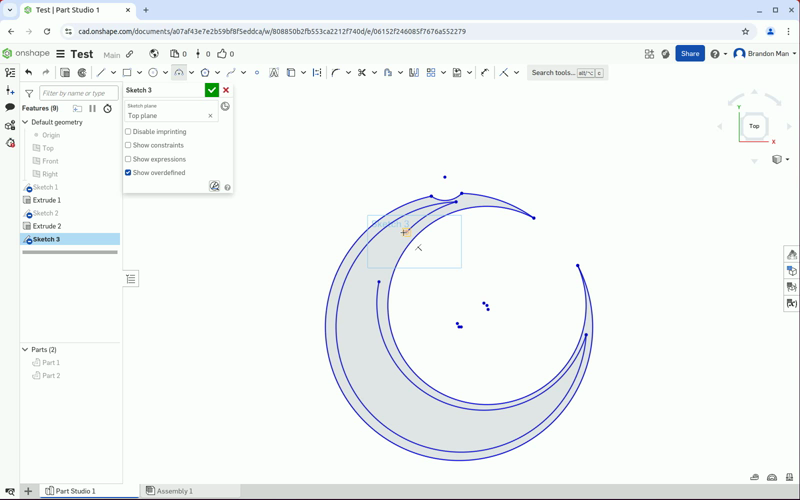
scroll(6)
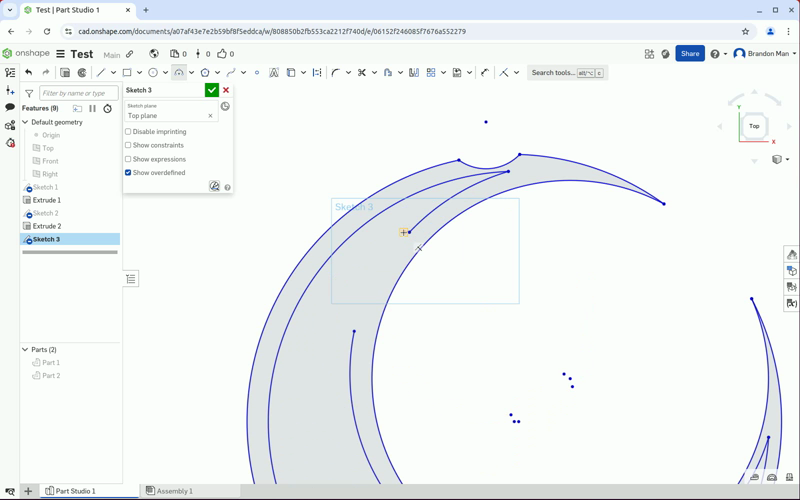
scroll(6)
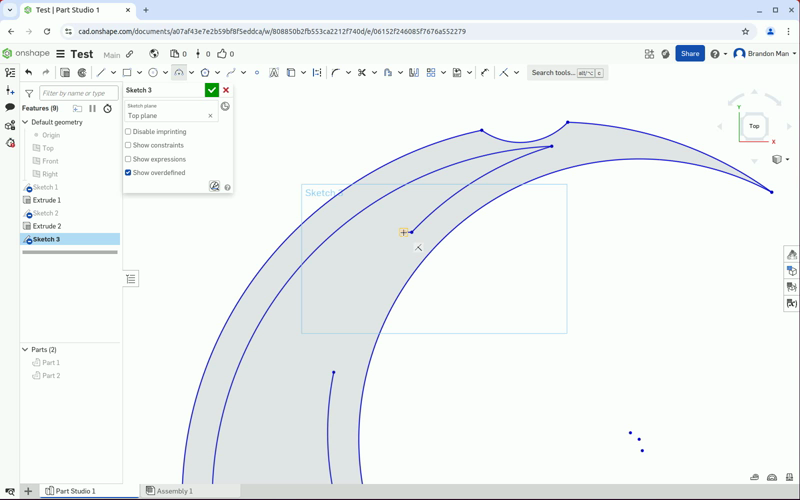
scroll(6)
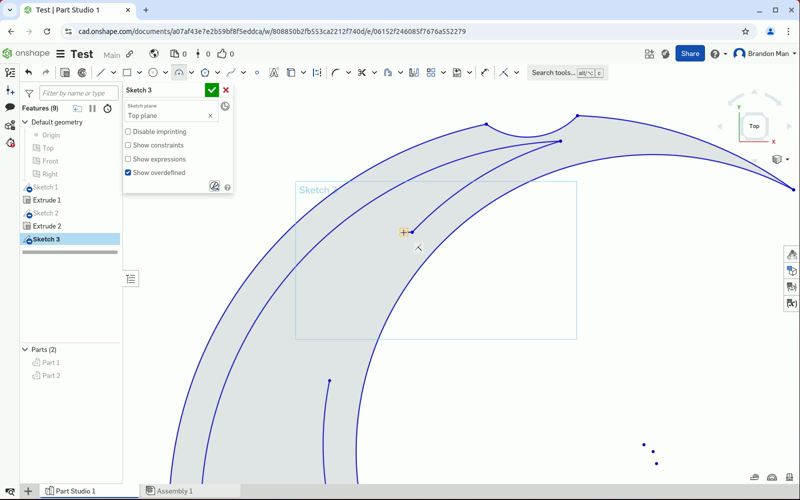
scroll(6)
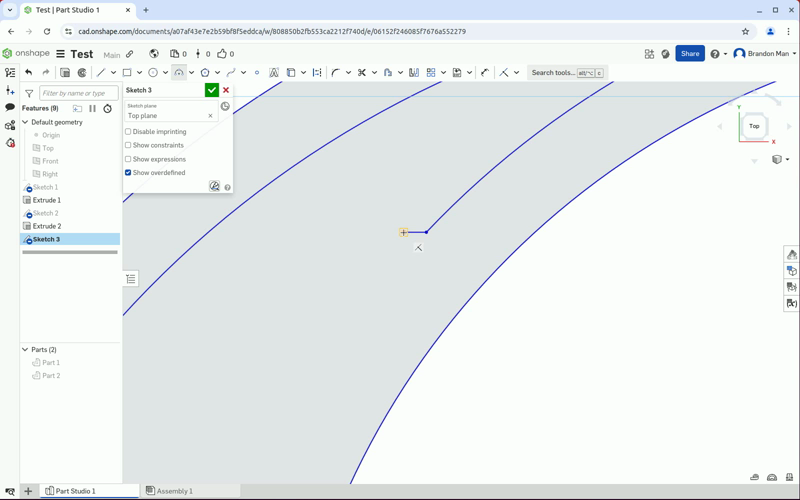
click(403, 232)
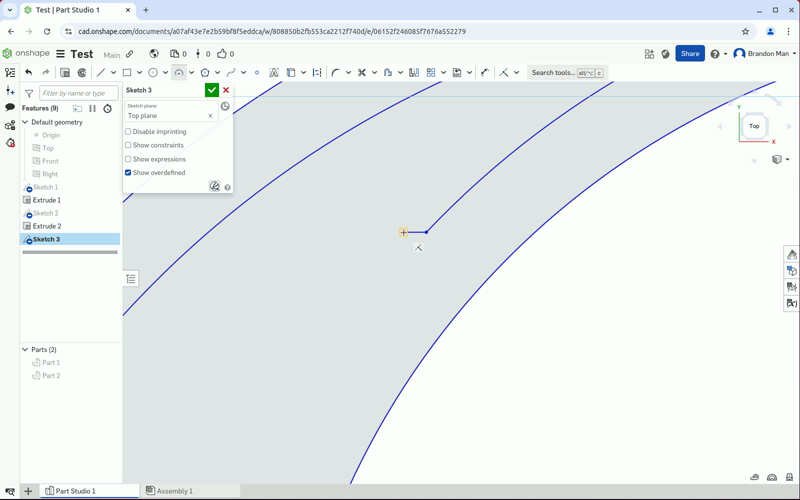
scroll(-6)
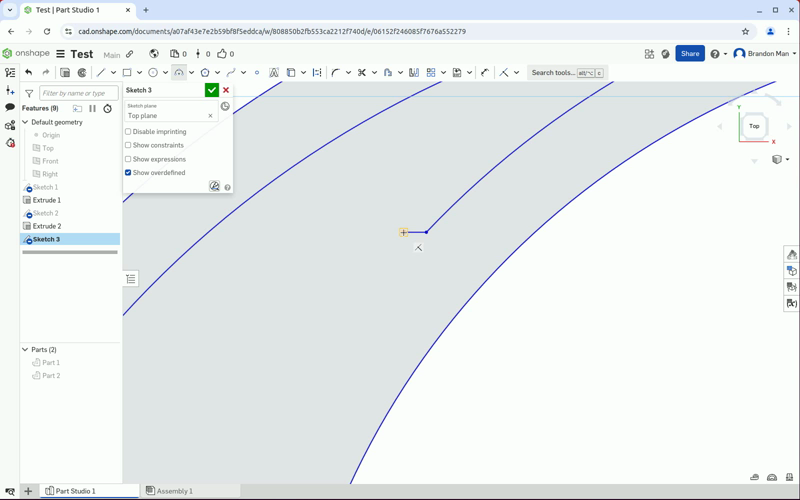
scroll(-6)
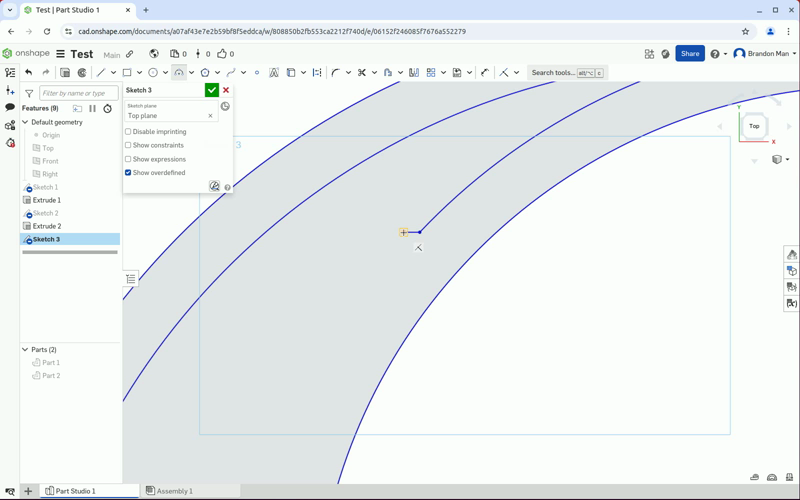
scroll(-6)
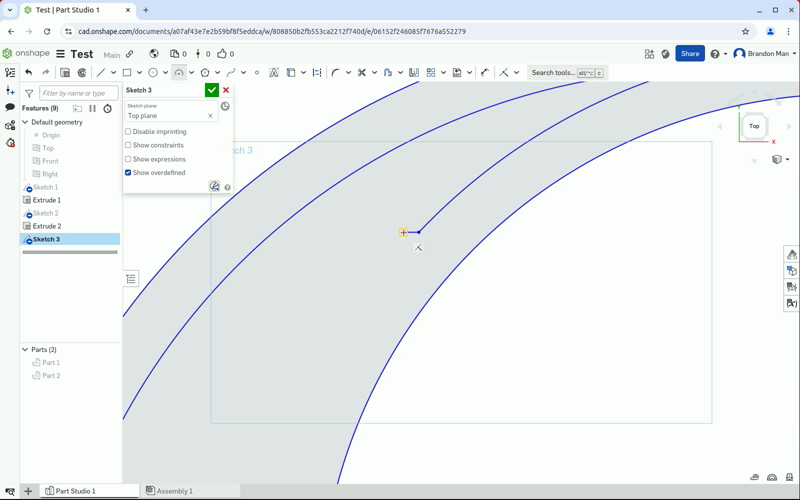
scroll(-6)
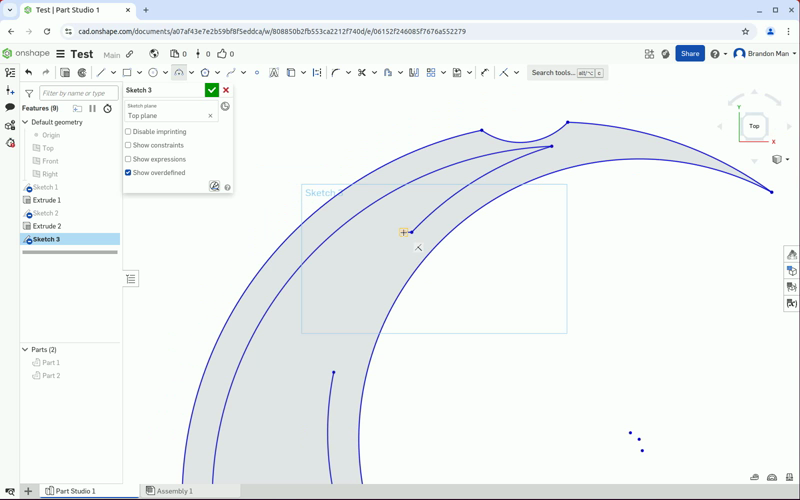
scroll(-6)
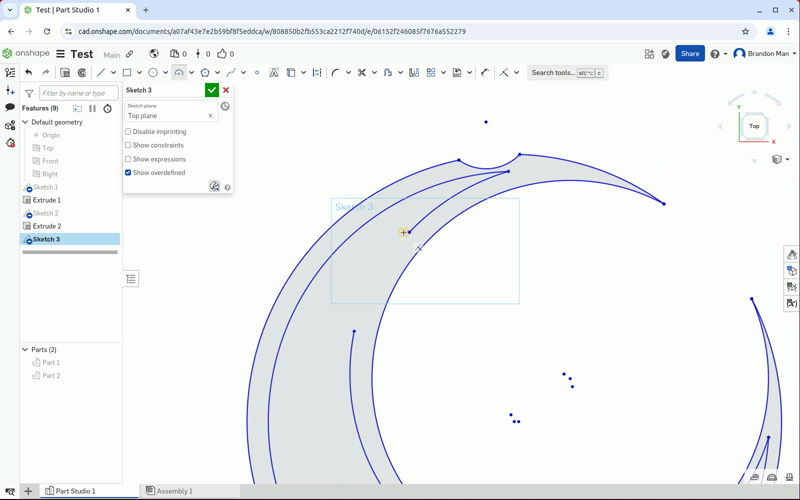
scroll(-6)
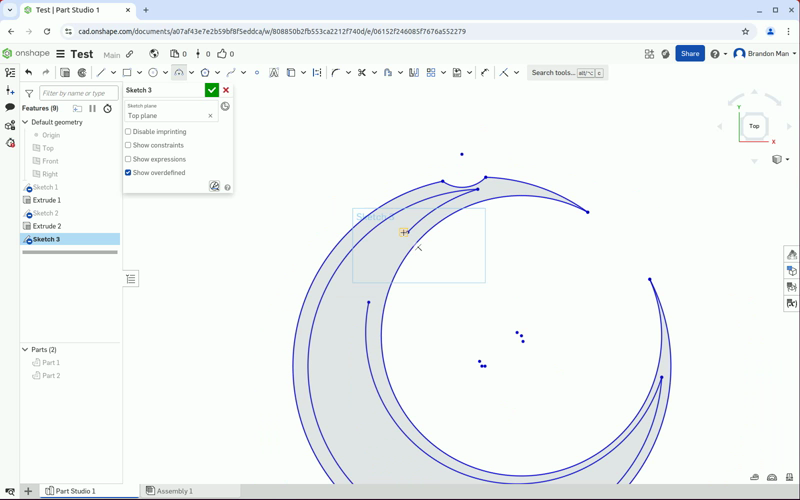
scroll(-6)
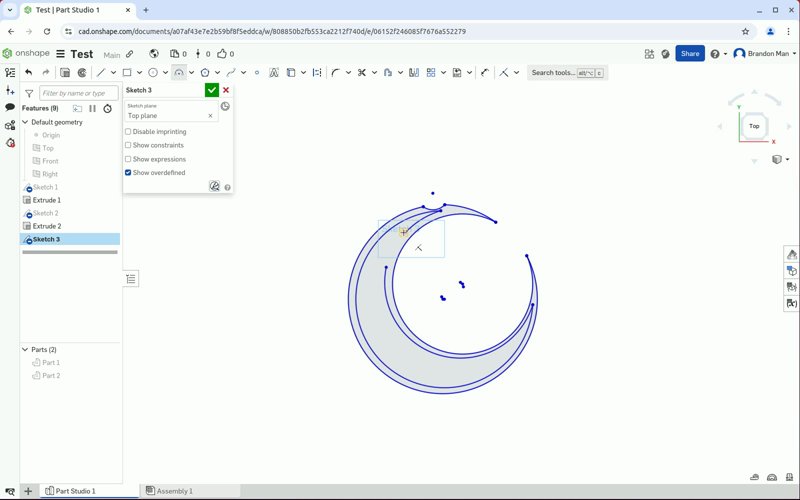
key_down(shift)
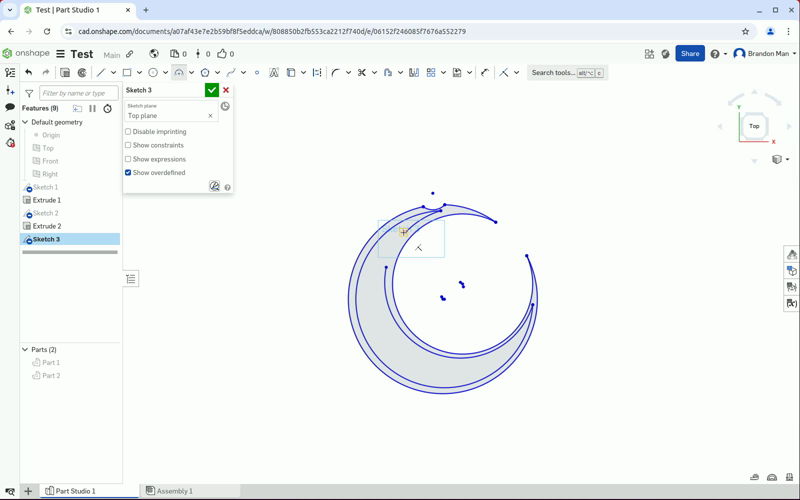
mouse_move(399, 237)
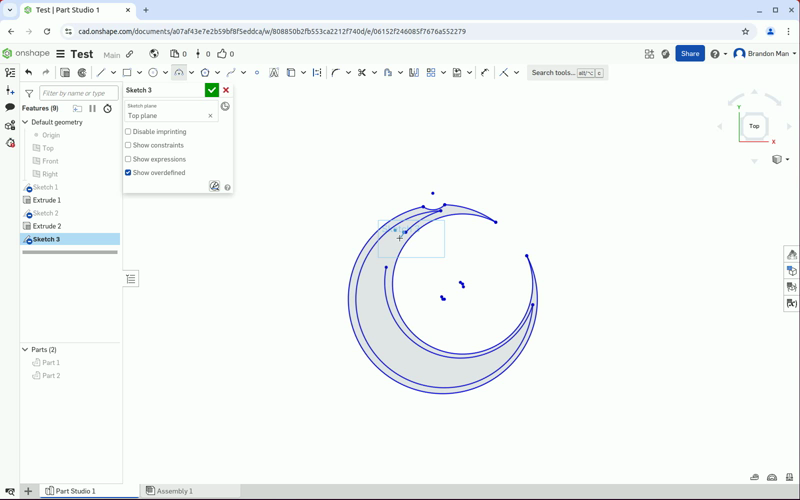
scroll(6)
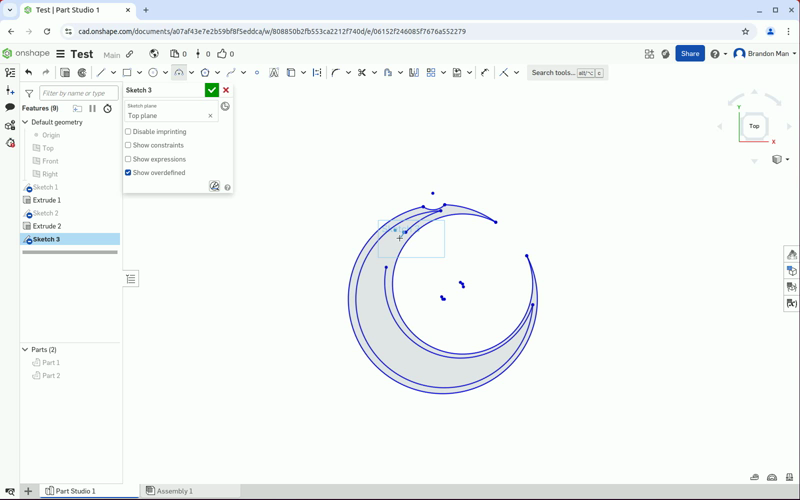
scroll(6)
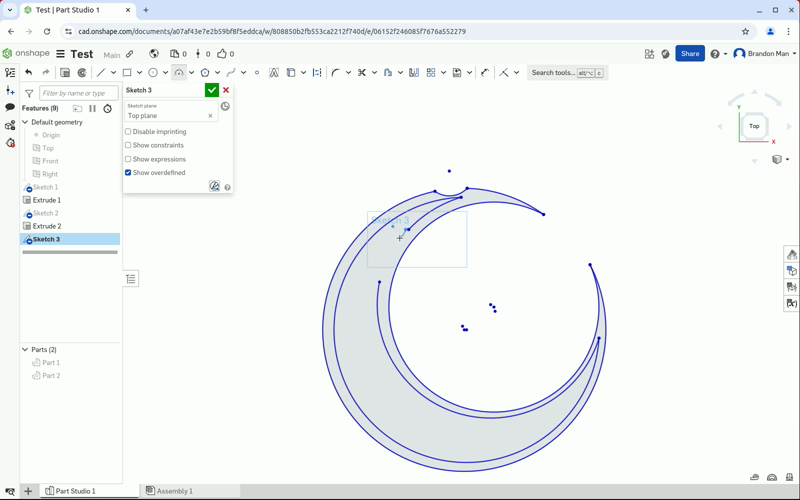
scroll(6)
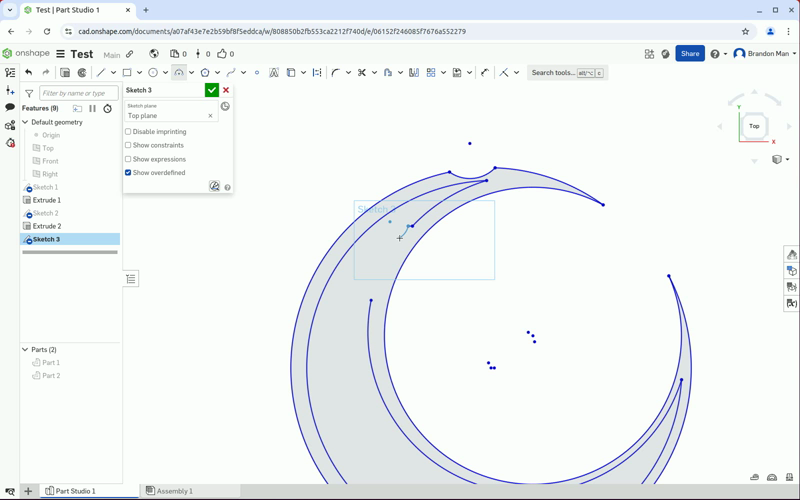
scroll(6)
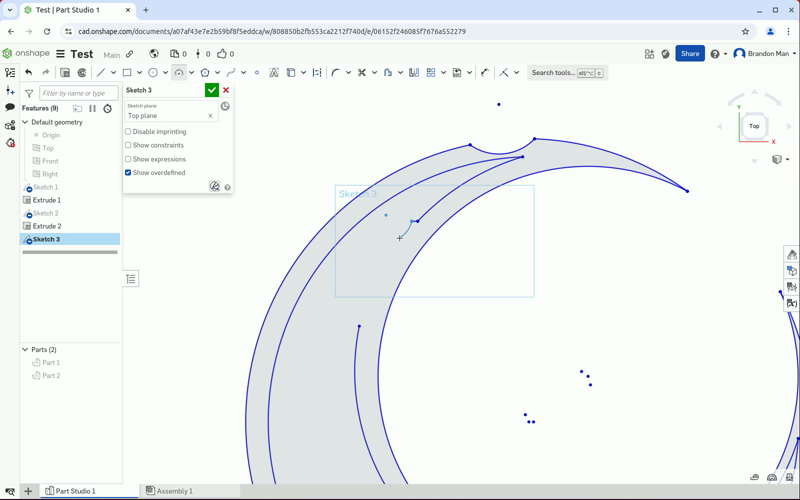
scroll(6)
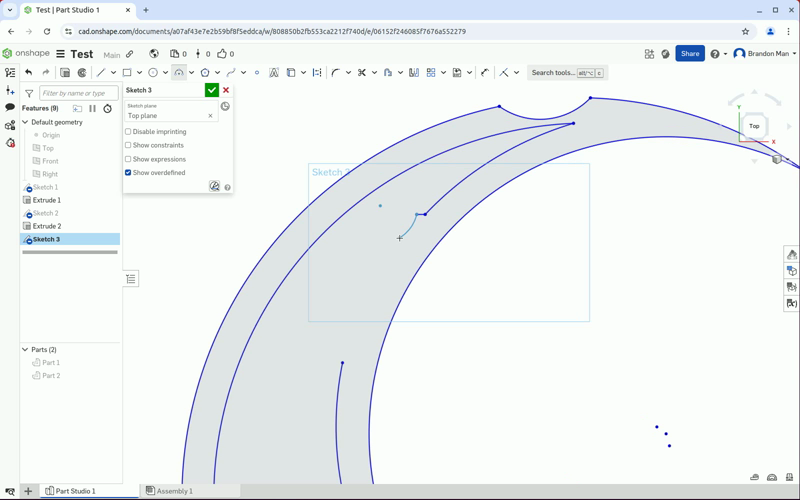
scroll(6)
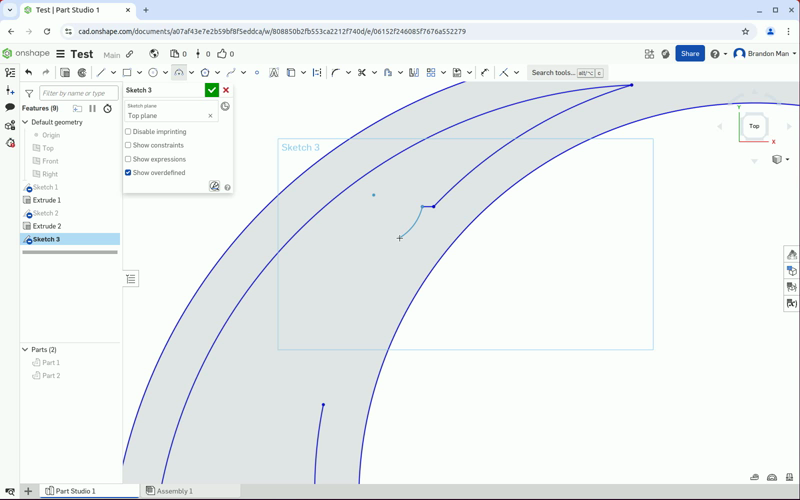
scroll(6)
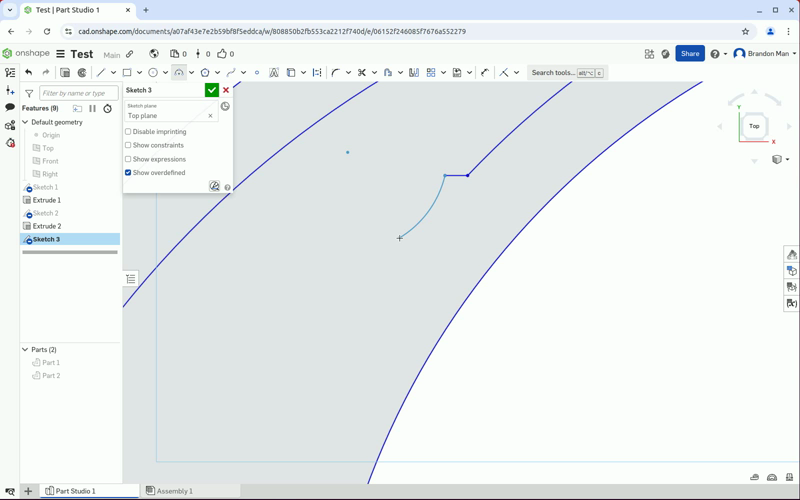
click(399, 237)
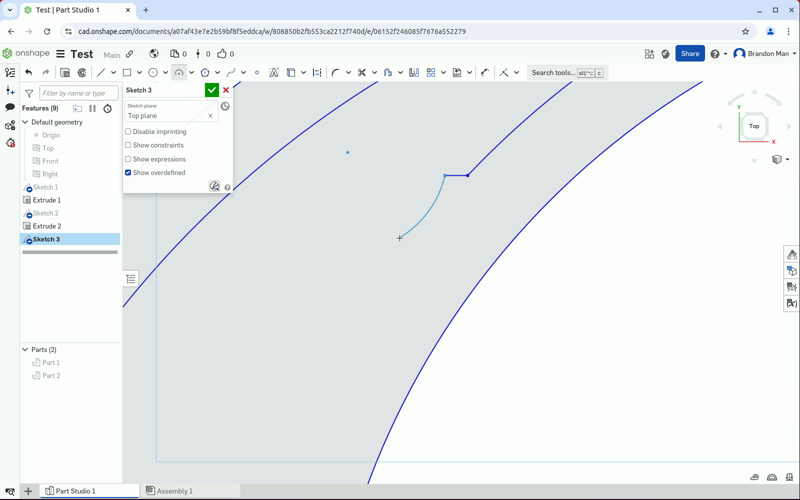
scroll(-6)
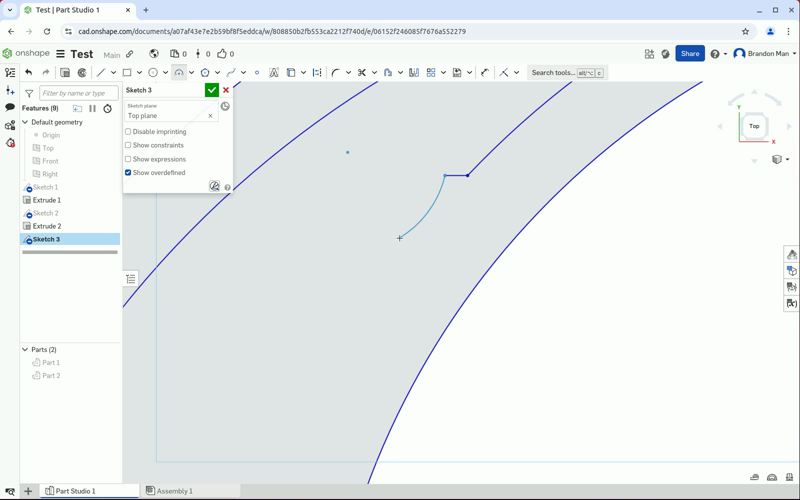
scroll(-6)
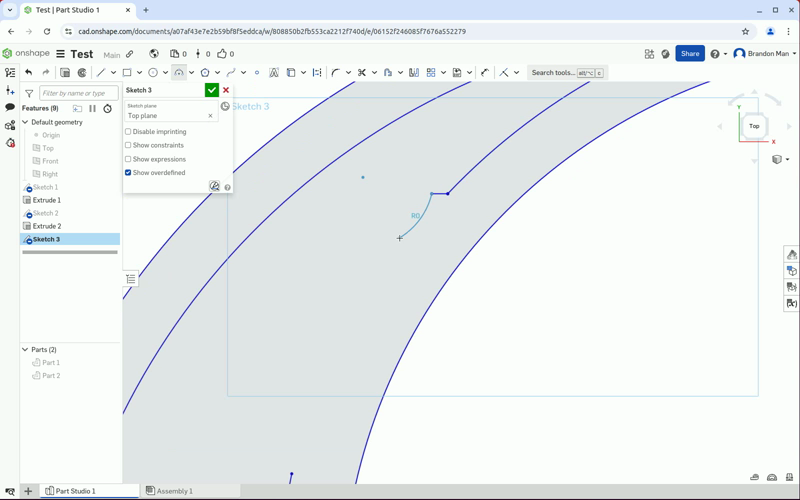
scroll(-6)
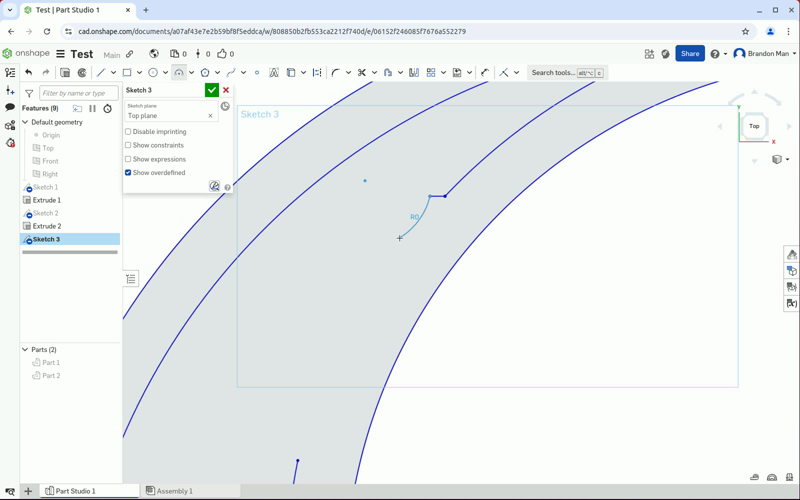
scroll(-6)
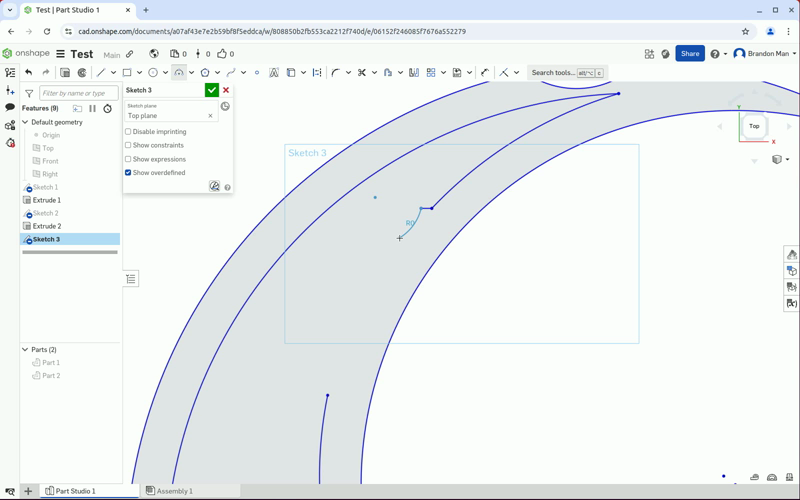
scroll(-6)
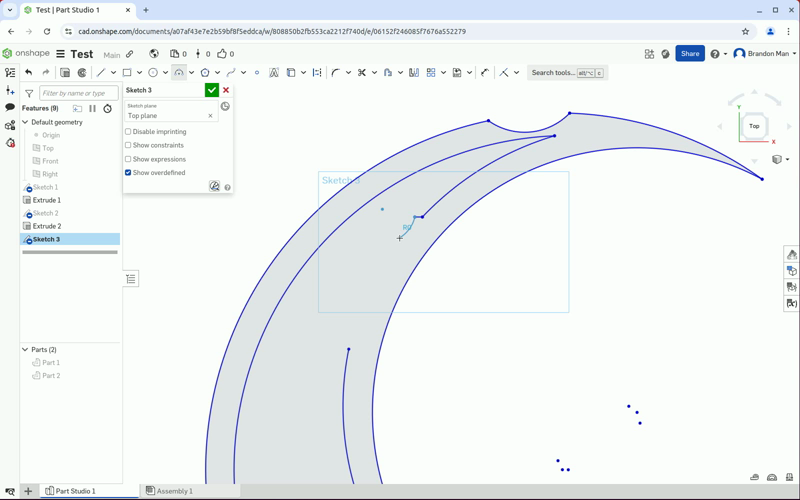
scroll(-6)
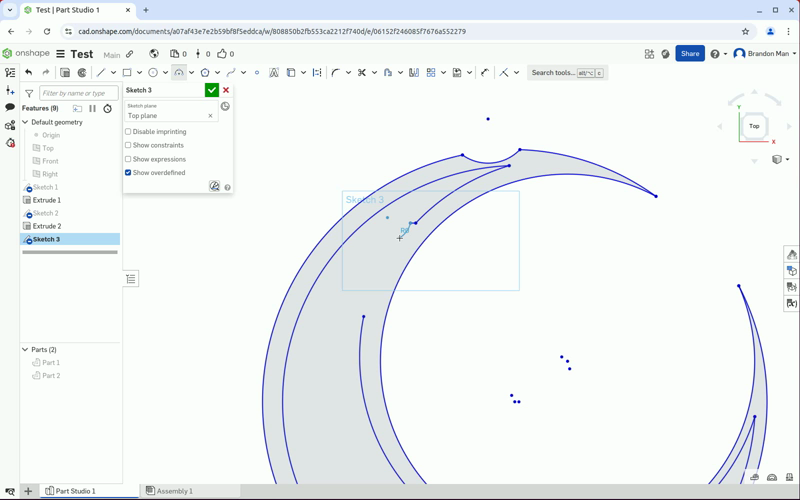
scroll(-6)
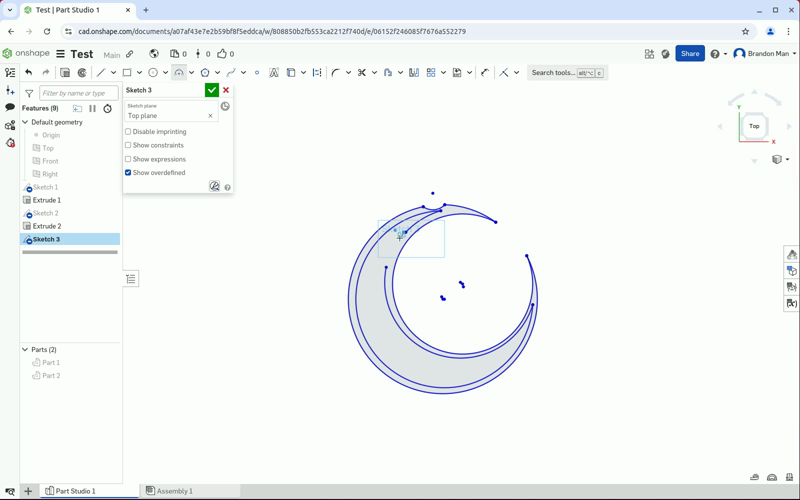
mouse_move(401, 235)
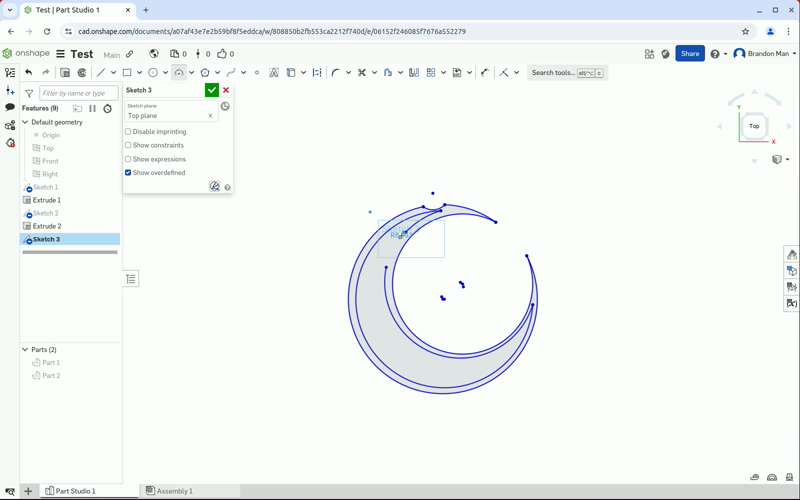
scroll(6)
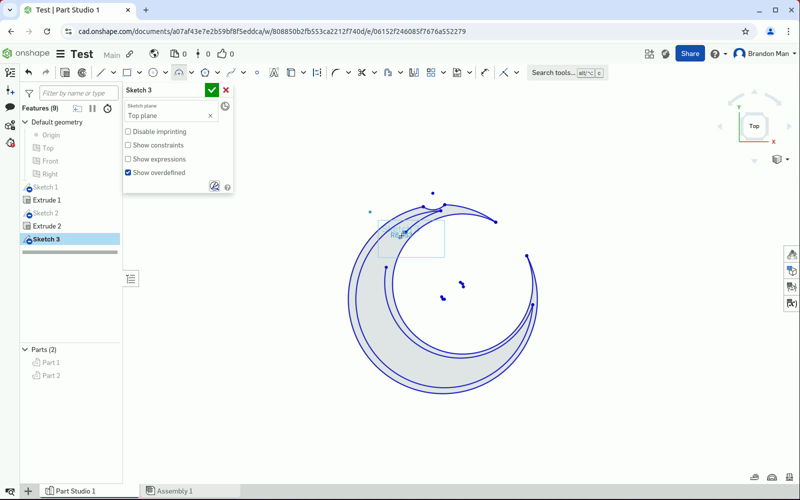
scroll(6)
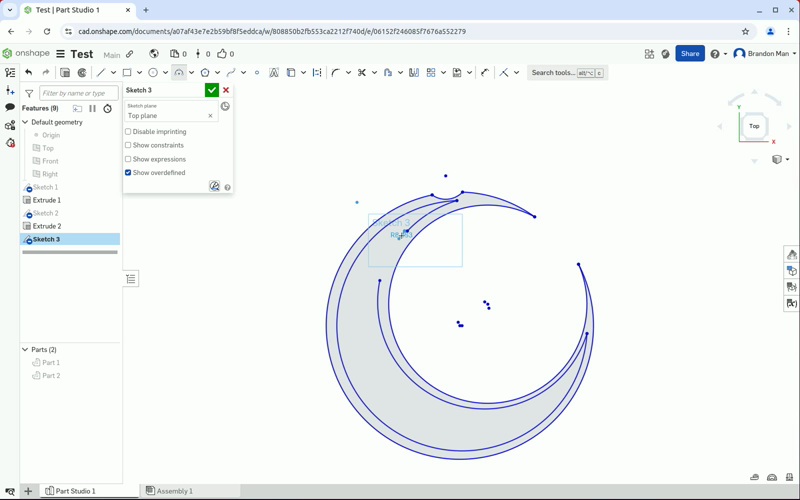
scroll(6)
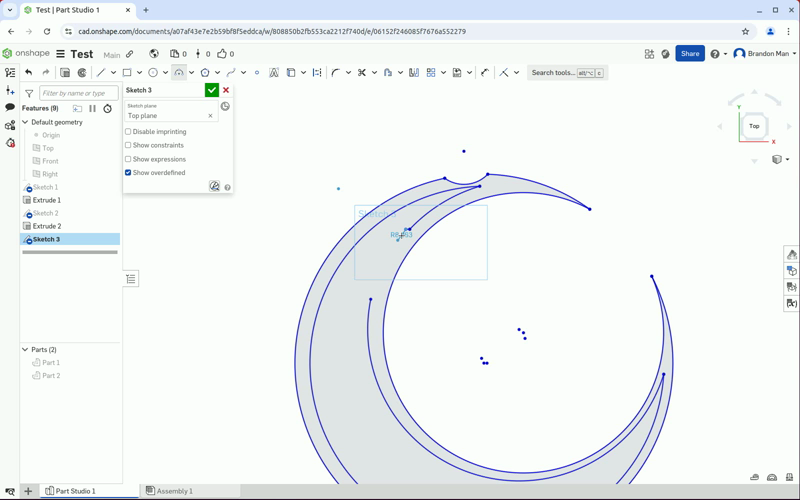
scroll(6)
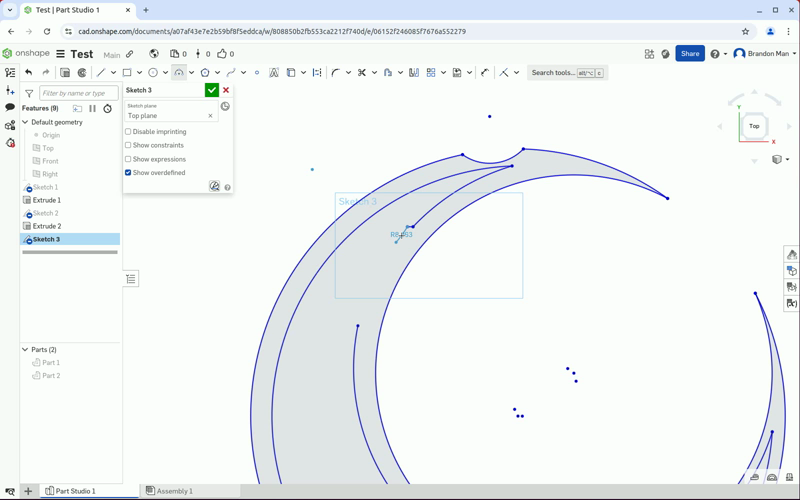
scroll(6)
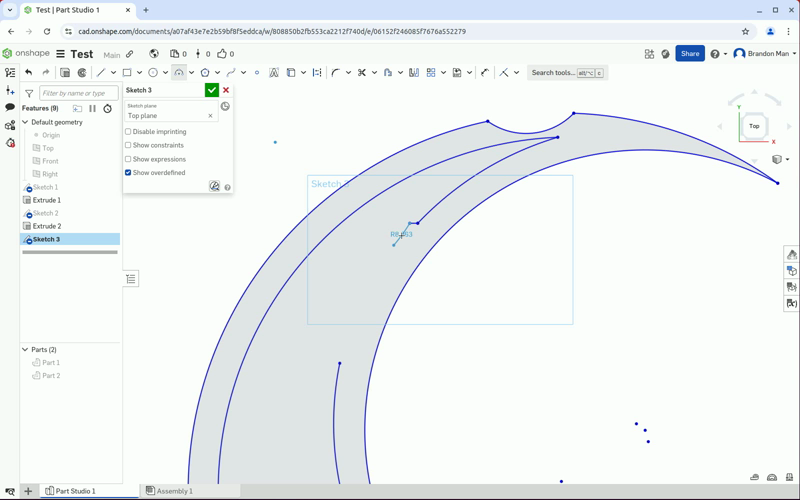
scroll(6)
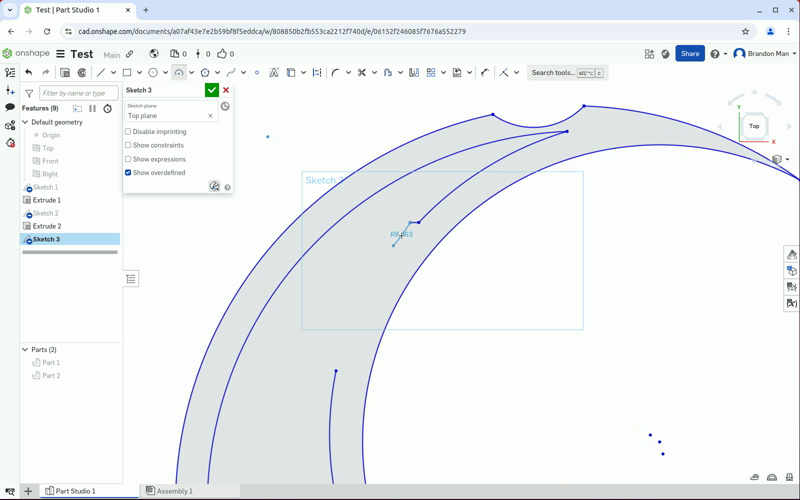
scroll(6)
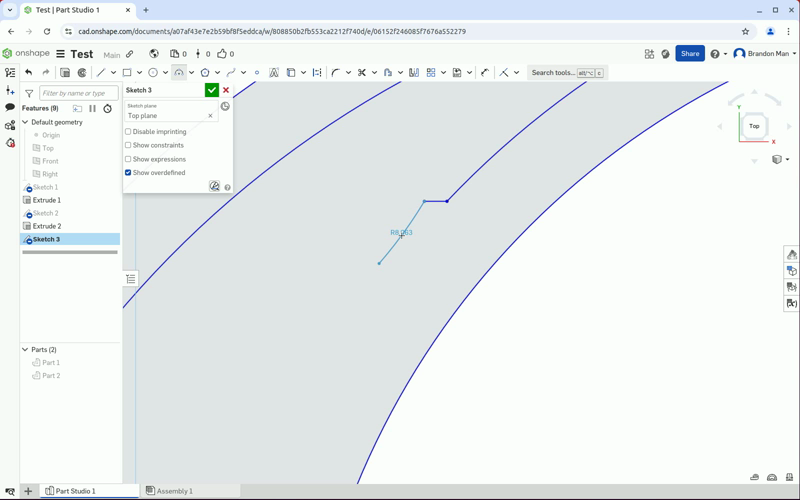
click(401, 235)
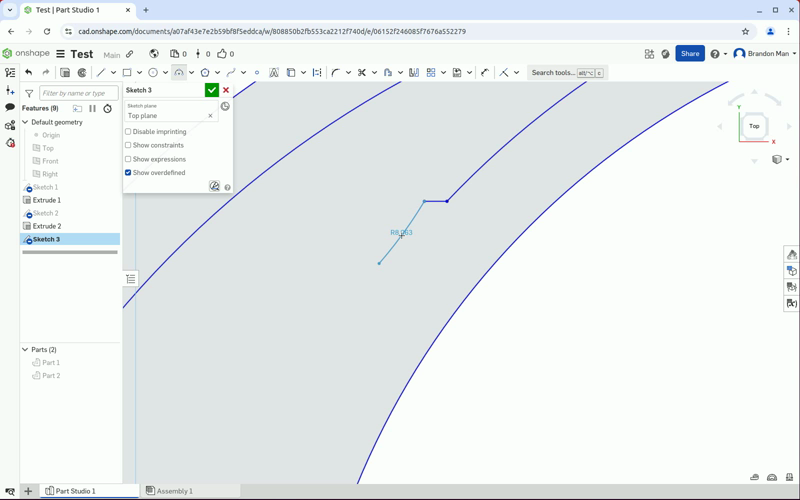
scroll(-6)
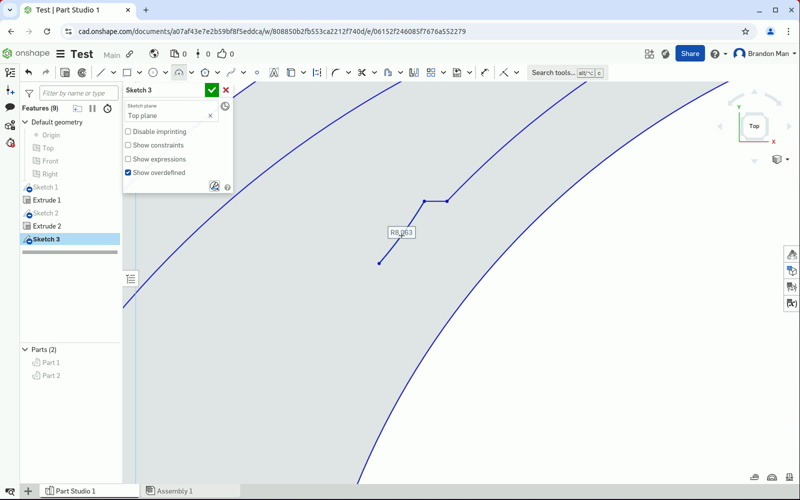
scroll(-6)
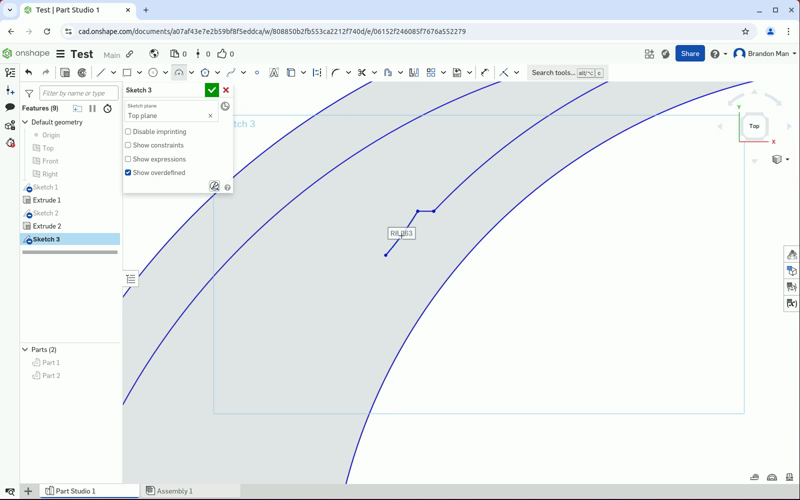
scroll(-6)
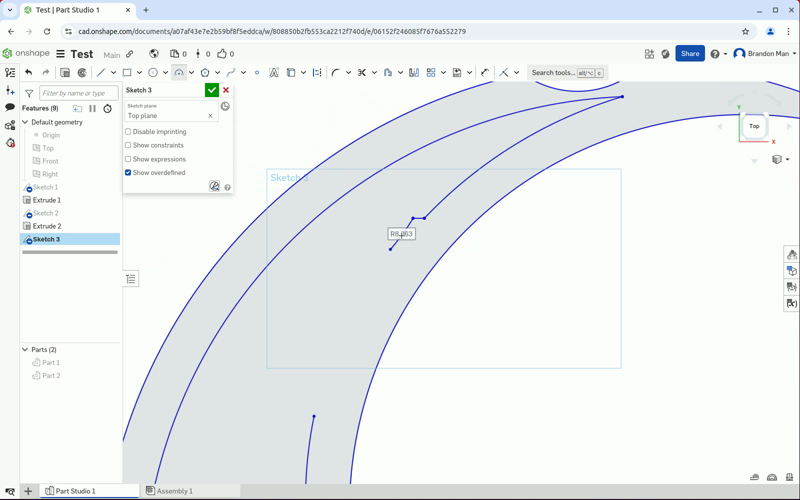
scroll(-6)
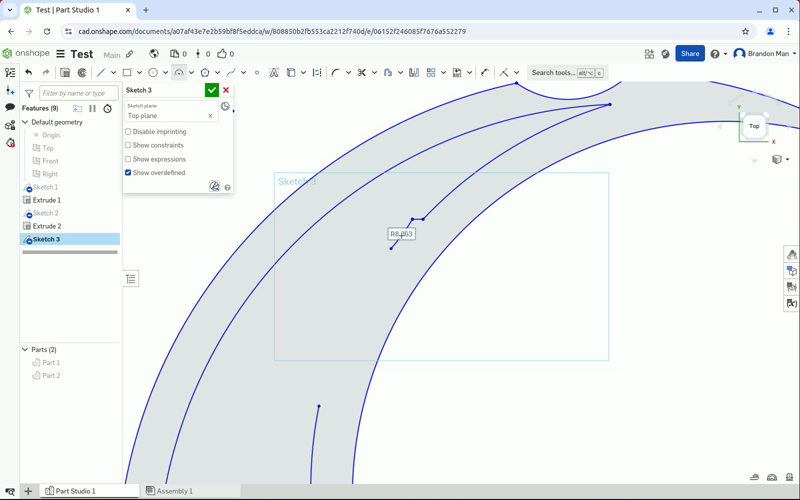
scroll(-6)
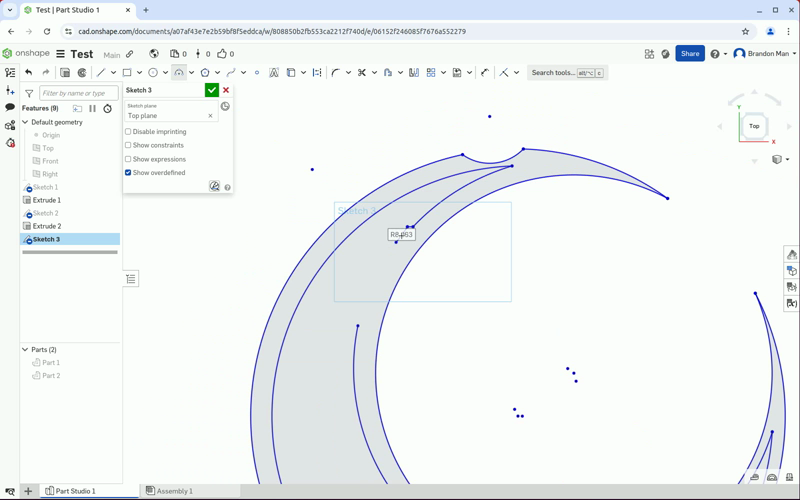
scroll(-6)
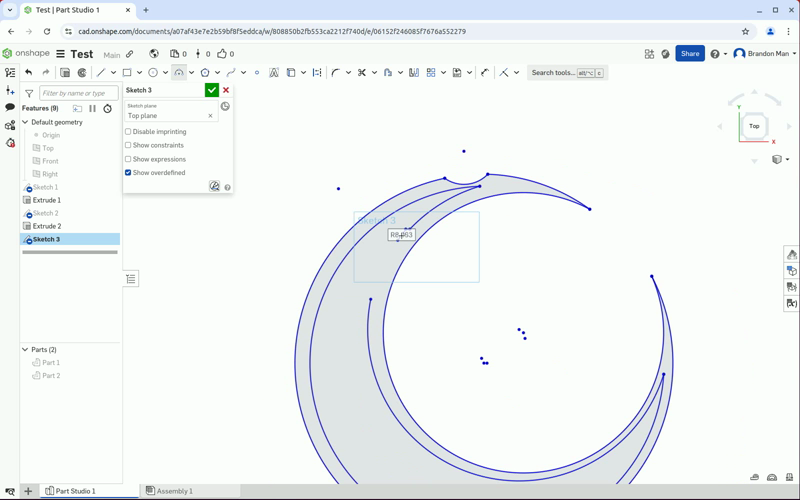
scroll(-6)
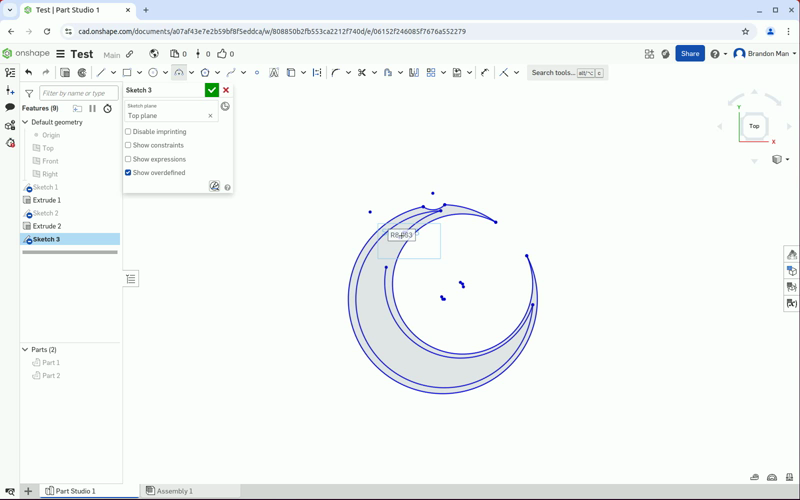
key_up(shift)
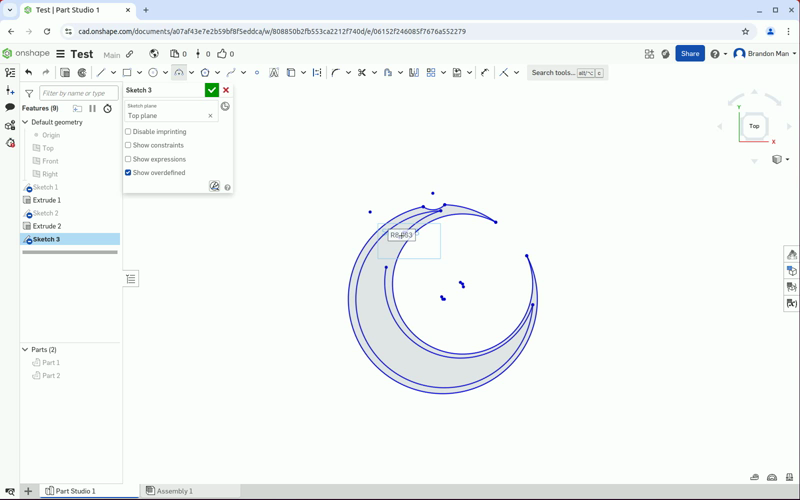
key(esc)
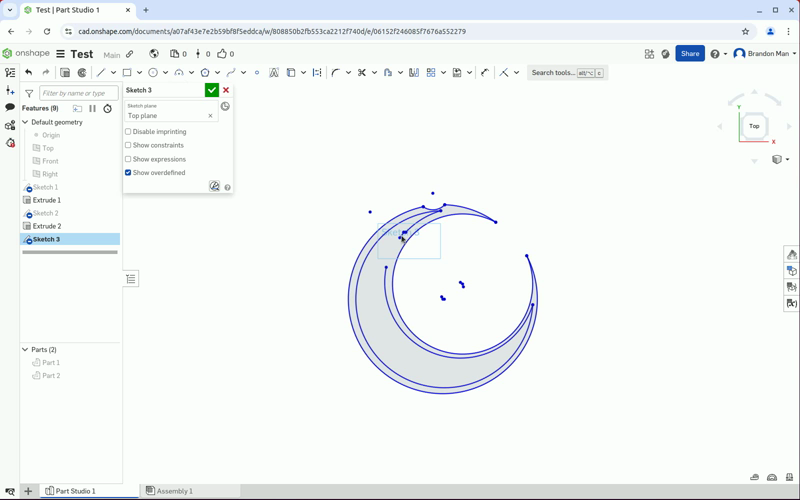
key(l)
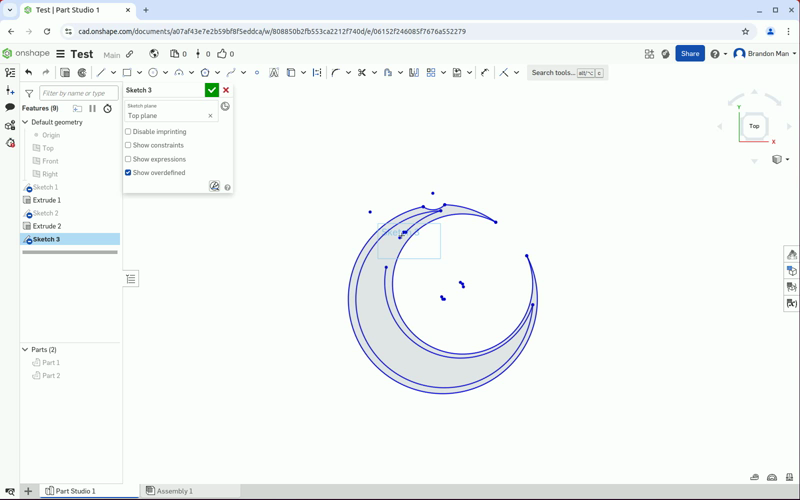
mouse_move(399, 237)
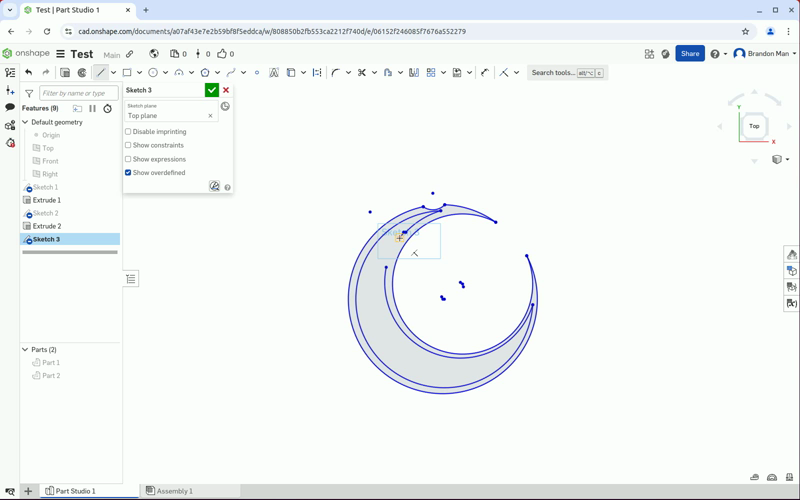
scroll(6)
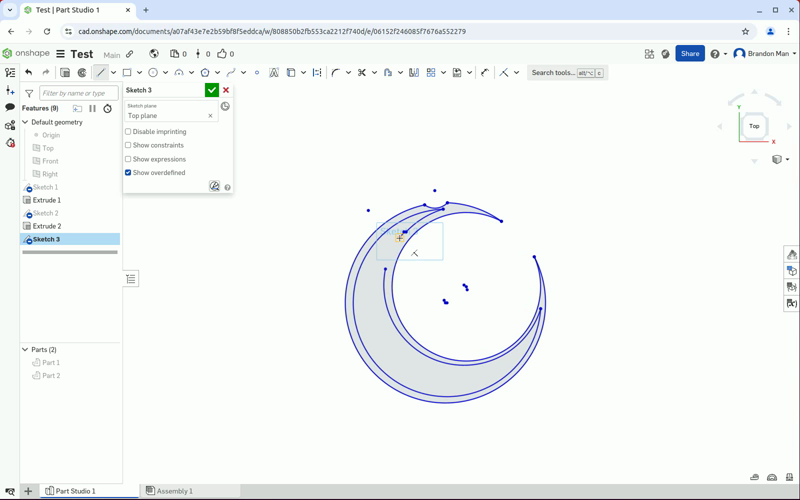
scroll(6)
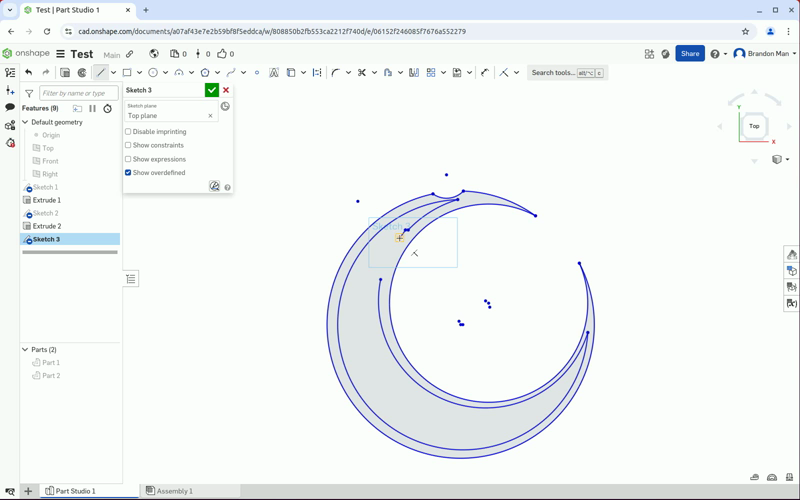
scroll(6)
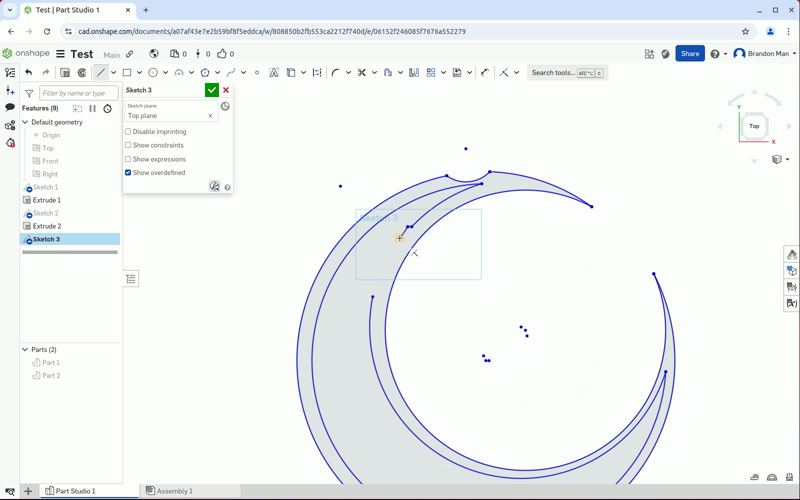
scroll(6)
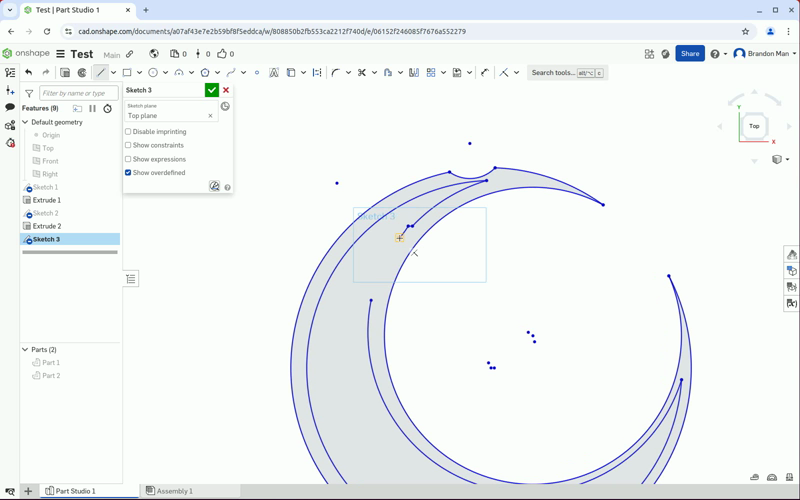
scroll(6)
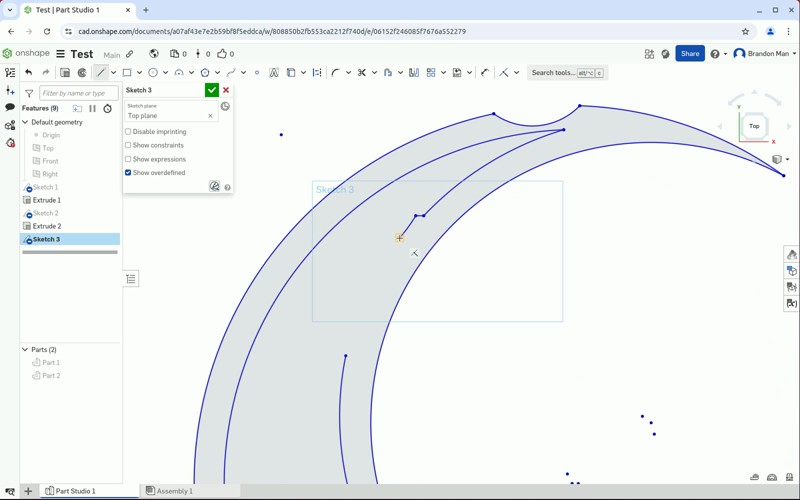
scroll(6)
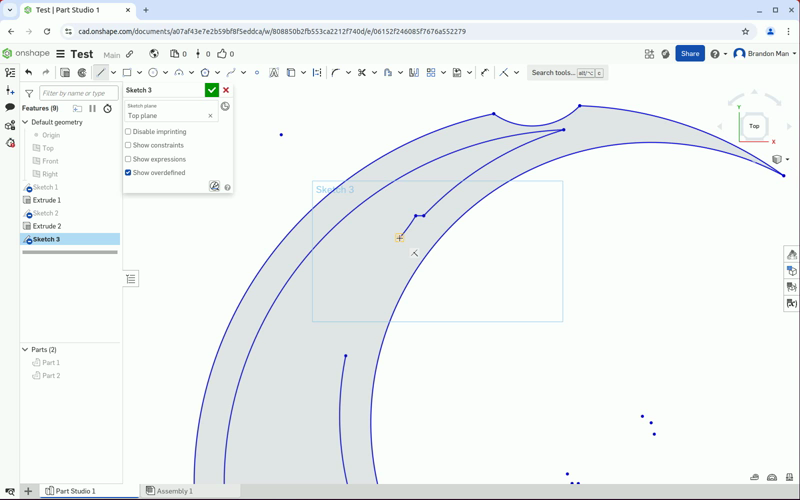
scroll(6)
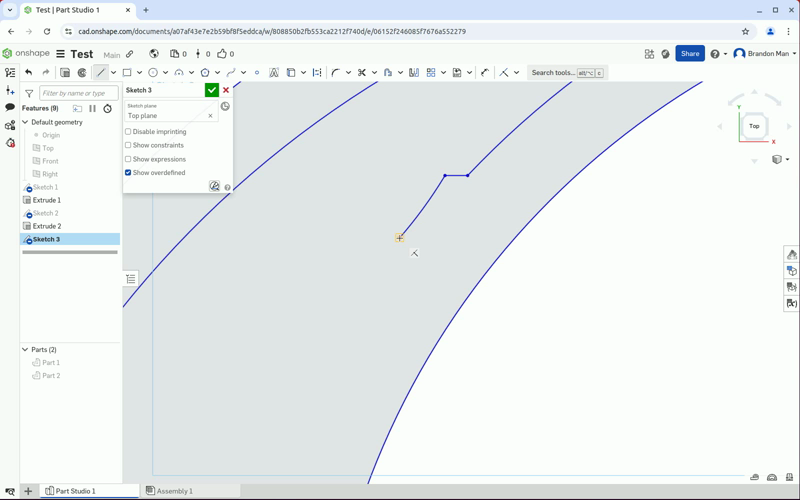
click(399, 237)
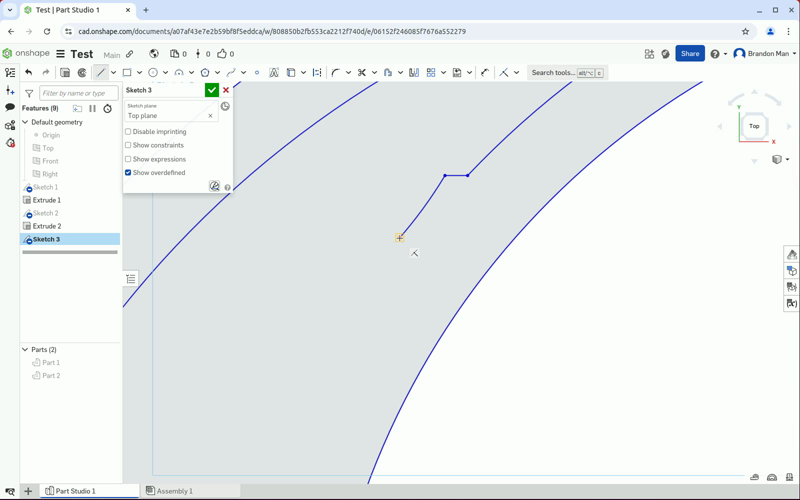
scroll(-6)
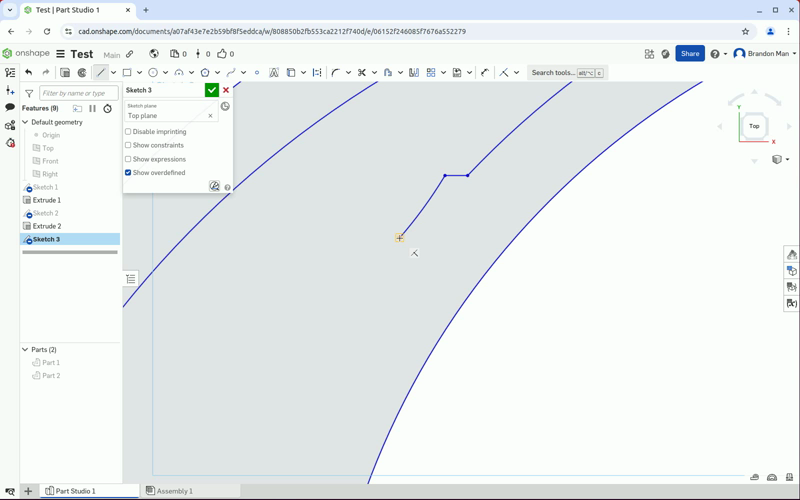
scroll(-6)
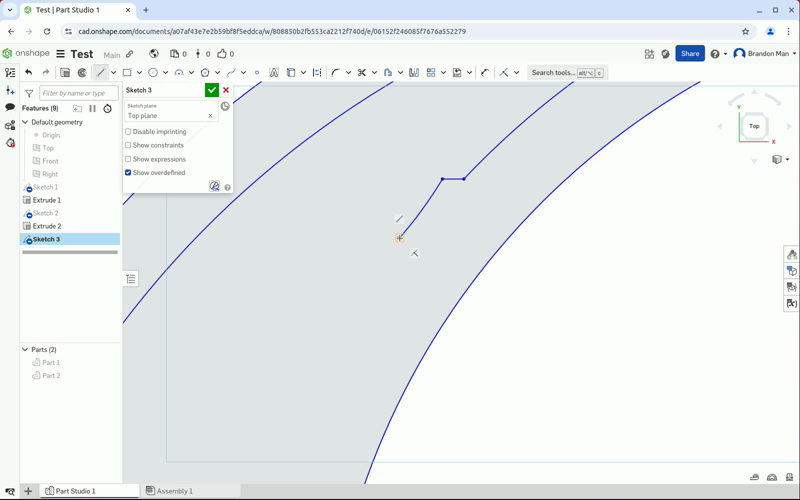
scroll(-6)
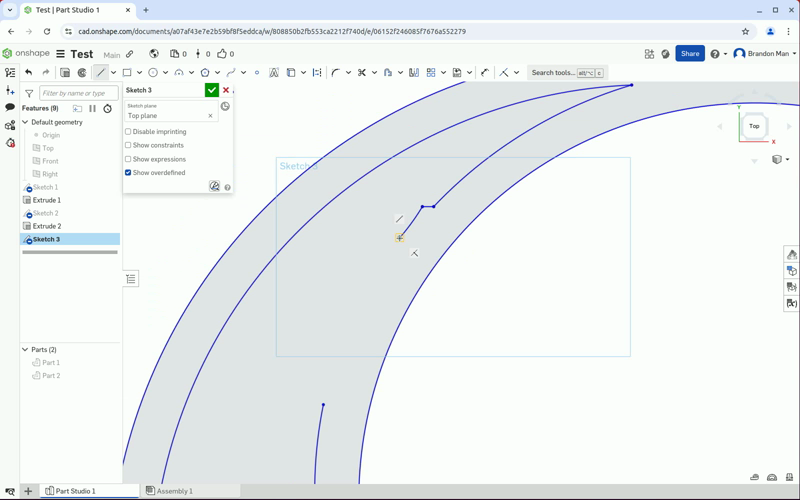
scroll(-6)
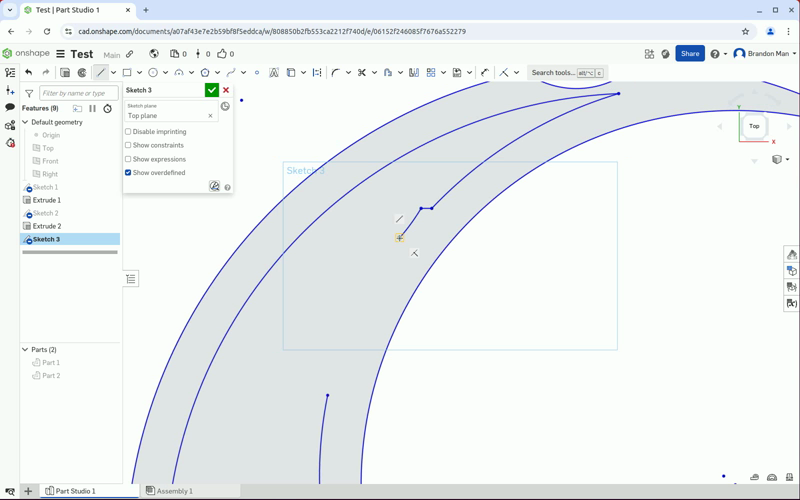
scroll(-6)
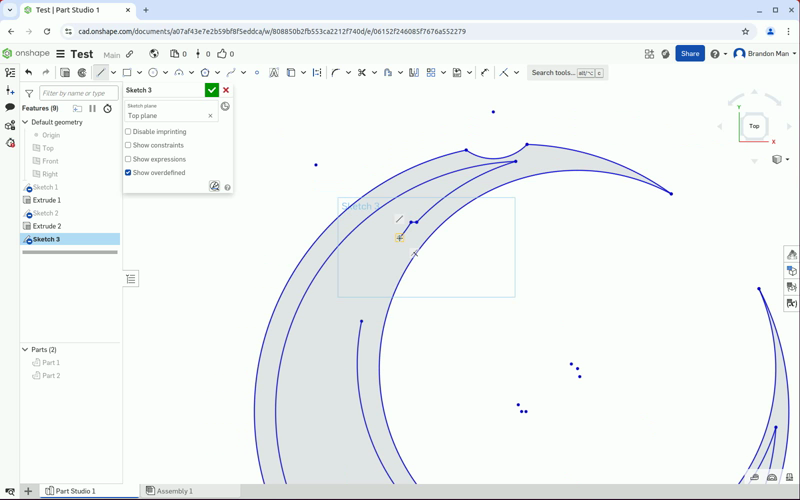
scroll(-6)
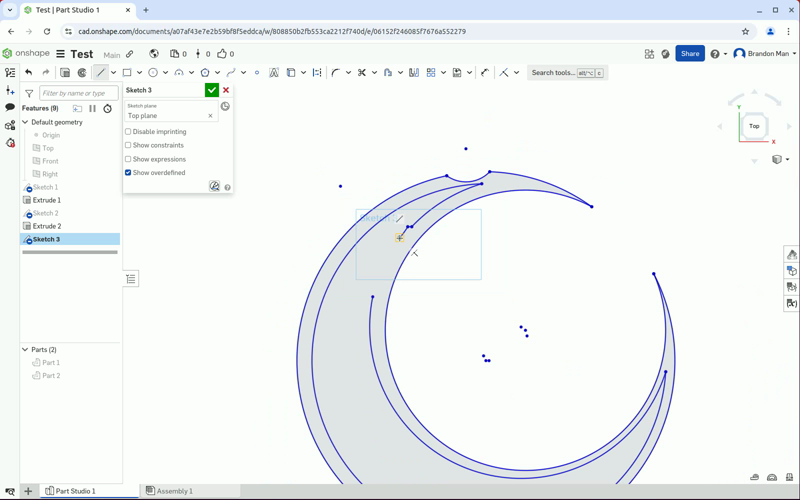
scroll(-6)
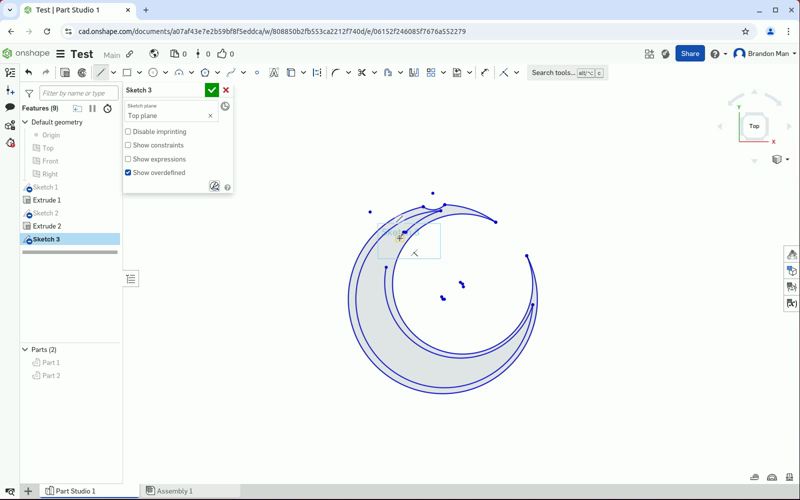
key_down(shift)
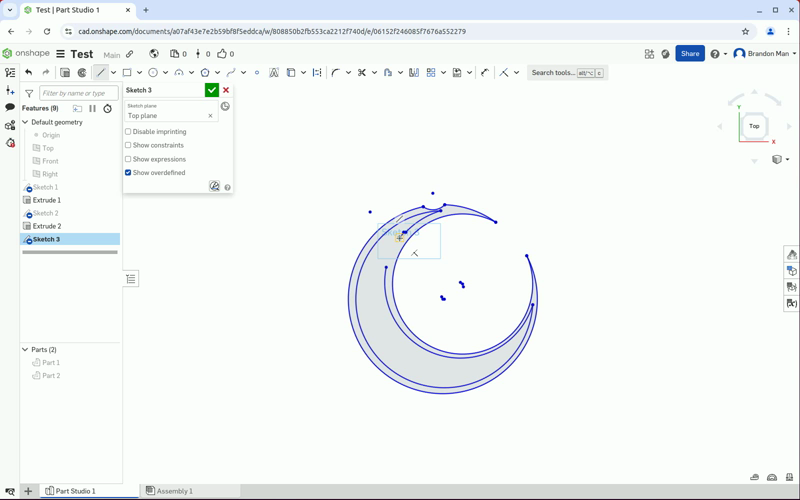
mouse_move(429, 237)
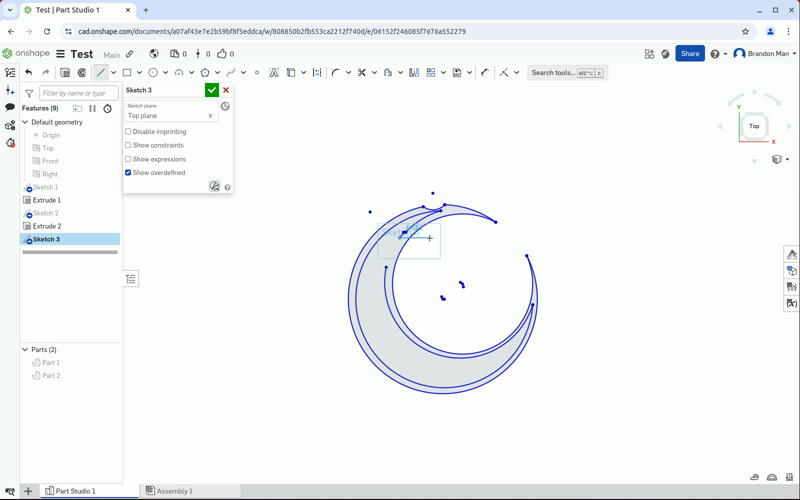
mouse_move(397, 240)
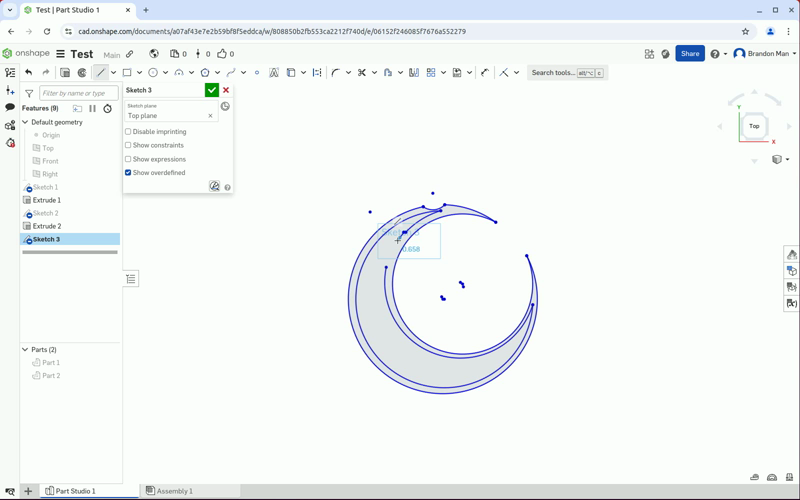
scroll(6)
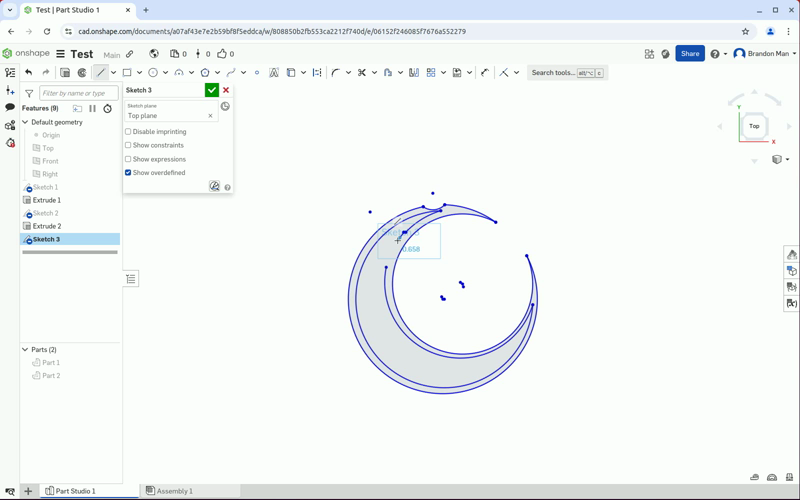
scroll(6)
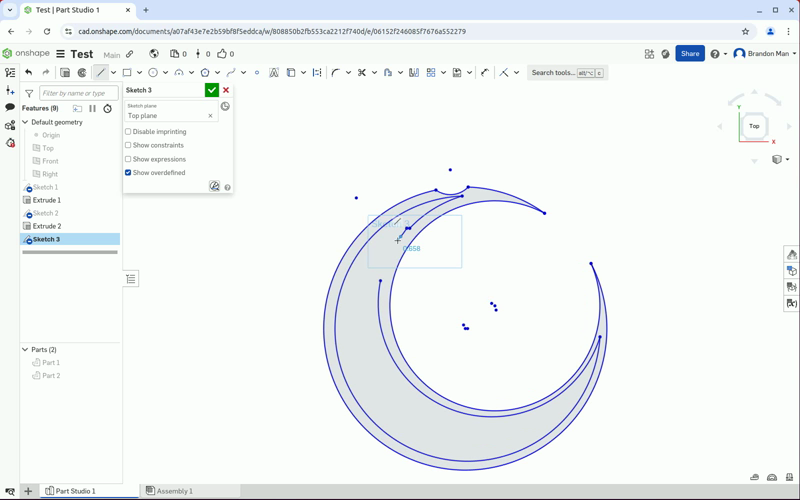
scroll(6)
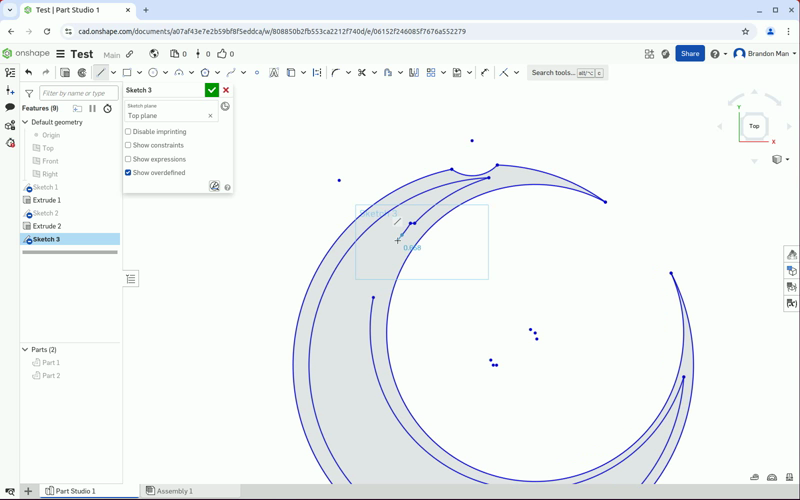
scroll(6)
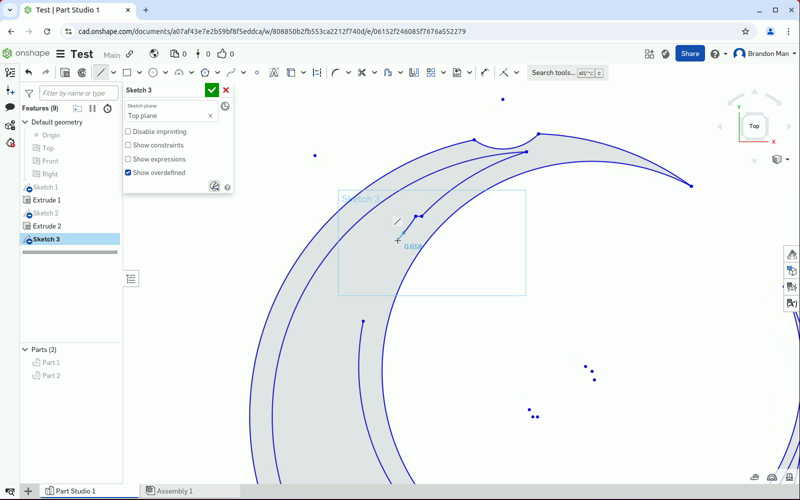
scroll(6)
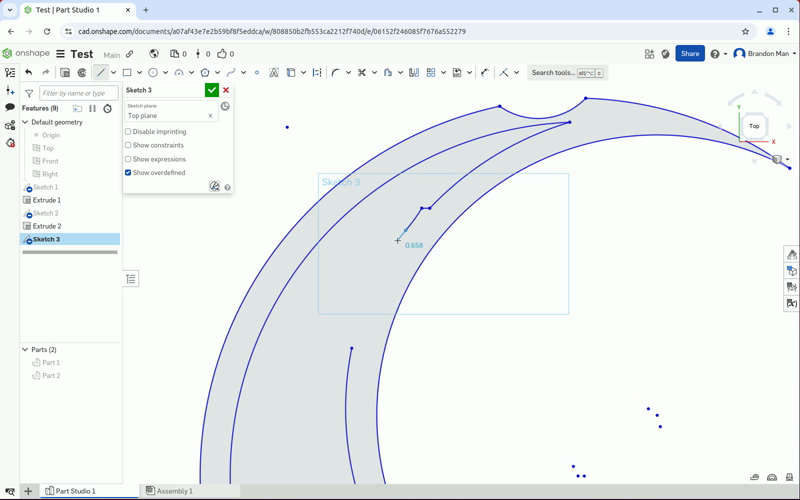
scroll(6)
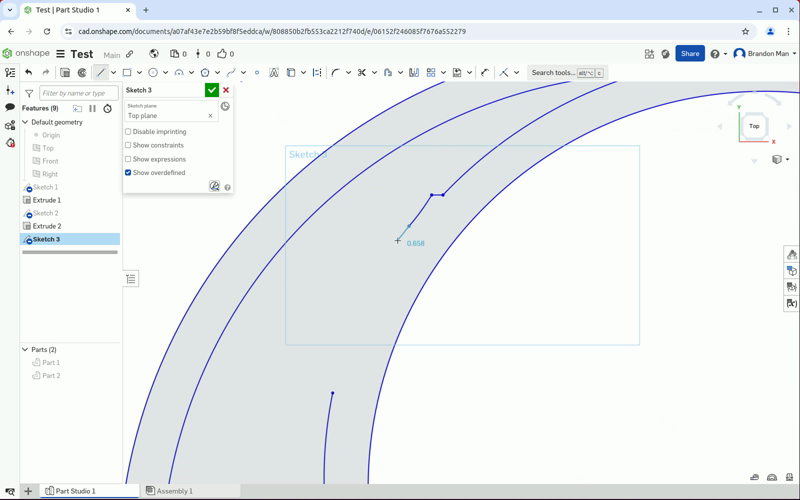
scroll(6)
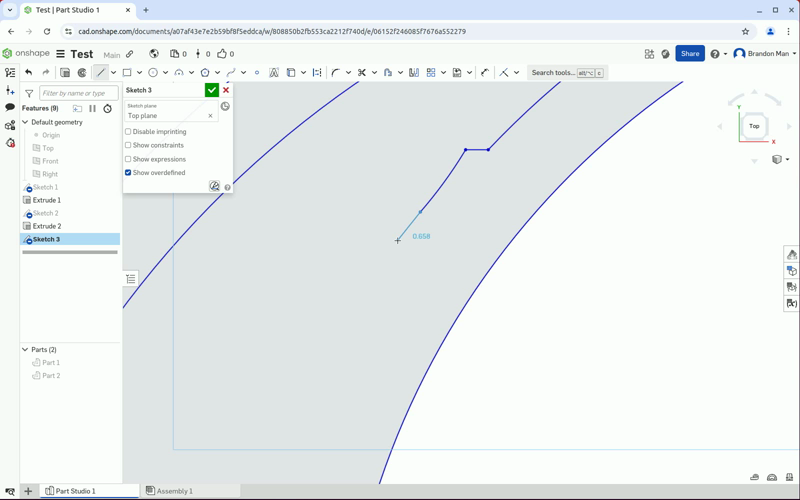
click(397, 240)
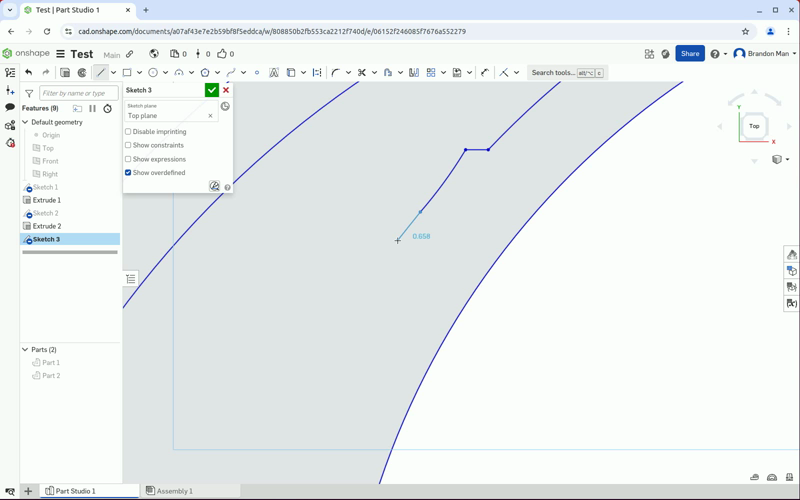
scroll(-6)
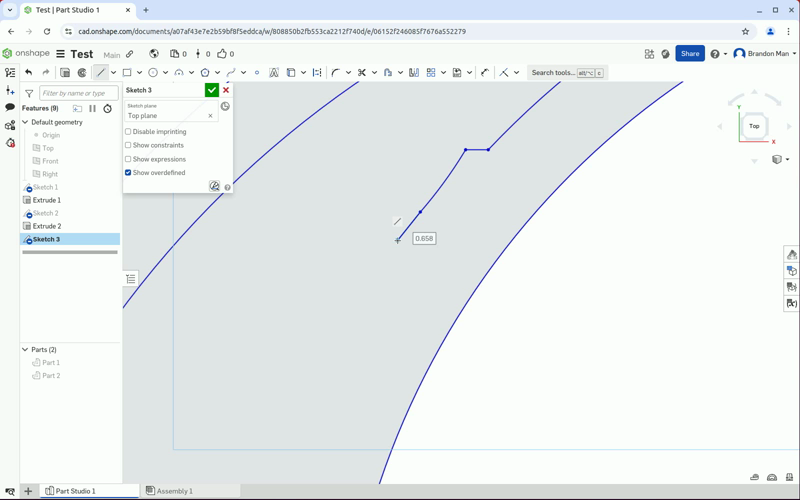
scroll(-6)
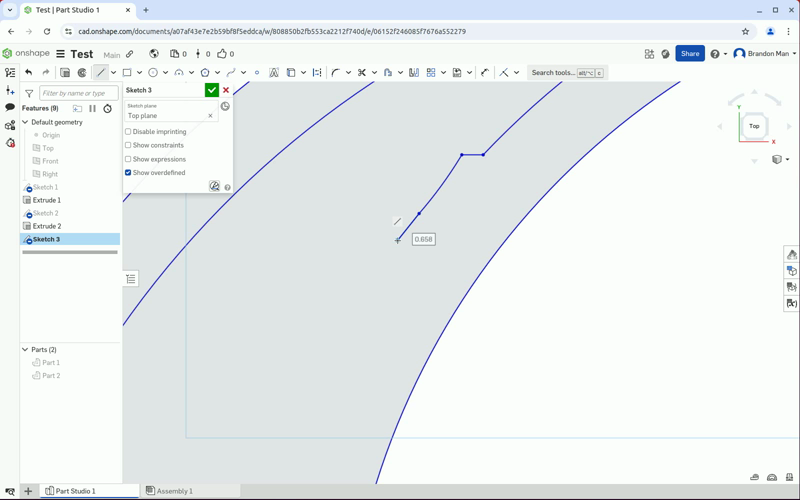
scroll(-6)
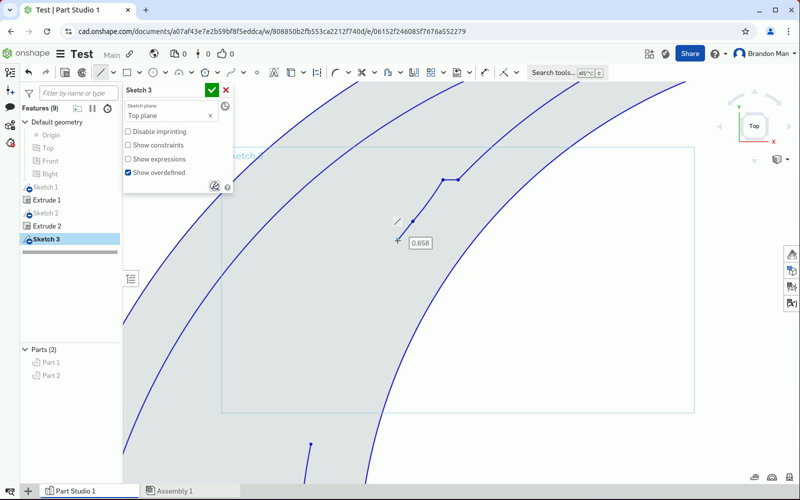
scroll(-6)
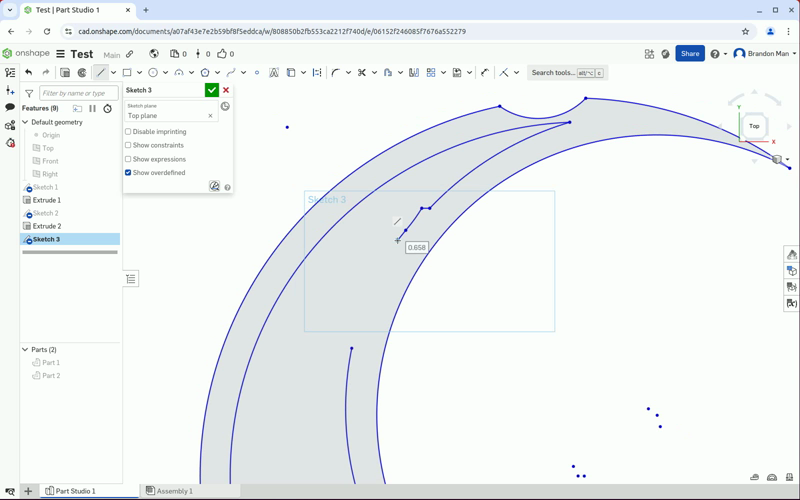
scroll(-6)
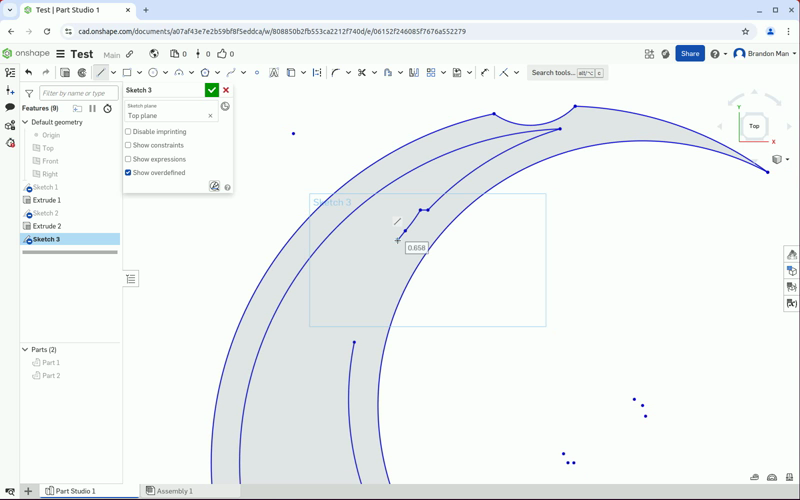
scroll(-6)
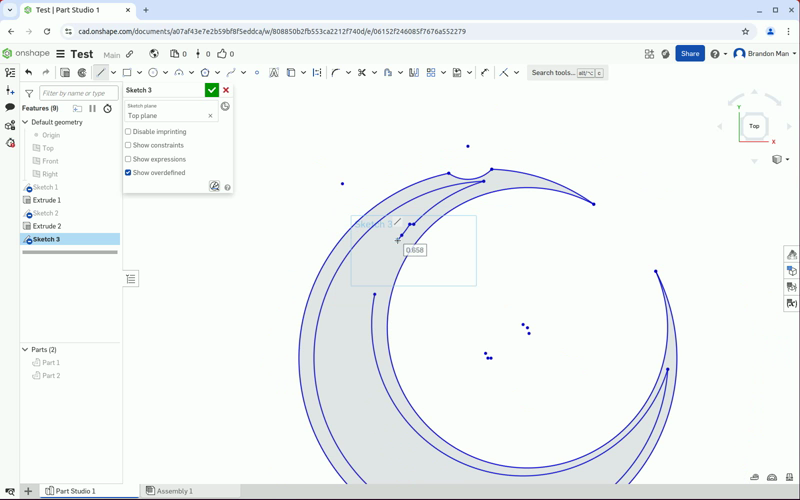
scroll(-6)
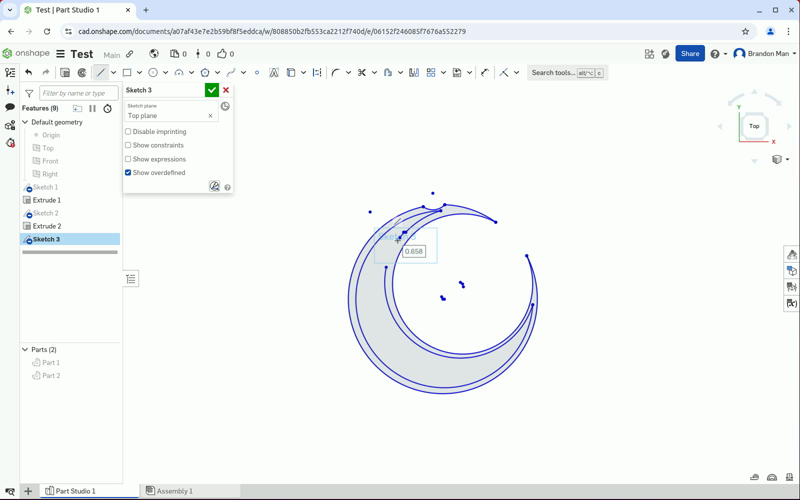
key_up(shift)
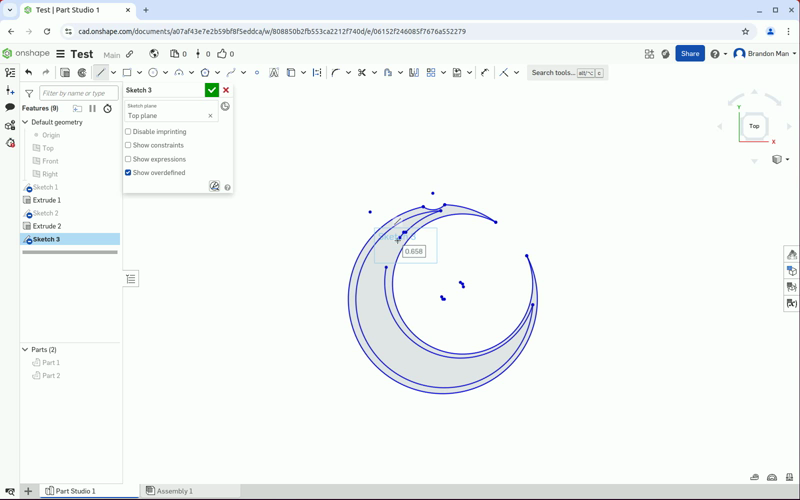
key(esc)
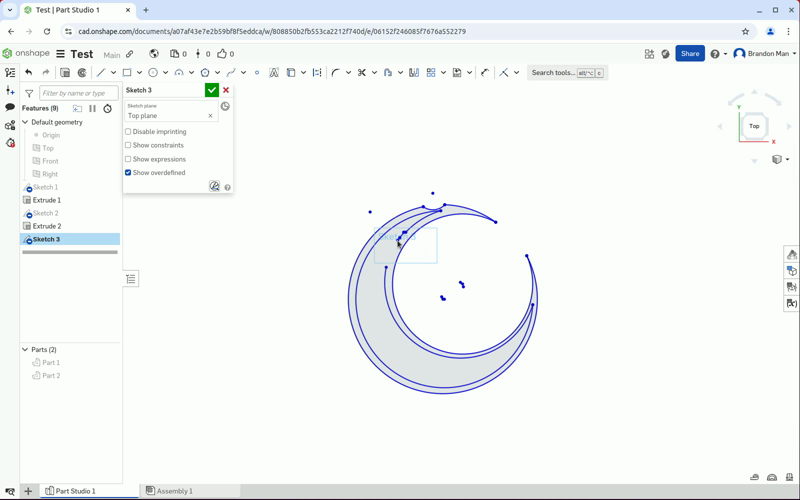
key(a)
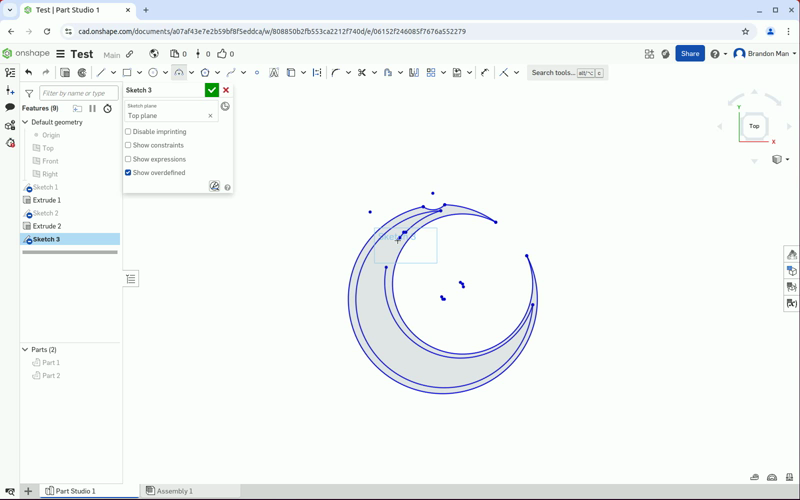
mouse_move(397, 240)
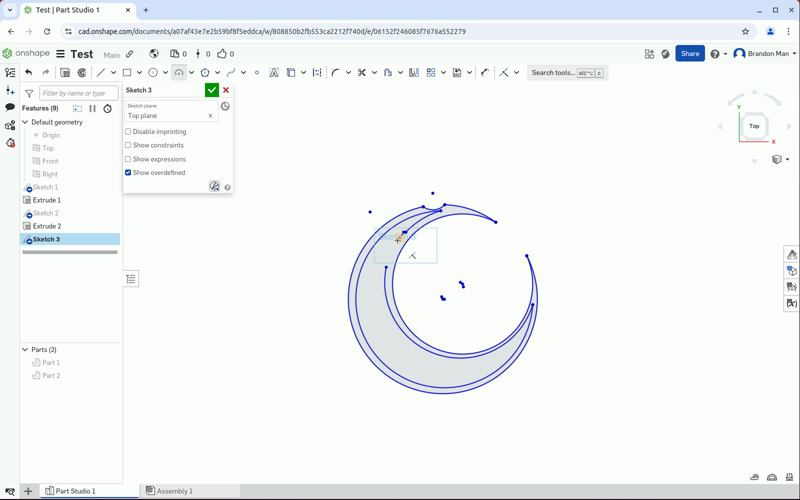
scroll(6)
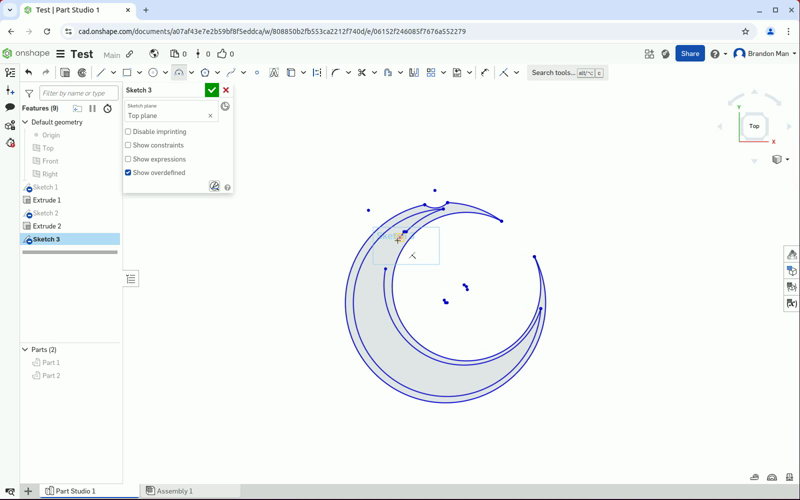
scroll(6)
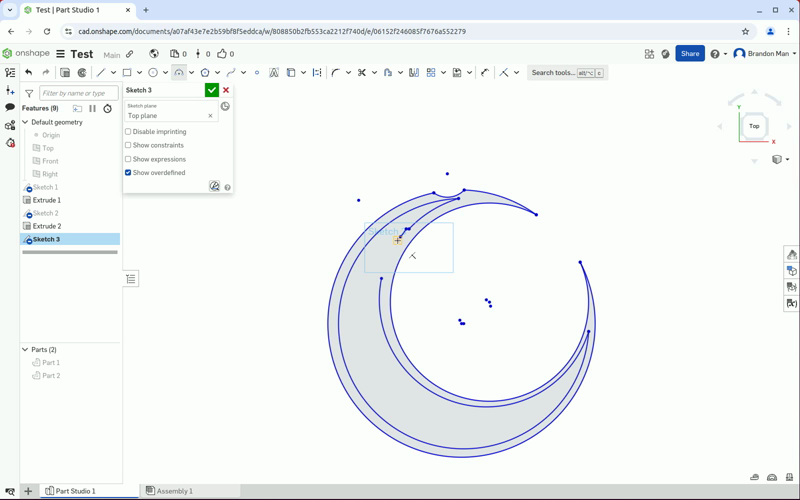
scroll(6)
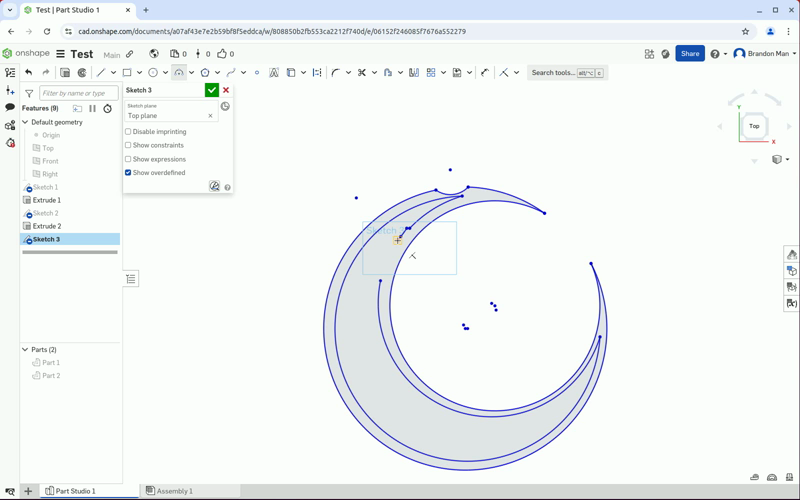
scroll(6)
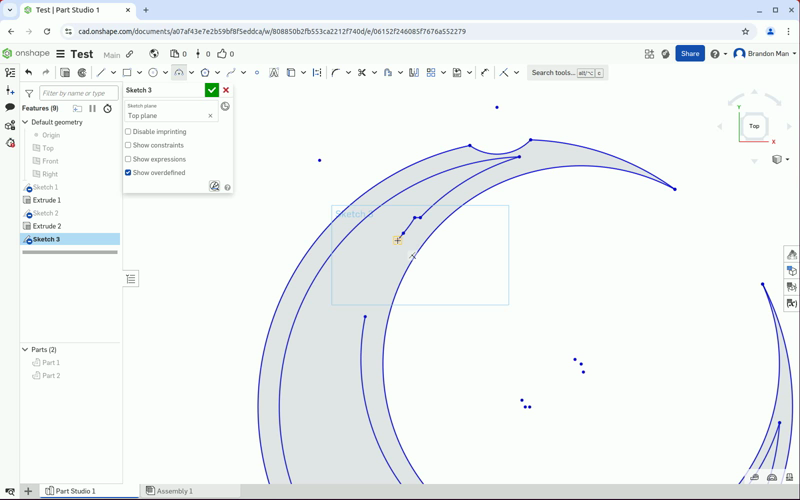
scroll(6)
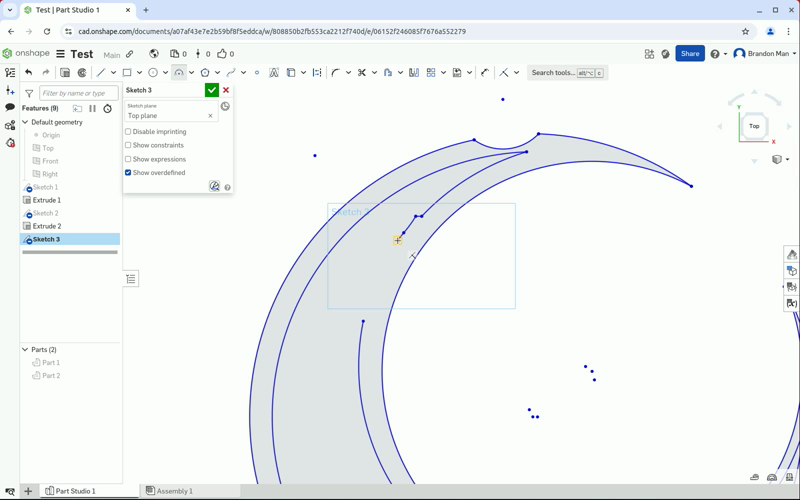
scroll(6)
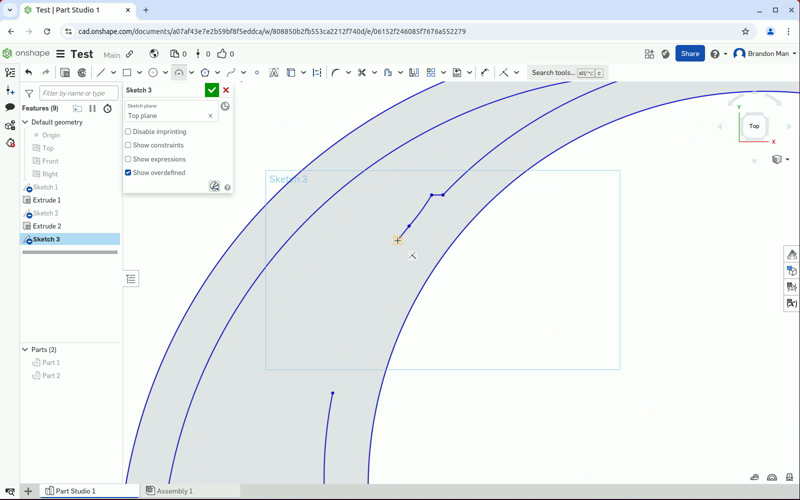
scroll(6)
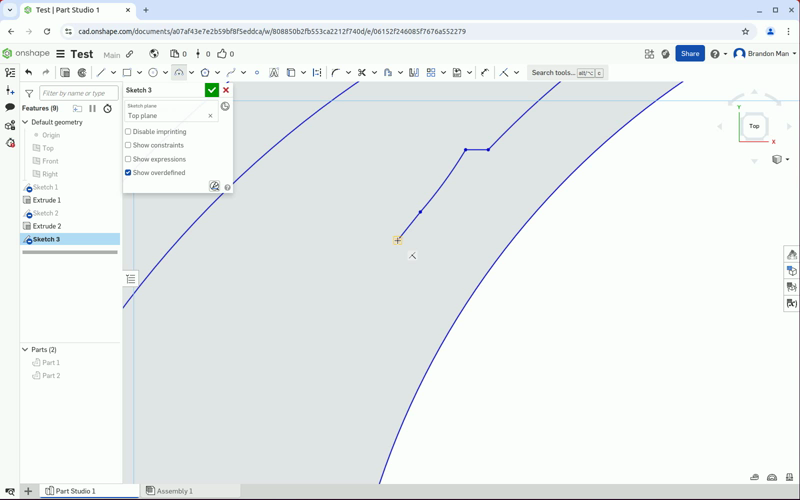
click(397, 240)
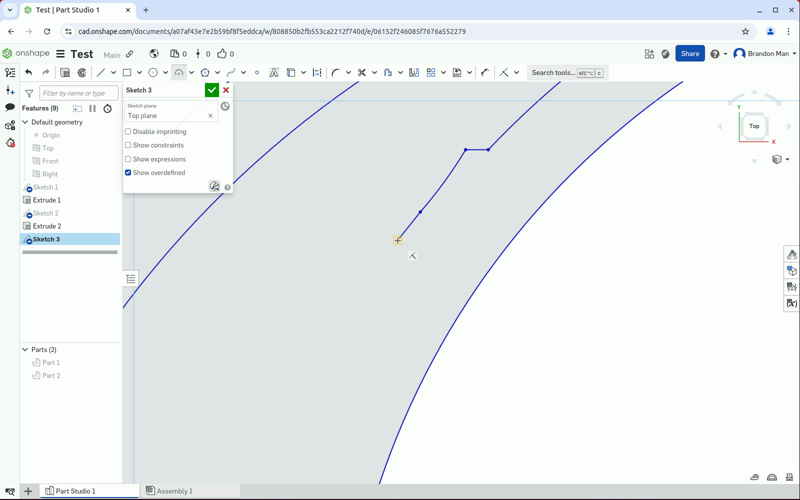
scroll(-6)
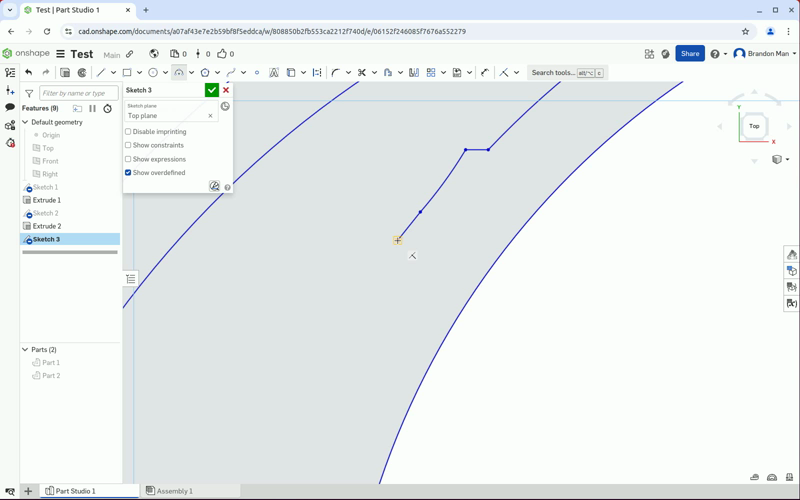
scroll(-6)
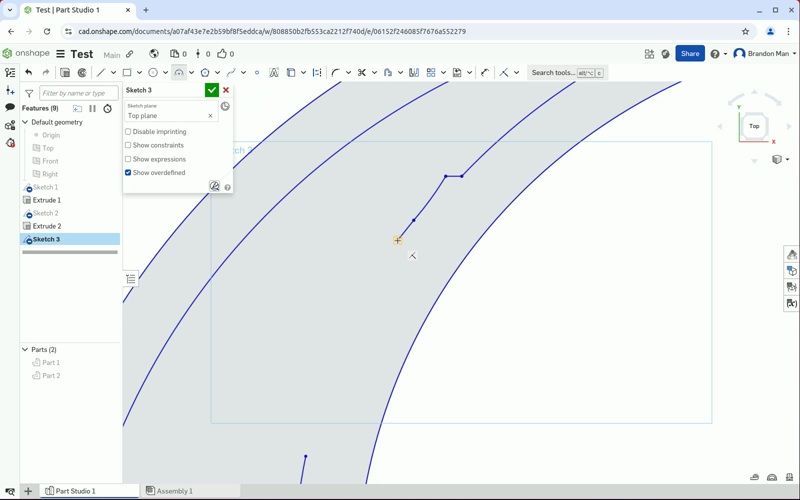
scroll(-6)
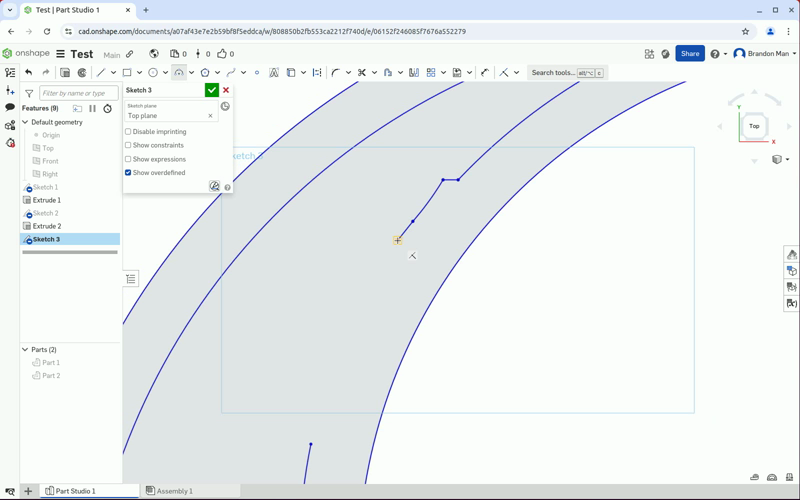
scroll(-6)
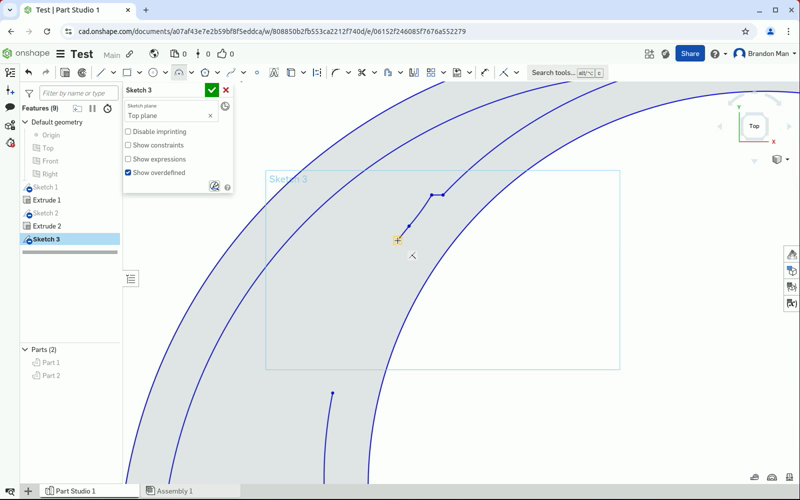
scroll(-6)
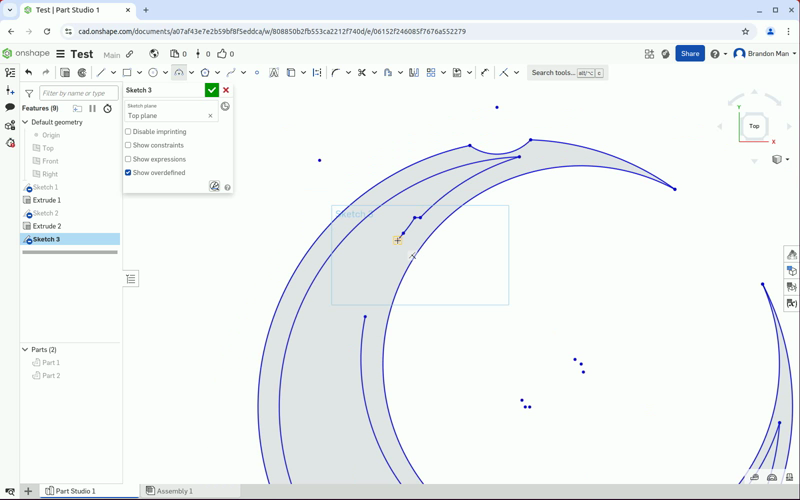
scroll(-6)
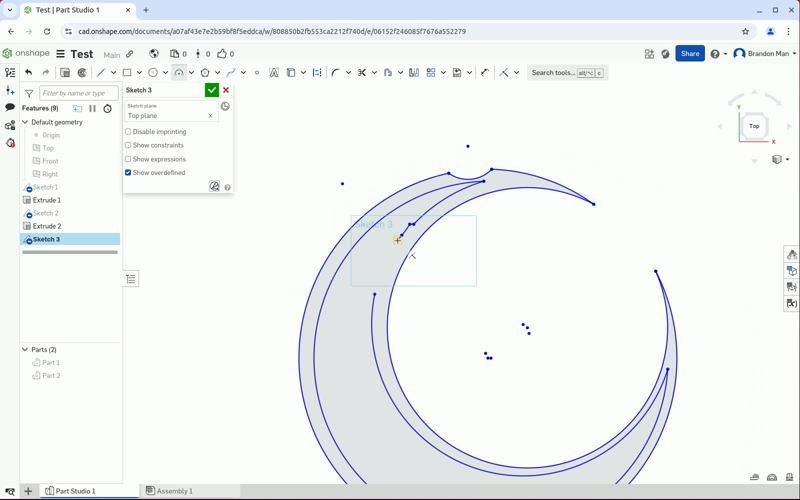
scroll(-6)
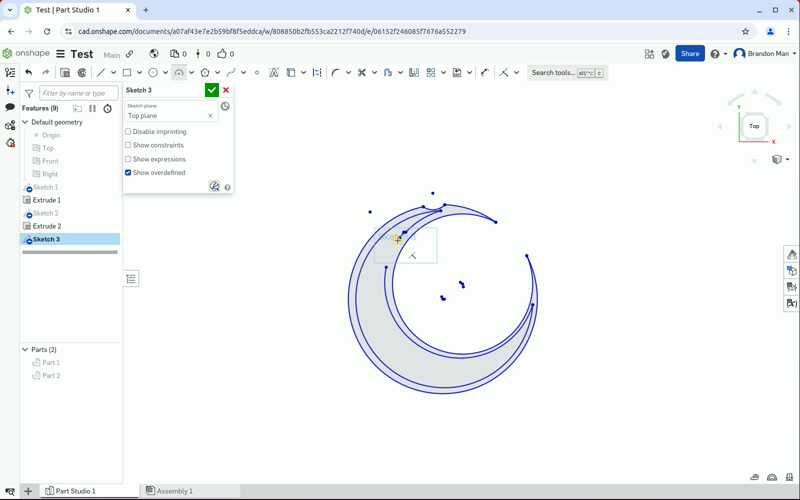
key_down(shift)
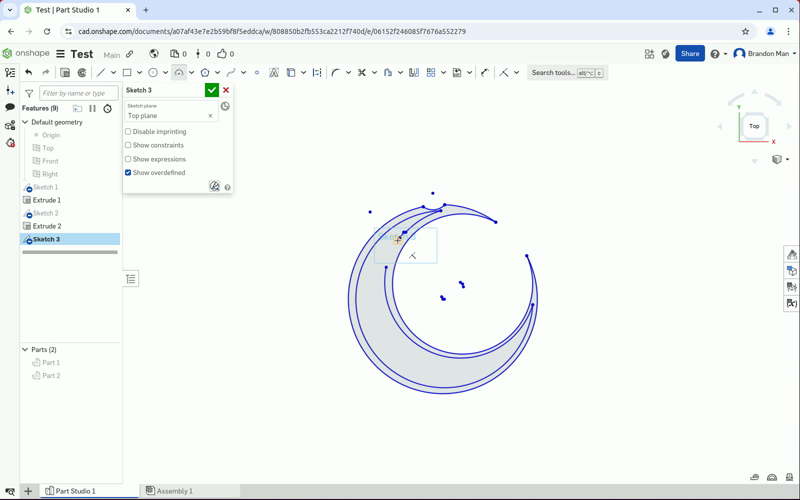
mouse_move(388, 263)
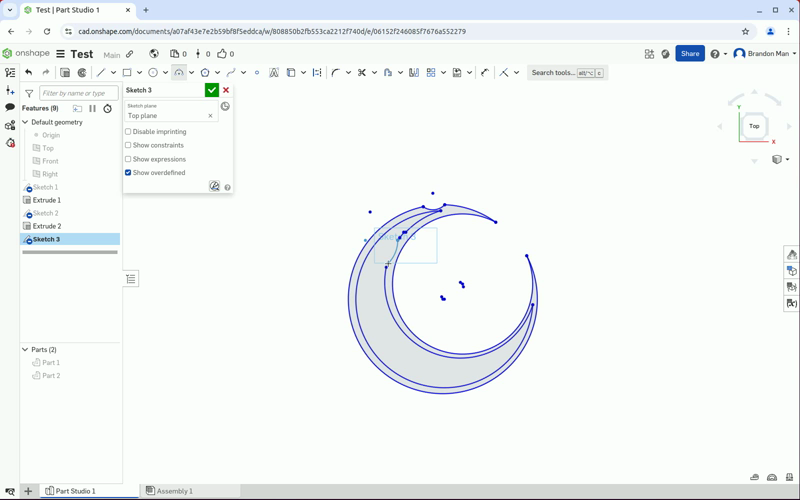
scroll(6)
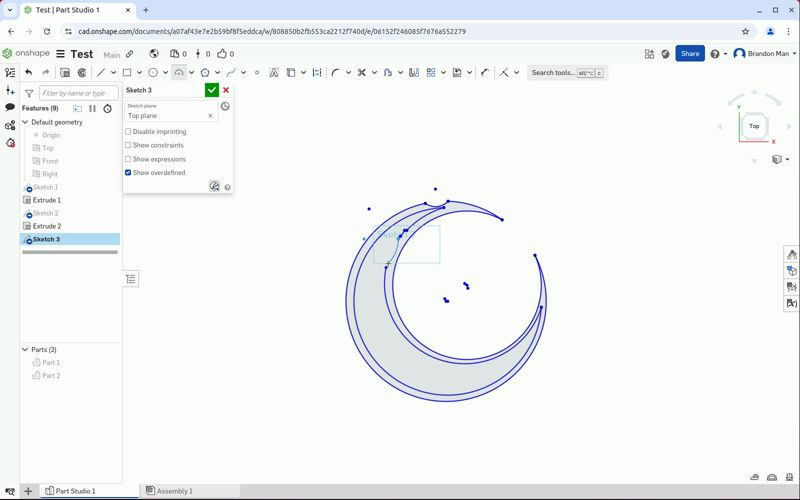
scroll(6)
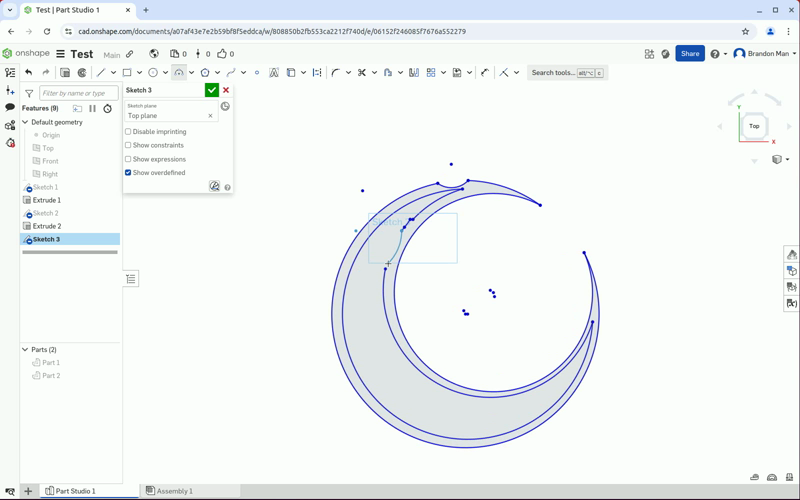
scroll(6)
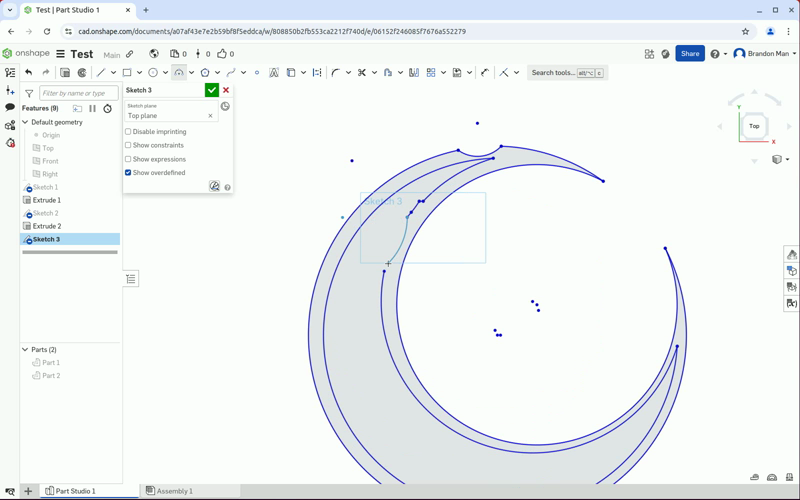
scroll(6)
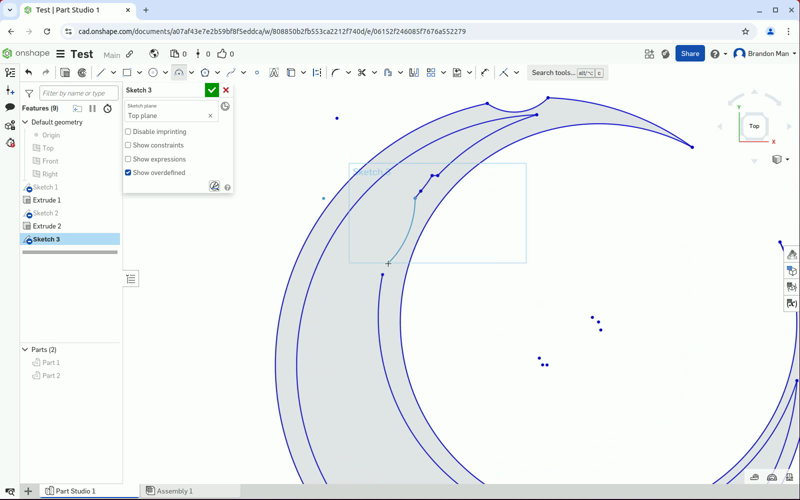
scroll(6)
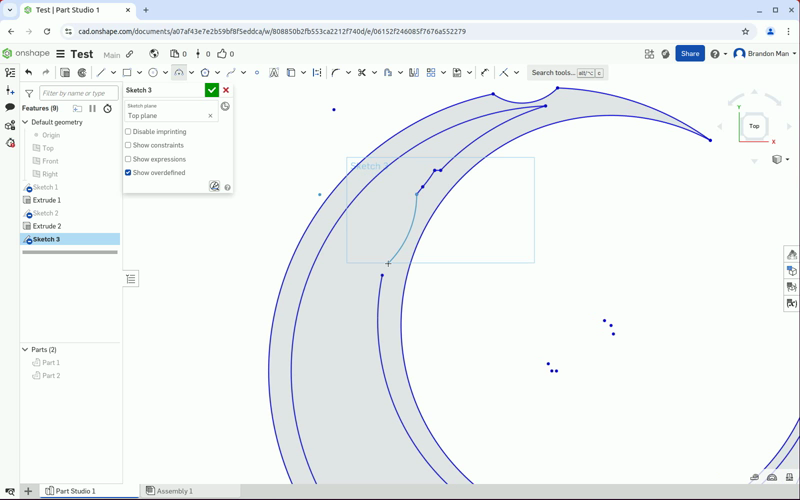
scroll(6)
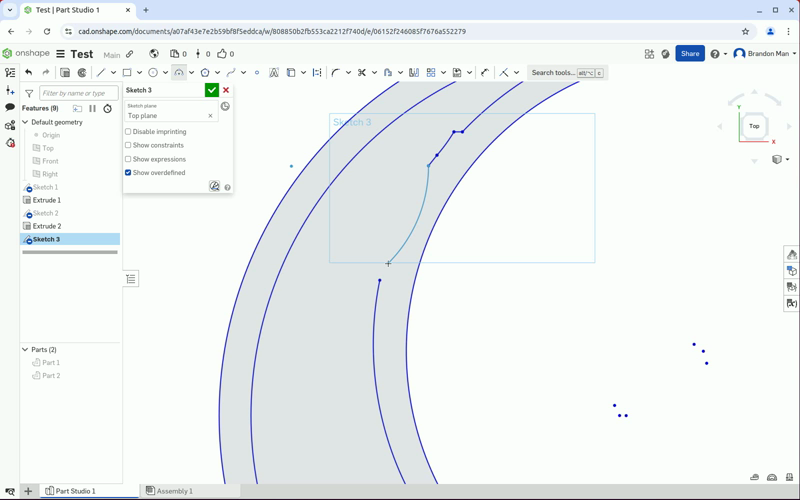
scroll(6)
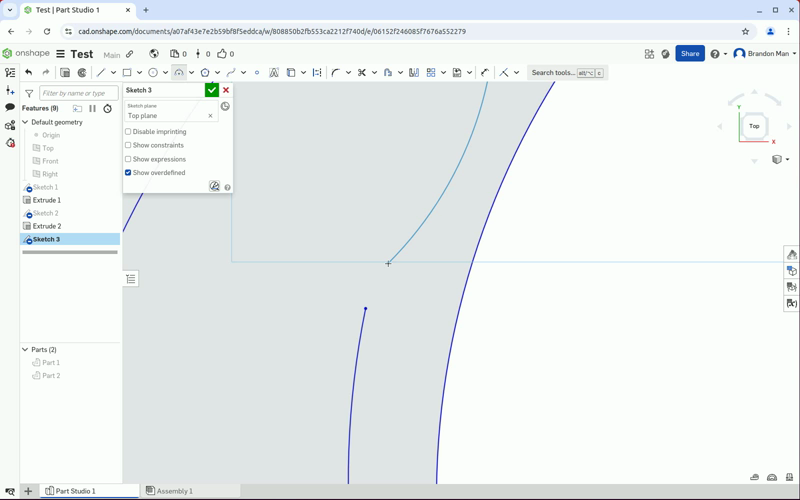
click(388, 263)
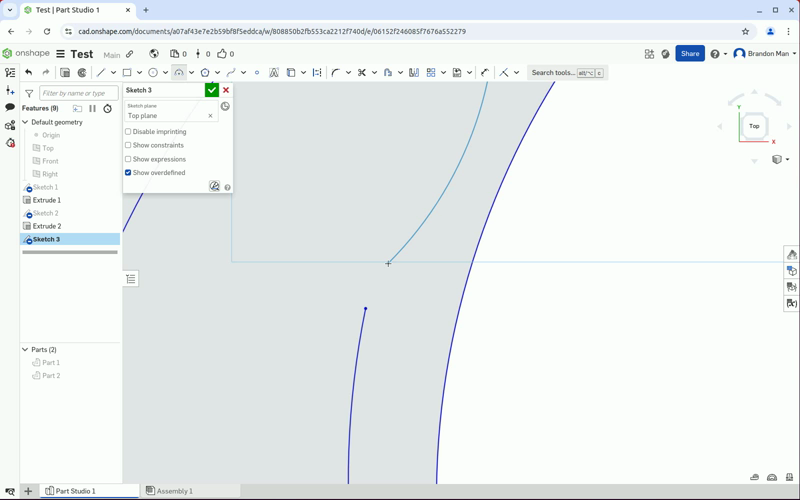
scroll(-6)
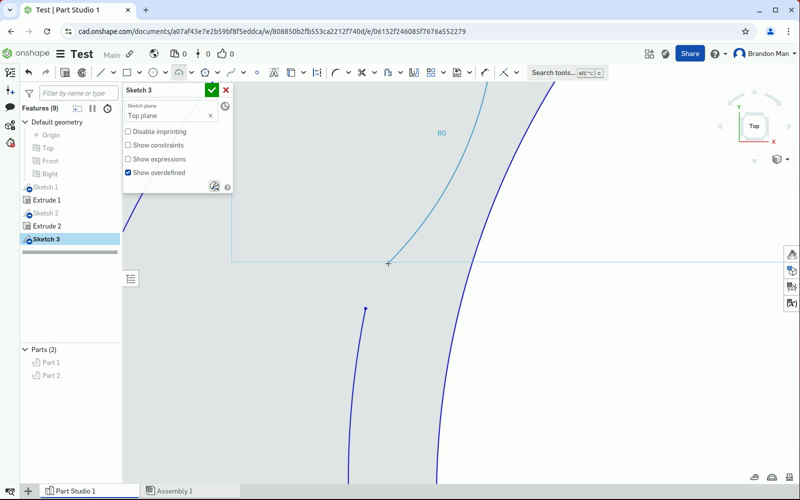
scroll(-6)
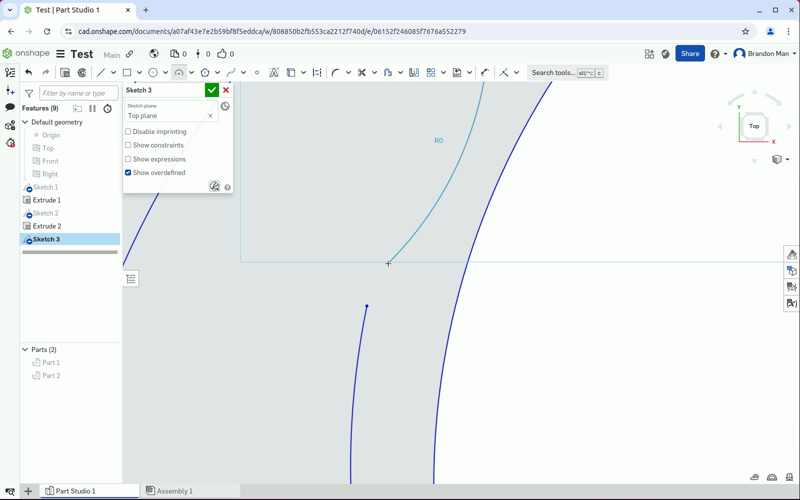
scroll(-6)
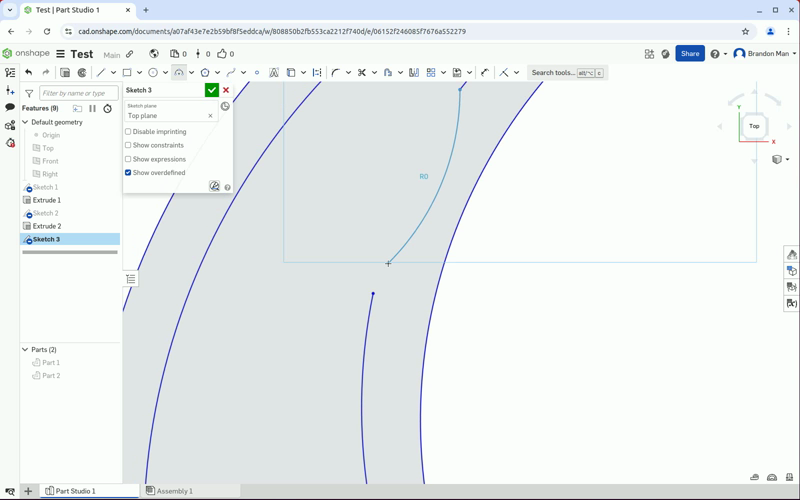
scroll(-6)
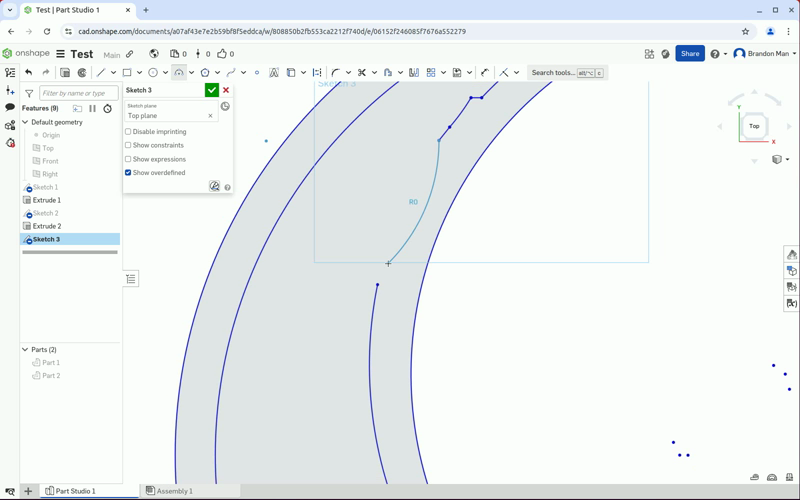
scroll(-6)
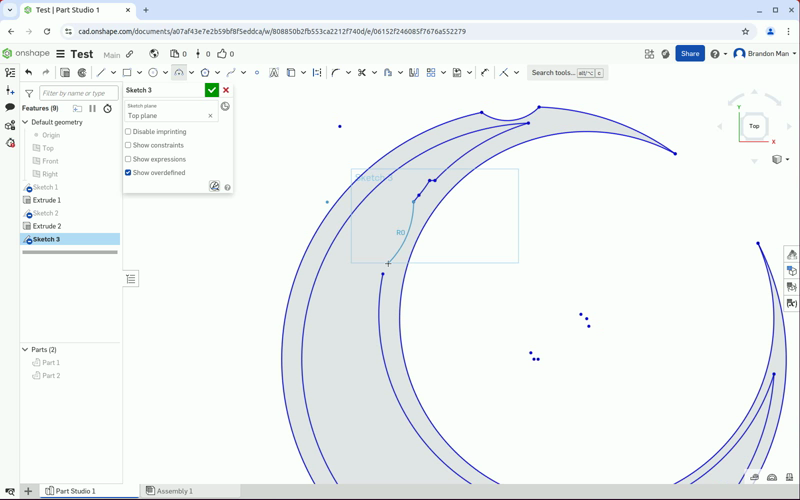
scroll(-6)
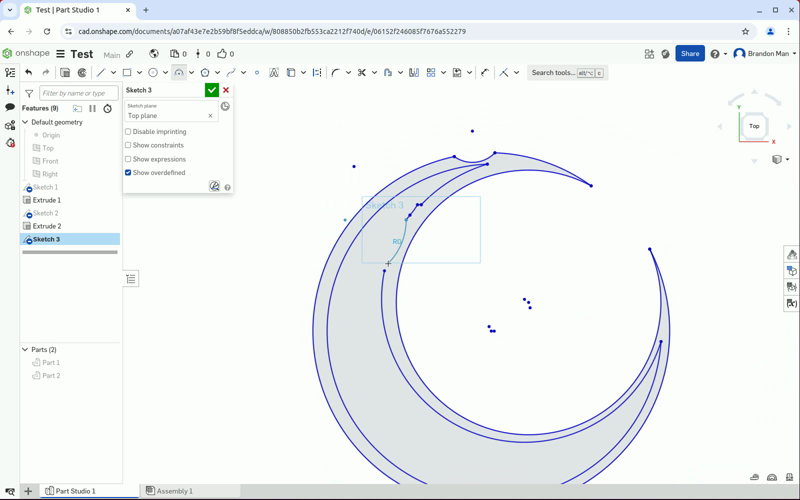
scroll(-6)
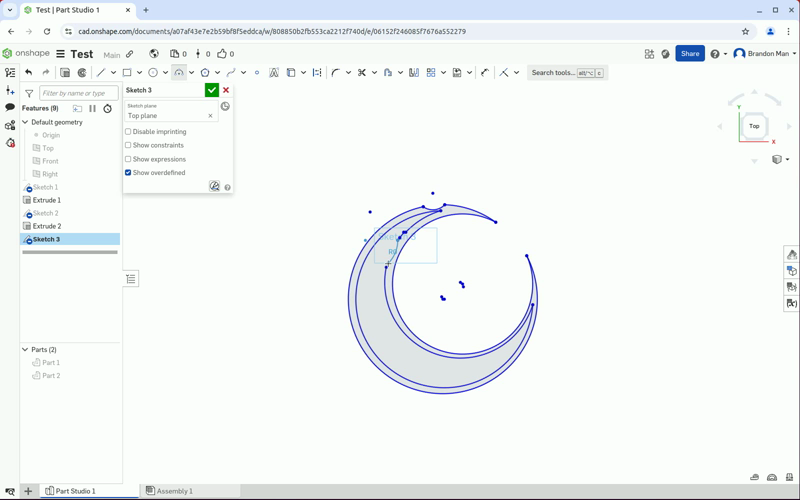
mouse_move(392, 251)
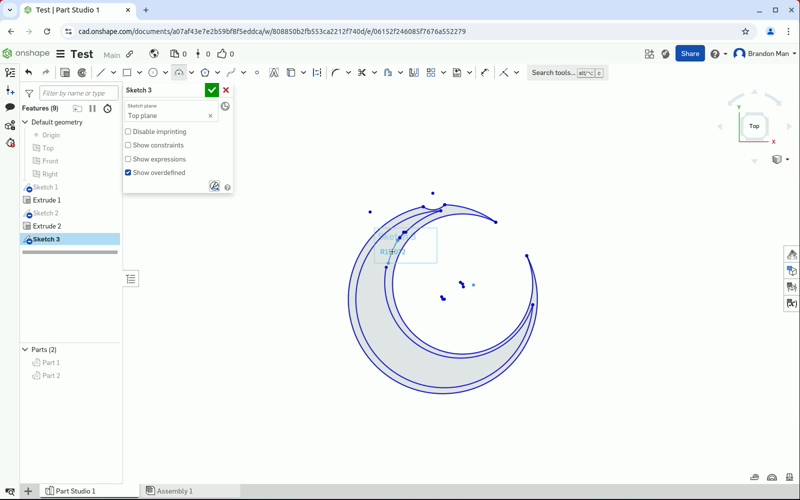
click(392, 251)
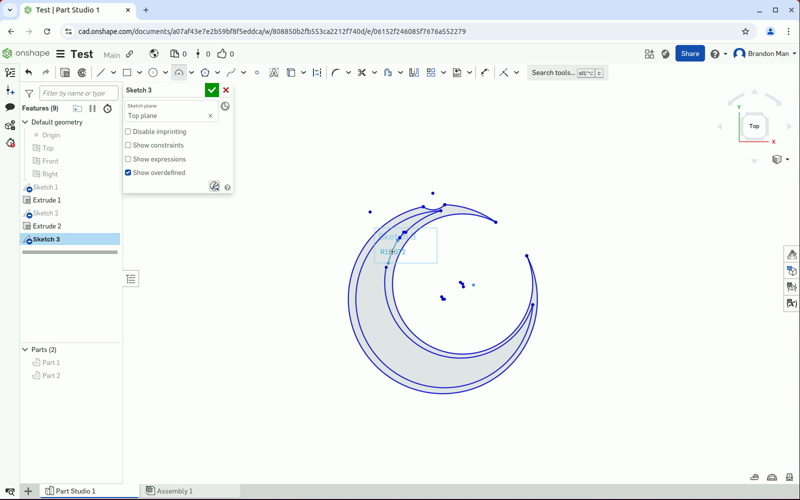
key_up(shift)
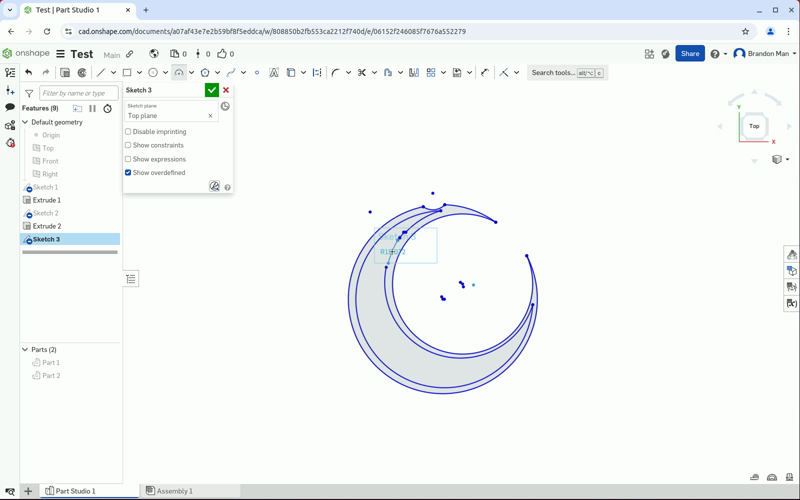
key(esc)
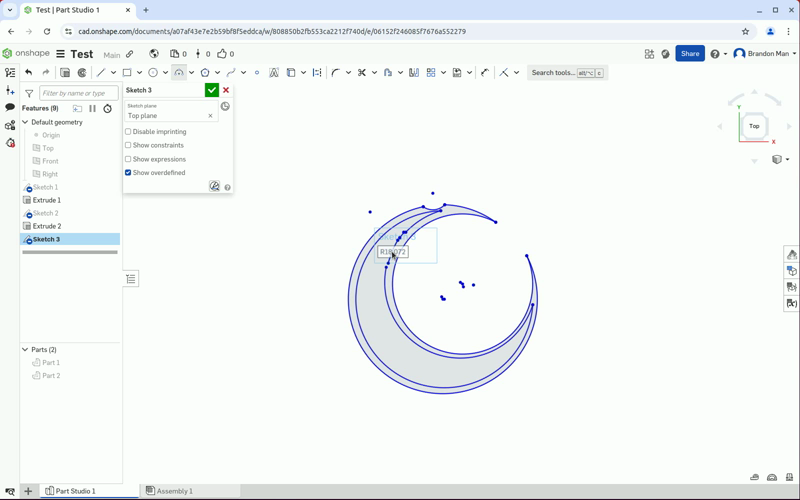
key(l)
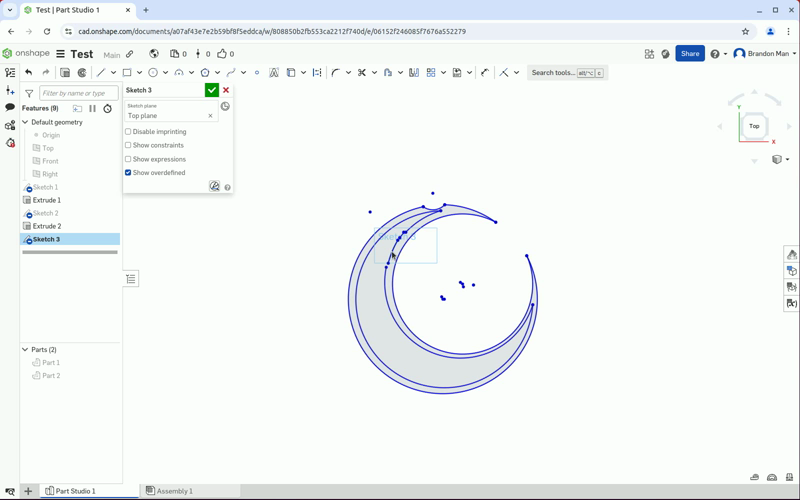
mouse_move(388, 263)
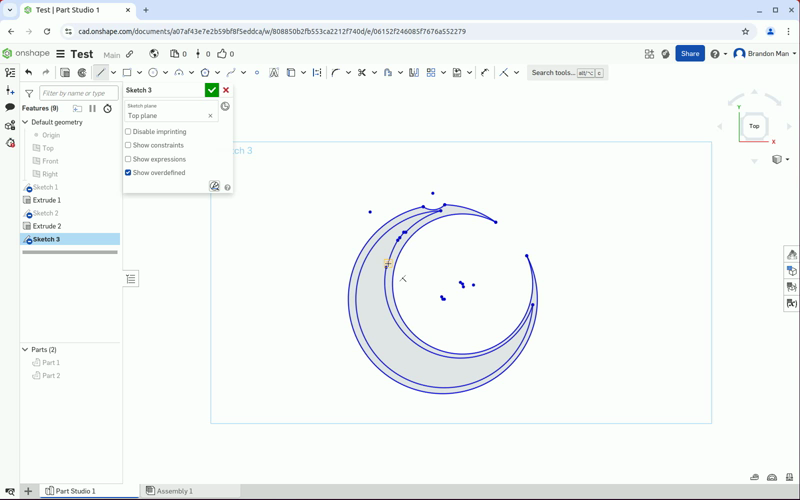
scroll(6)
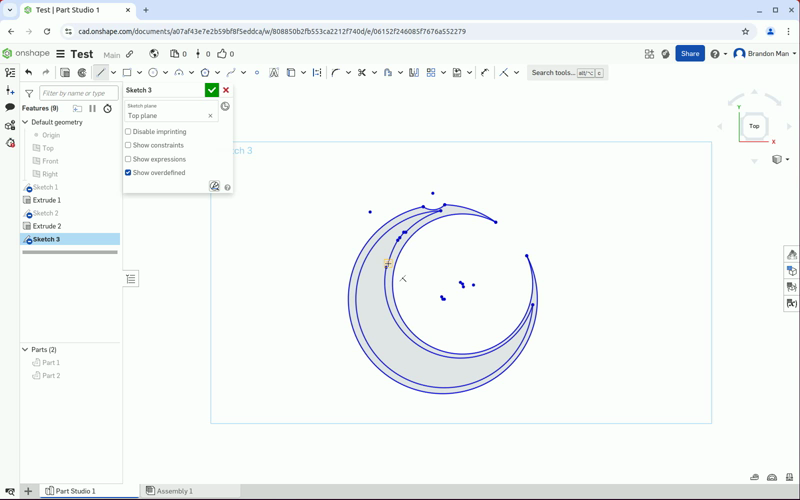
scroll(6)
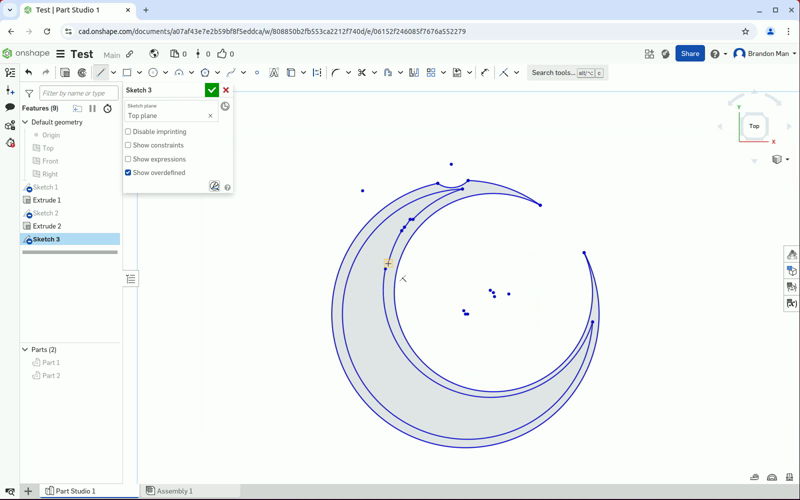
scroll(6)
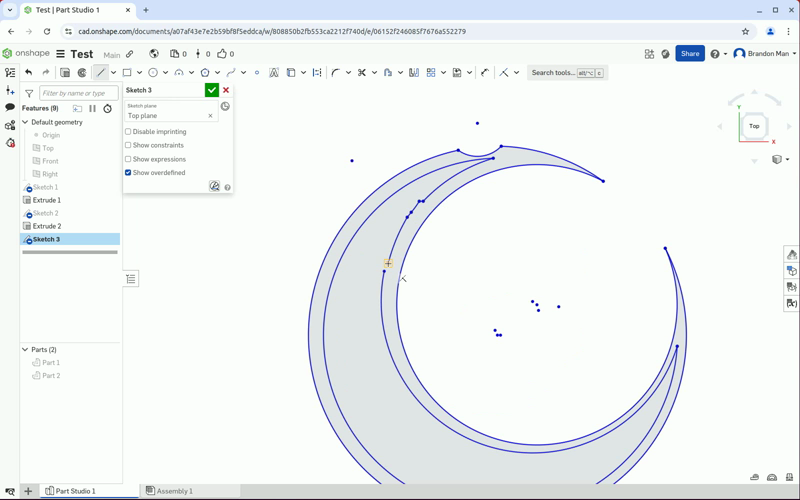
scroll(6)
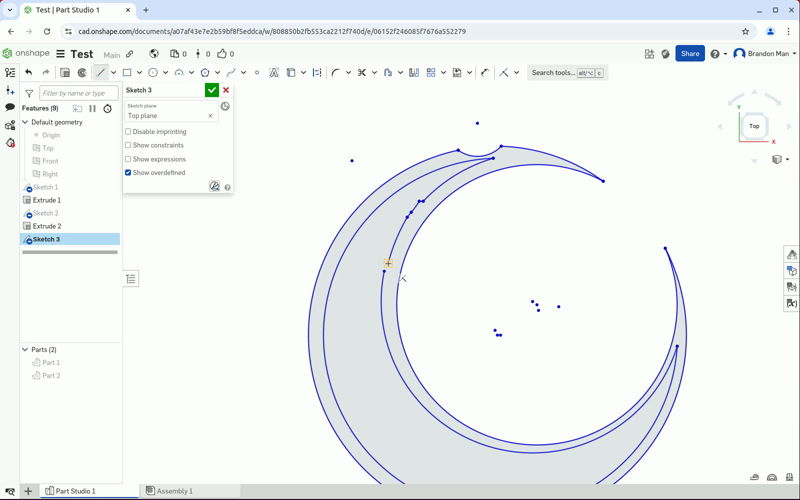
scroll(6)
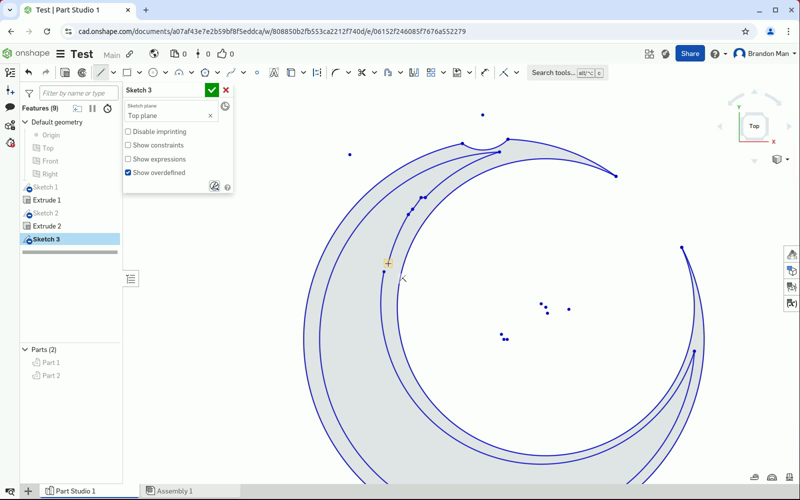
scroll(6)
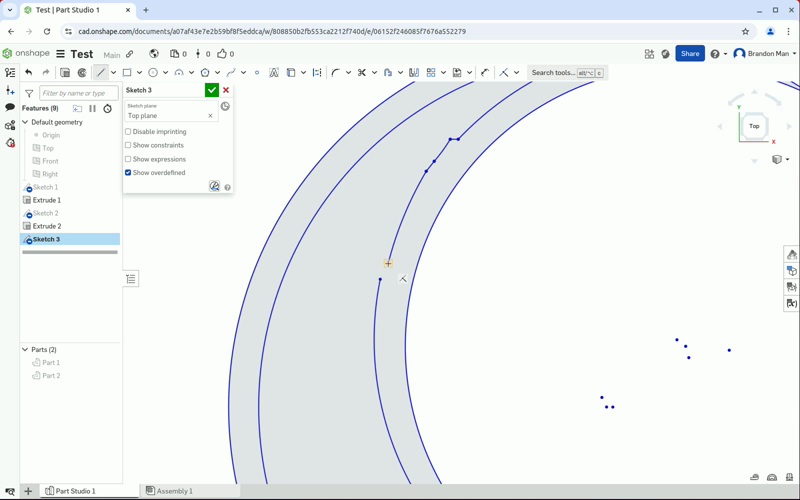
scroll(6)
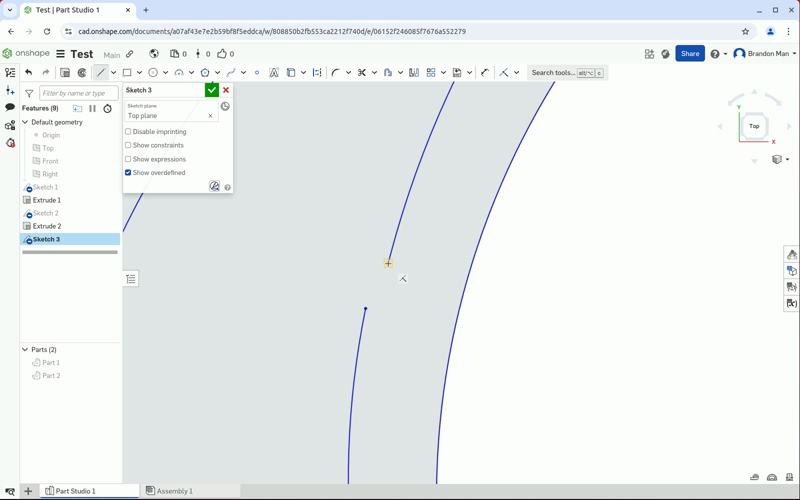
click(388, 263)
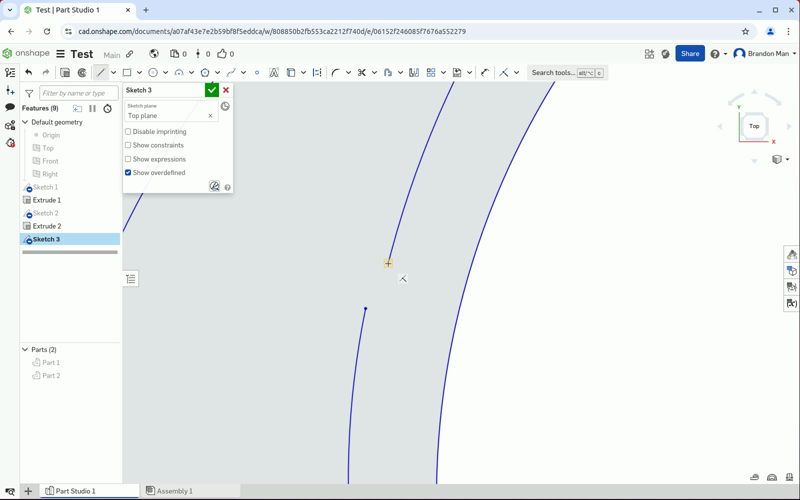
scroll(-6)
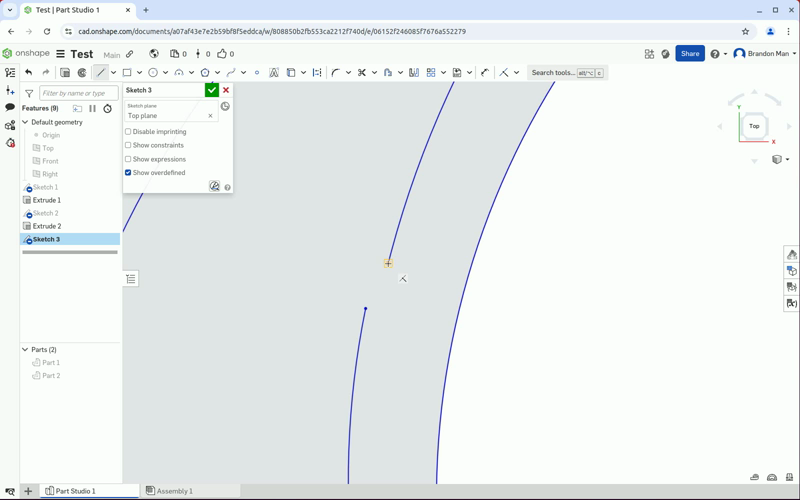
scroll(-6)
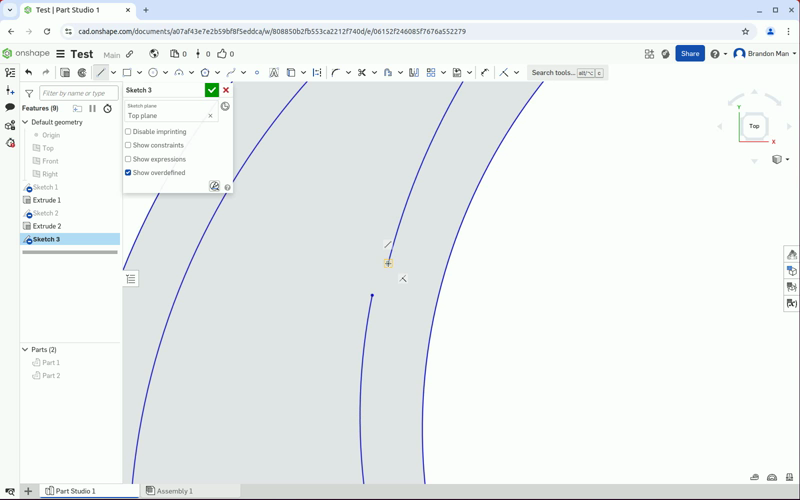
scroll(-6)
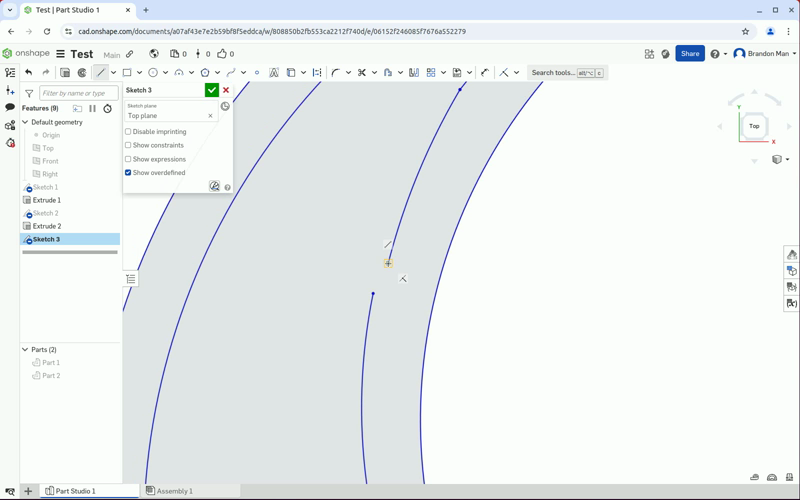
scroll(-6)
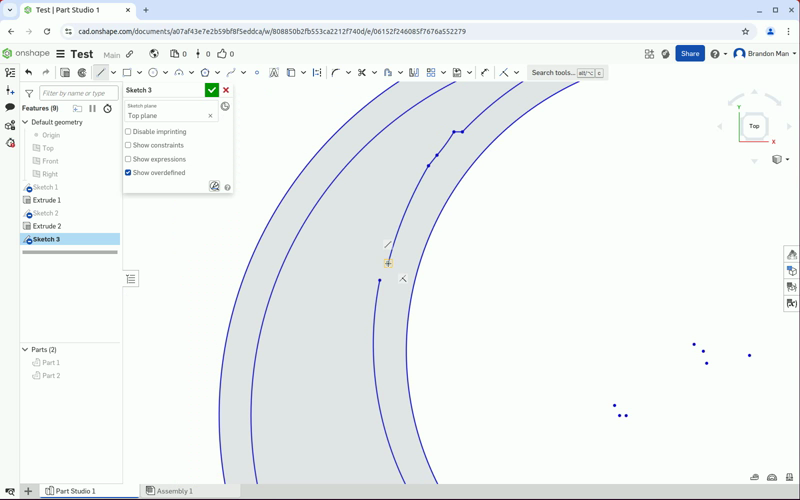
scroll(-6)
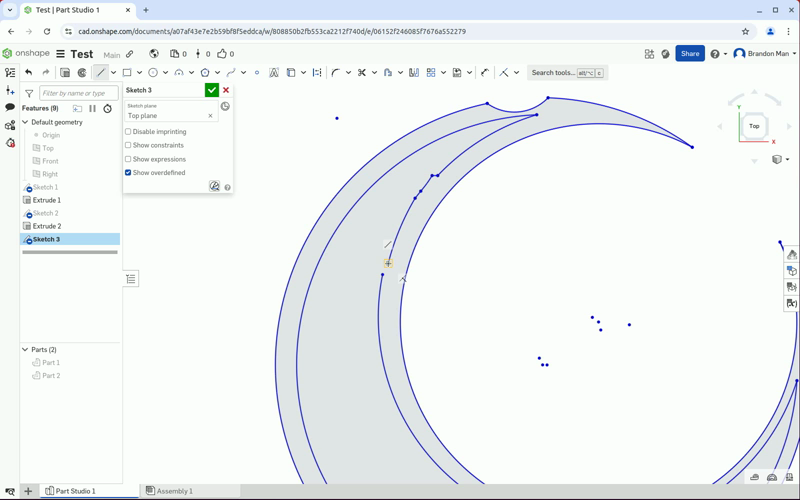
scroll(-6)
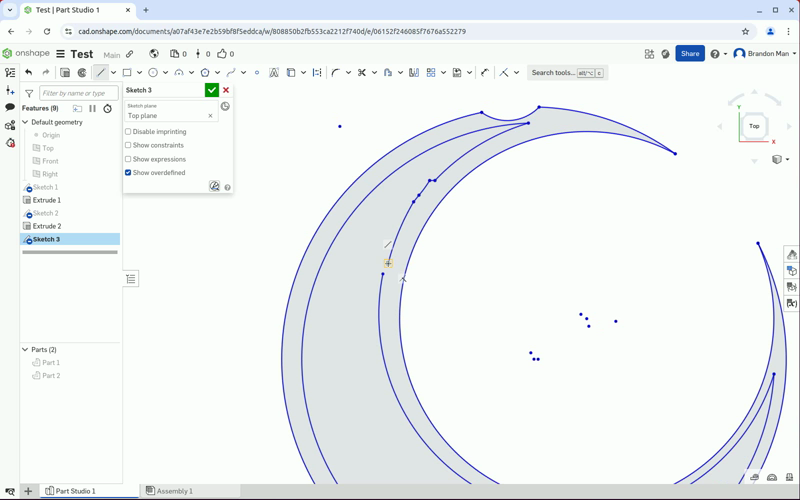
scroll(-6)
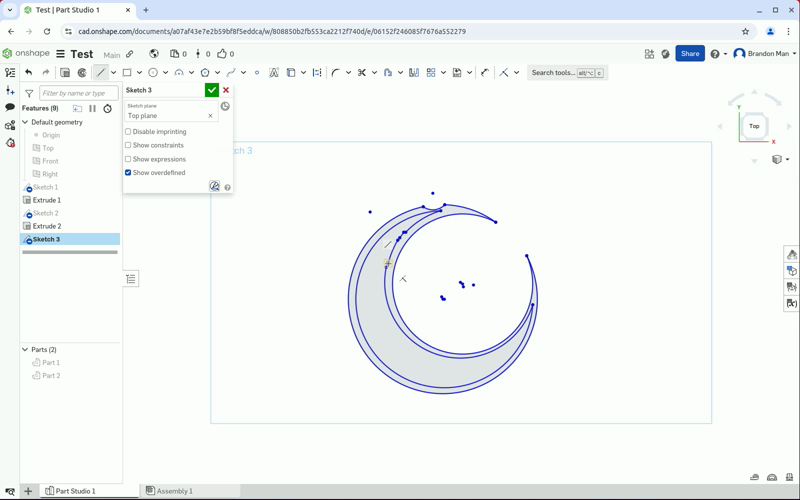
mouse_move(418, 263)
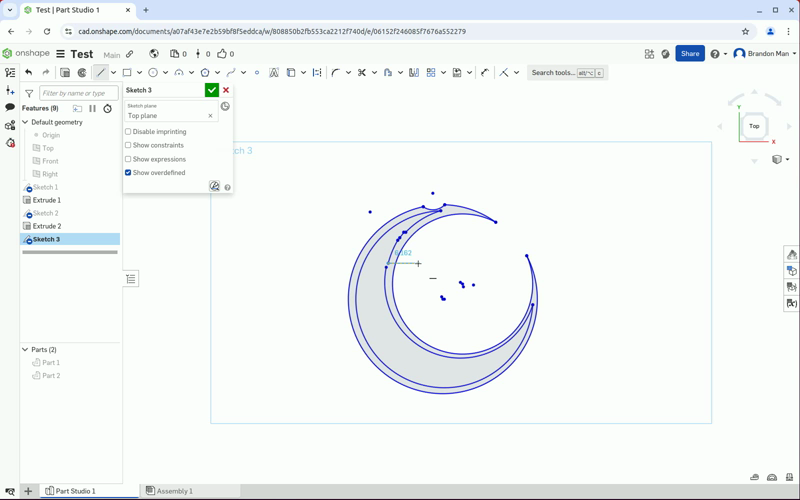
key_down(shift)
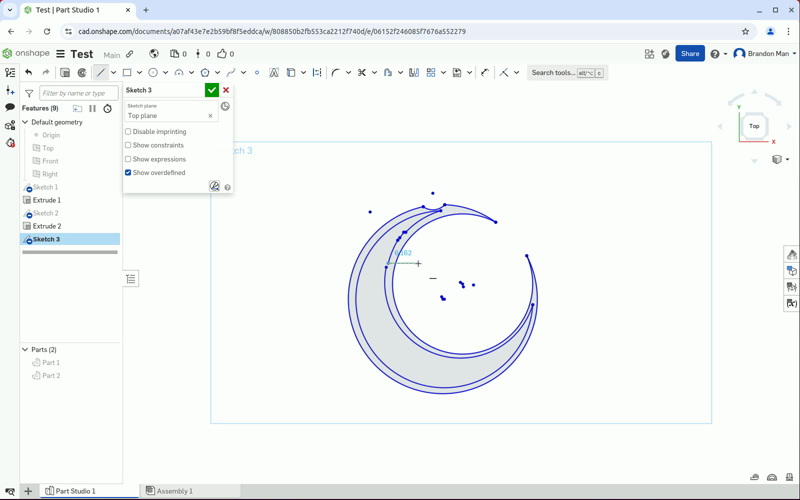
mouse_move(386, 267)
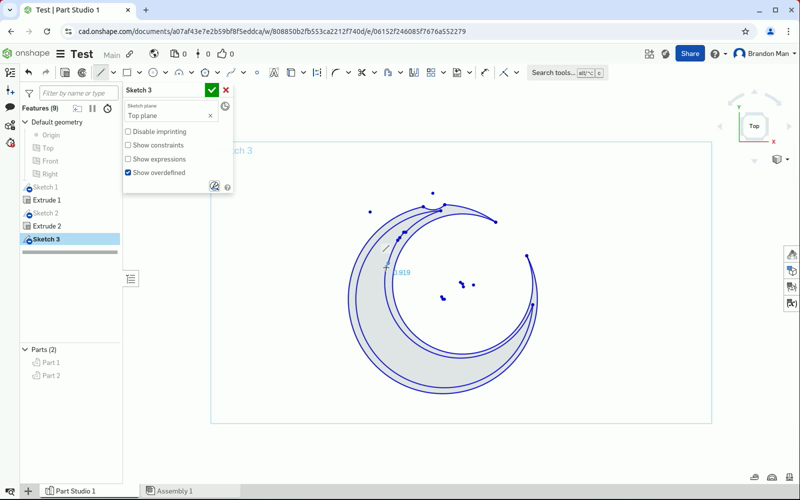
scroll(6)
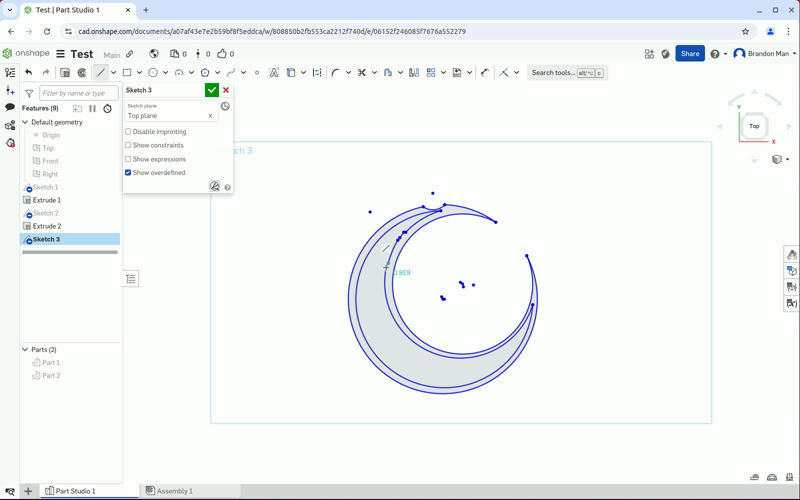
scroll(6)
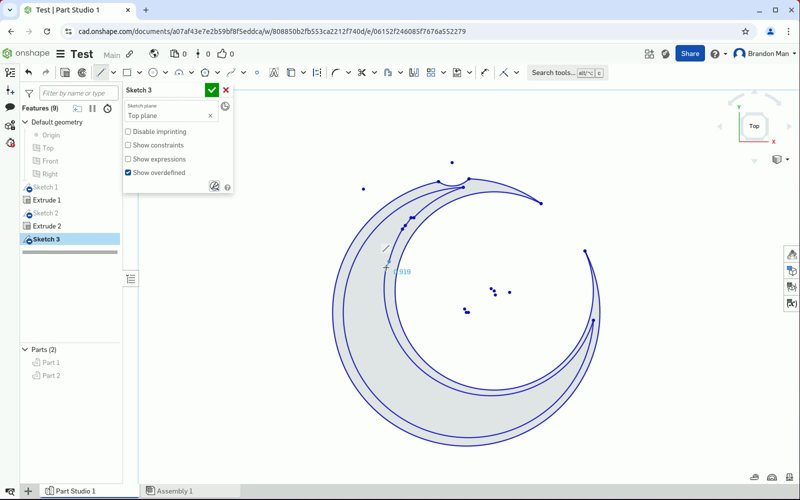
scroll(6)
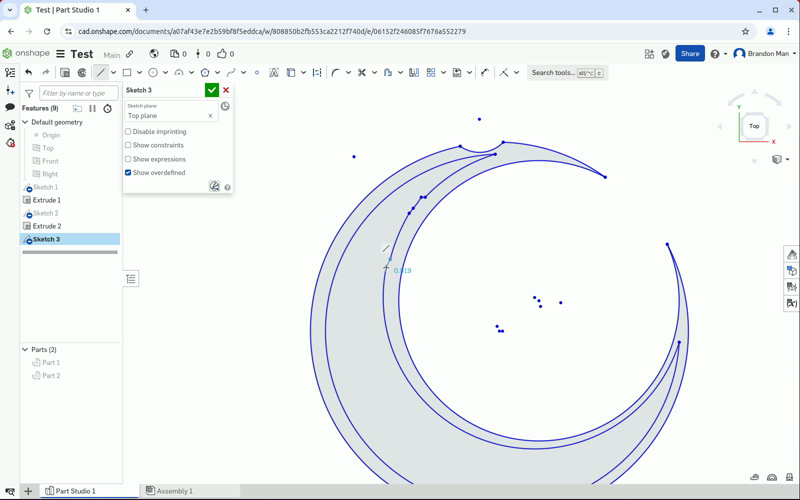
scroll(6)
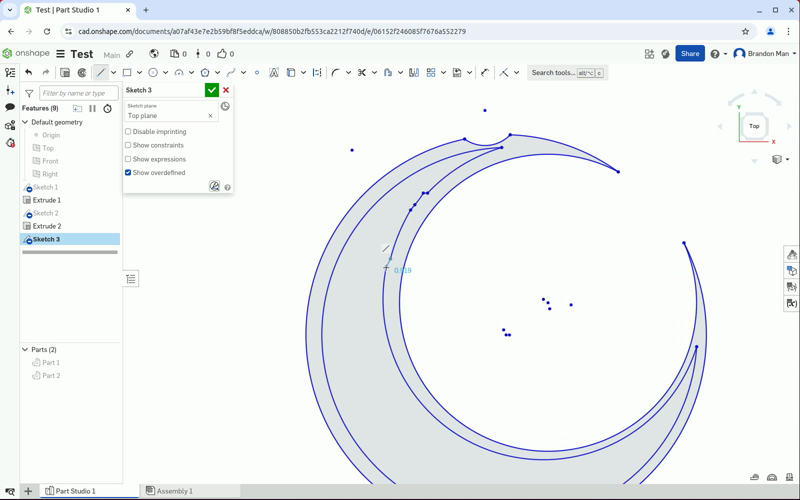
scroll(6)
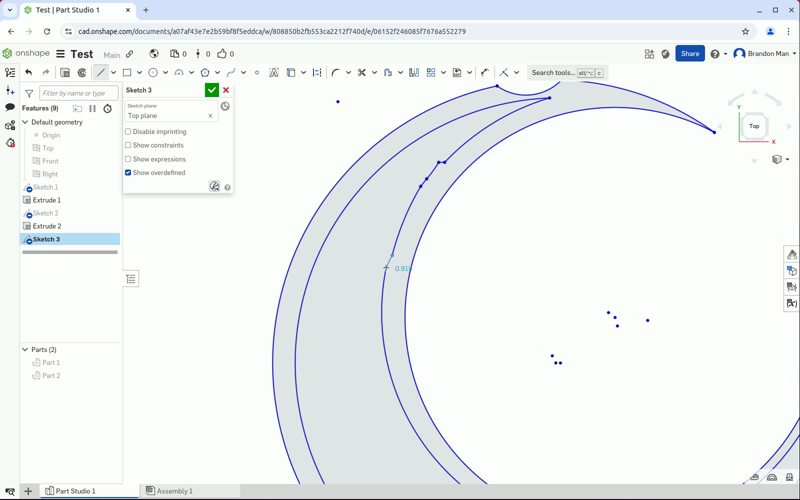
scroll(6)
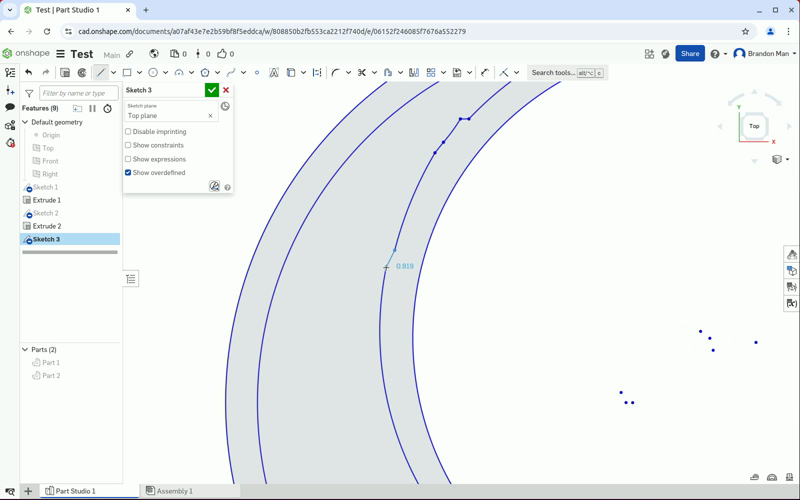
scroll(6)
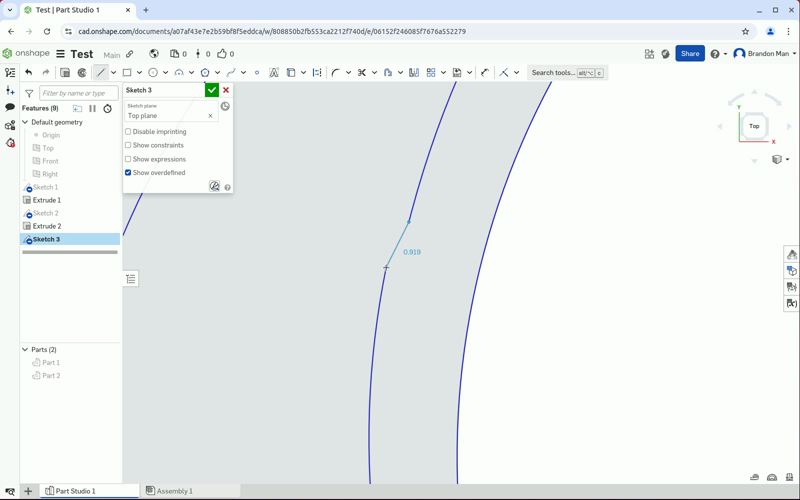
key_up(shift)
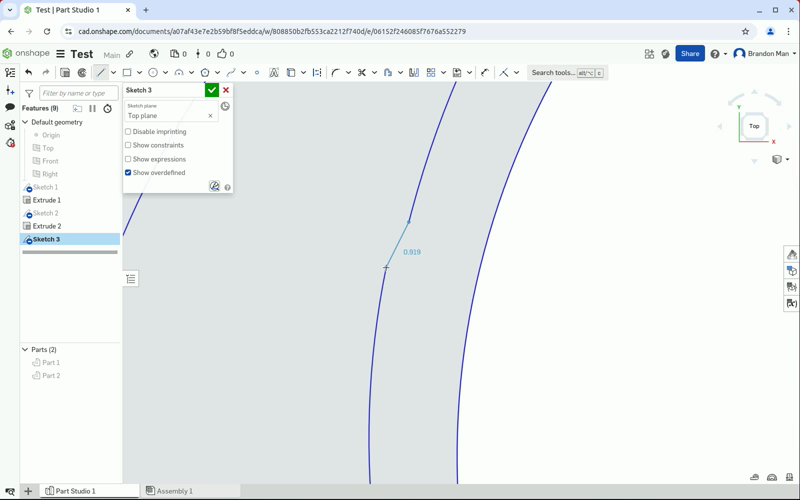
click(386, 267)
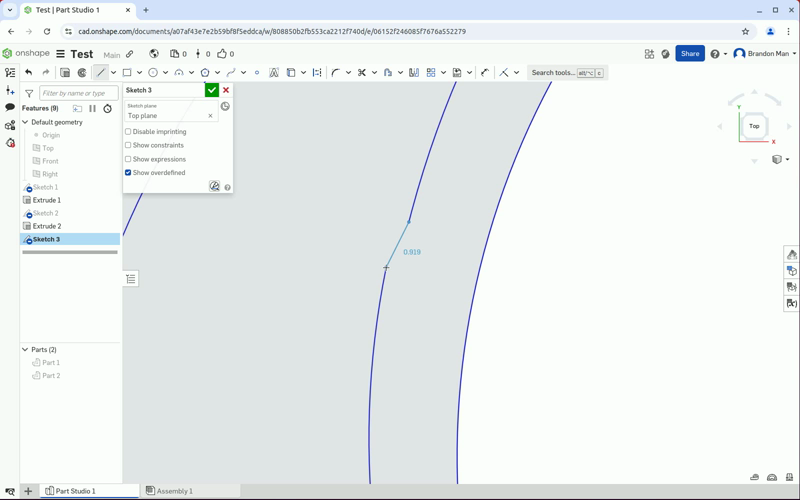
scroll(-6)
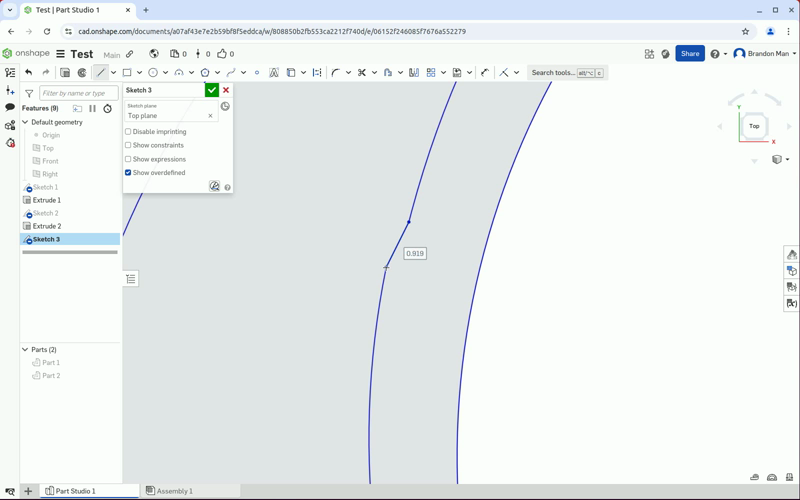
scroll(-6)
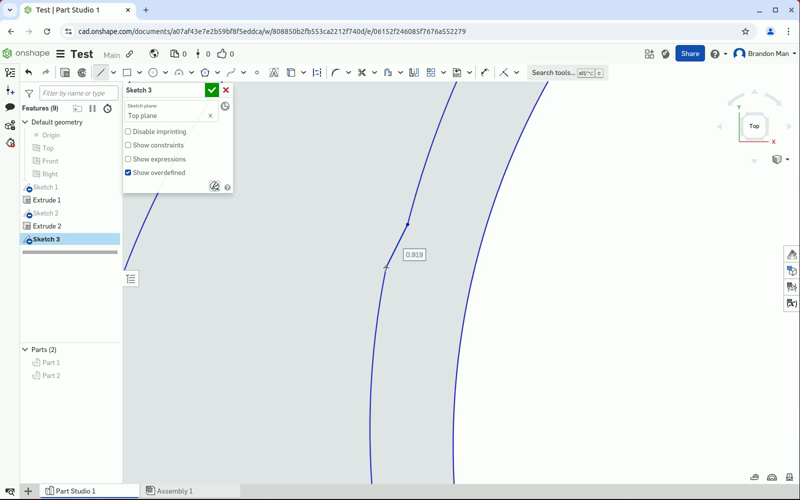
scroll(-6)
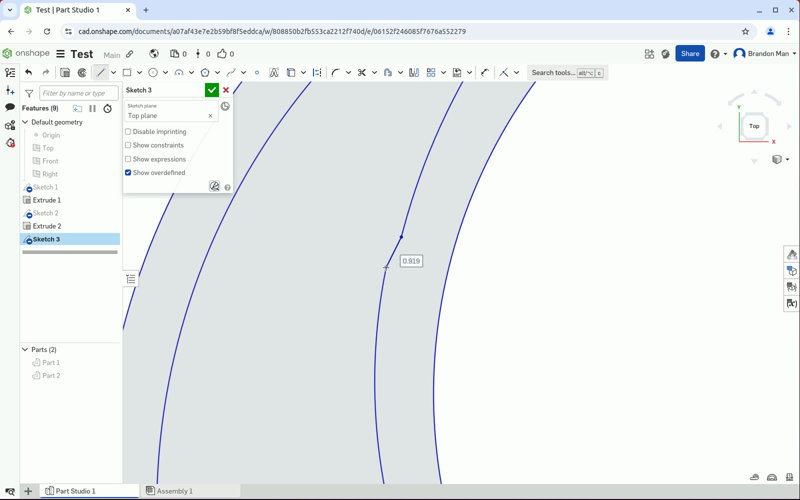
scroll(-6)
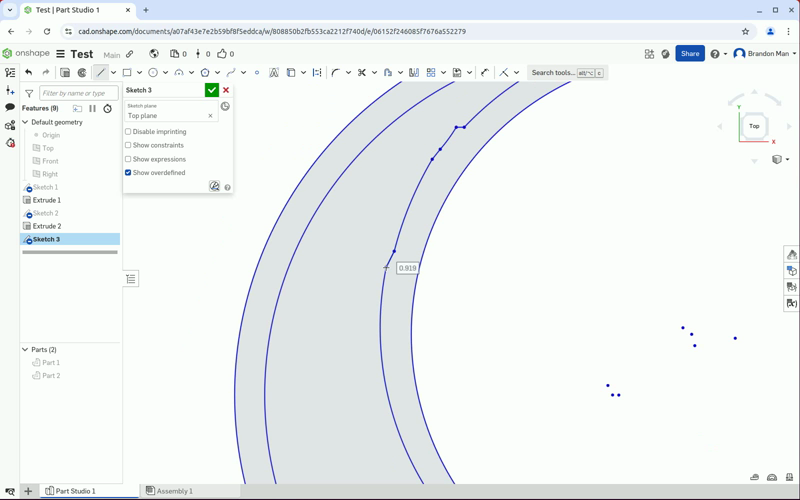
scroll(-6)
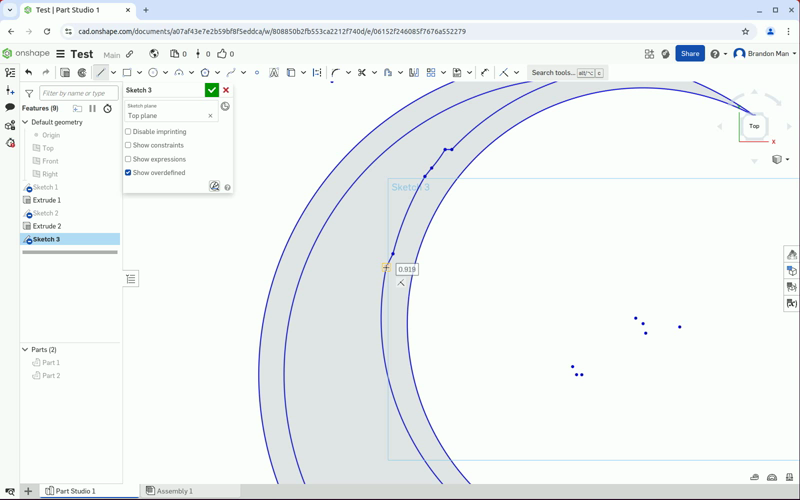
scroll(-6)
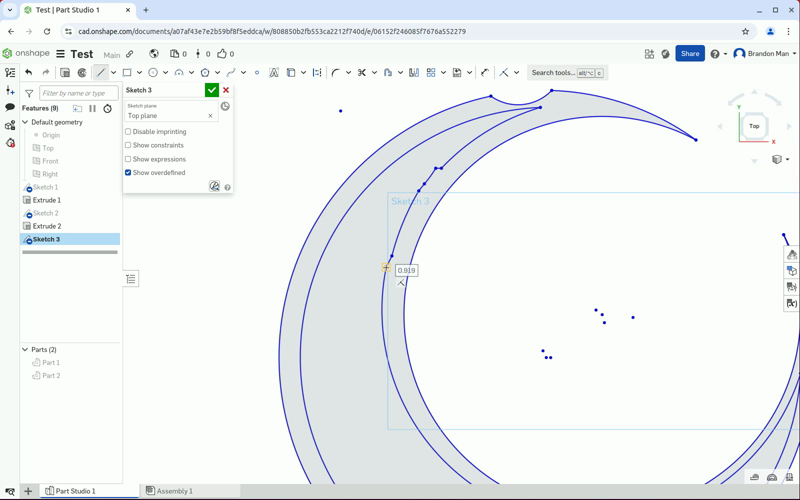
scroll(-6)
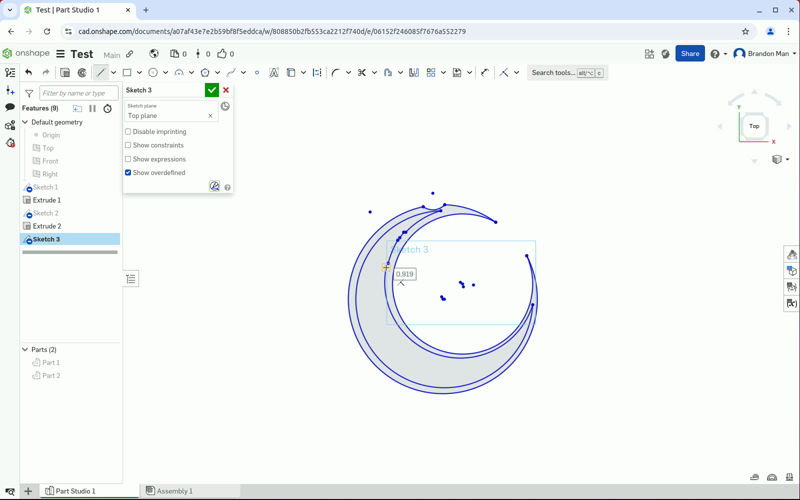
key(esc)
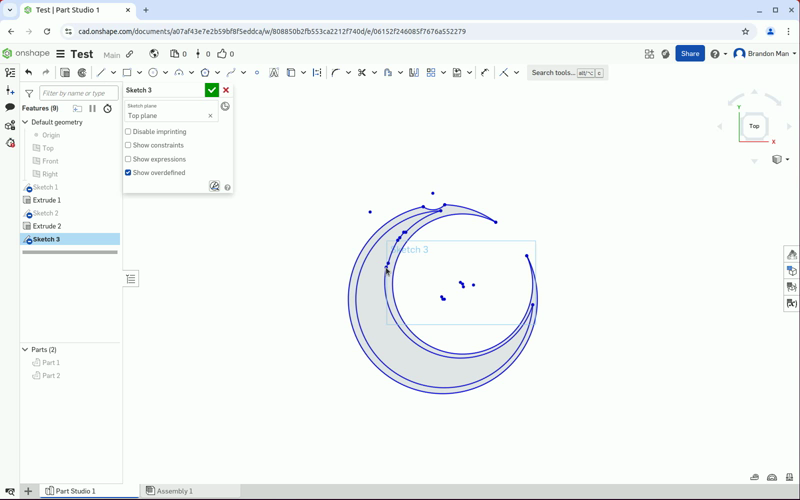
mouse_move(462, 210)
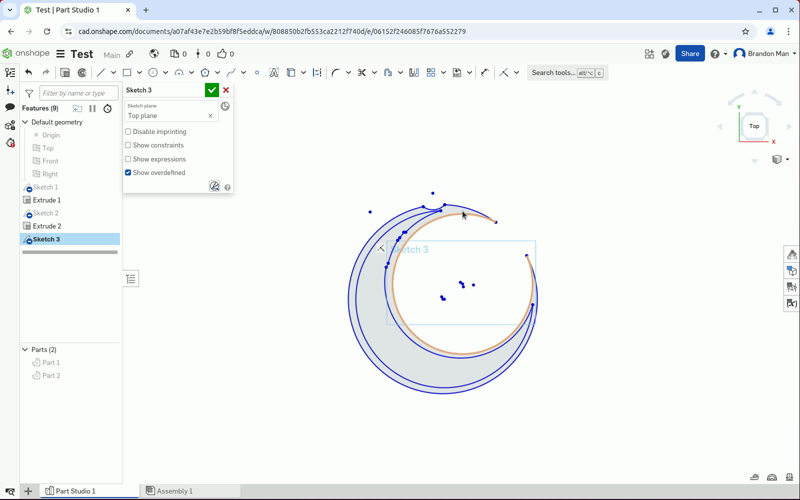
click(462, 210)
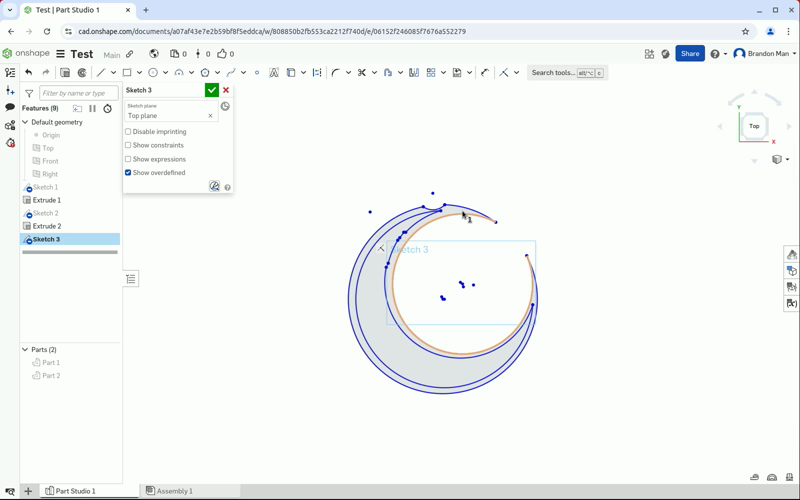
mouse_move(73, 352)
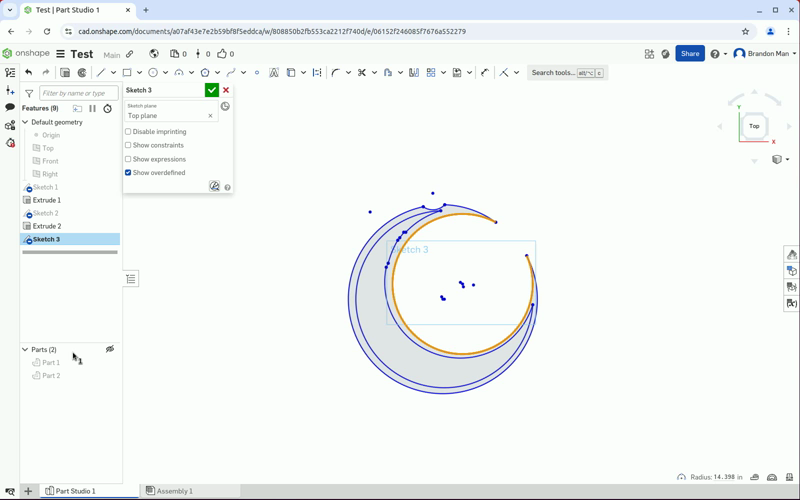
key(shift+y)
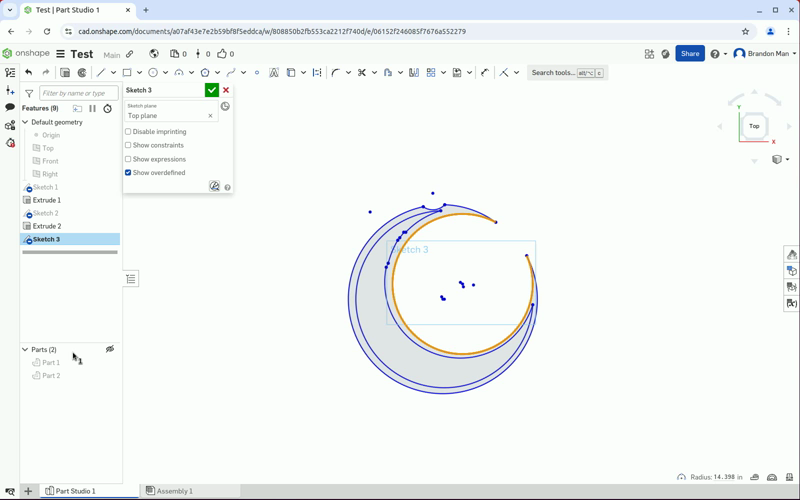
key(shift+e)
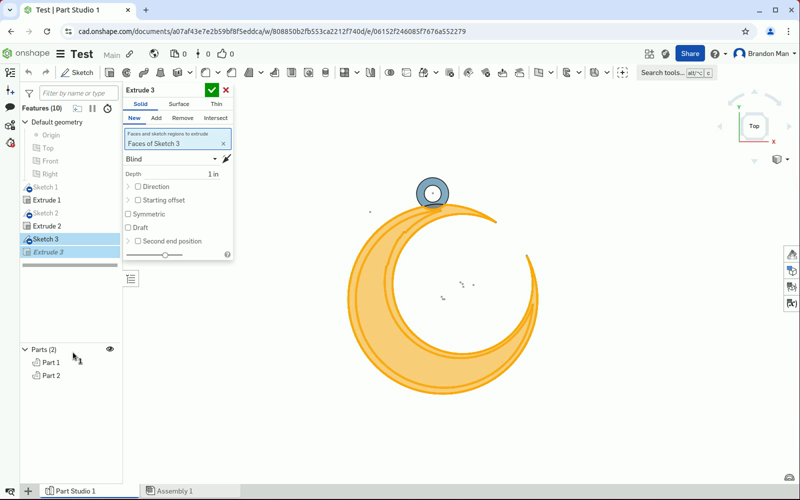
mouse_move(143, 106)
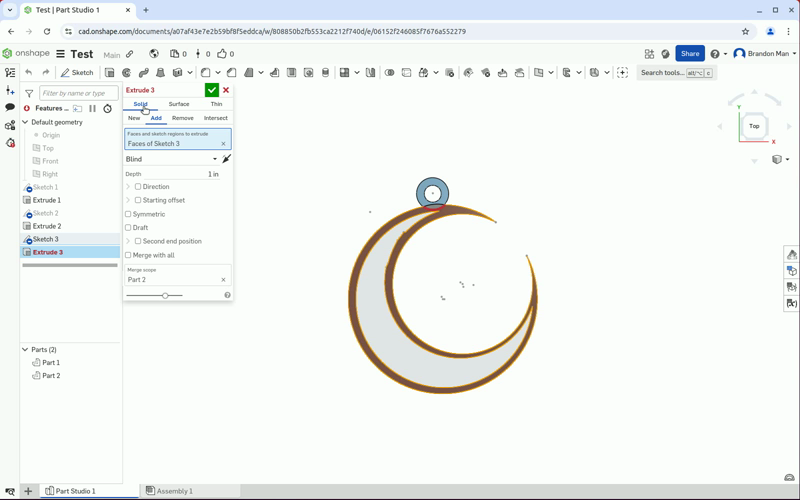
click(143, 106)
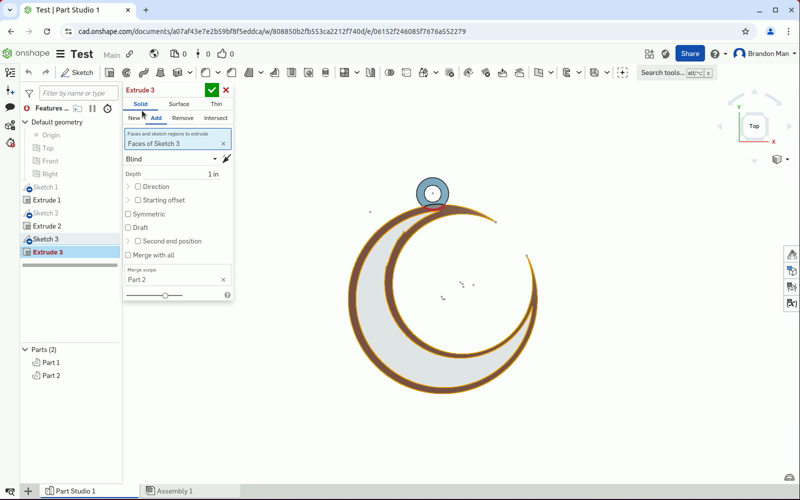
mouse_move(137, 120)
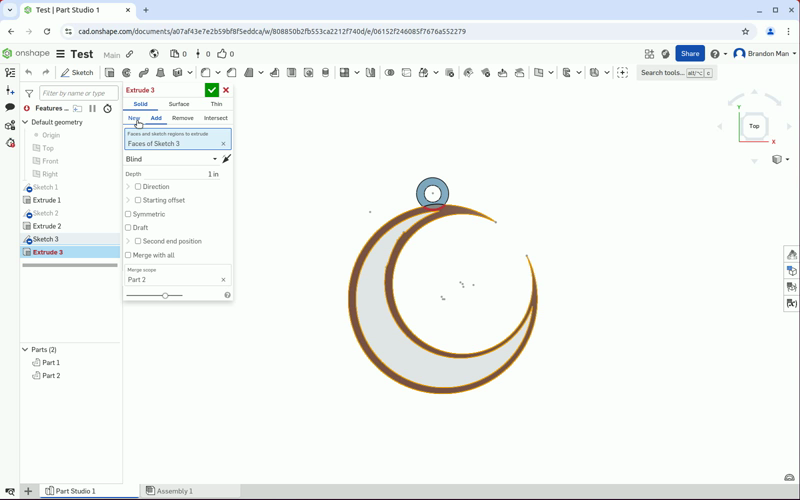
click(137, 120)
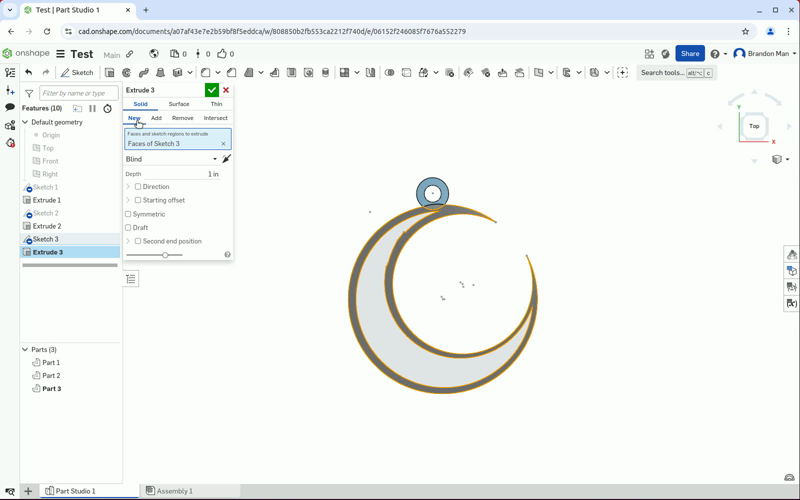
key(tab, 4)
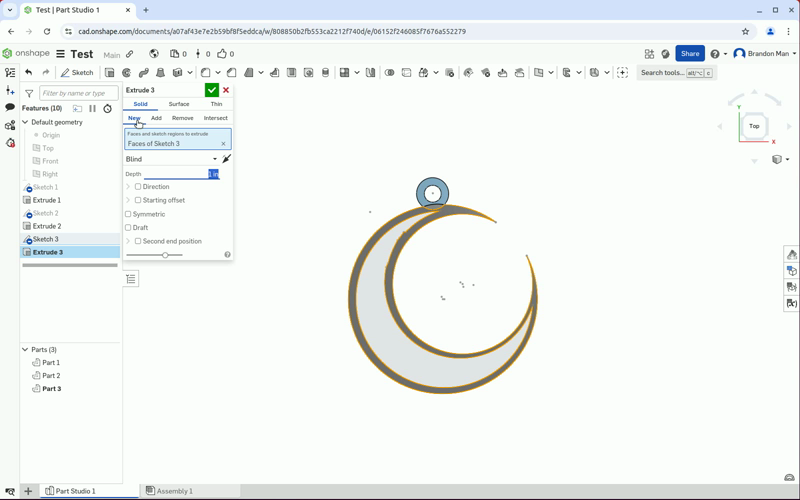
text(2.166)
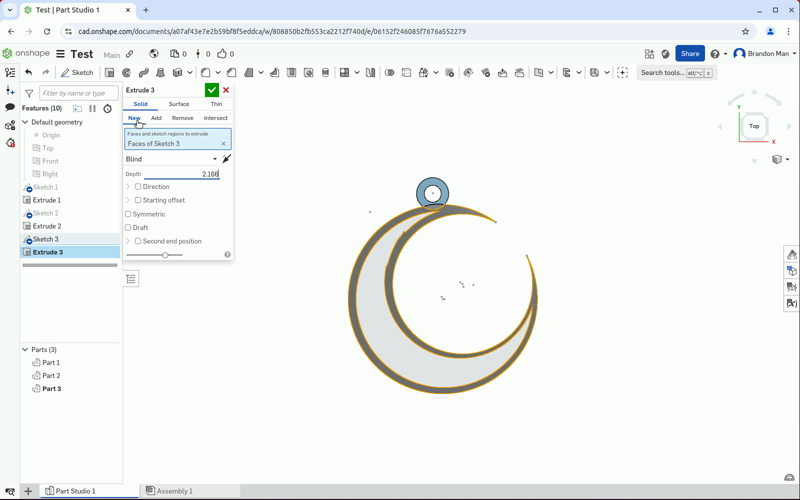
key(enter)
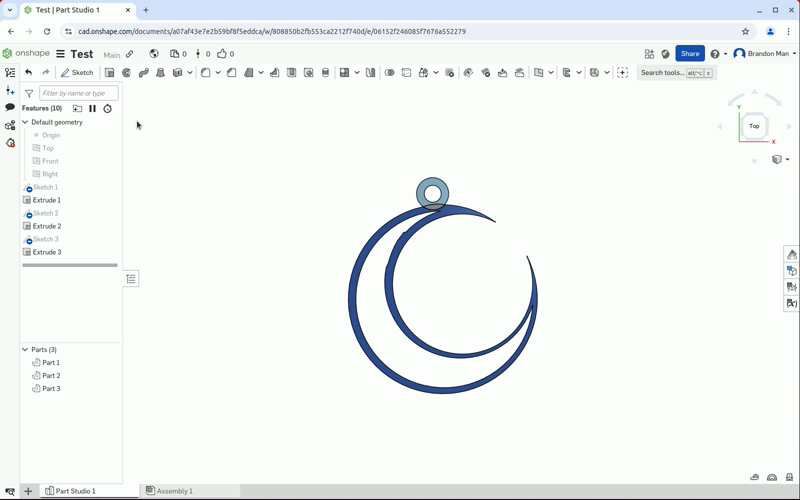
key(shift+h)
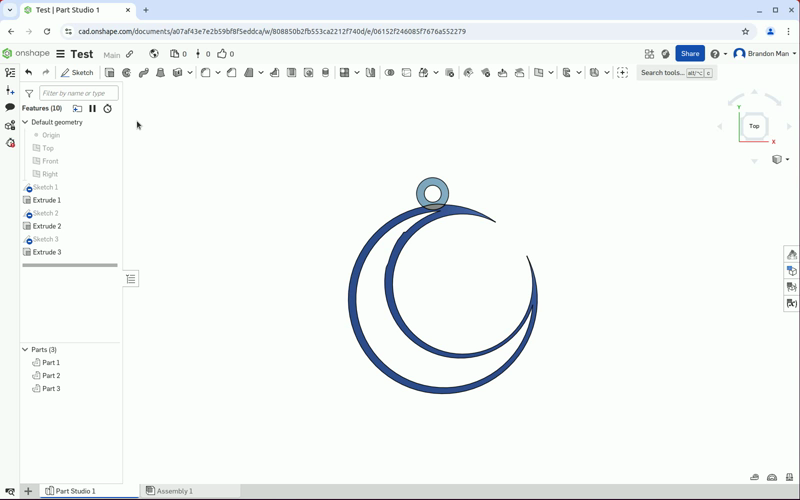
key(shift+h)
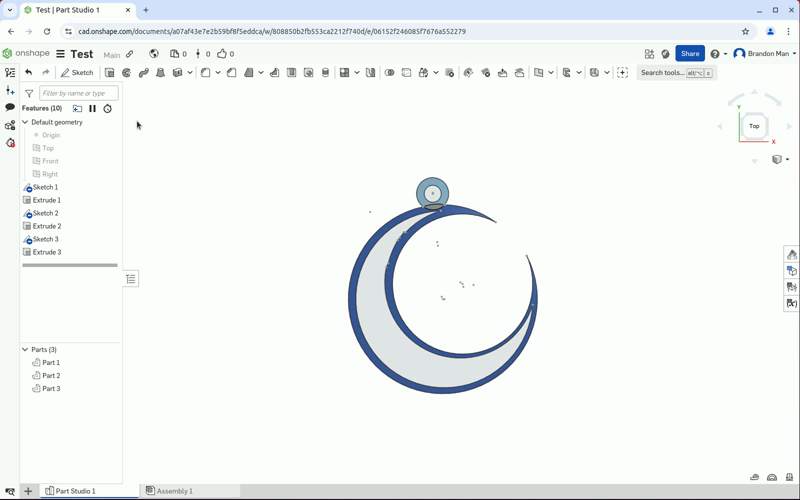
key(shift+7)
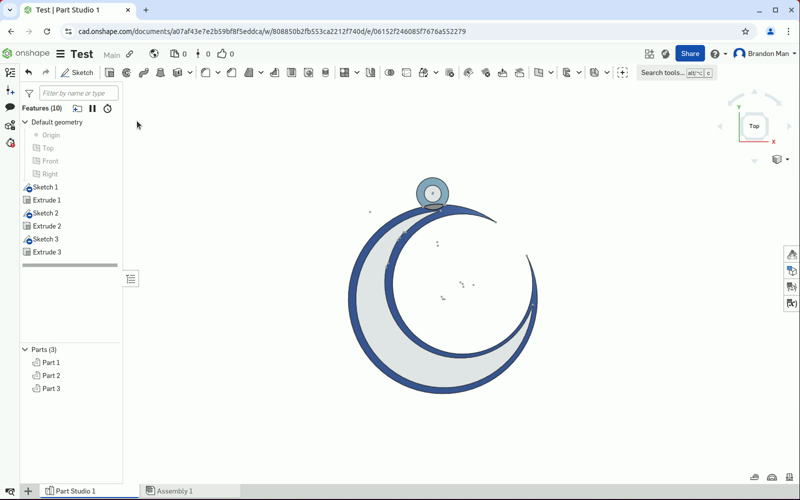
key(up, 3)
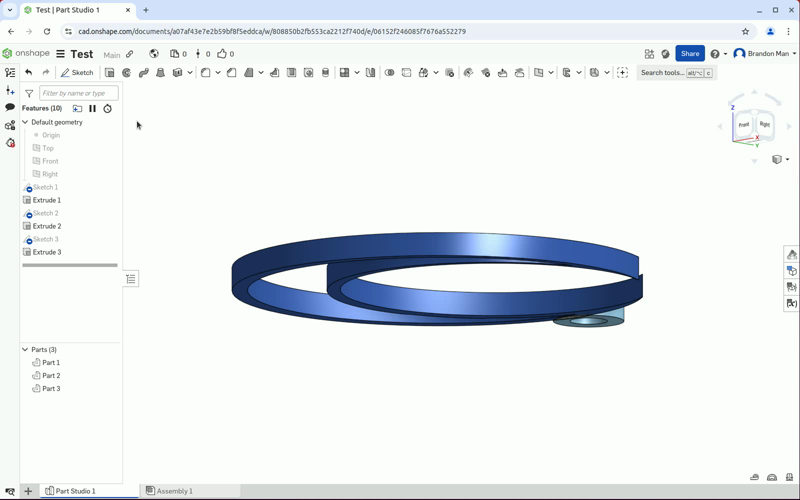
key(left, 3)
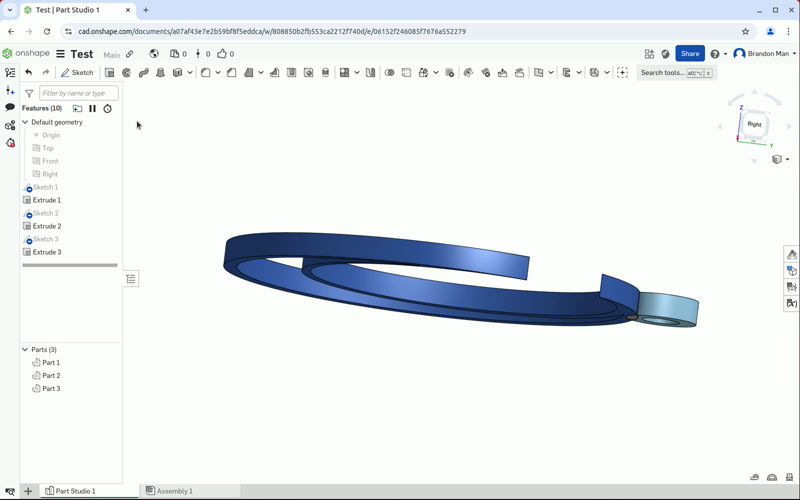
key(right, 3)
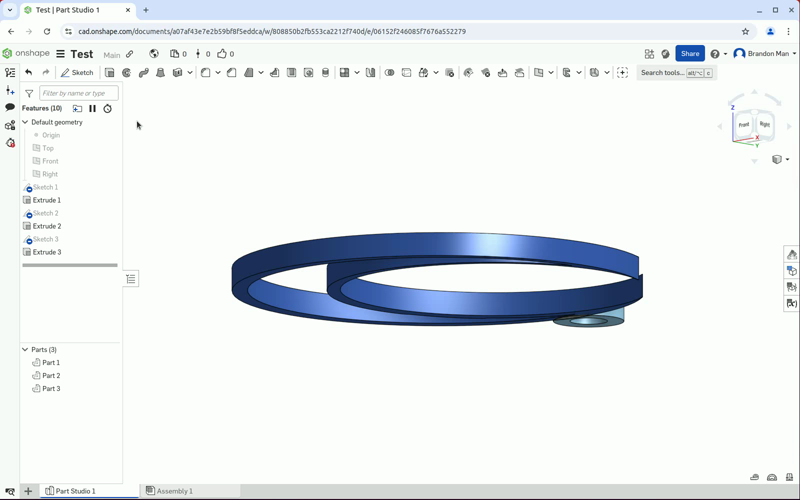
key(down, 3)
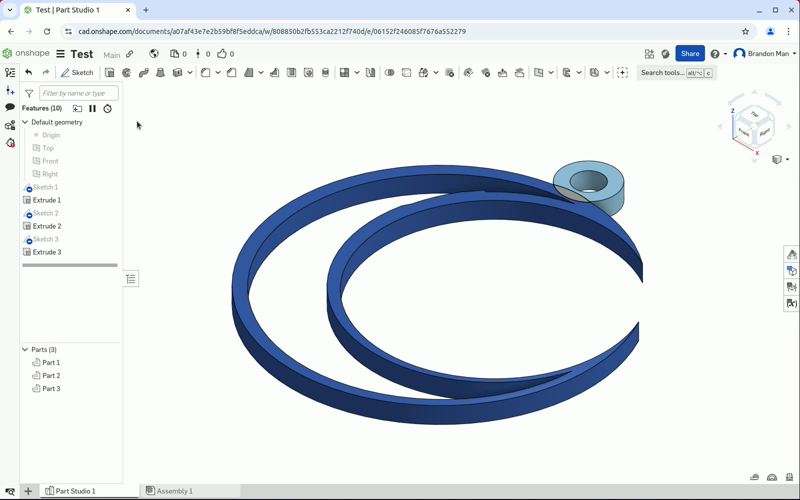
mouse_move(73, 189)
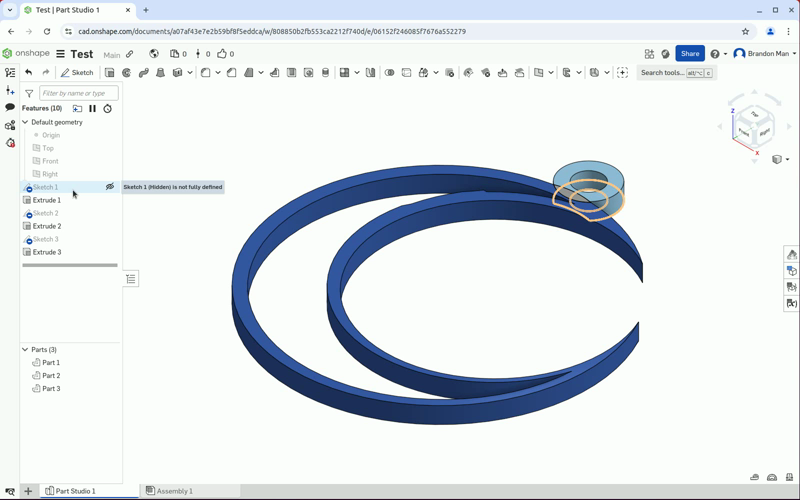
click(73, 189)